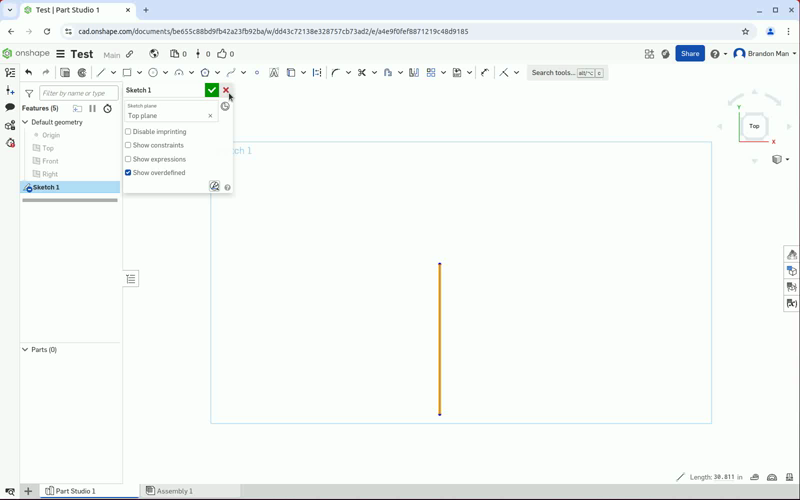
key(shift+h)
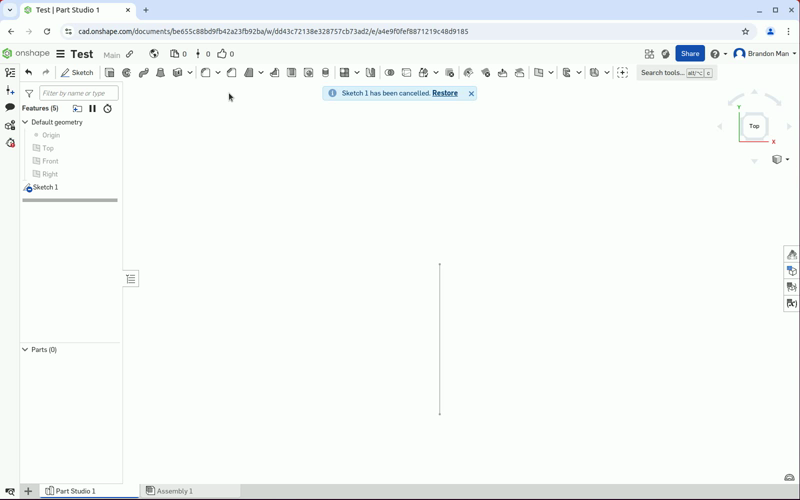
mouse_move(73, 352)
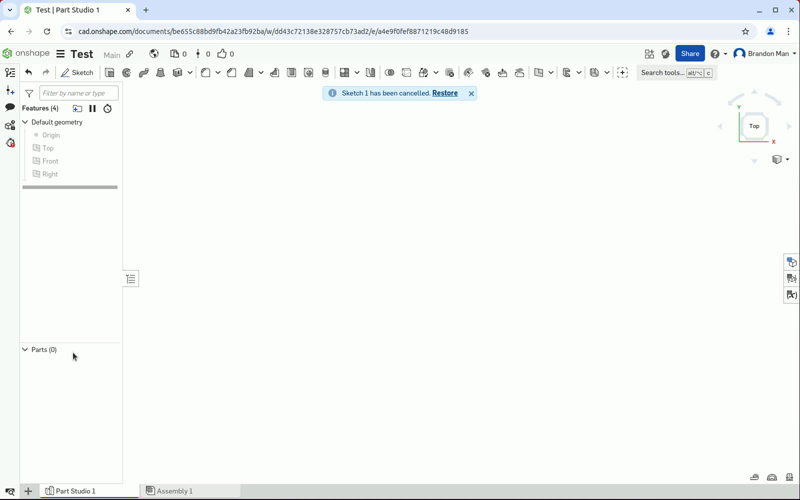
key(y)
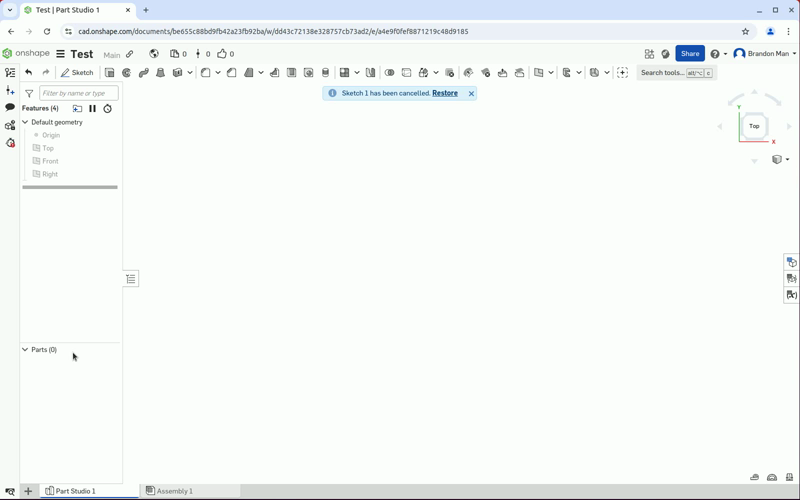
key(shift+p)
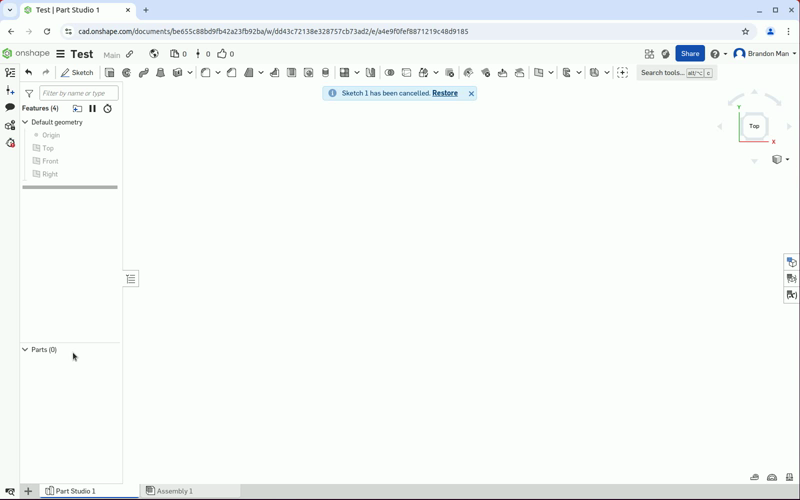
key(space)
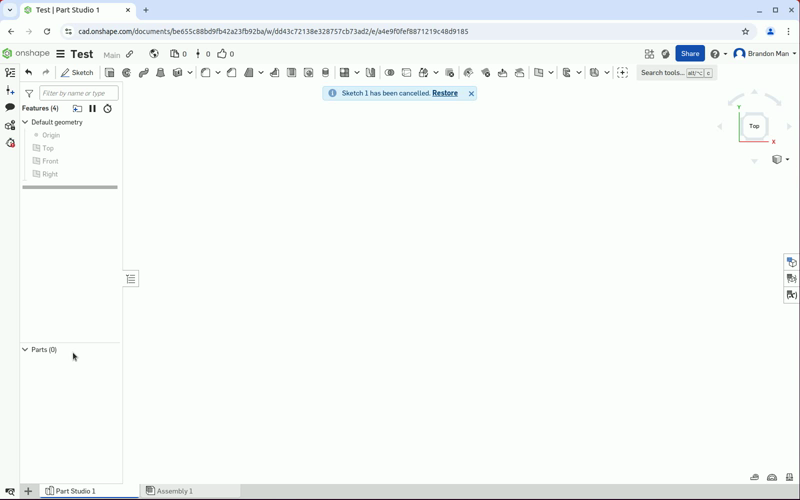
key_down(shift)
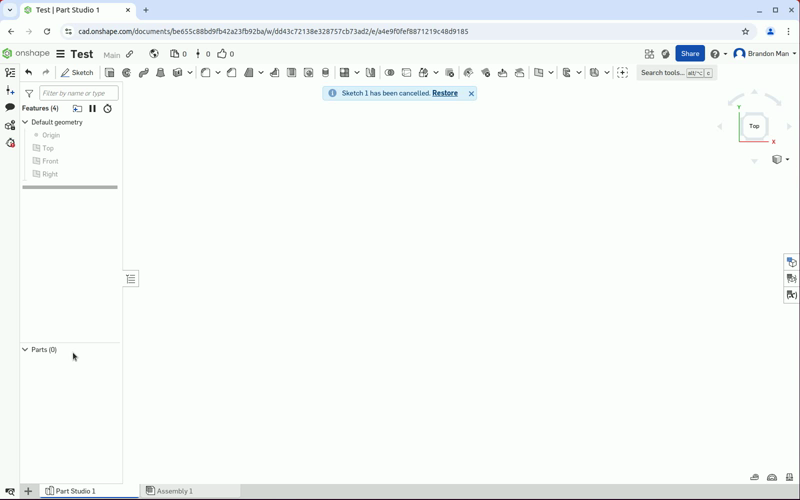
key(up)
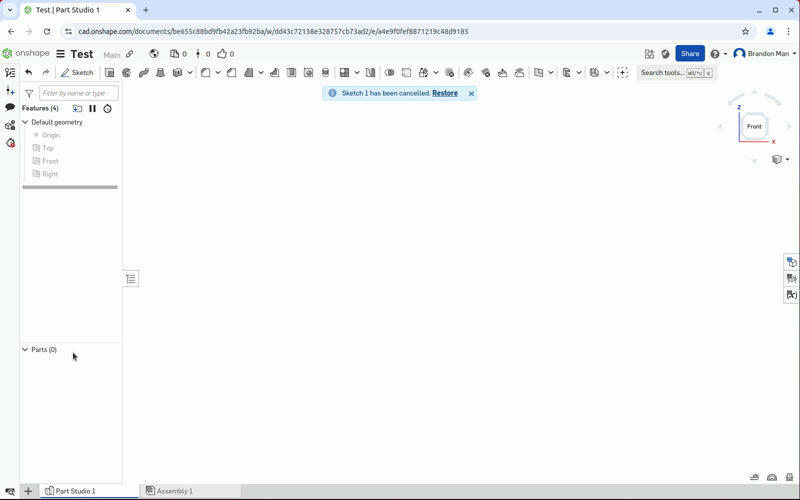
key_up(shift)
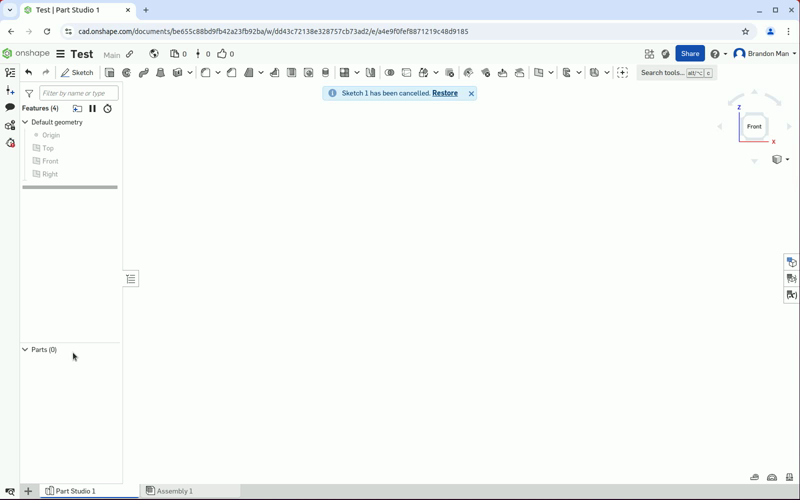
key(space)
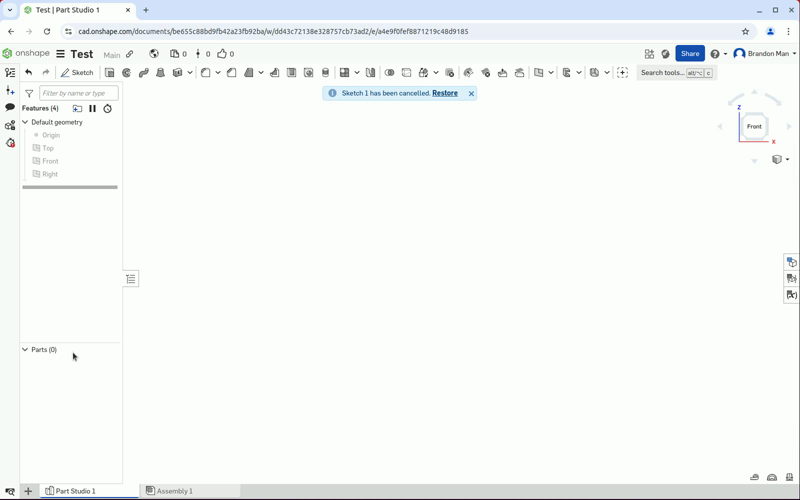
key_down(shift)
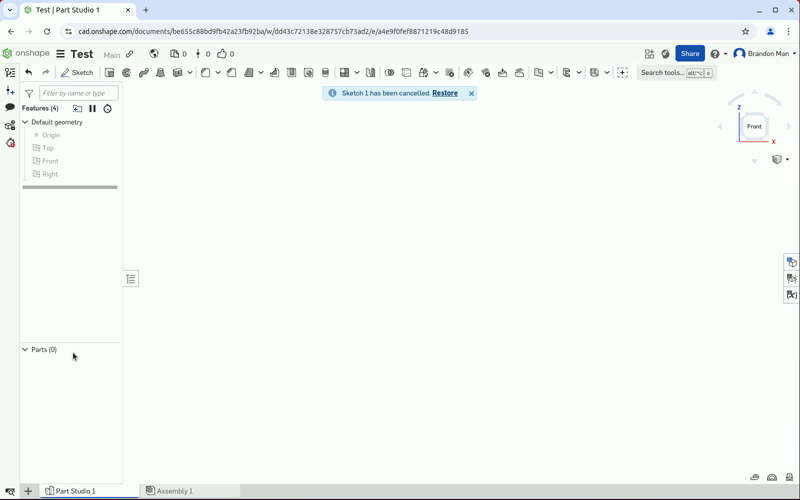
key(left)
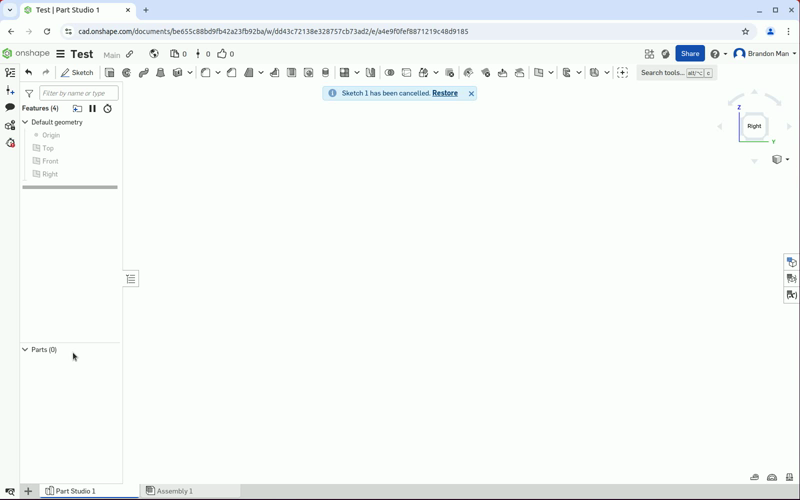
key_up(shift)
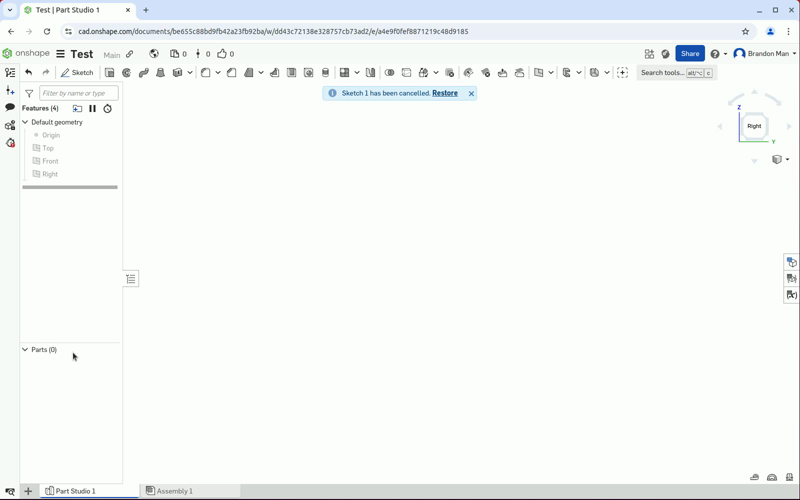
mouse_move(73, 352)
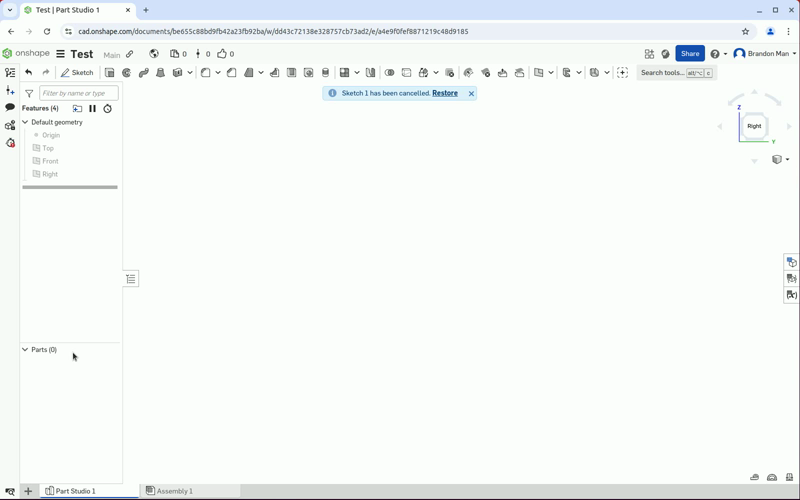
key(shift+y)
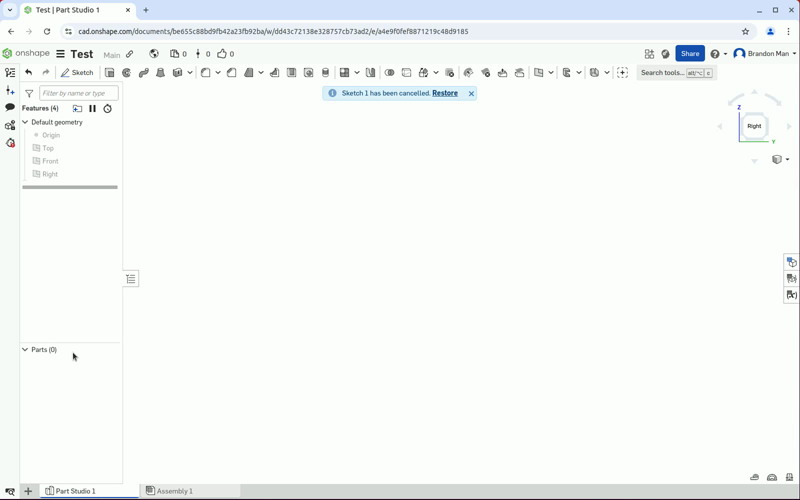
key(shift+s)
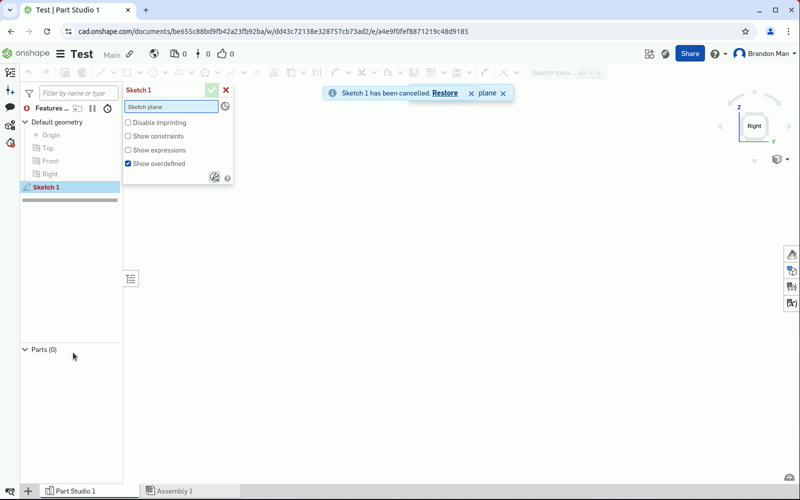
mouse_move(73, 176)
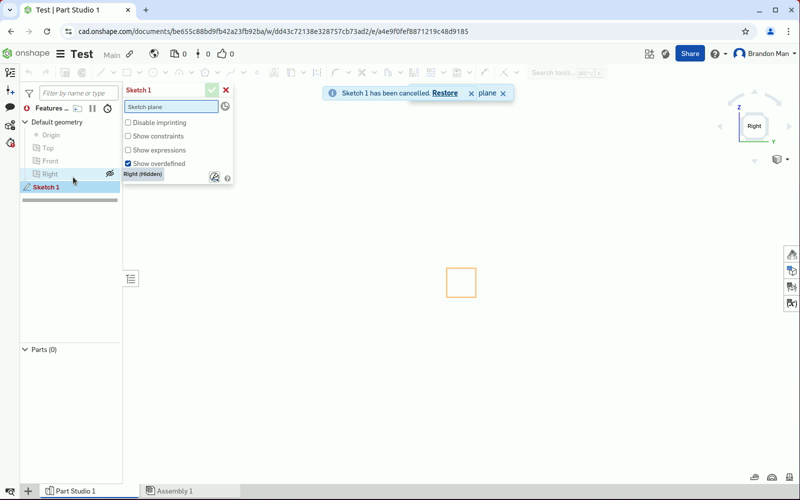
click(73, 176)
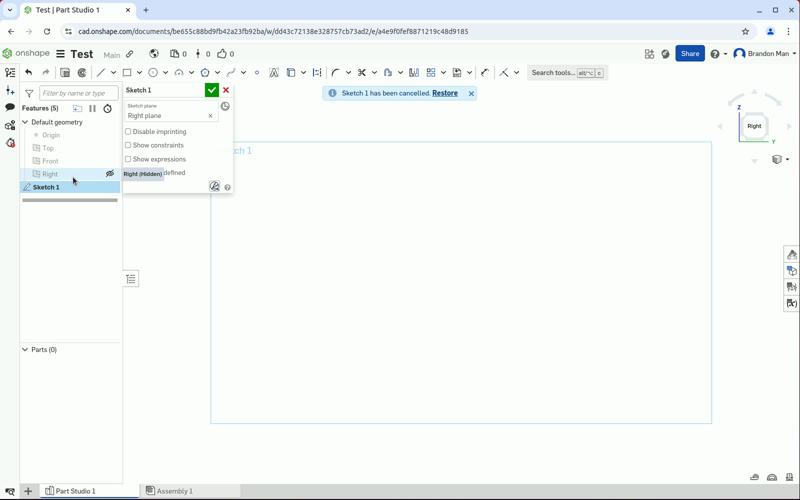
mouse_move(73, 352)
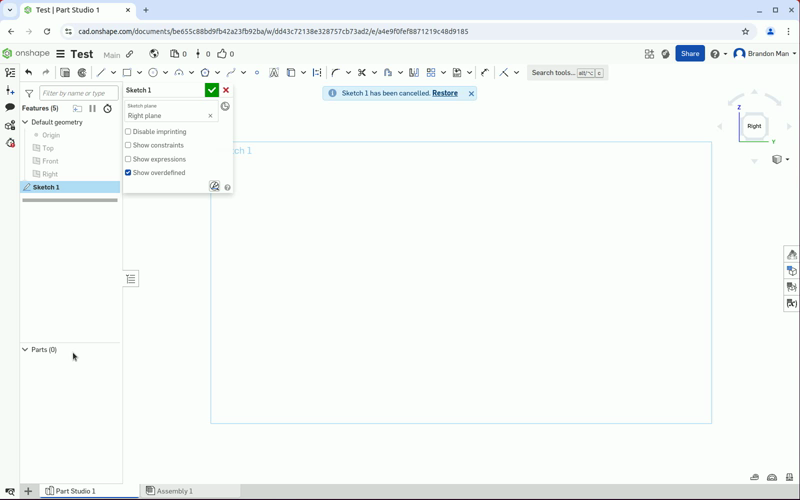
key(y)
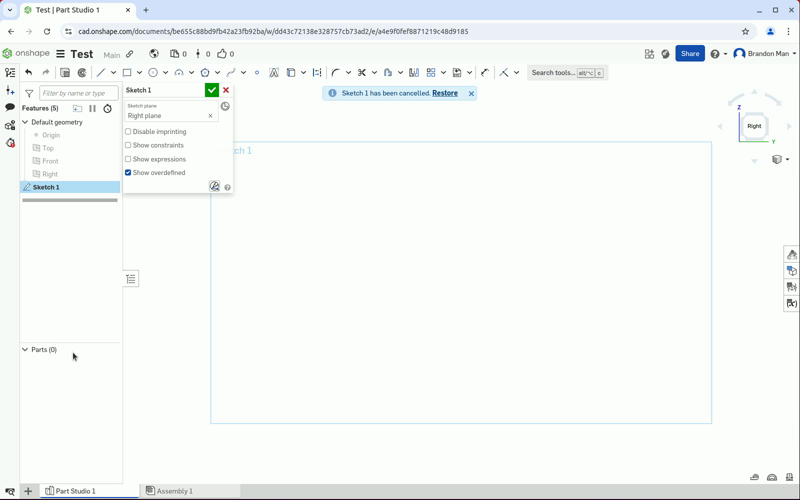
key(l)
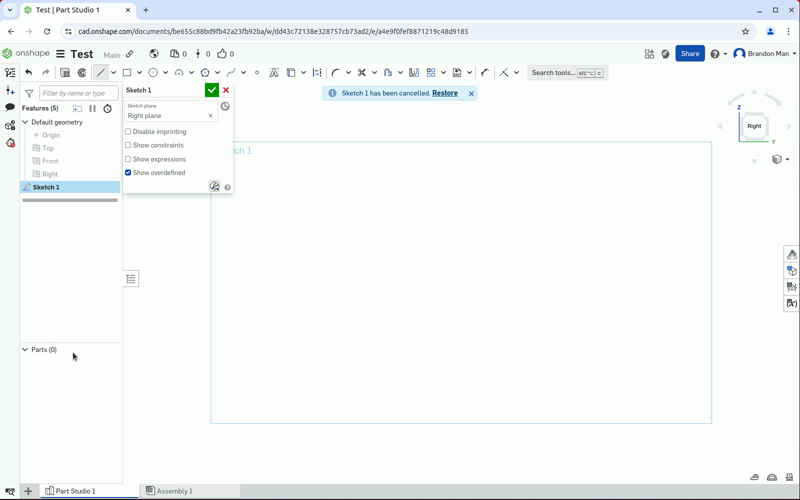
key_down(shift)
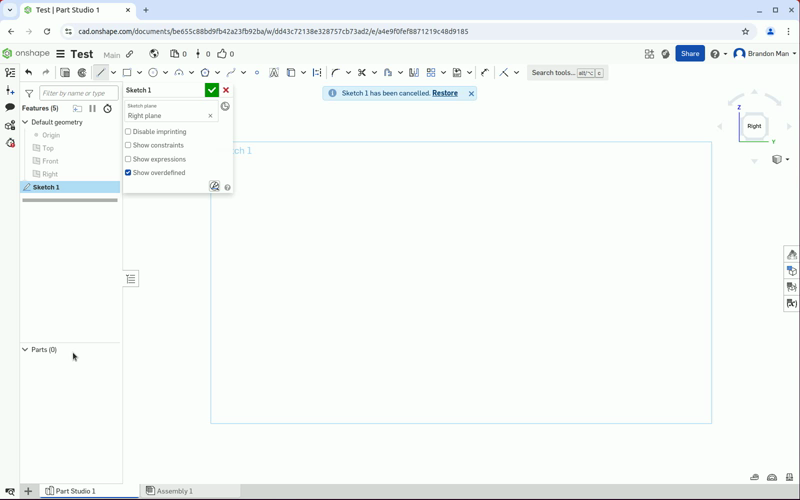
mouse_move(348, 336)
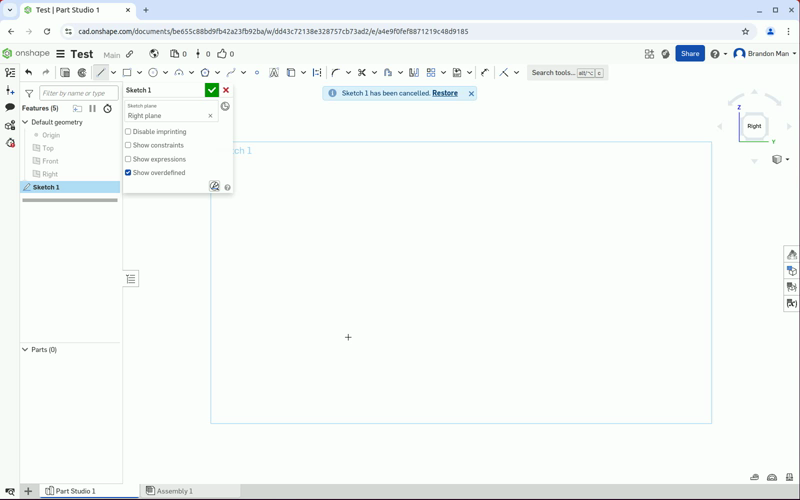
click(348, 336)
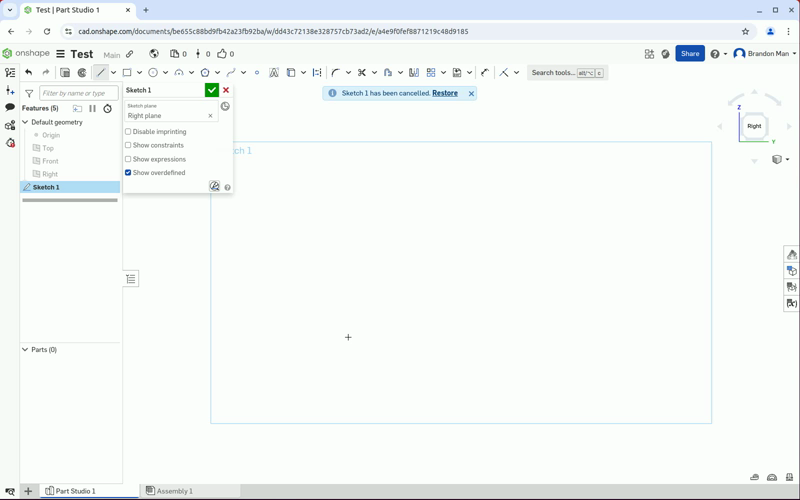
key_up(shift)
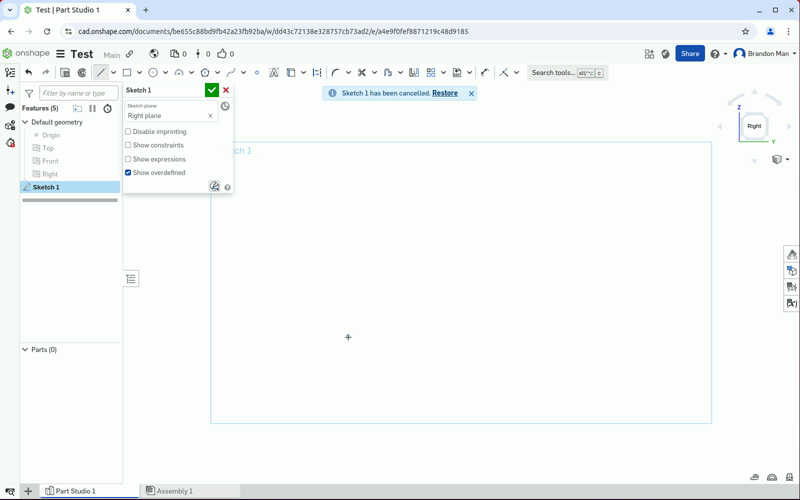
key_down(shift)
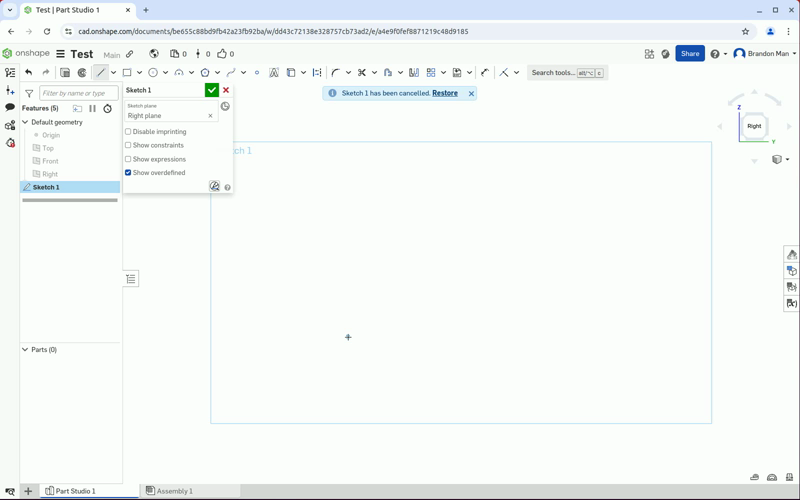
mouse_move(568, 336)
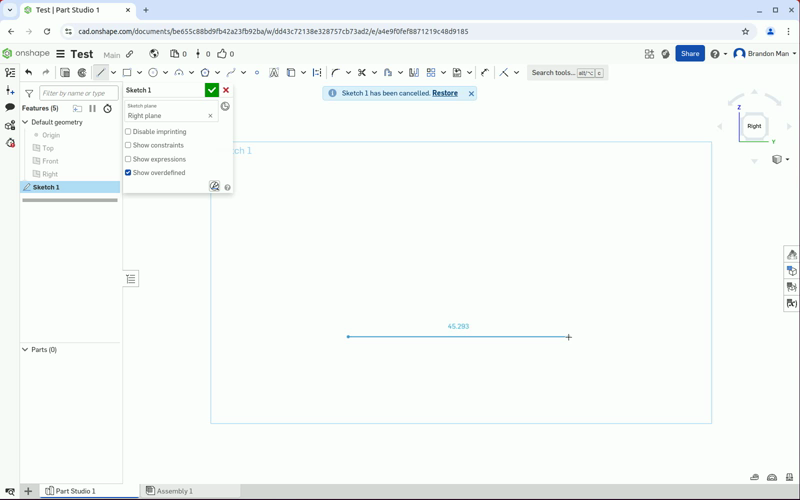
click(568, 336)
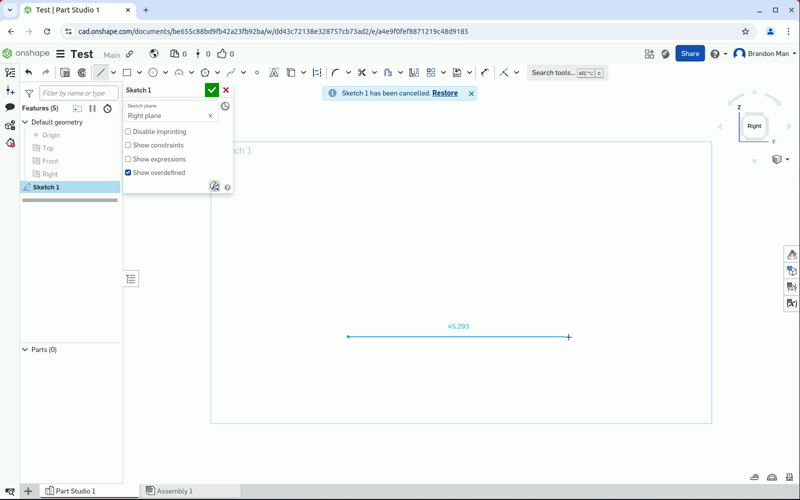
key_up(shift)
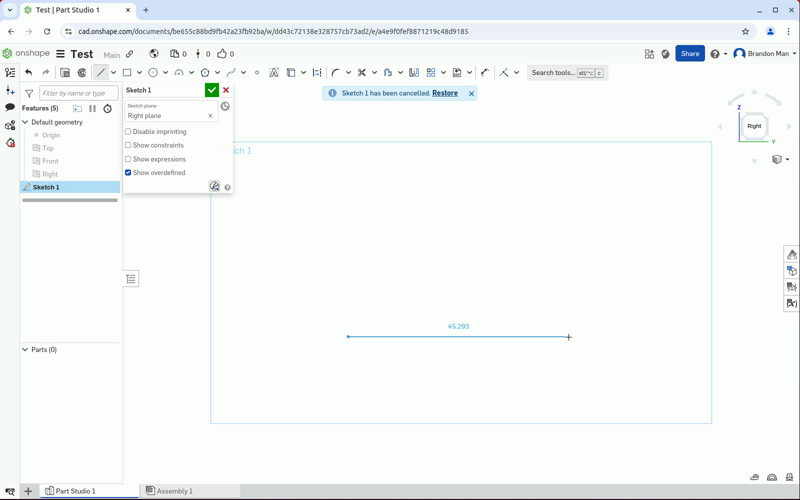
key_down(shift)
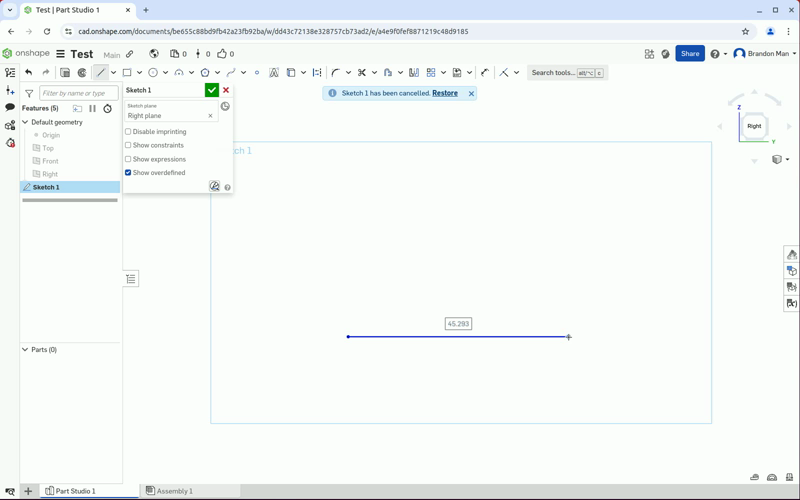
mouse_move(568, 264)
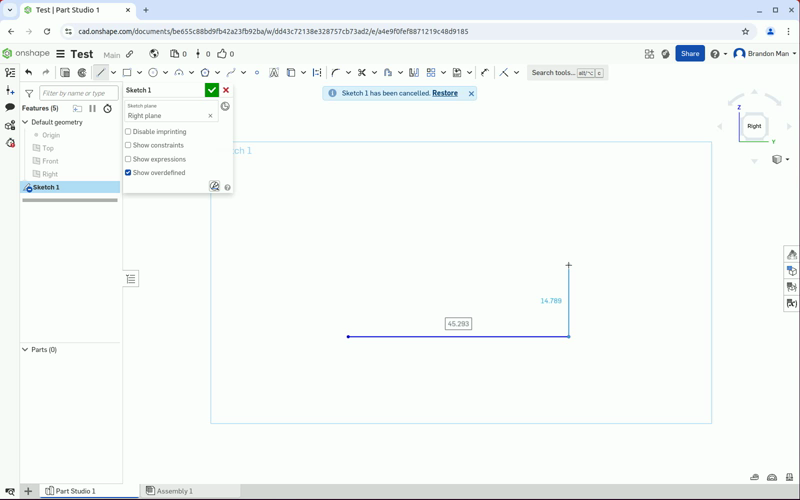
click(568, 264)
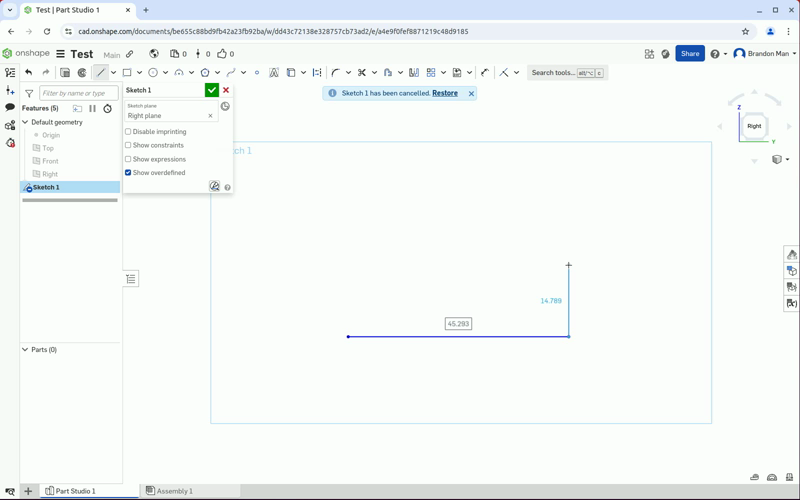
key_up(shift)
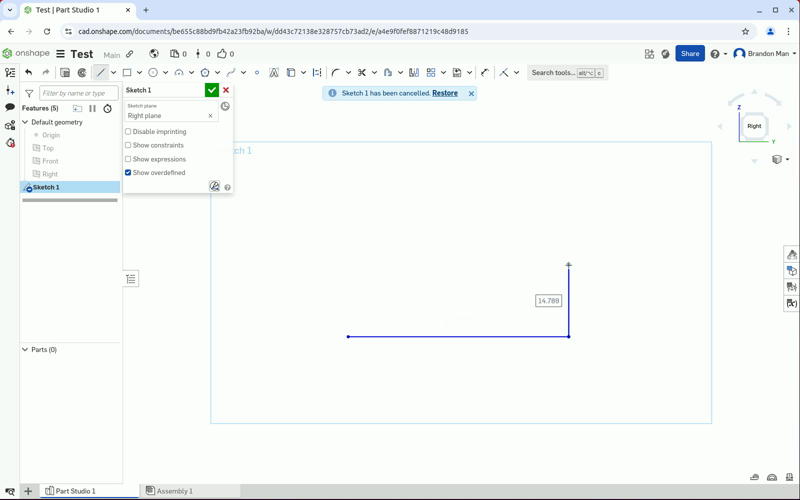
key_down(shift)
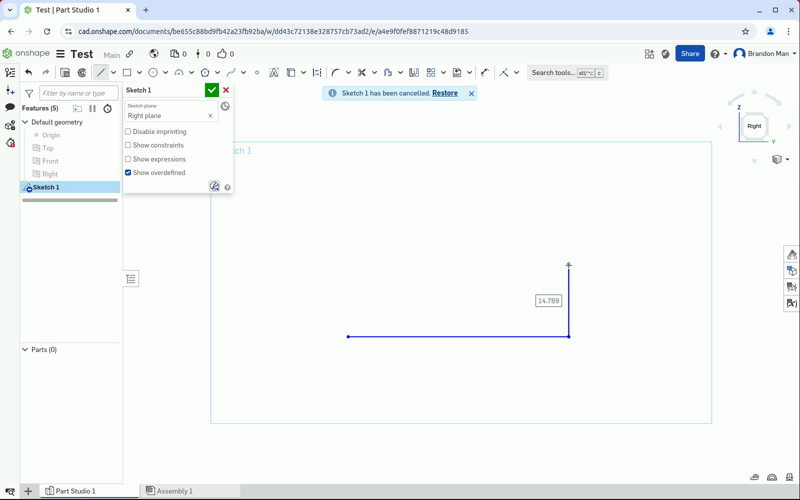
mouse_move(348, 264)
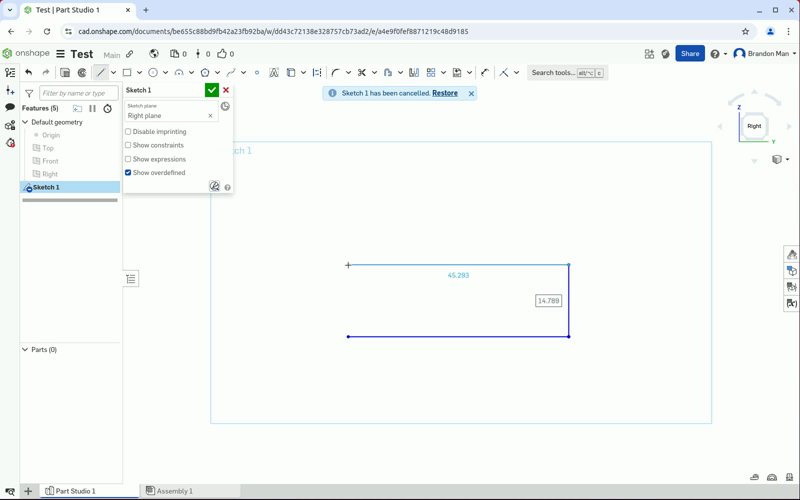
click(348, 264)
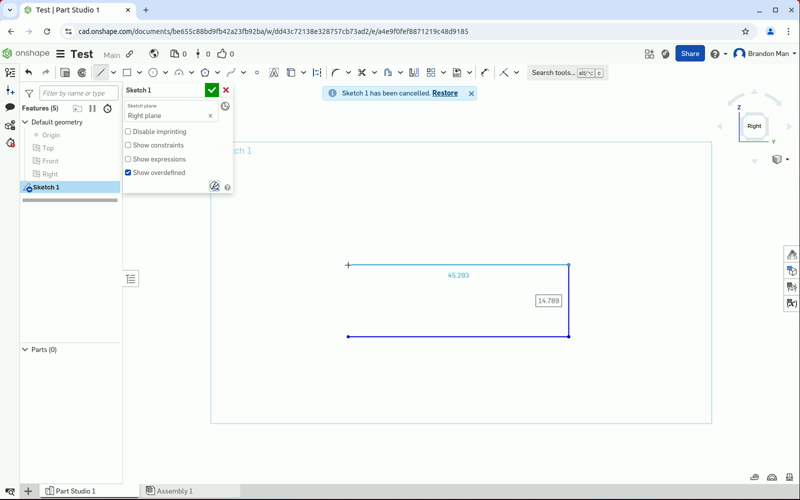
key_up(shift)
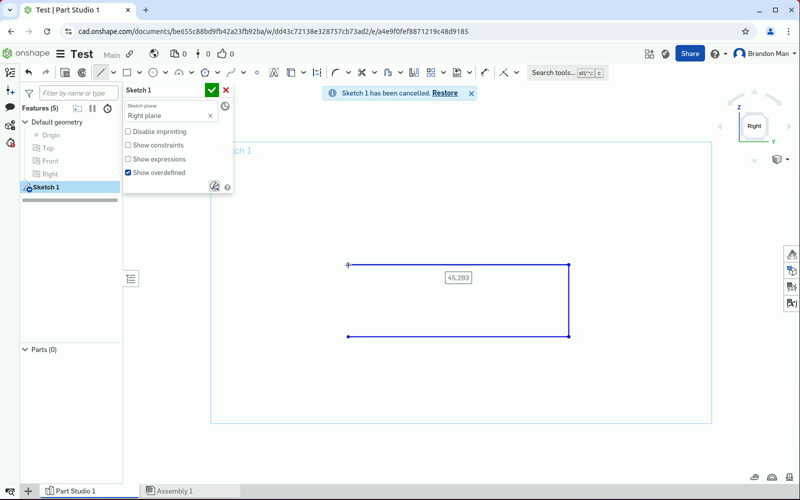
key_down(shift)
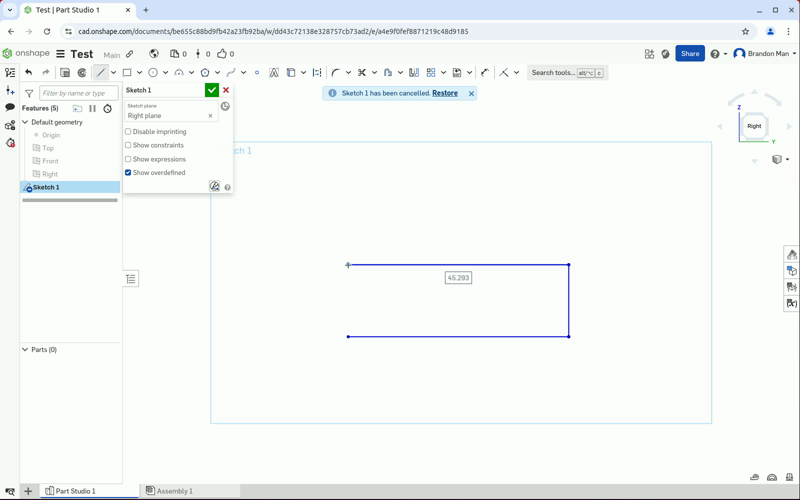
mouse_move(348, 336)
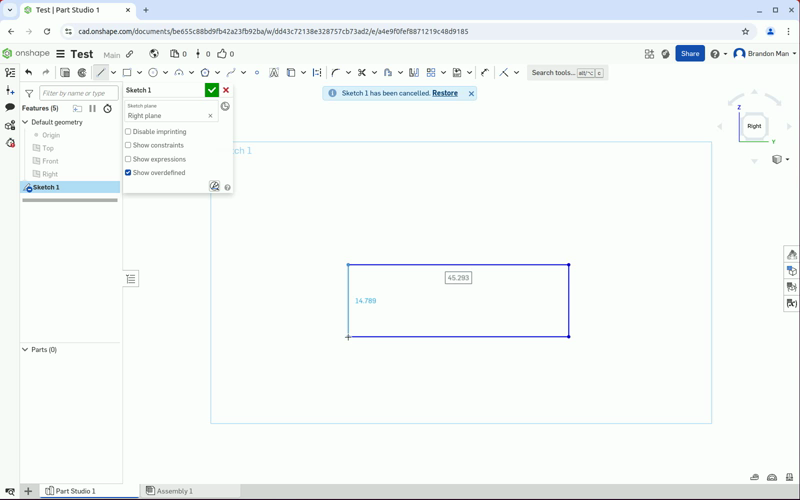
key_up(shift)
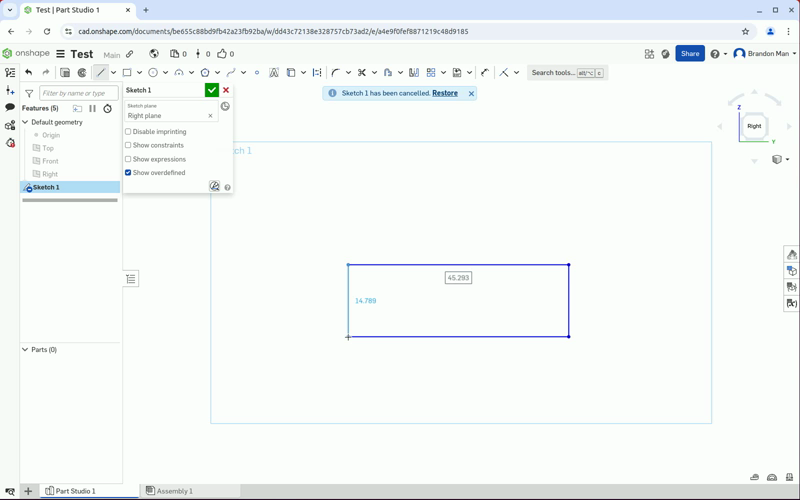
click(348, 336)
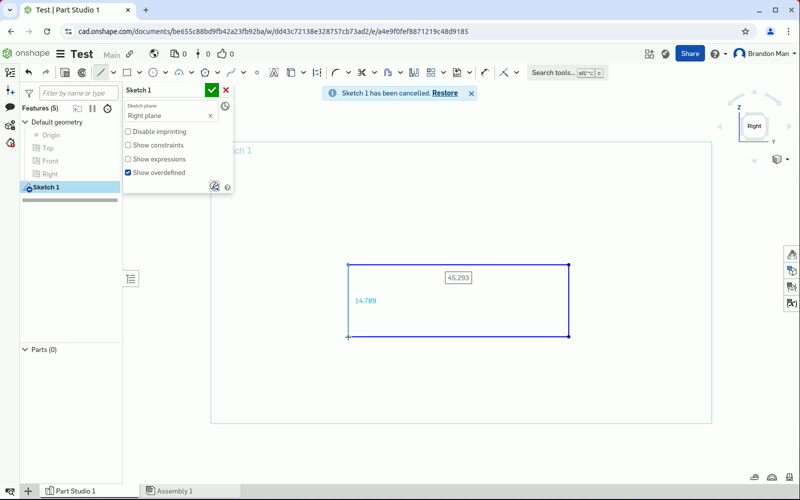
key(esc)
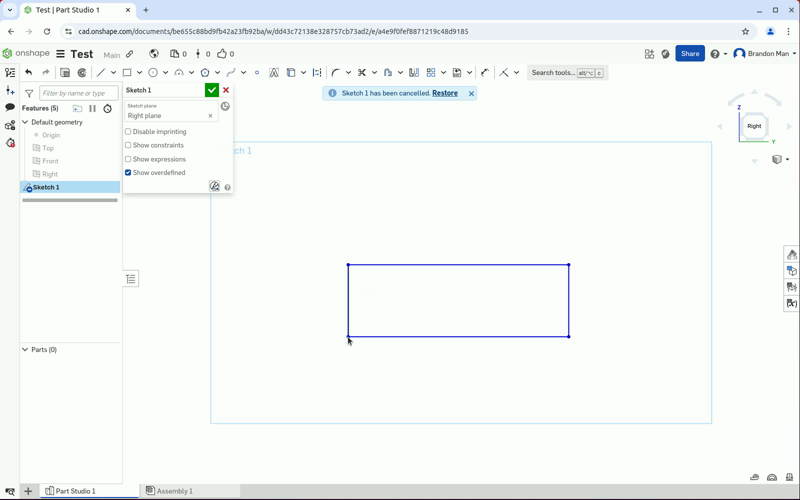
mouse_move(468, 313)
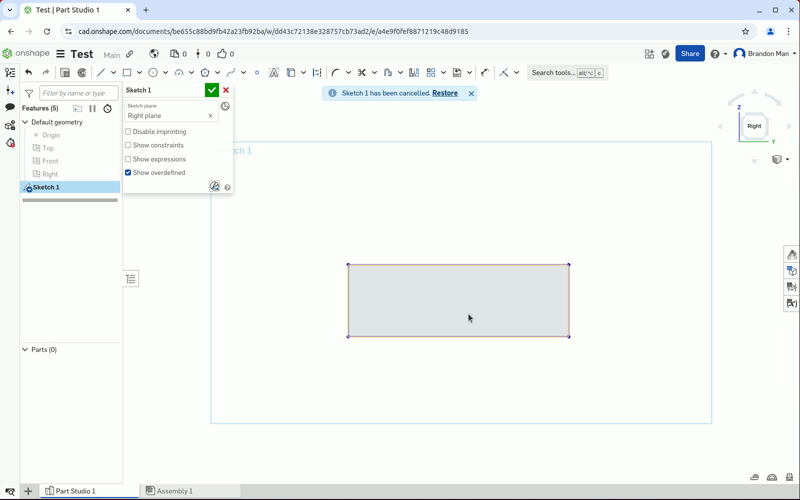
click(468, 313)
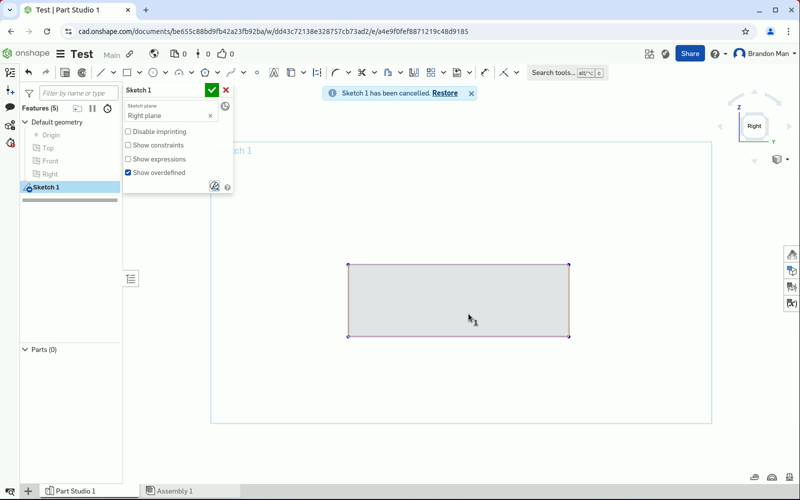
mouse_move(73, 352)
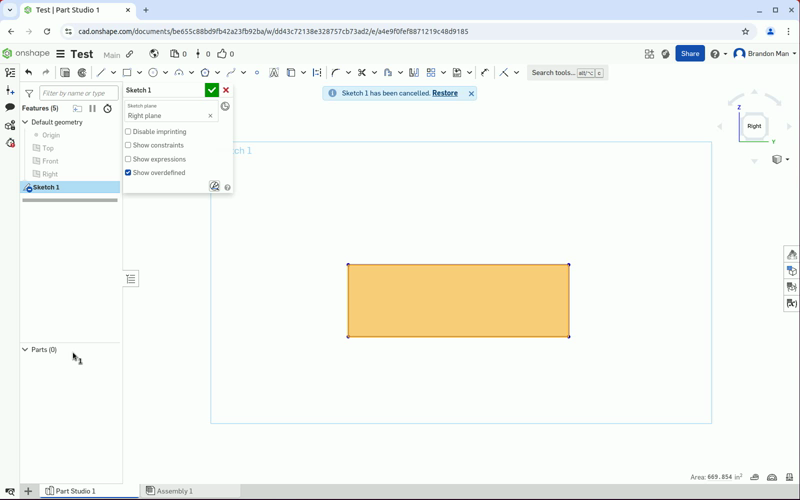
key(shift+y)
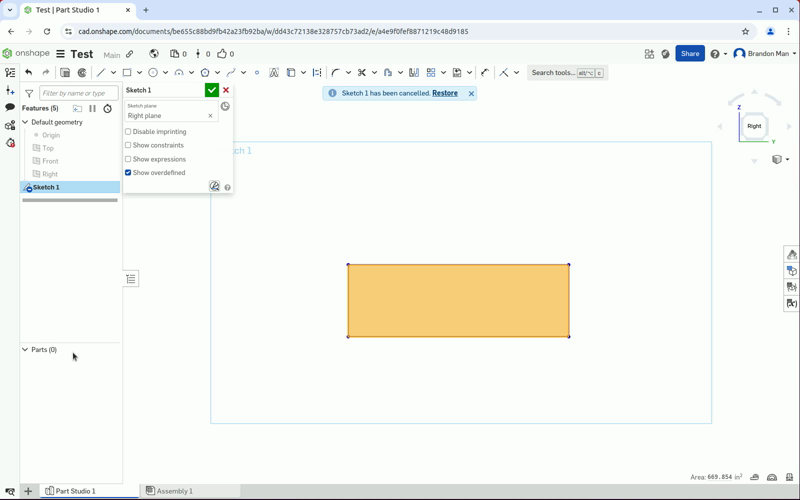
key(shift+e)
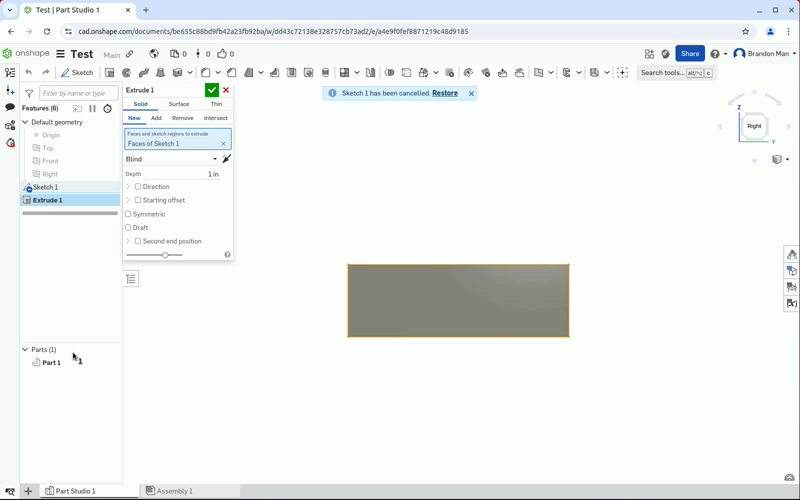
mouse_move(143, 106)
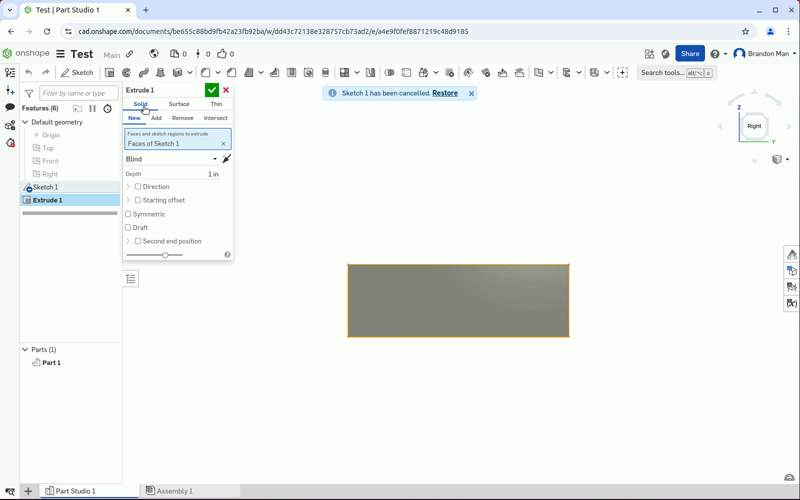
click(143, 106)
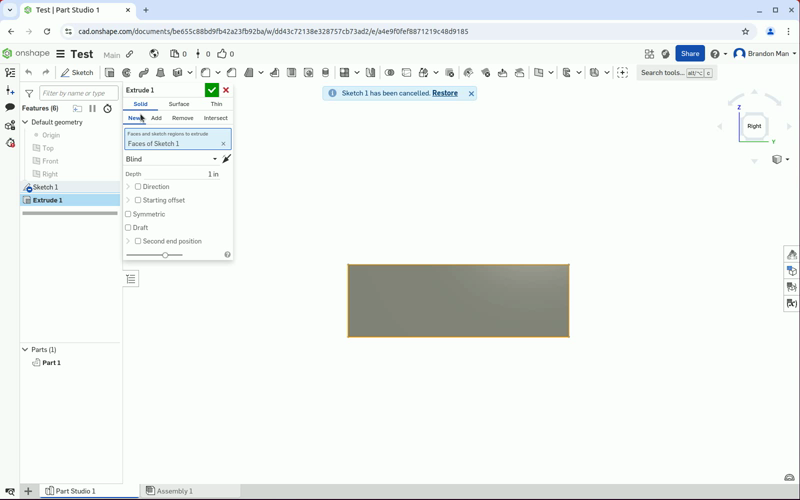
mouse_move(137, 120)
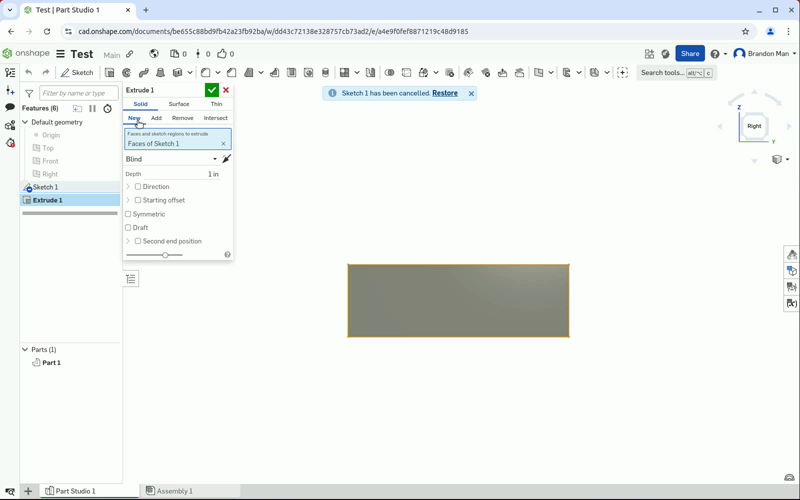
click(137, 120)
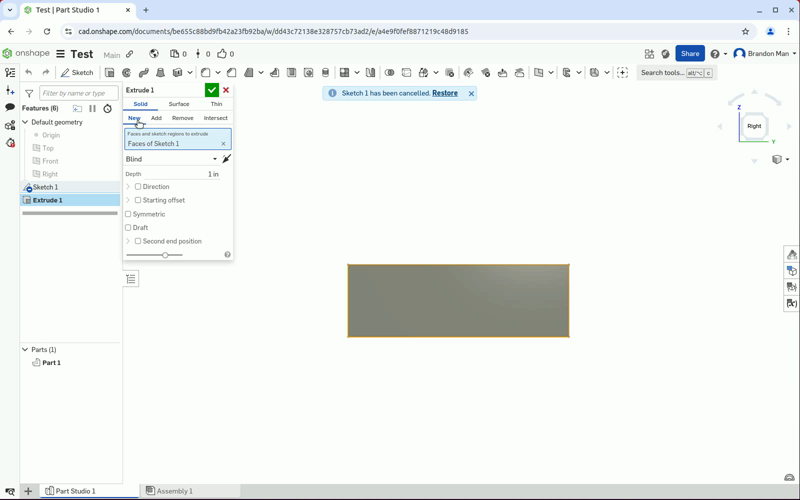
key(tab, 4)
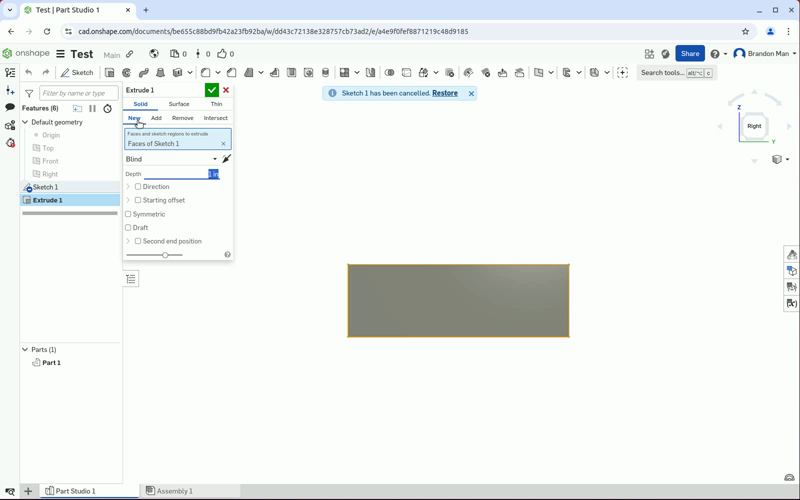
text(1.685)
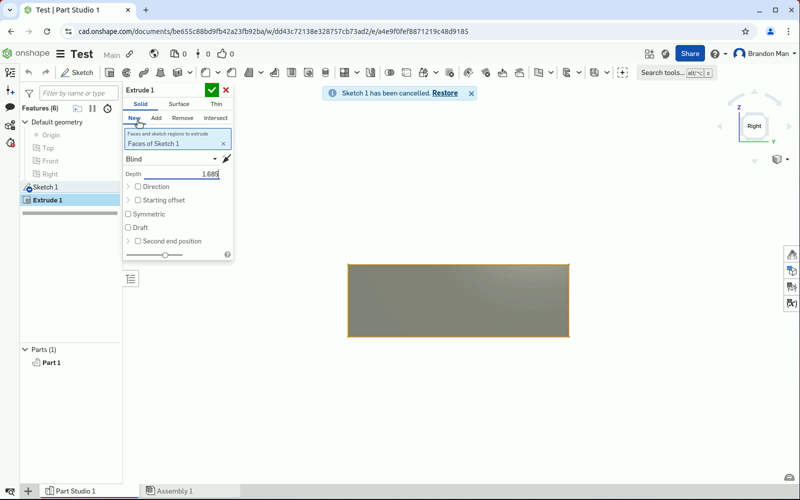
key(enter)
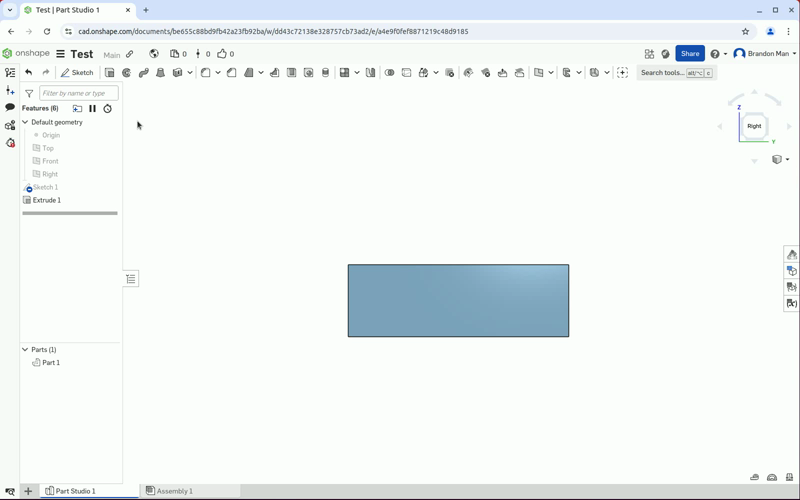
key(shift+h)
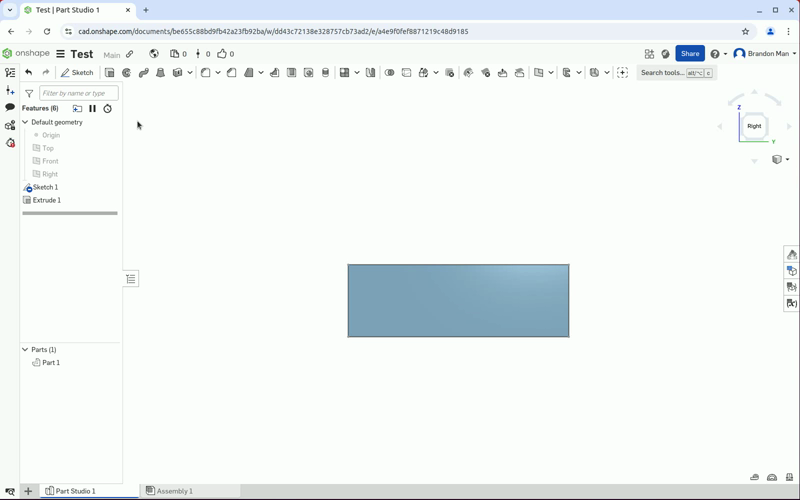
key(shift+h)
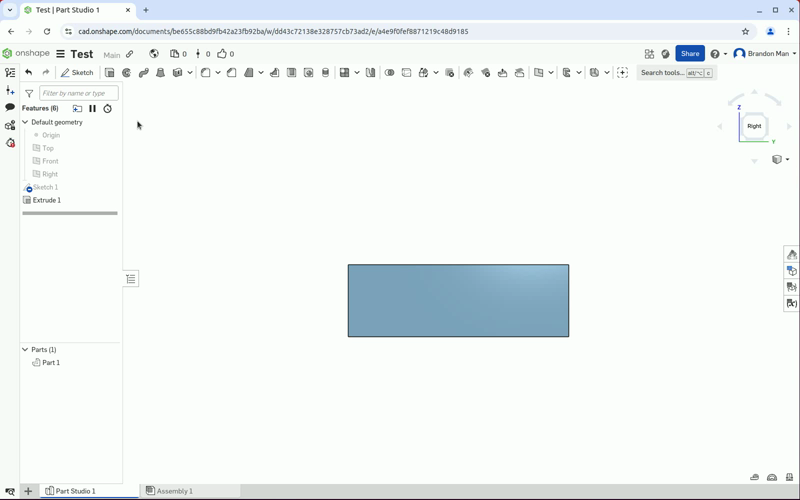
mouse_move(73, 189)
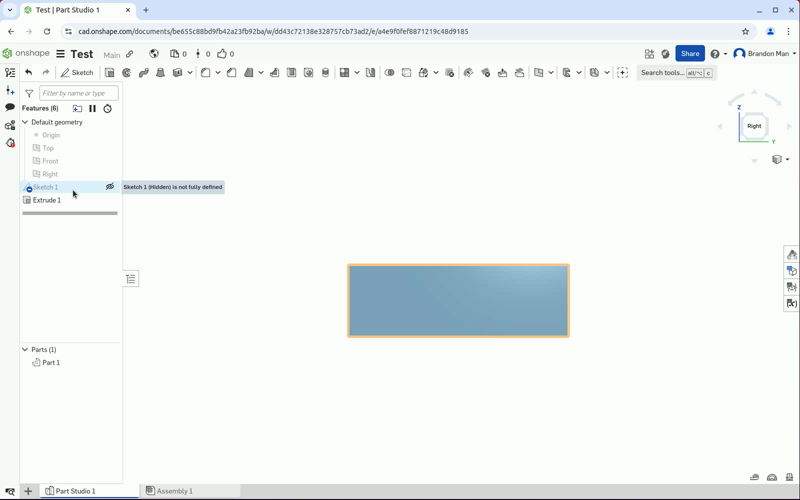
click(73, 189)
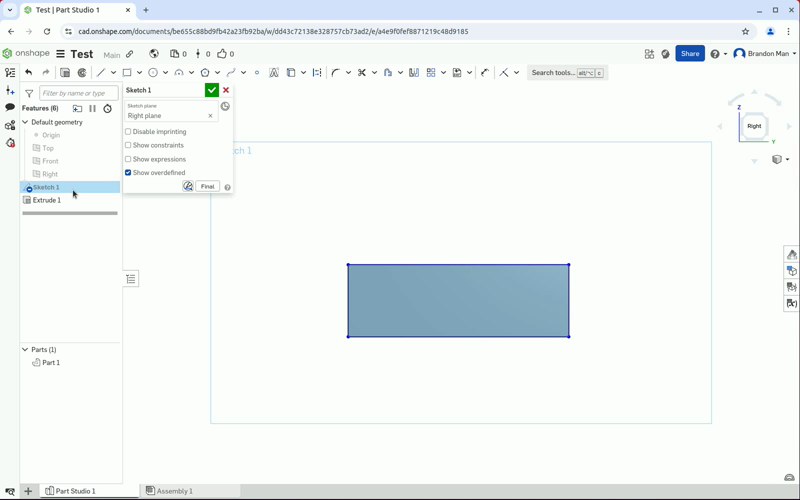
mouse_move(229, 92)
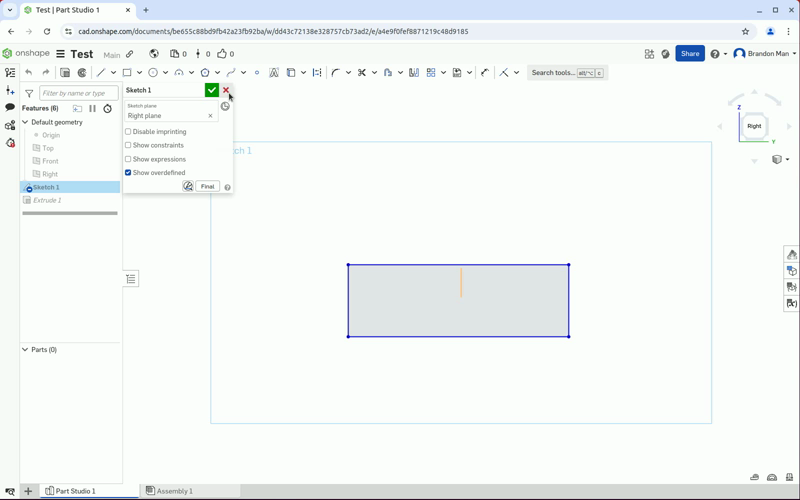
click(229, 92)
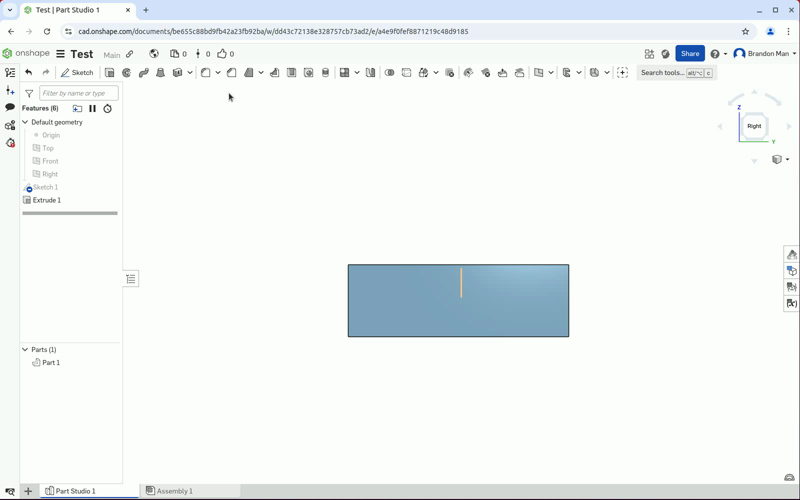
mouse_move(541, 75)
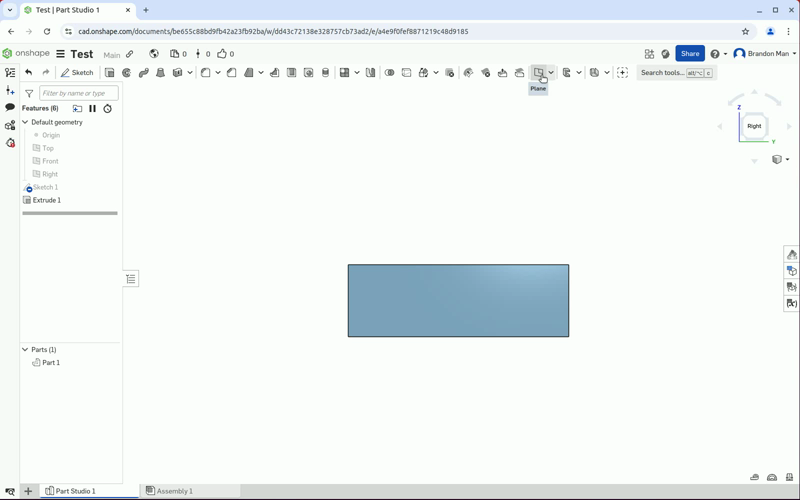
click(541, 75)
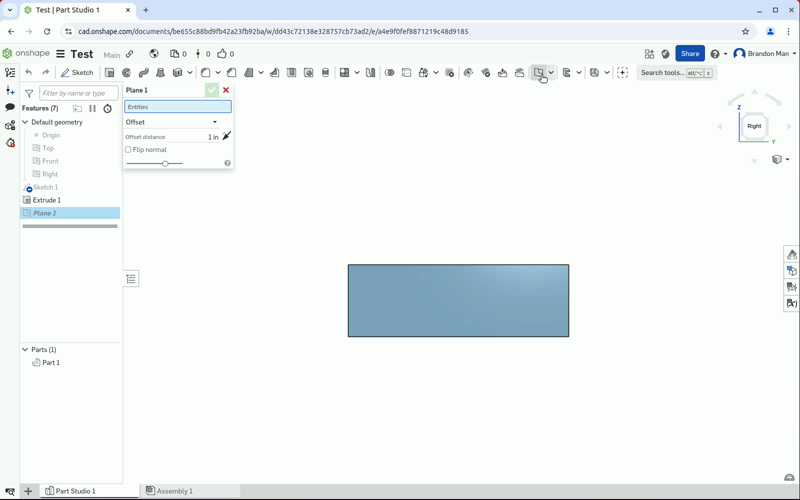
mouse_move(73, 176)
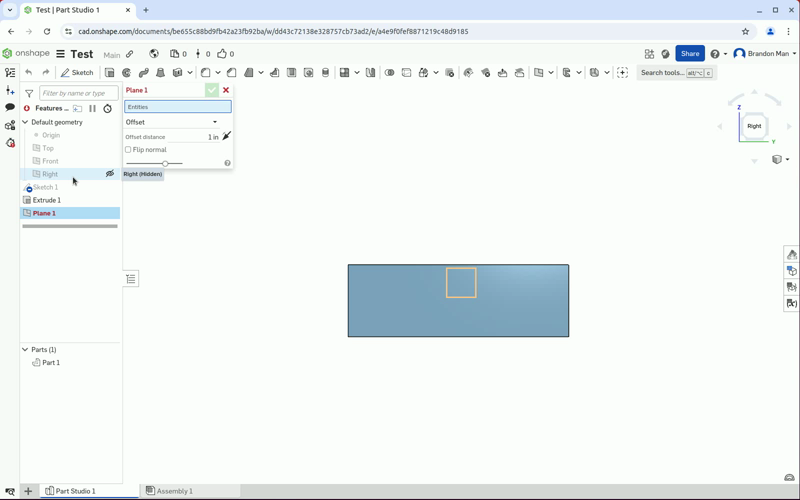
click(73, 176)
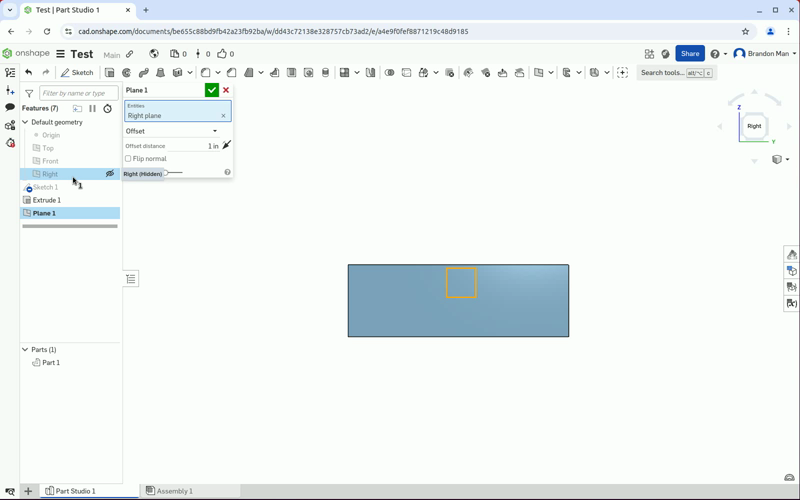
key(tab, 2)
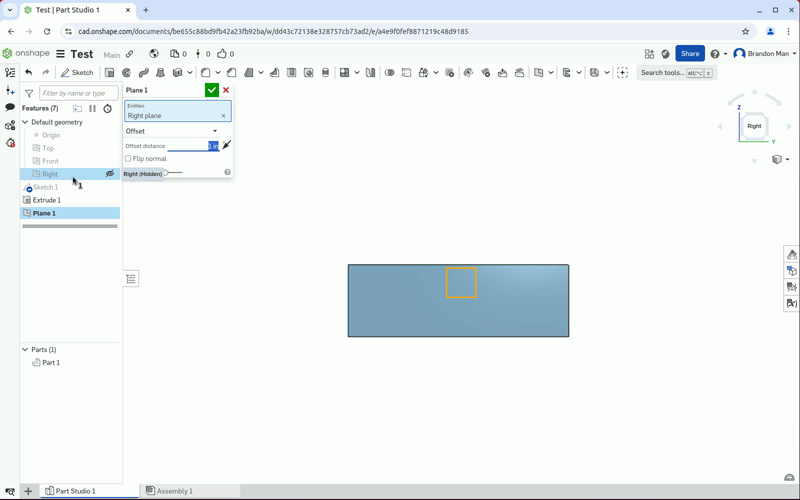
text(1.695)
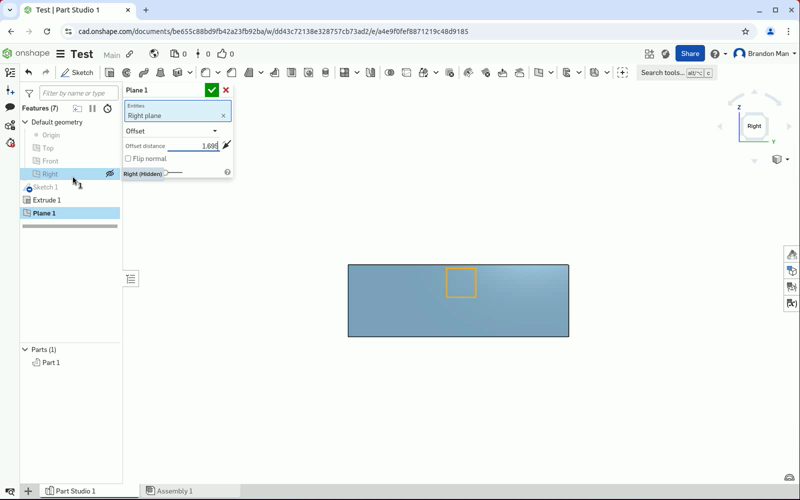
key(enter, 2)
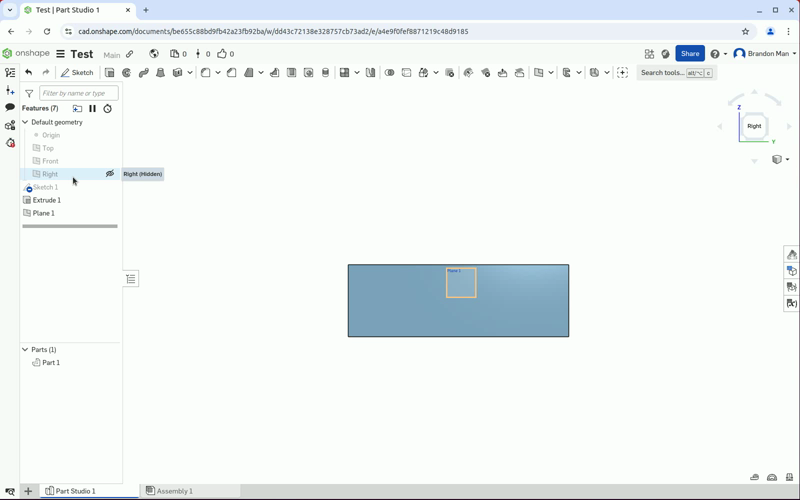
key(shift+s)
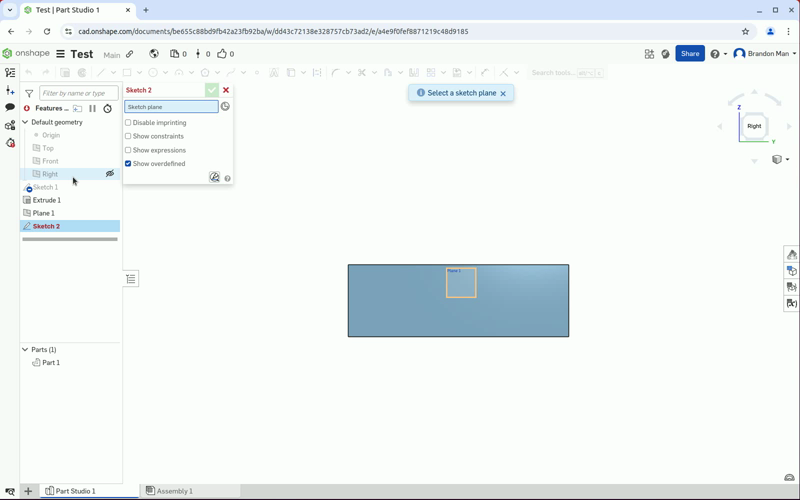
mouse_move(73, 215)
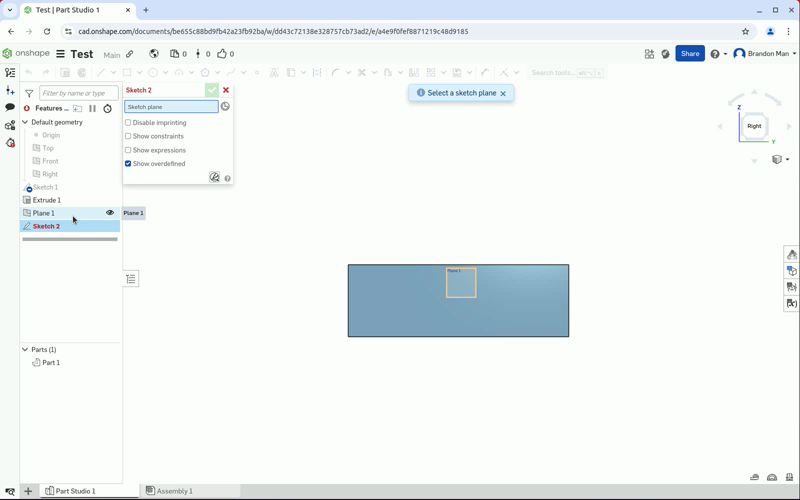
click(73, 215)
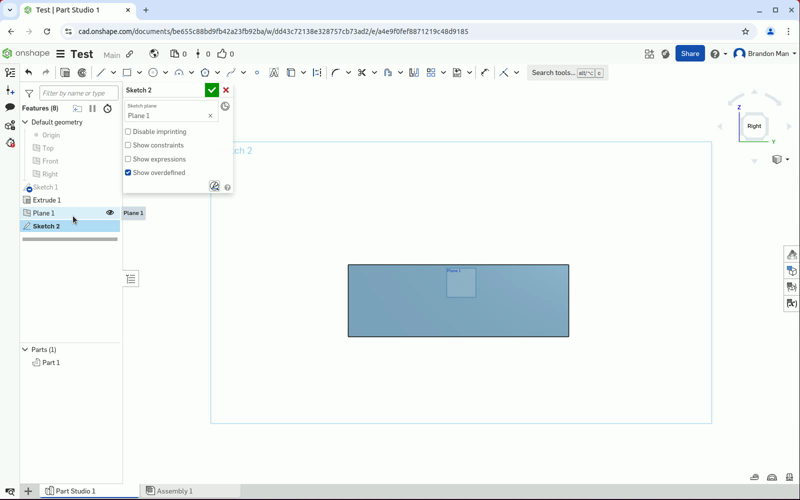
mouse_move(73, 352)
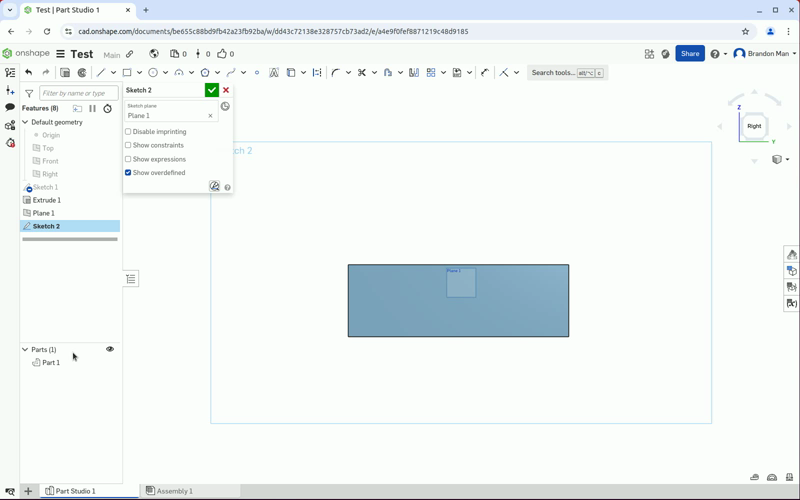
key(y)
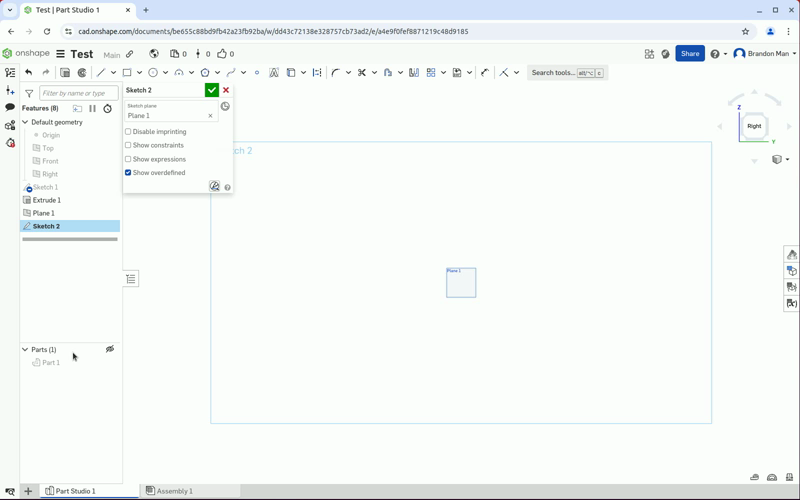
key(l)
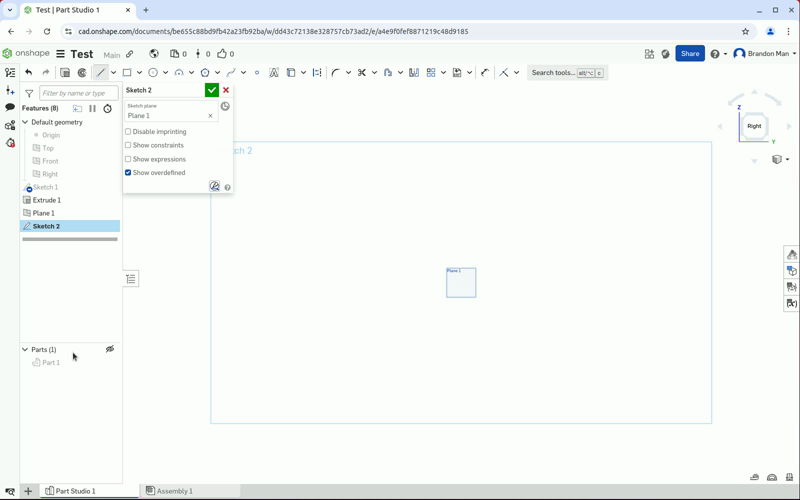
key_down(shift)
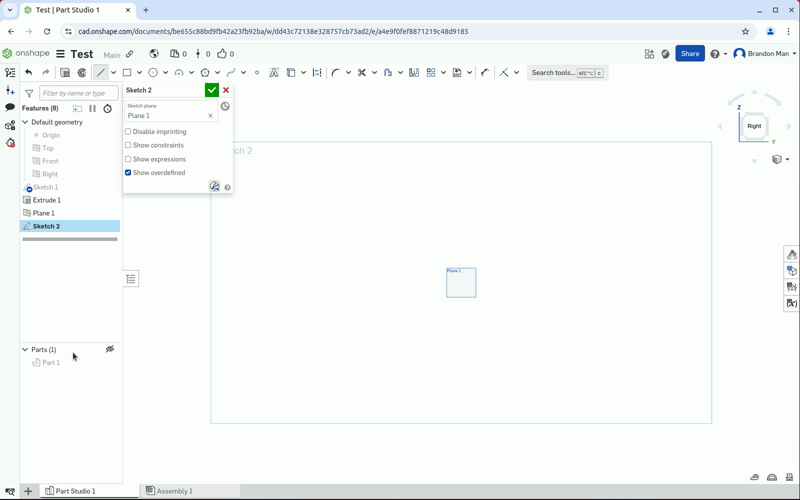
mouse_move(561, 280)
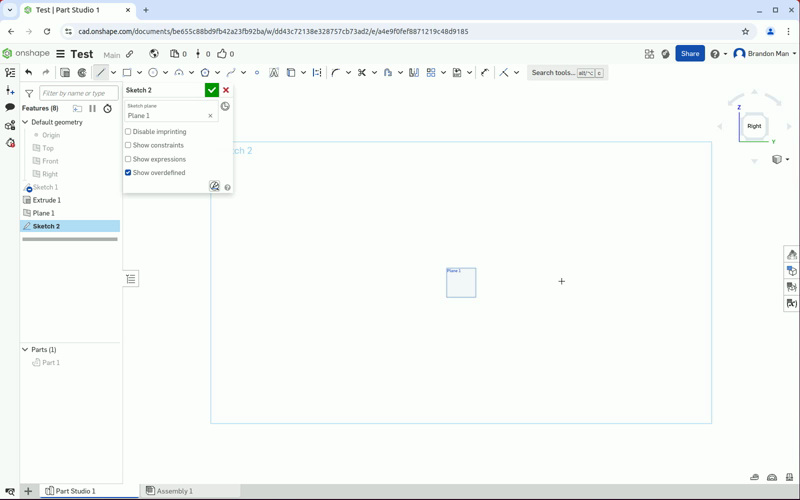
click(561, 280)
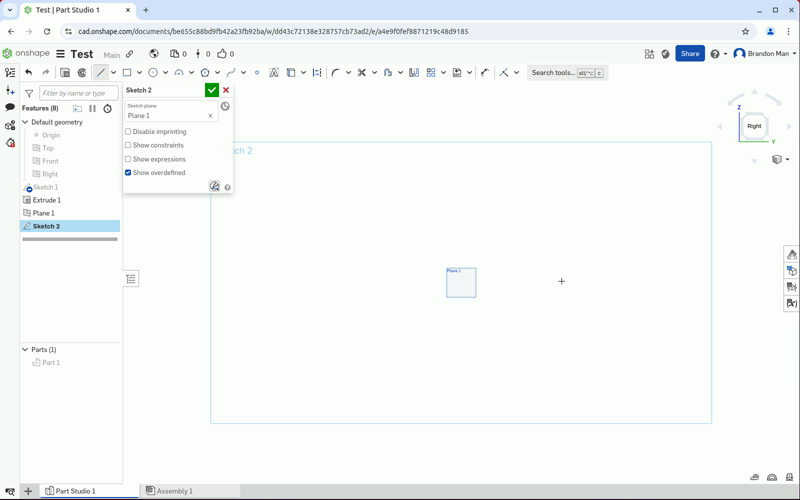
key_up(shift)
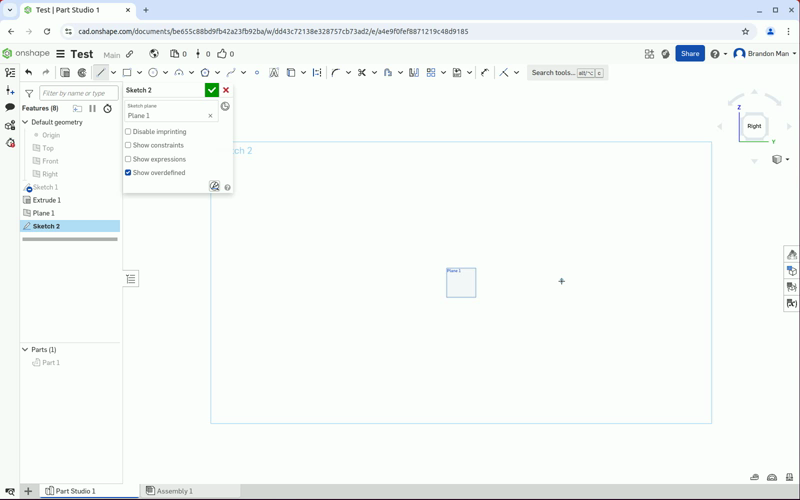
key_down(shift)
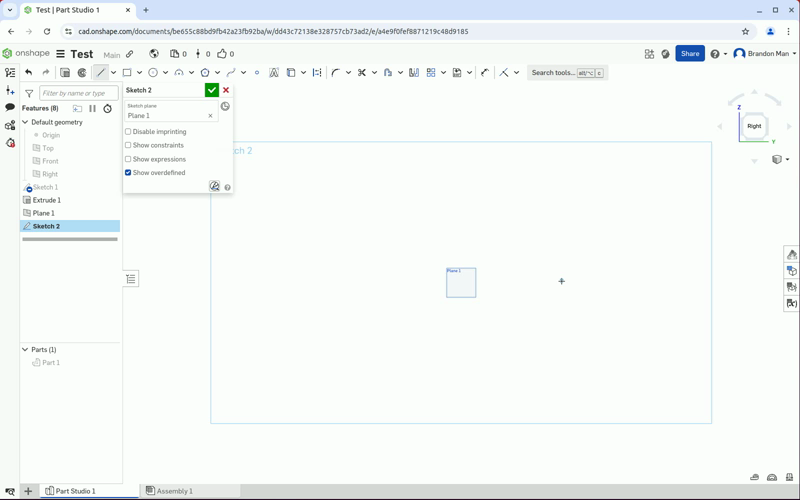
mouse_move(589, 280)
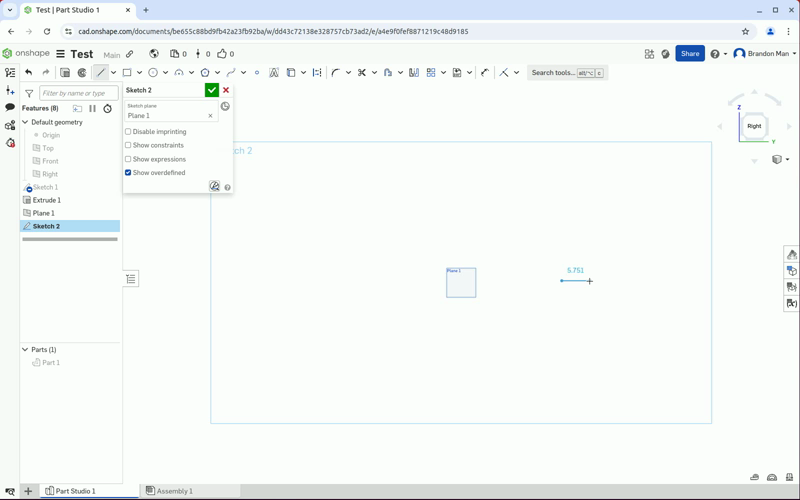
mouse_move(570, 280)
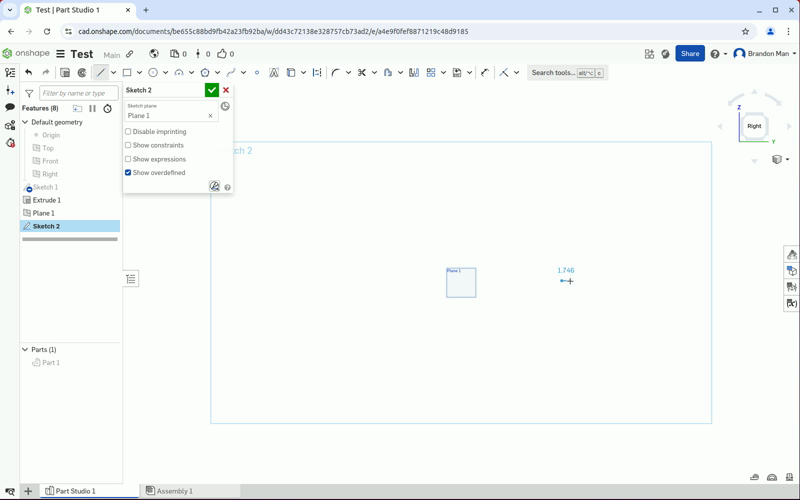
click(570, 280)
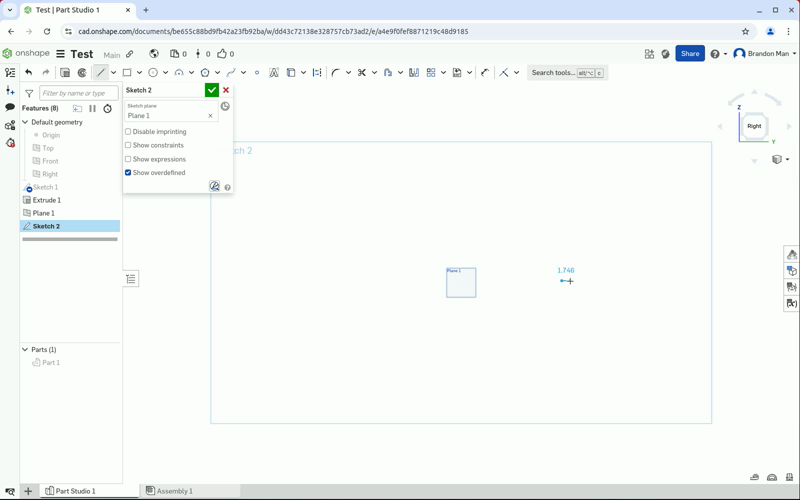
key_up(shift)
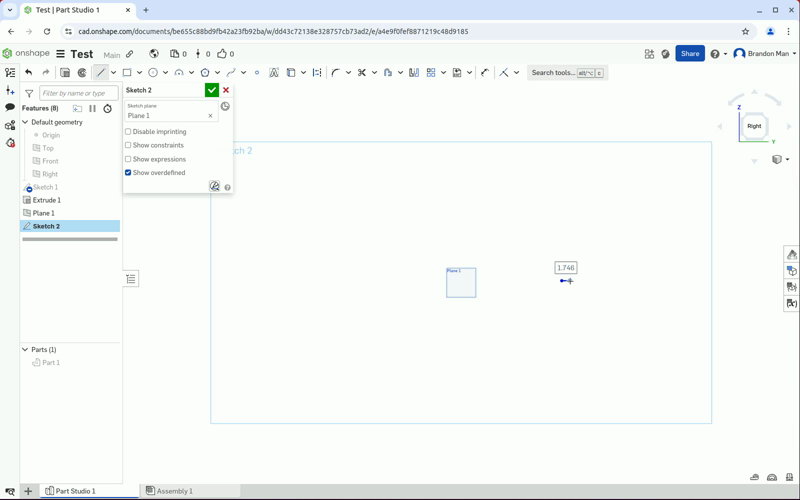
key_down(shift)
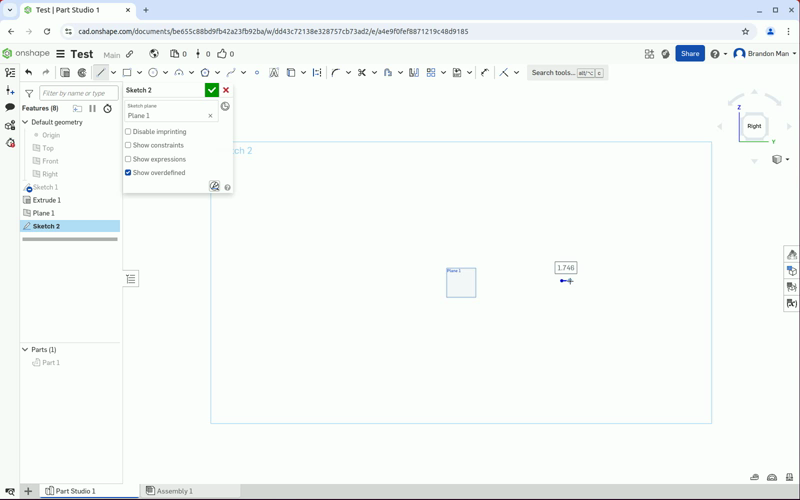
mouse_move(589, 280)
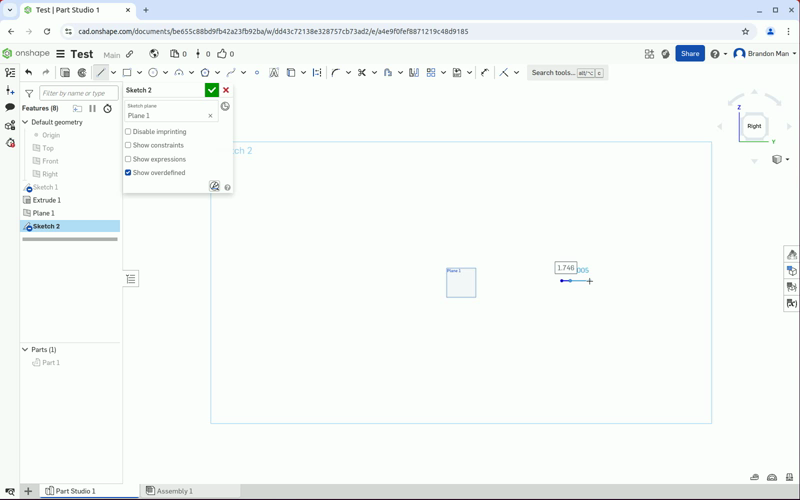
mouse_move(570, 261)
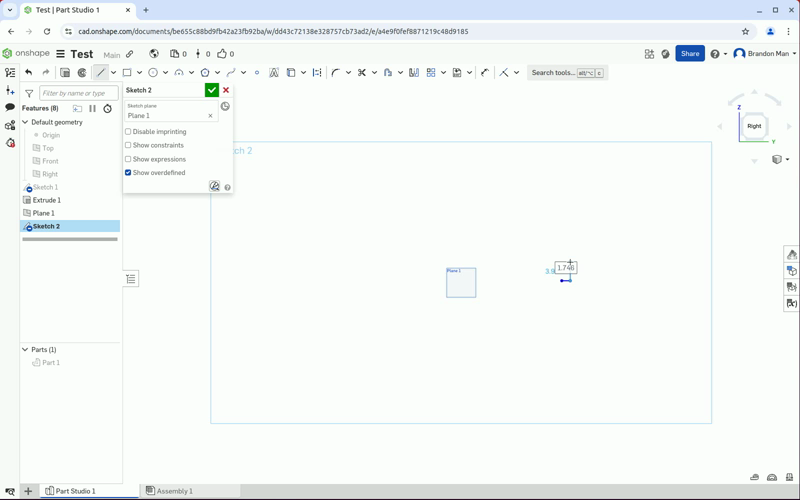
click(570, 261)
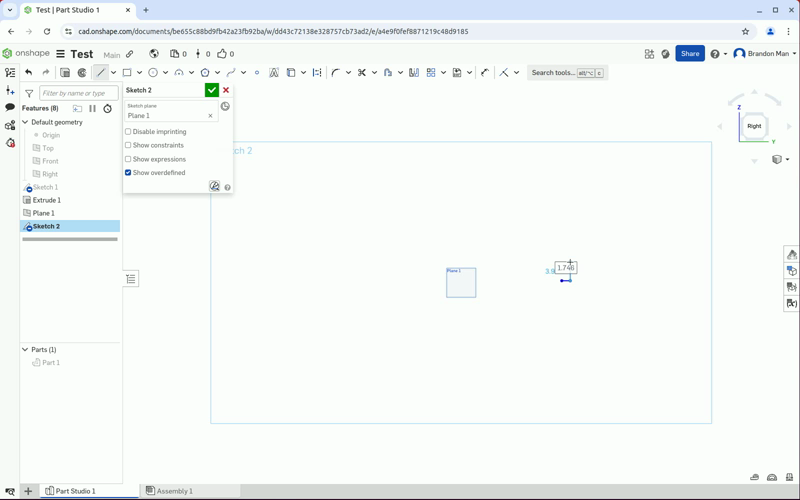
key_up(shift)
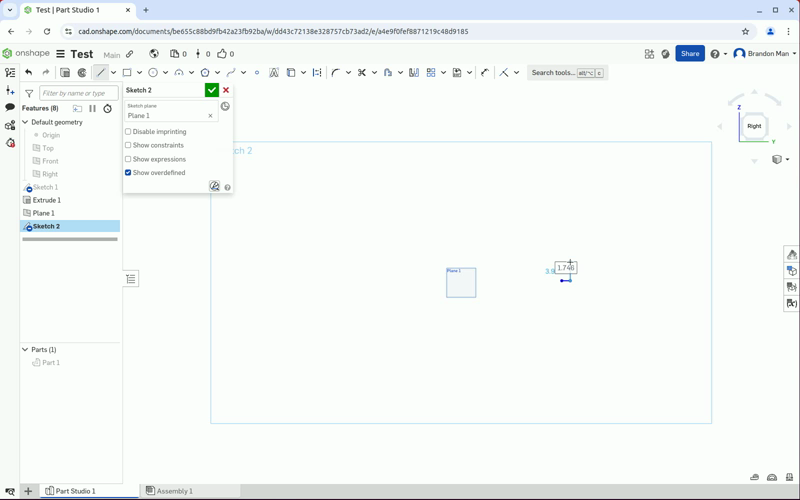
key_down(shift)
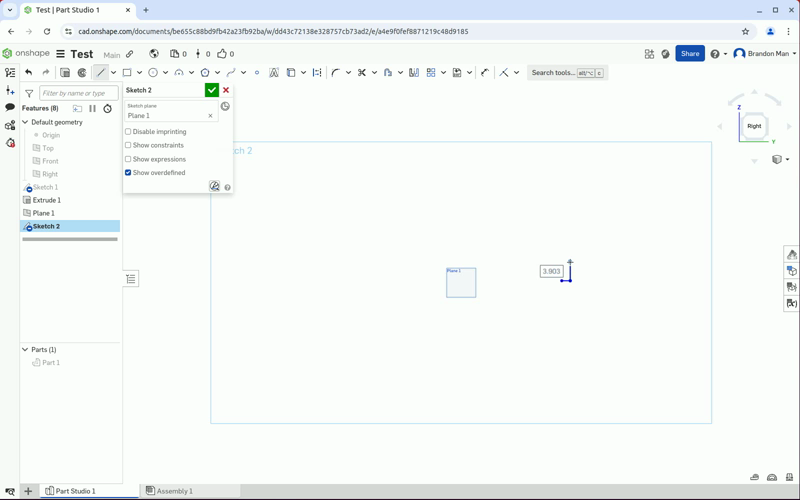
mouse_move(589, 261)
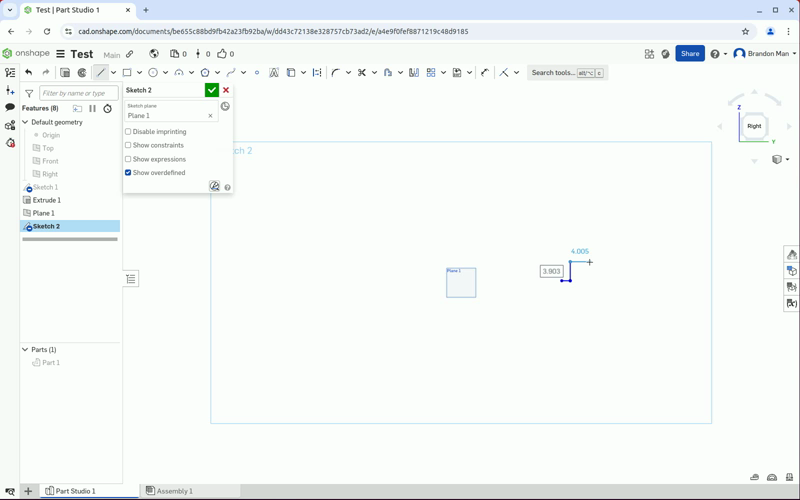
mouse_move(561, 261)
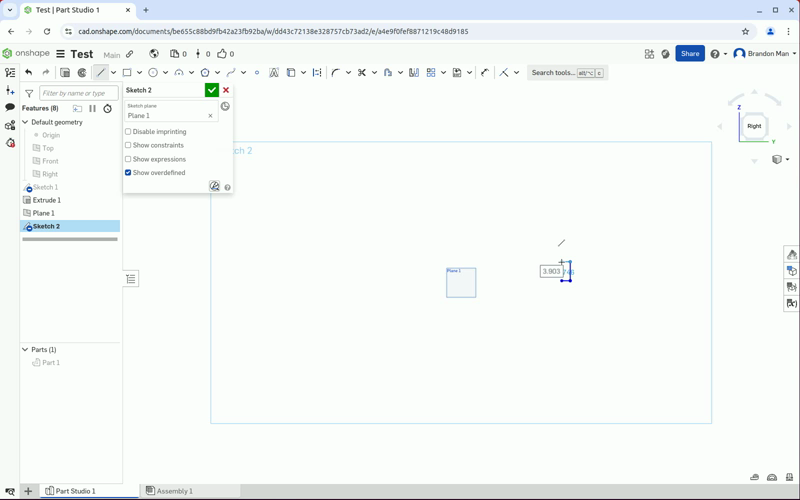
click(561, 261)
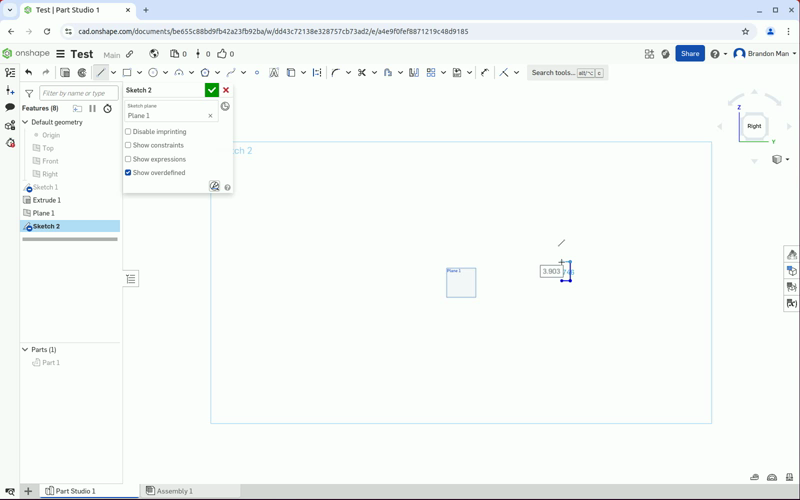
key_up(shift)
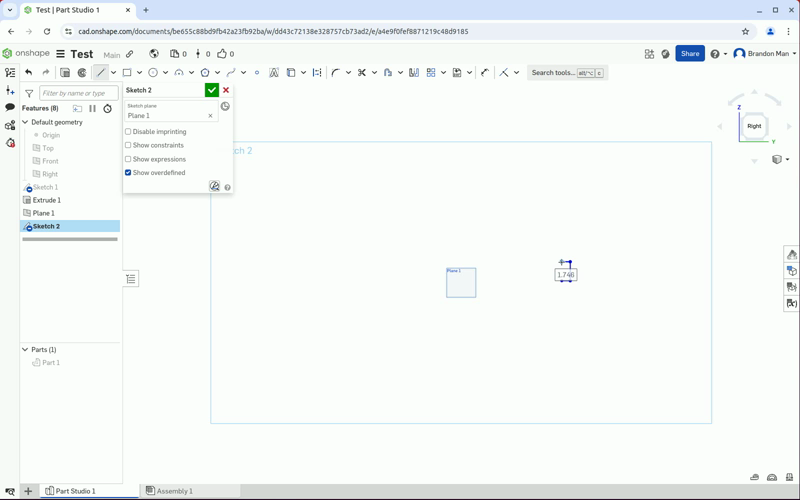
mouse_move(589, 261)
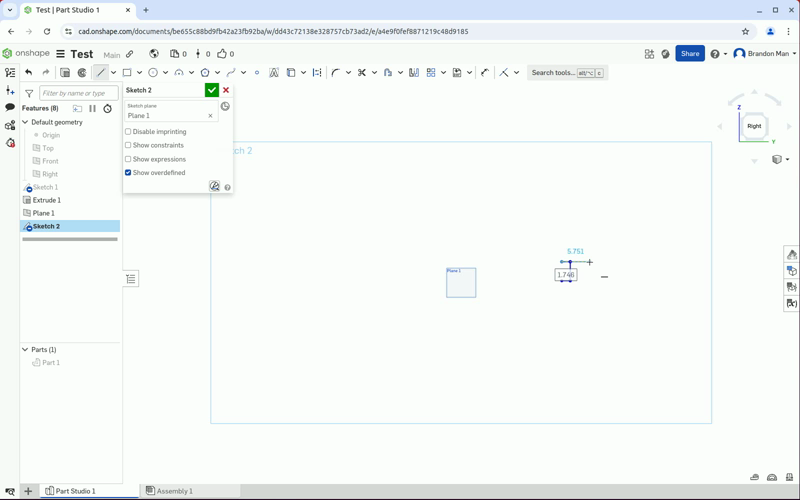
key_down(shift)
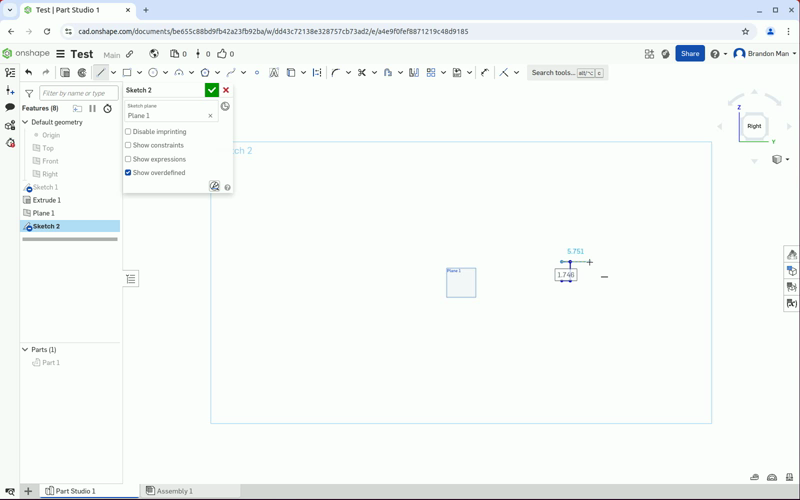
mouse_move(561, 280)
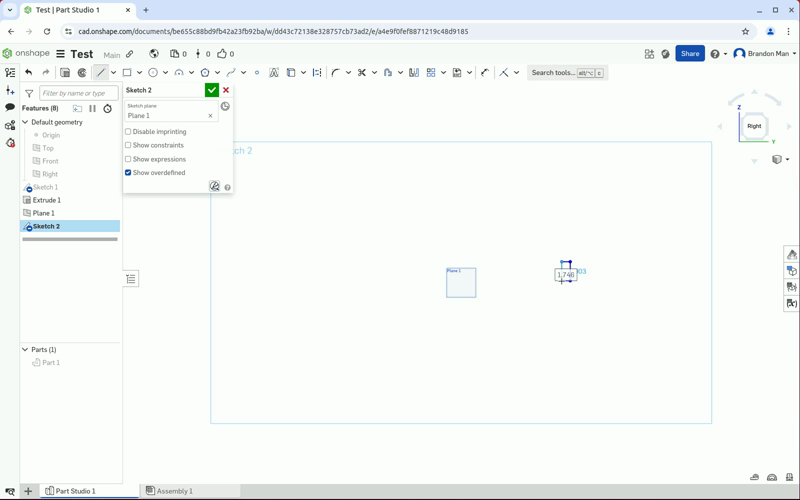
key_up(shift)
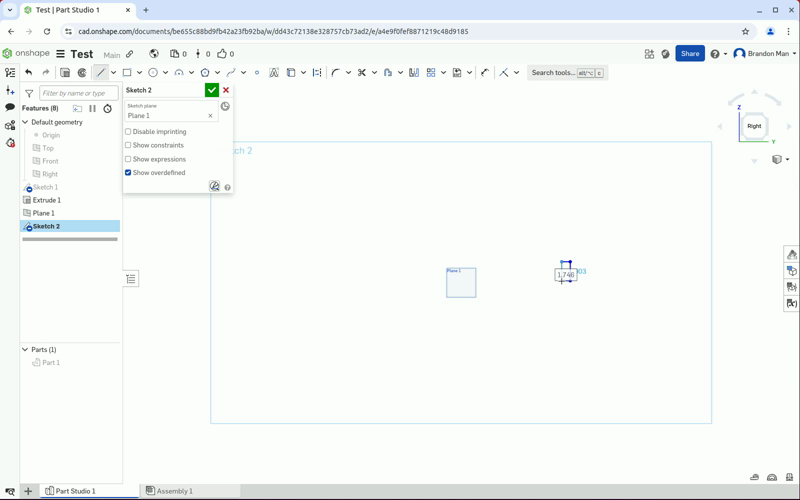
click(561, 280)
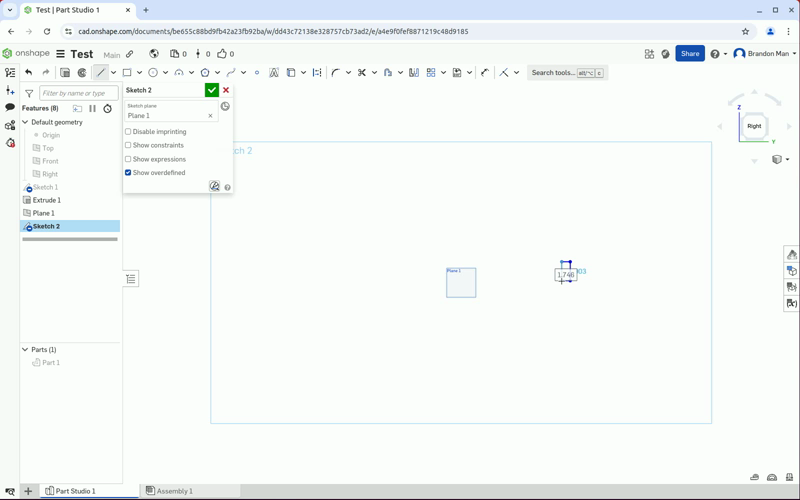
key(esc)
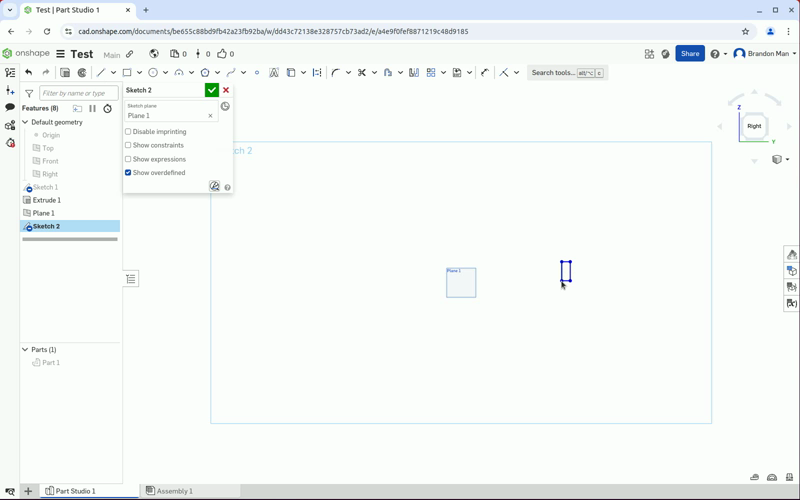
mouse_move(565, 267)
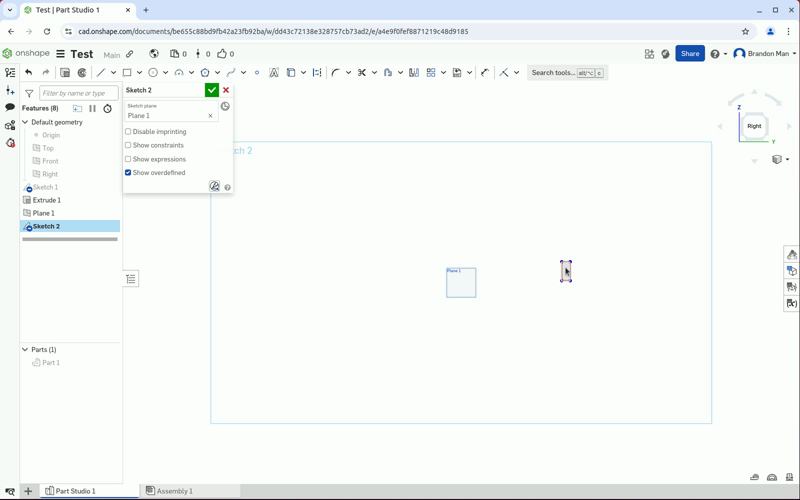
scroll(6)
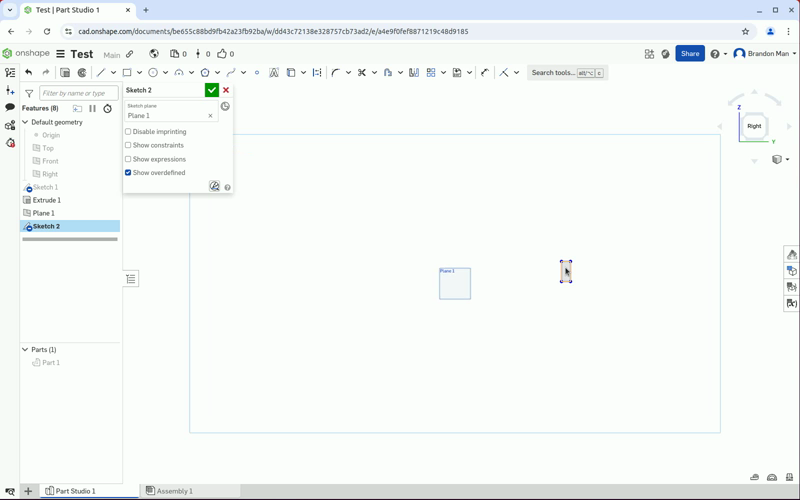
scroll(6)
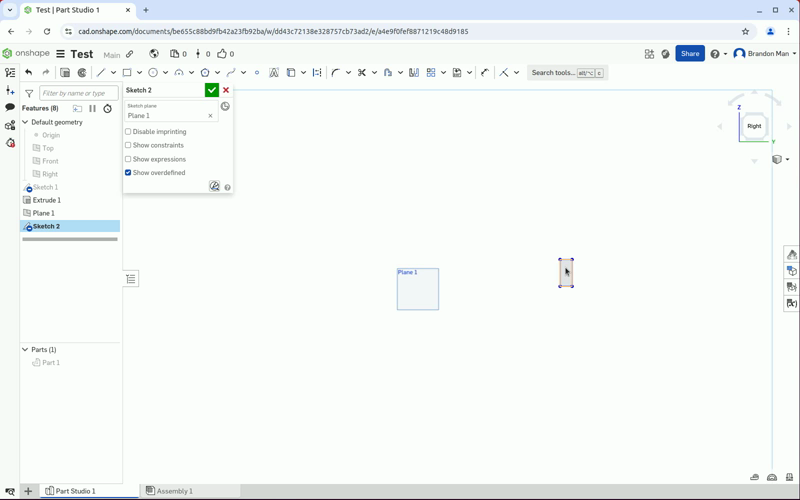
scroll(6)
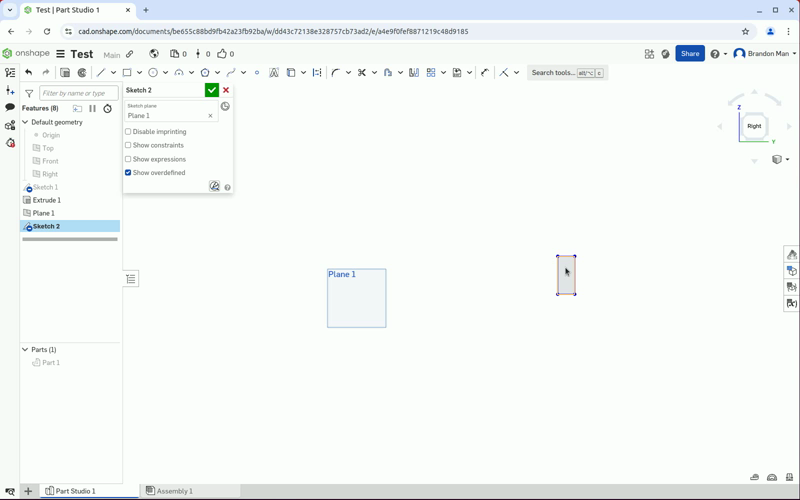
scroll(6)
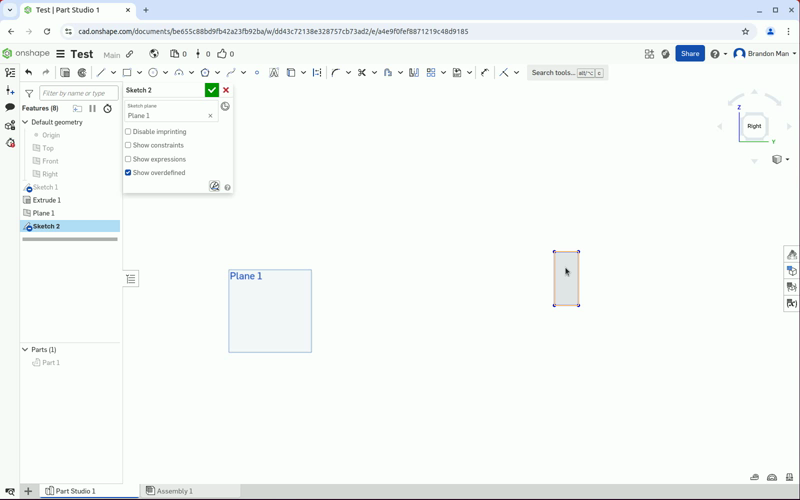
scroll(6)
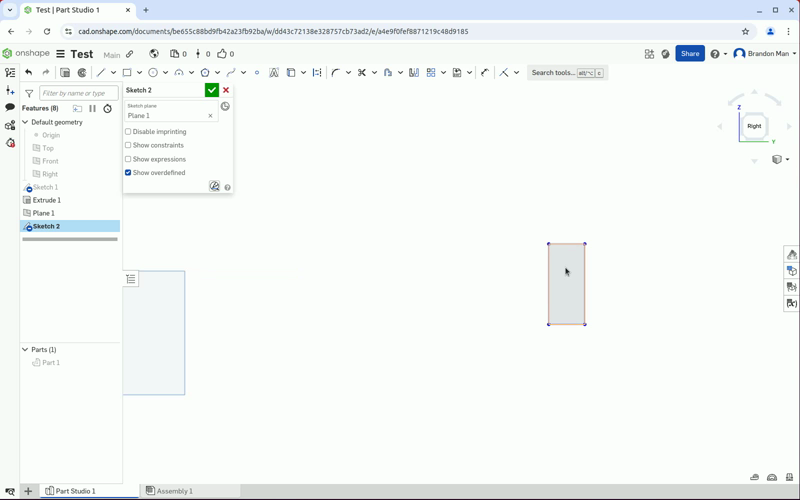
scroll(6)
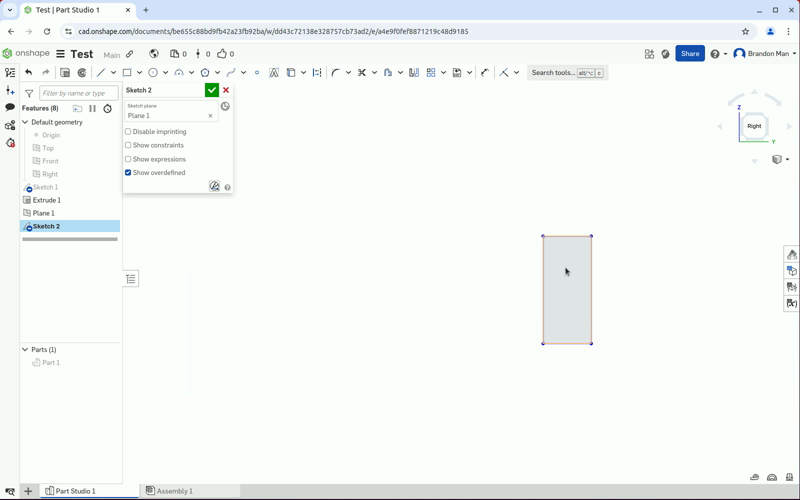
scroll(6)
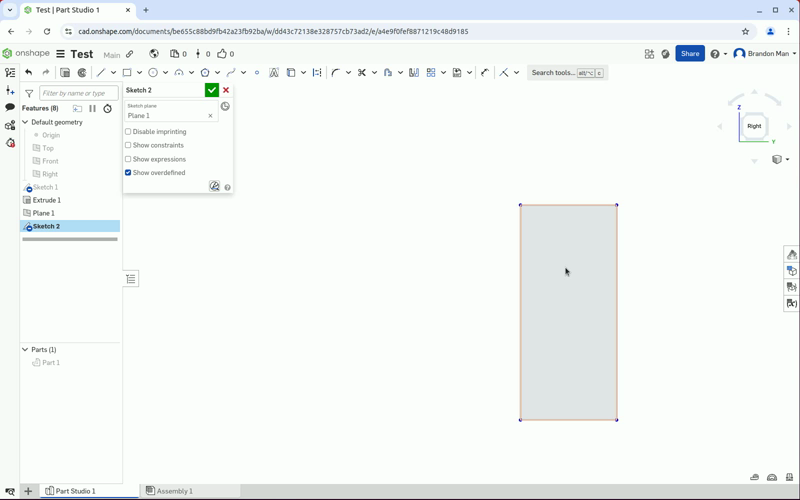
click(565, 267)
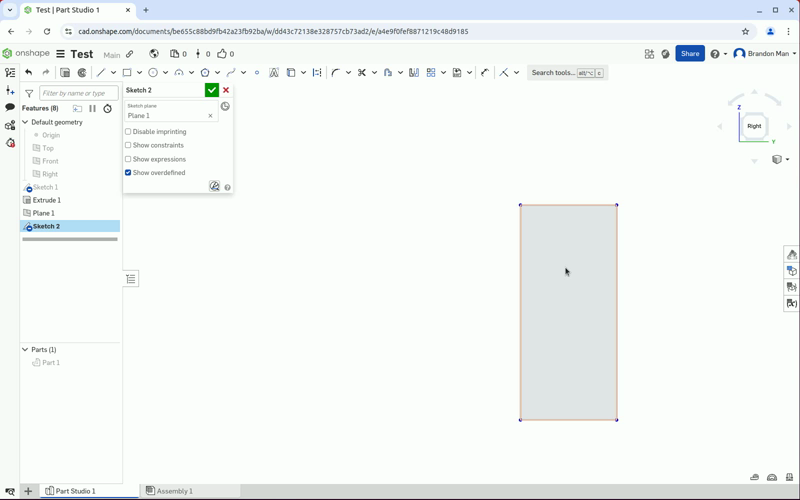
scroll(-6)
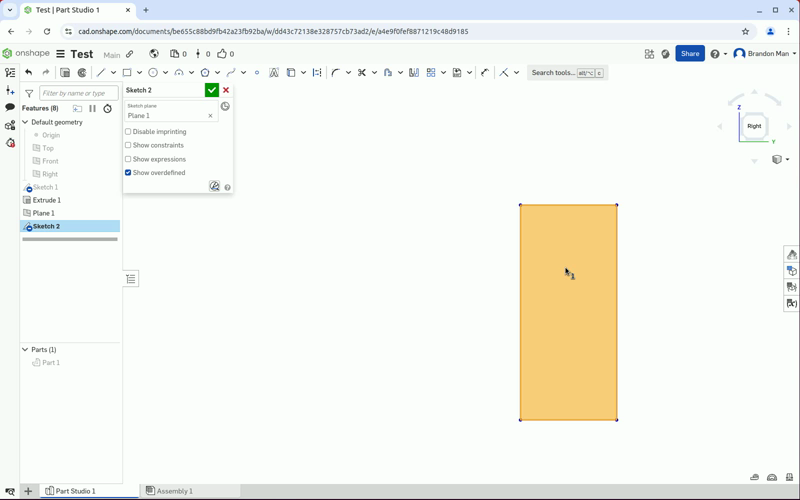
scroll(-6)
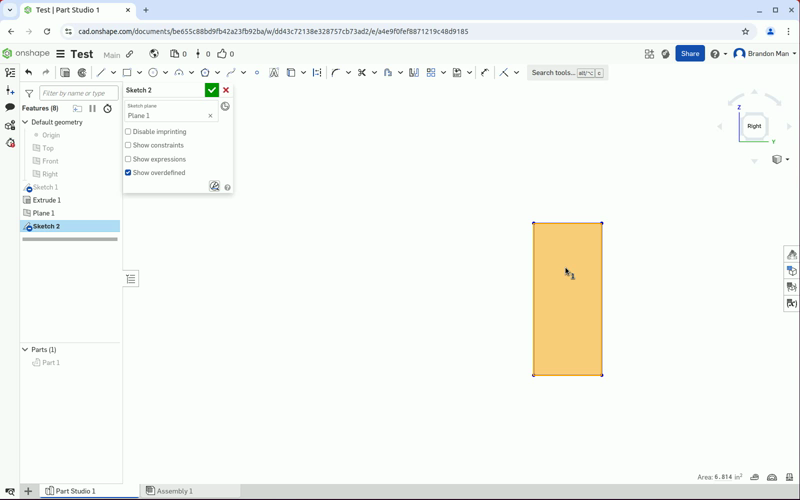
scroll(-6)
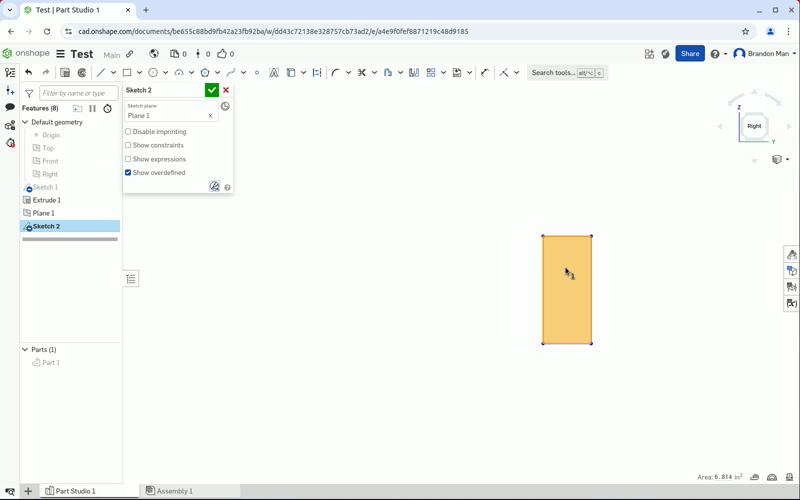
scroll(-6)
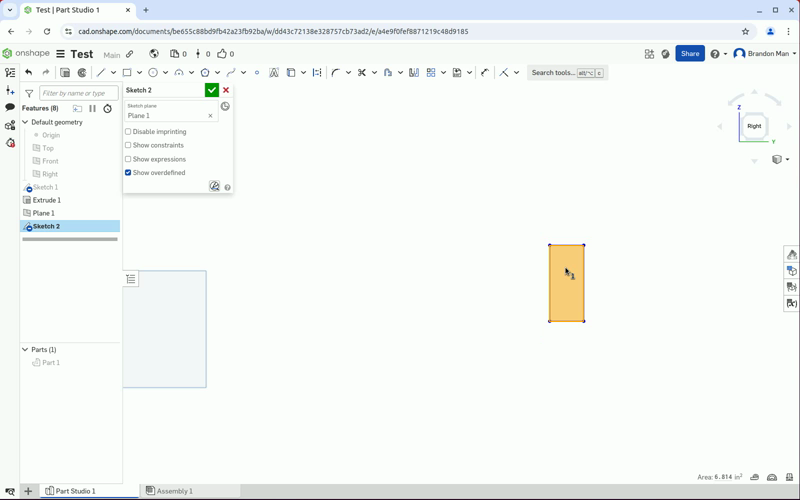
scroll(-6)
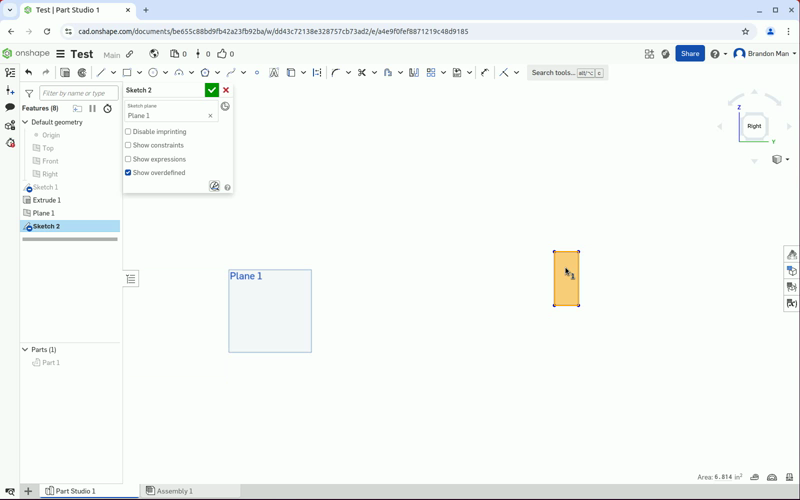
scroll(-6)
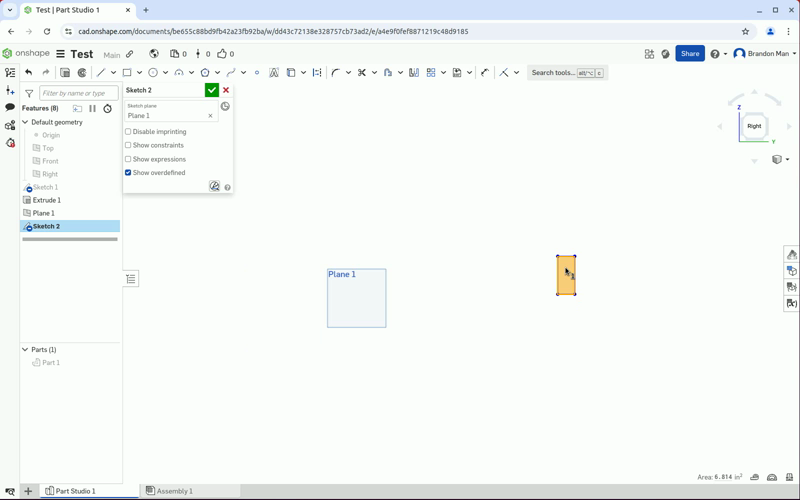
scroll(-6)
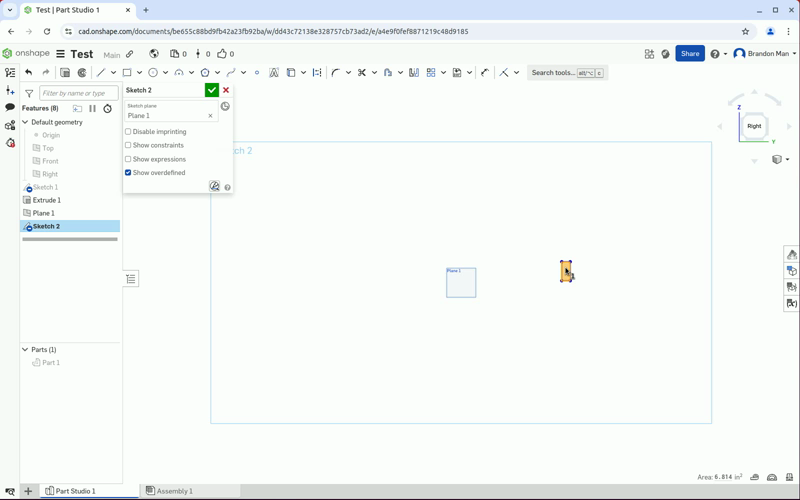
mouse_move(73, 352)
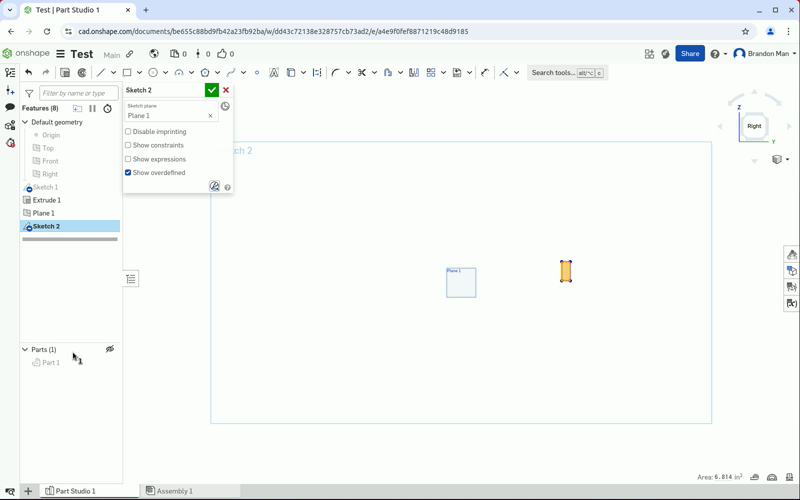
key(shift+y)
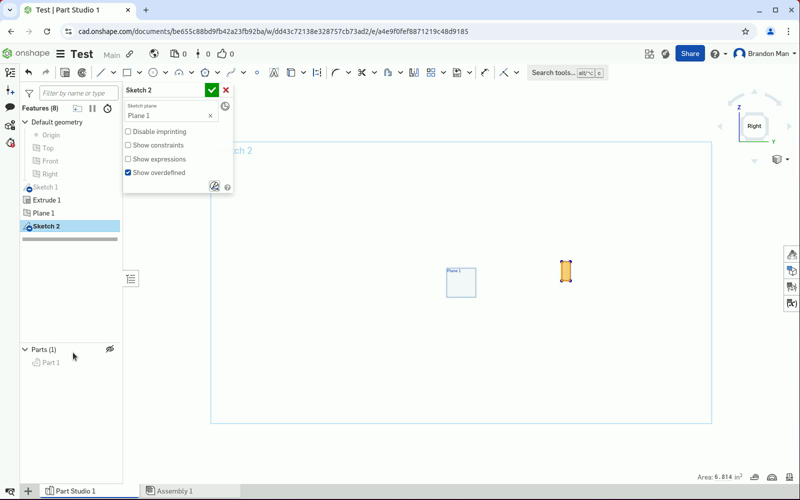
key(shift+e)
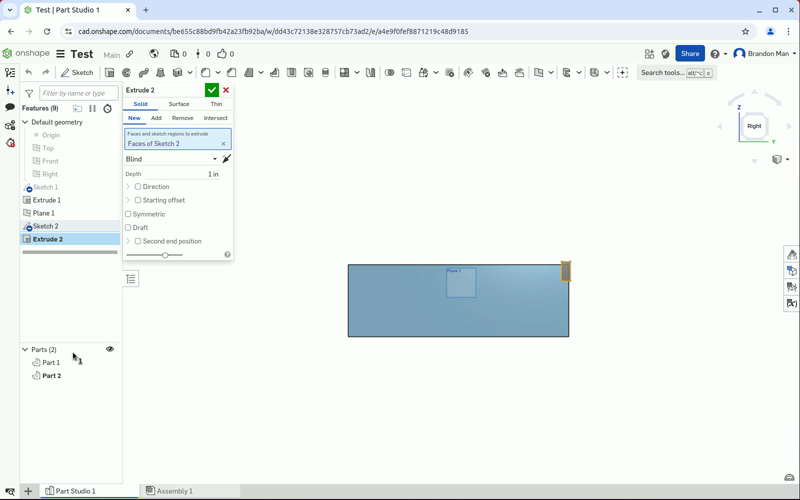
mouse_move(143, 106)
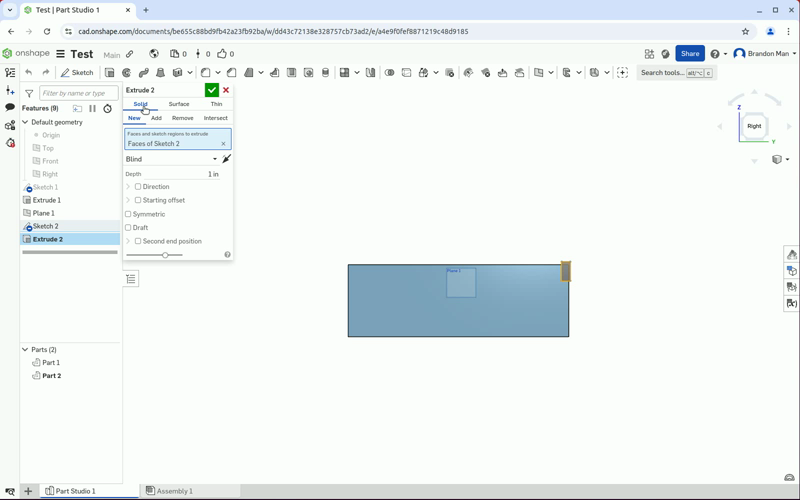
click(143, 106)
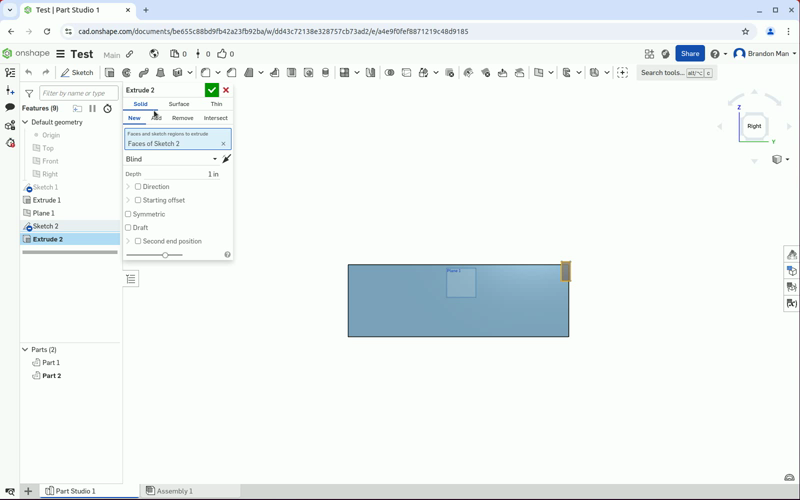
mouse_move(186, 120)
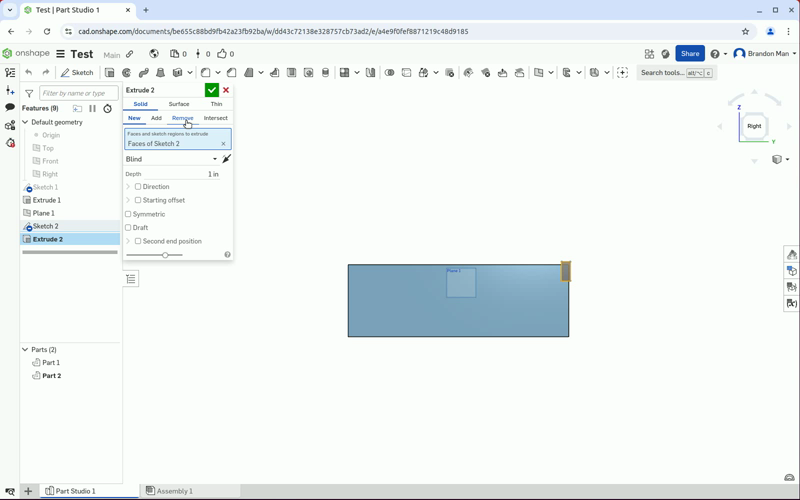
click(186, 120)
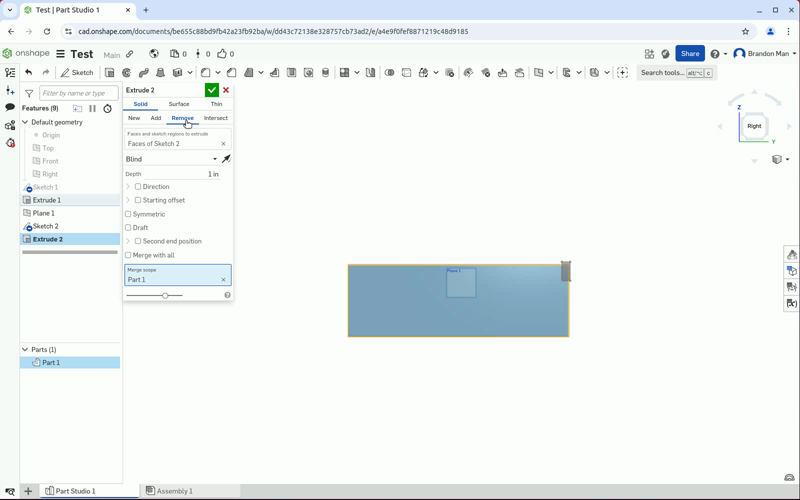
key(tab, 4)
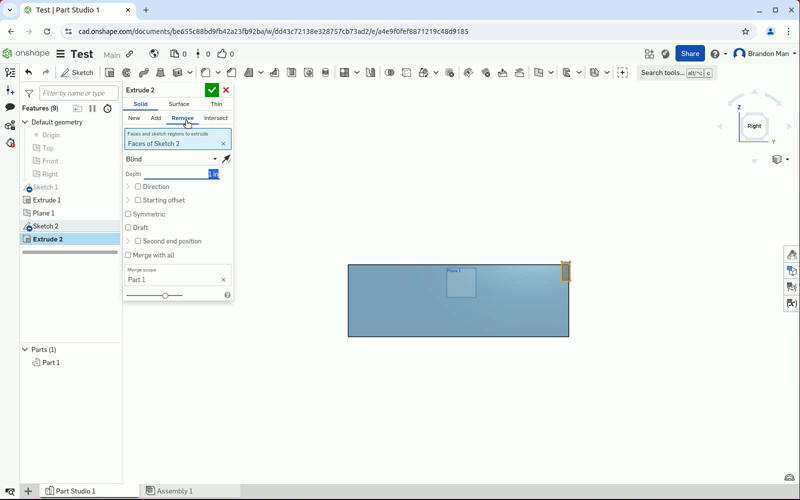
text(2.166)
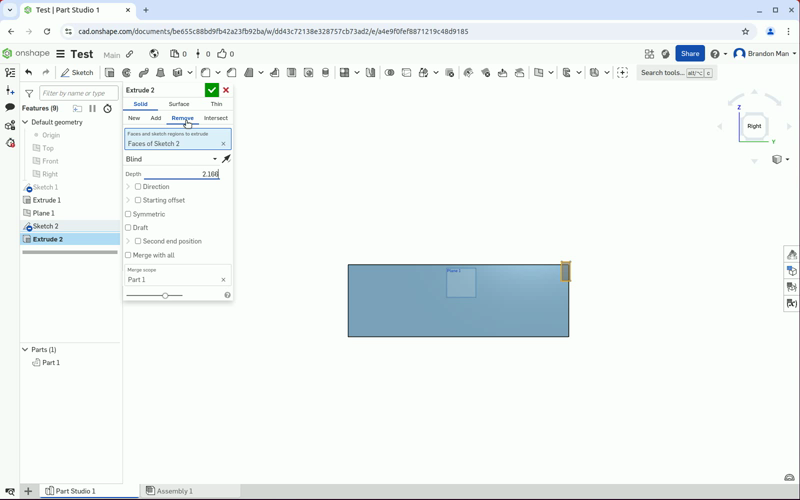
key(tab, 6)
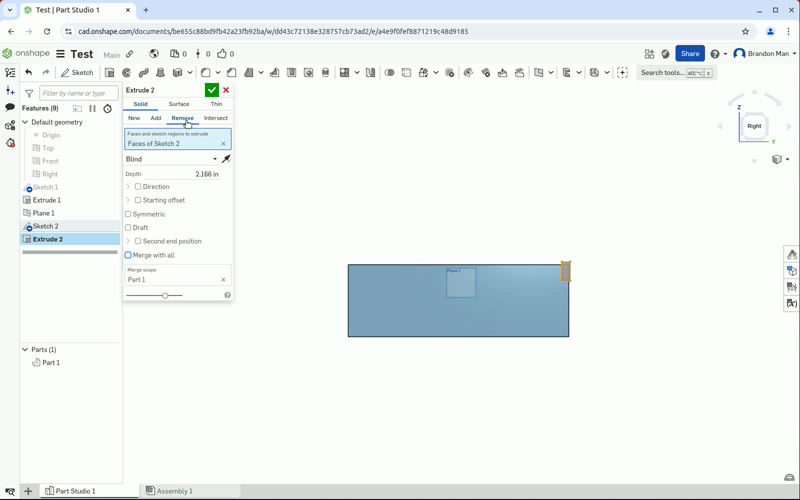
key(space)
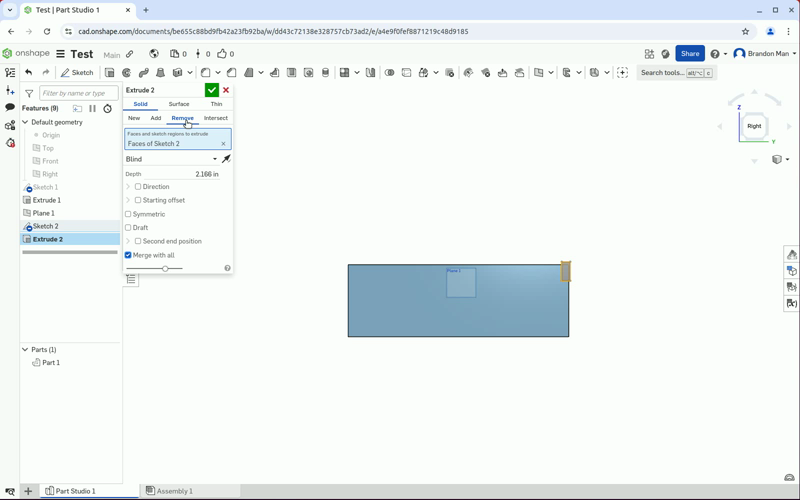
key(enter)
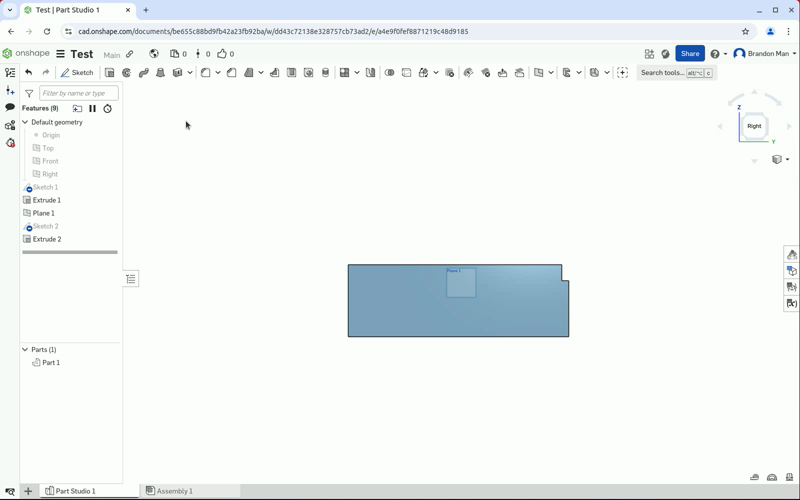
key(shift+h)
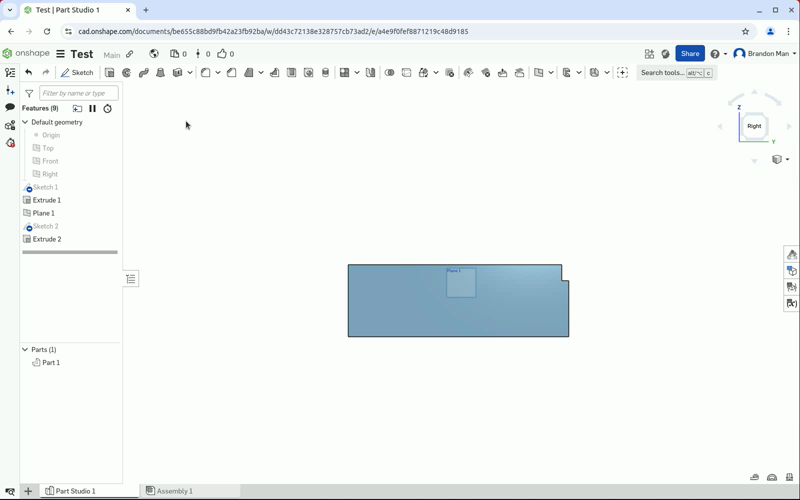
key(shift+h)
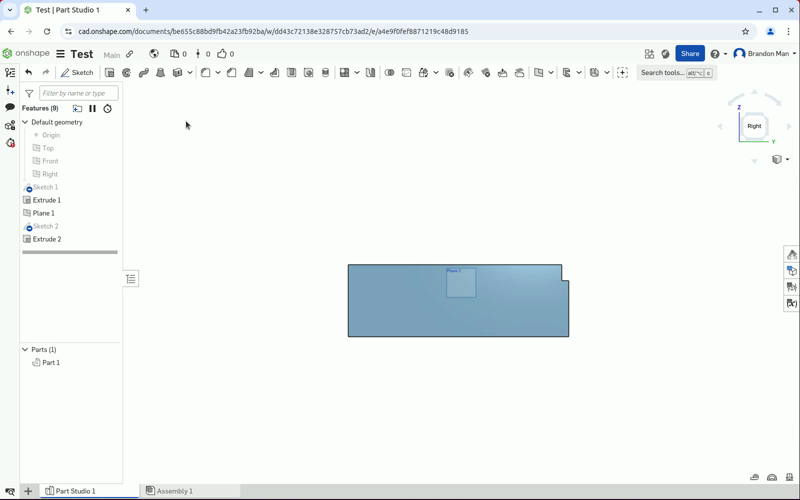
mouse_move(73, 189)
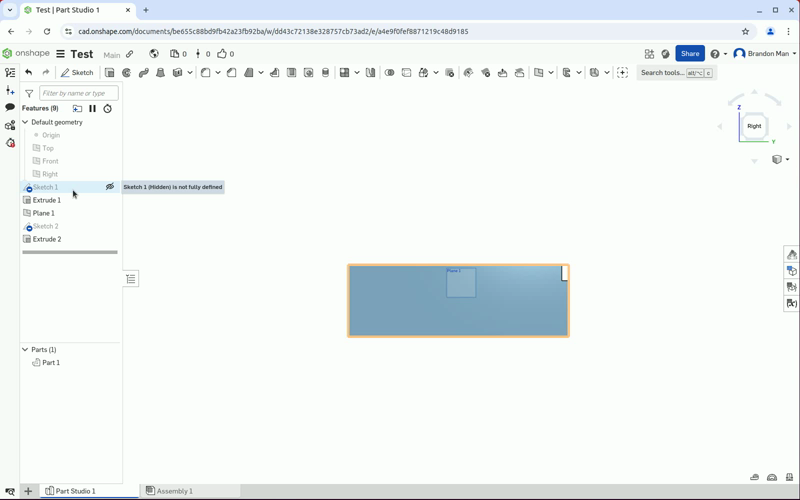
click(73, 189)
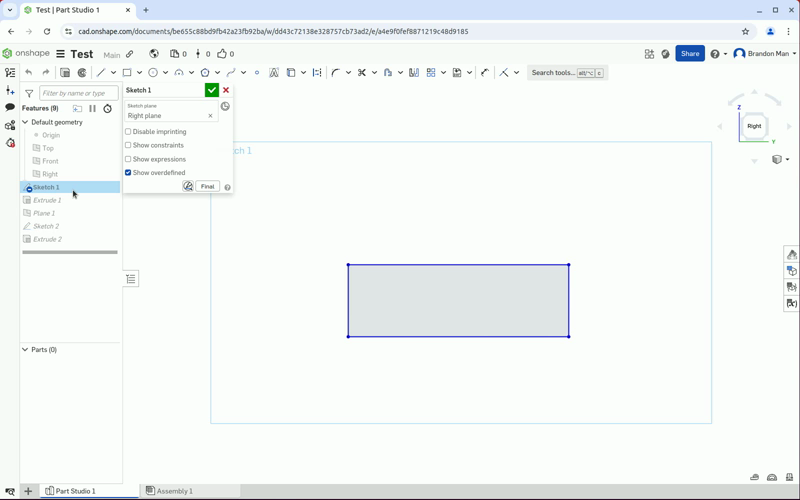
mouse_move(229, 92)
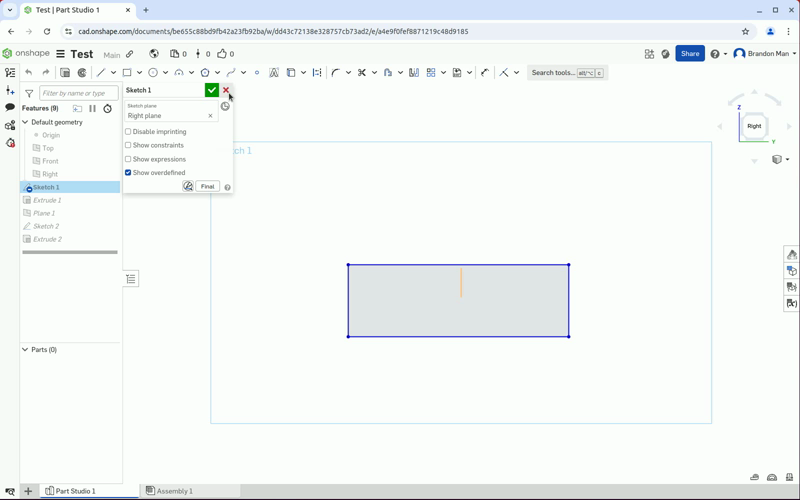
click(229, 92)
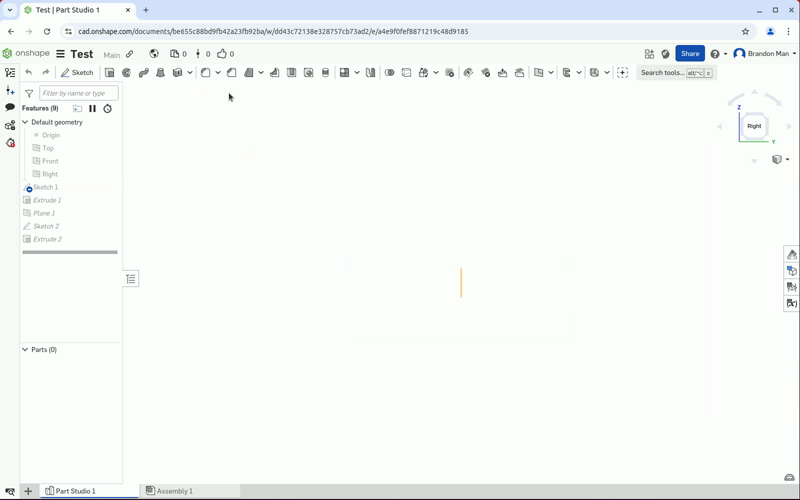
key(shift+s)
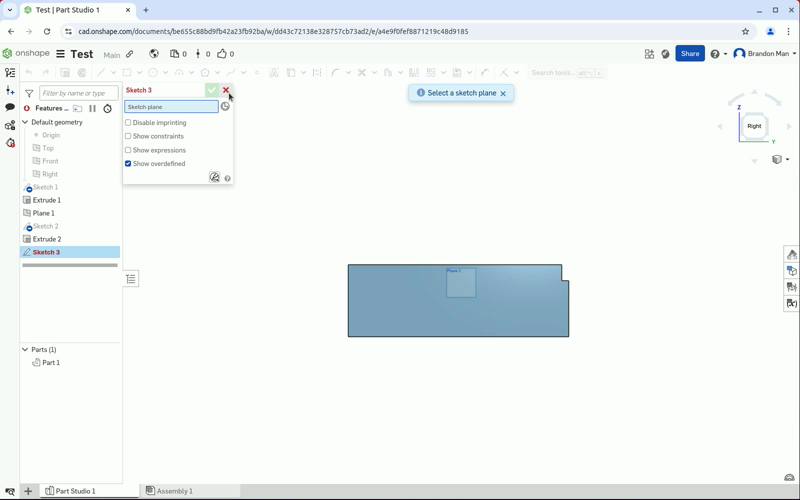
mouse_move(73, 215)
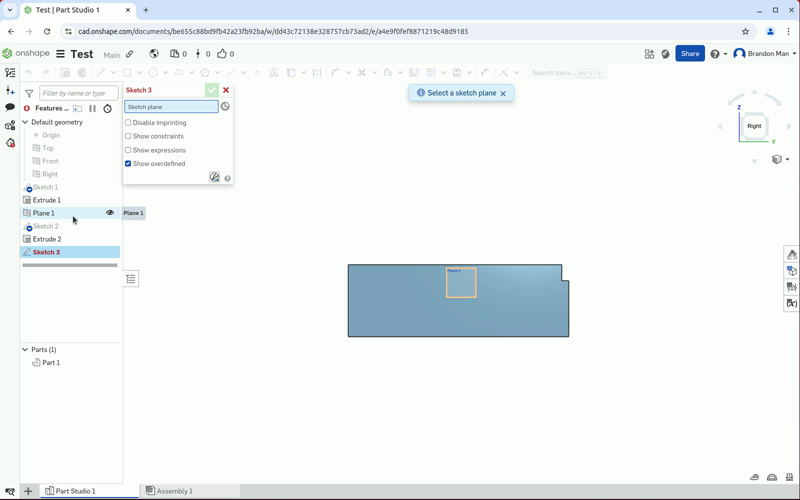
click(73, 215)
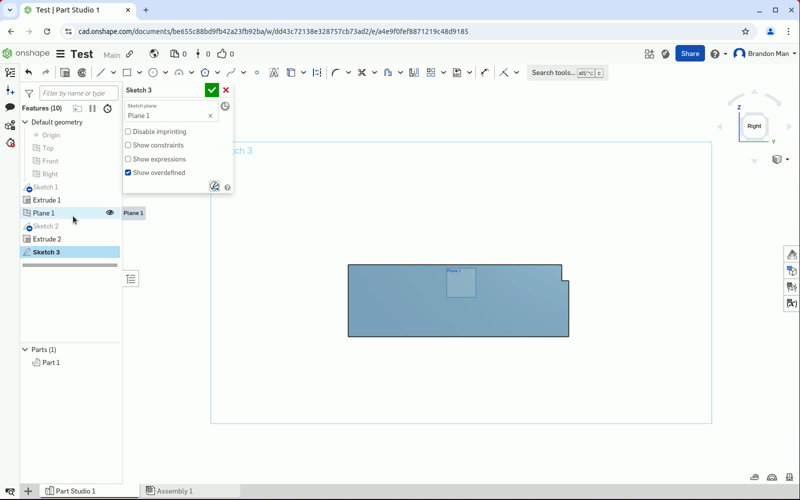
mouse_move(73, 352)
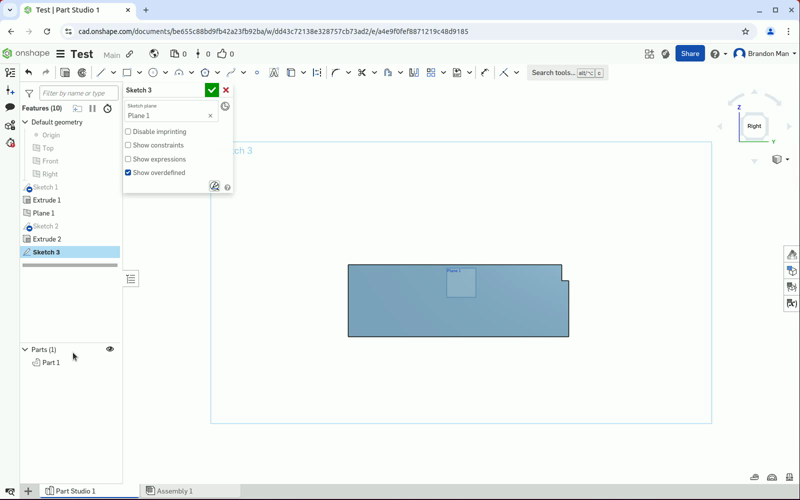
key(y)
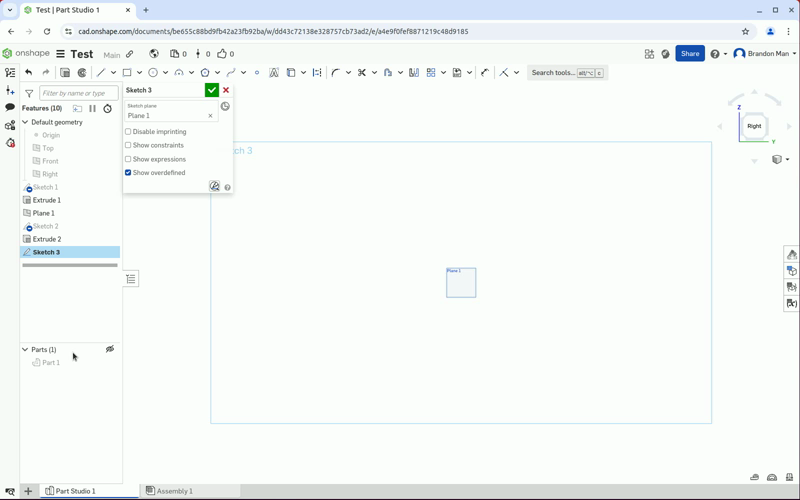
key(l)
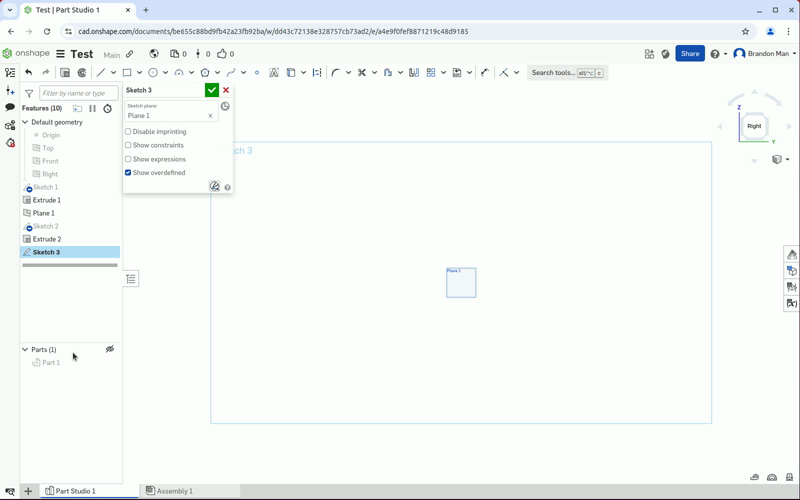
key_down(shift)
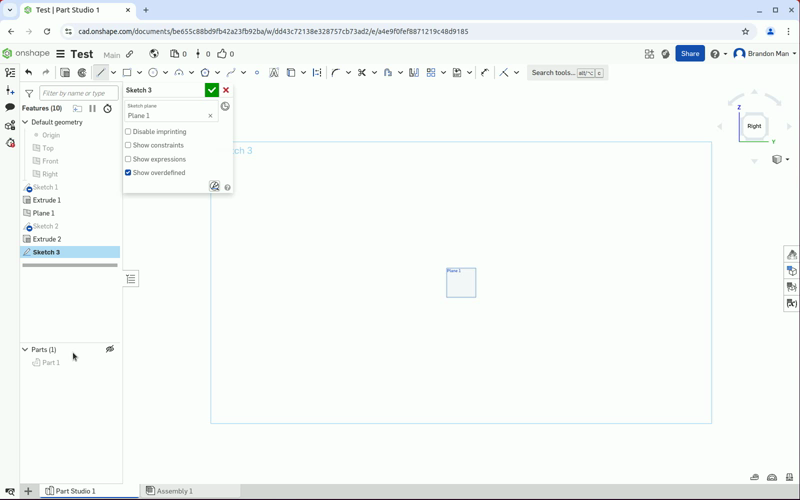
mouse_move(561, 315)
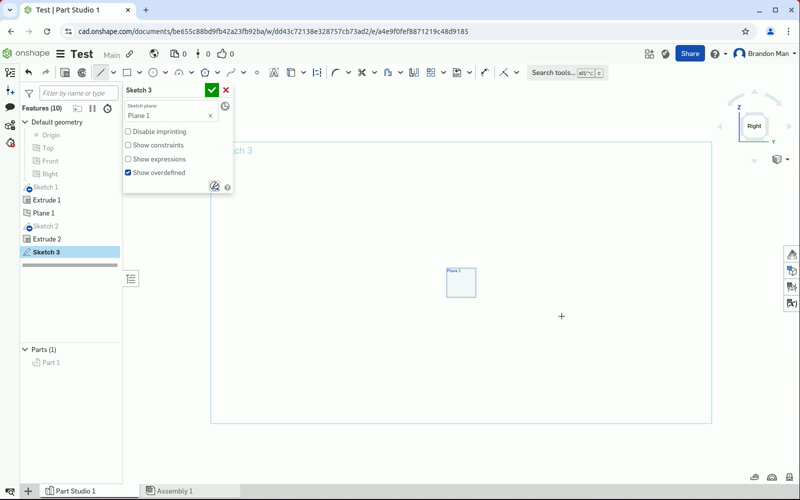
click(561, 315)
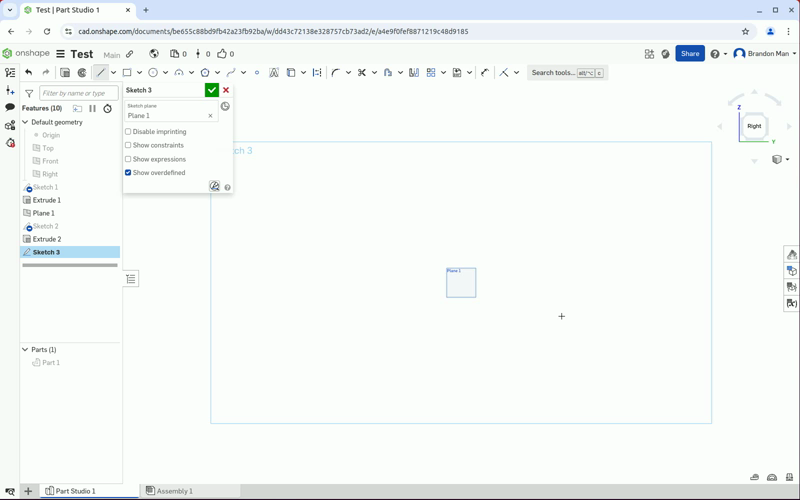
key_up(shift)
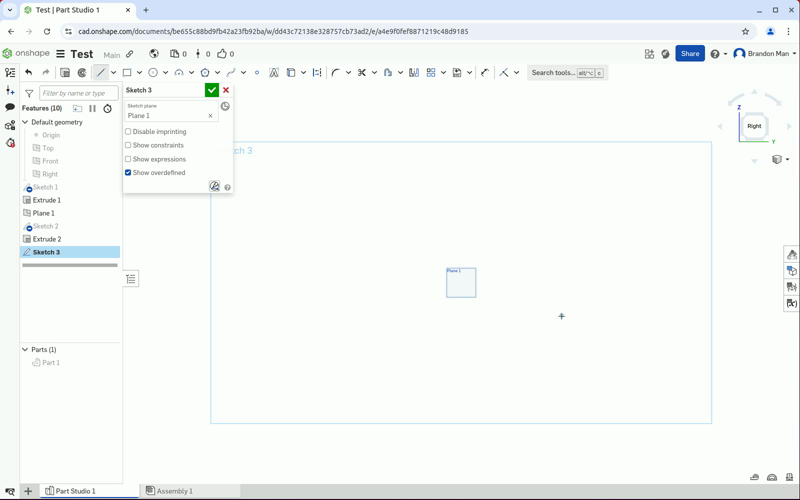
key_down(shift)
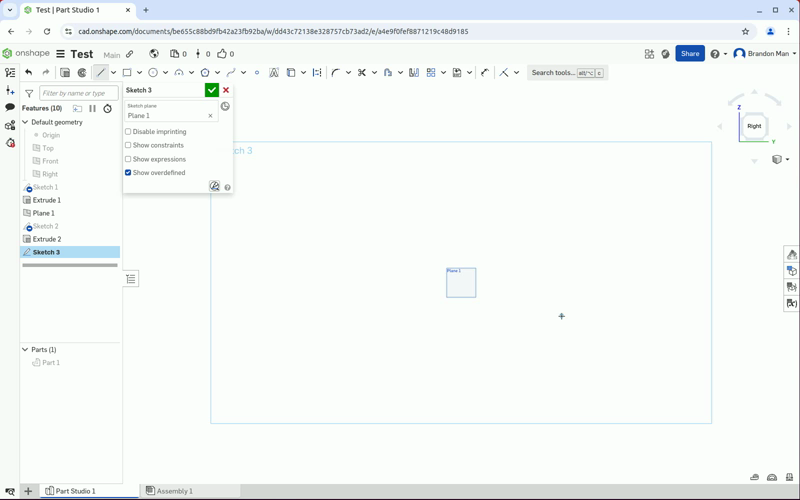
mouse_move(589, 315)
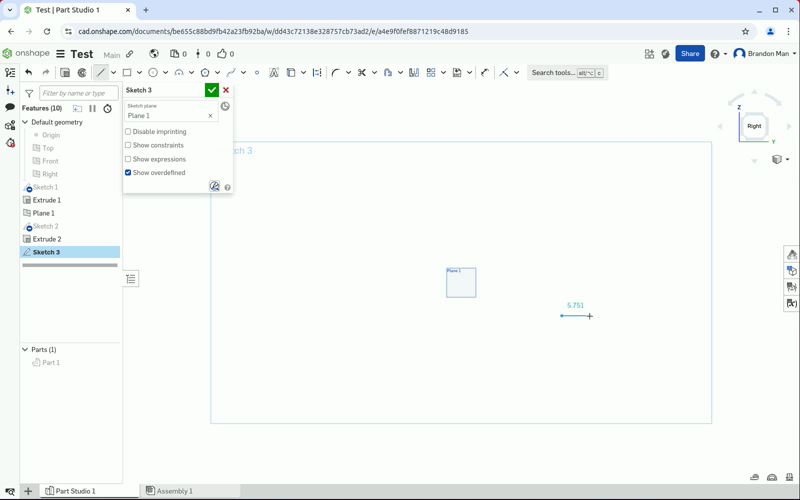
mouse_move(570, 315)
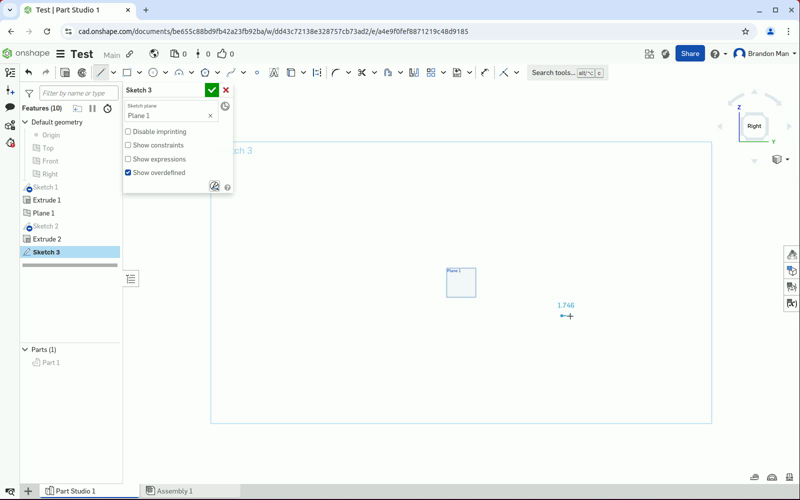
click(570, 315)
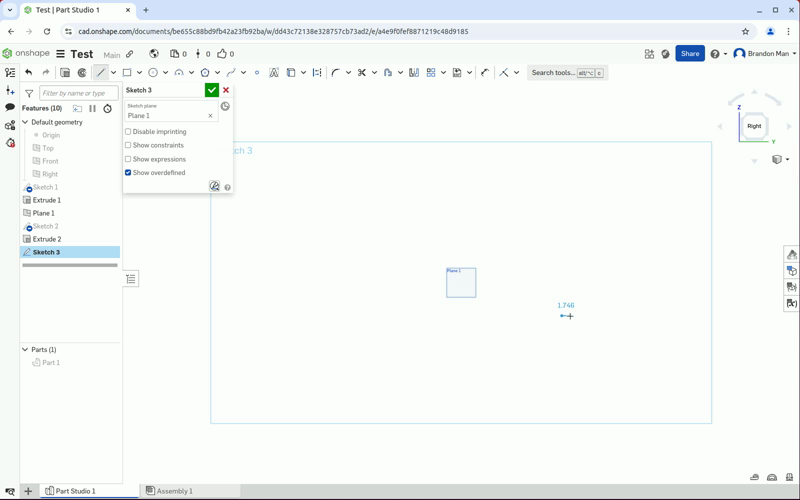
key_up(shift)
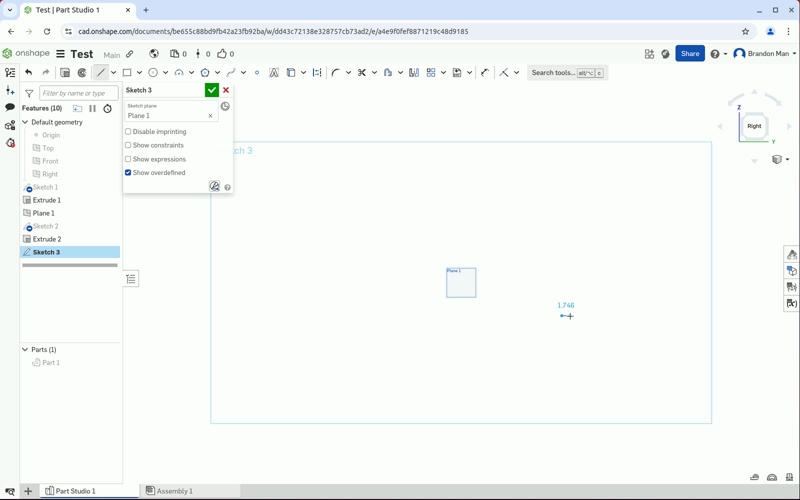
key_down(shift)
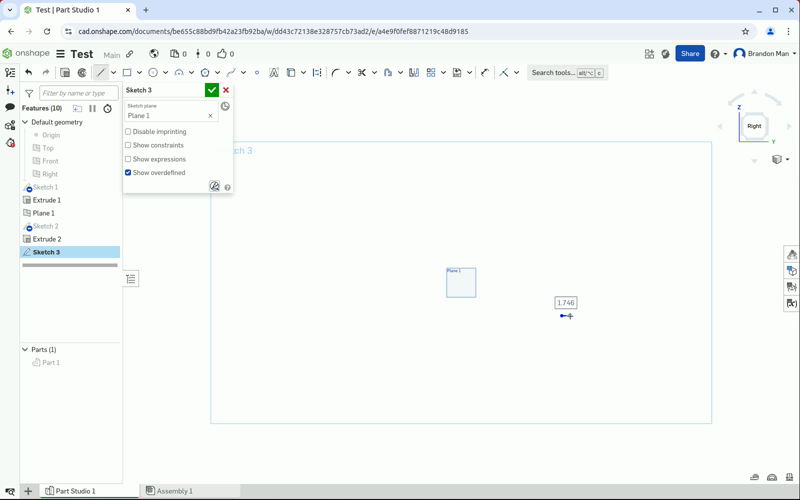
mouse_move(589, 315)
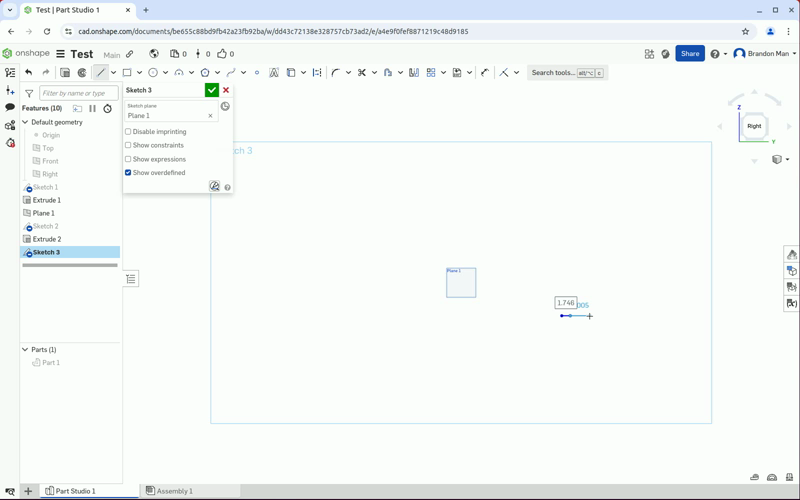
mouse_move(570, 297)
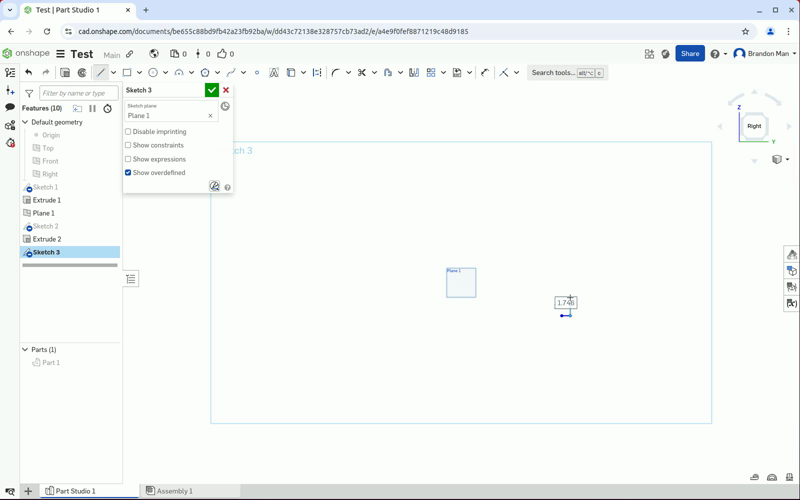
click(570, 297)
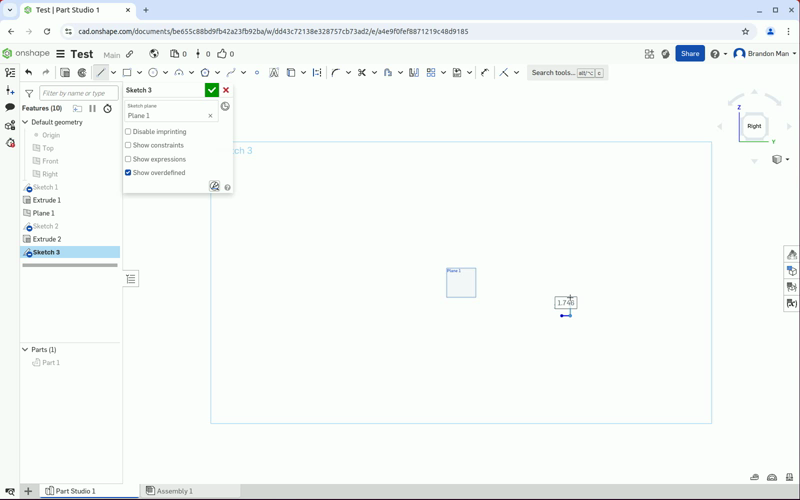
key_up(shift)
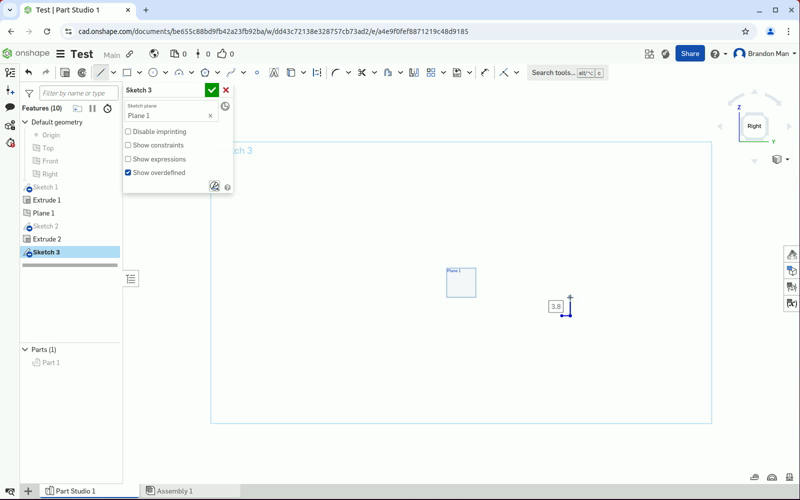
key_down(shift)
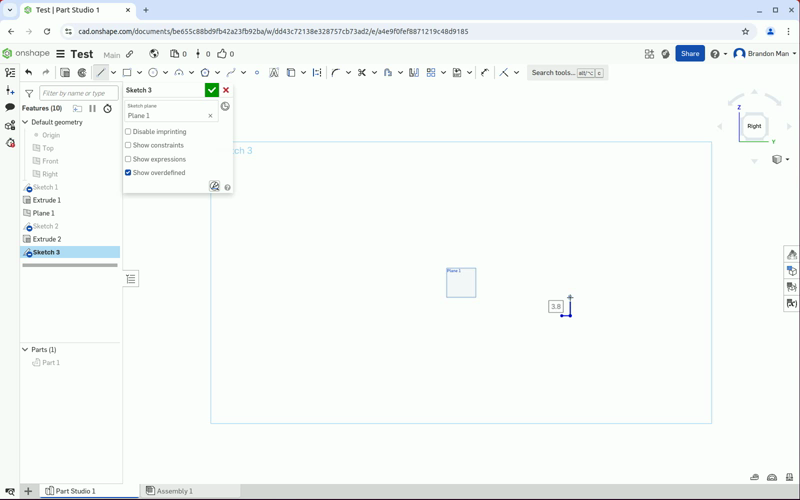
mouse_move(589, 297)
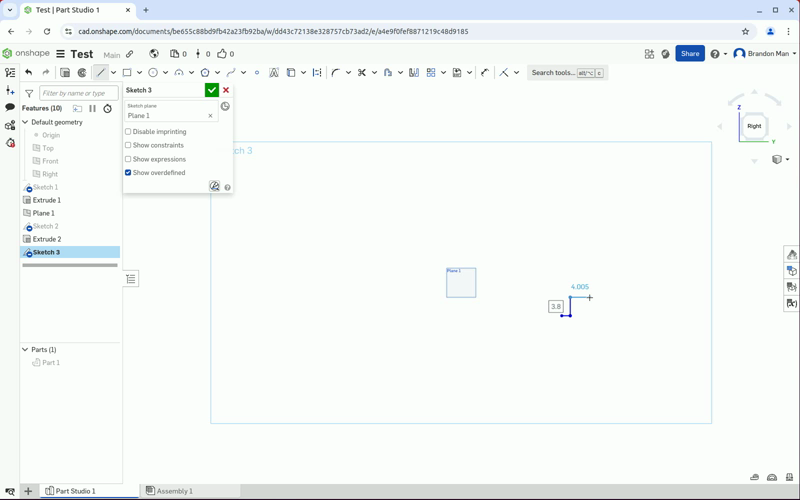
mouse_move(561, 297)
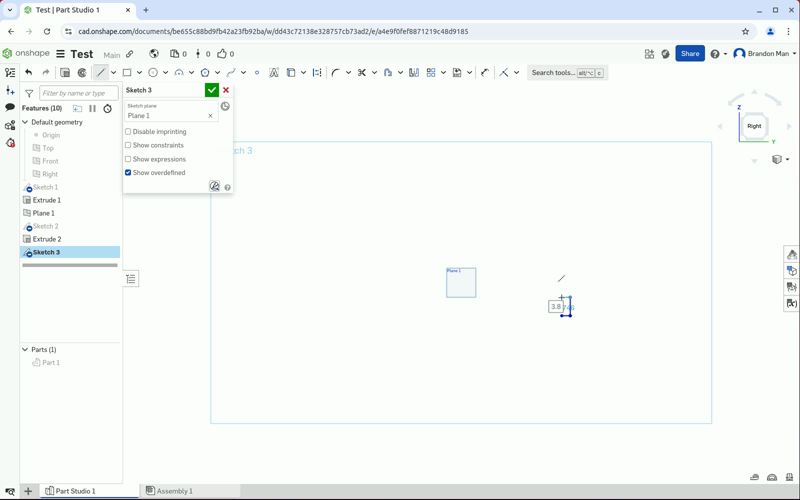
click(561, 297)
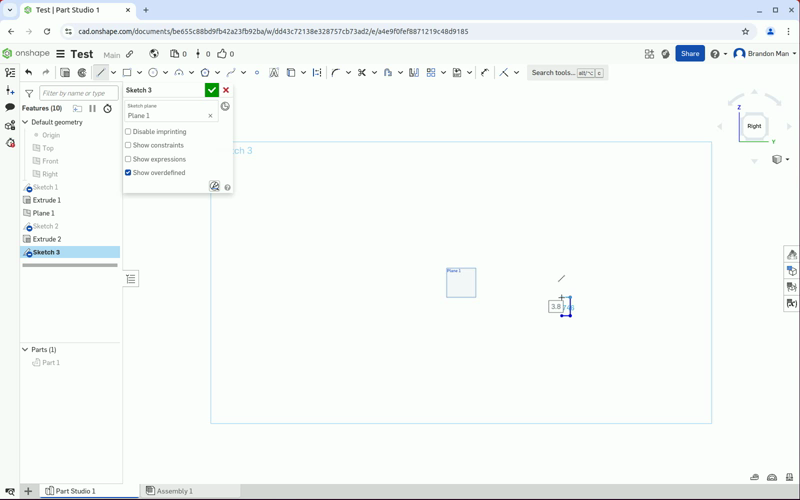
key_up(shift)
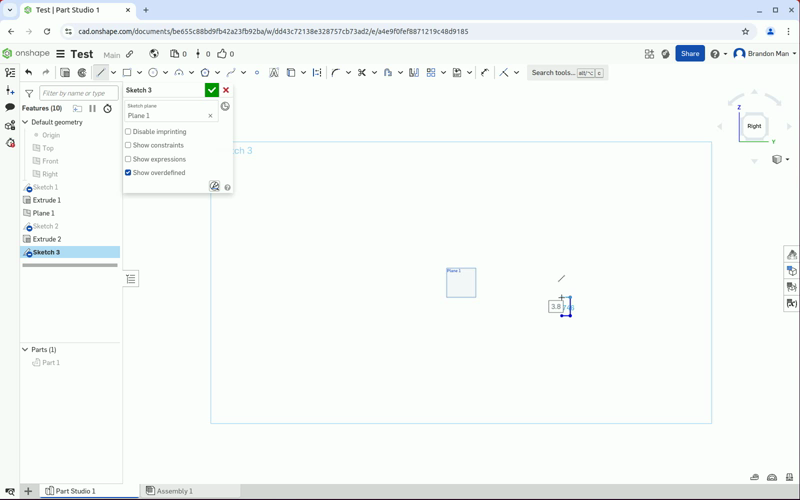
mouse_move(589, 297)
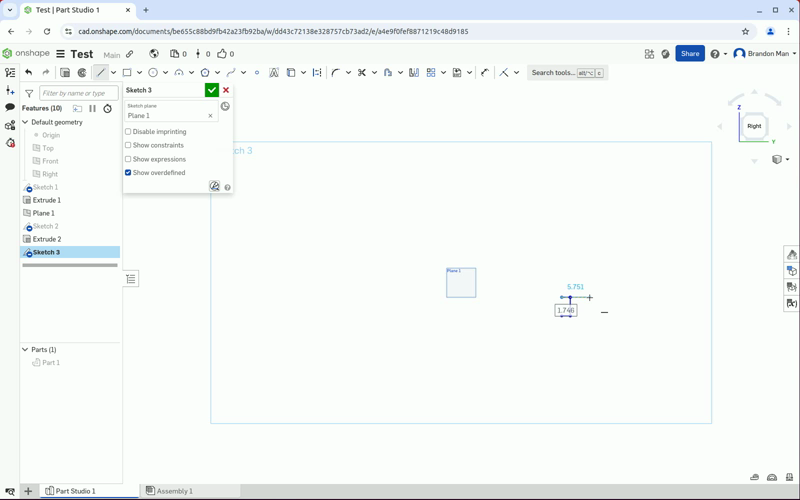
key_down(shift)
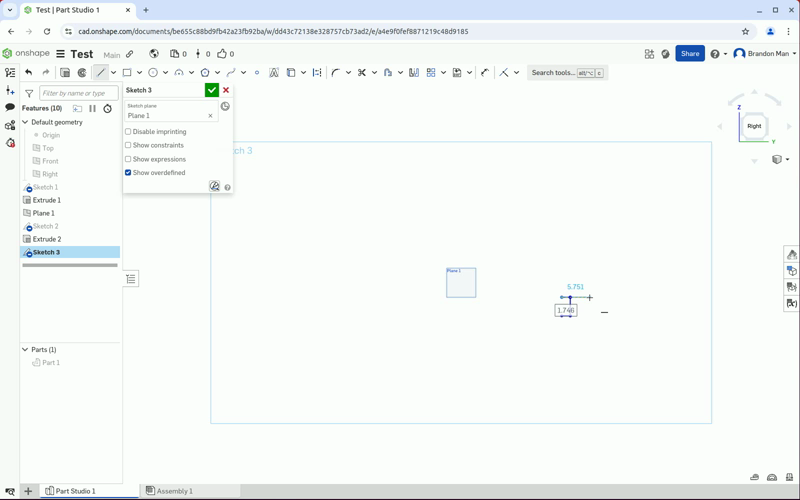
mouse_move(561, 315)
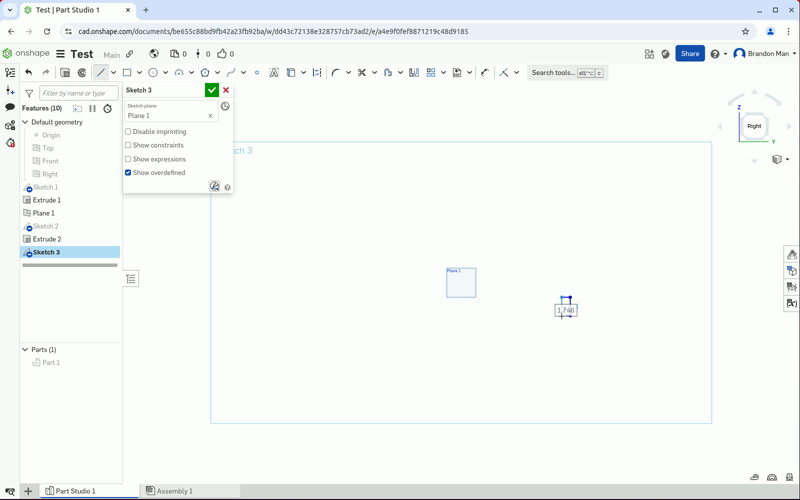
key_up(shift)
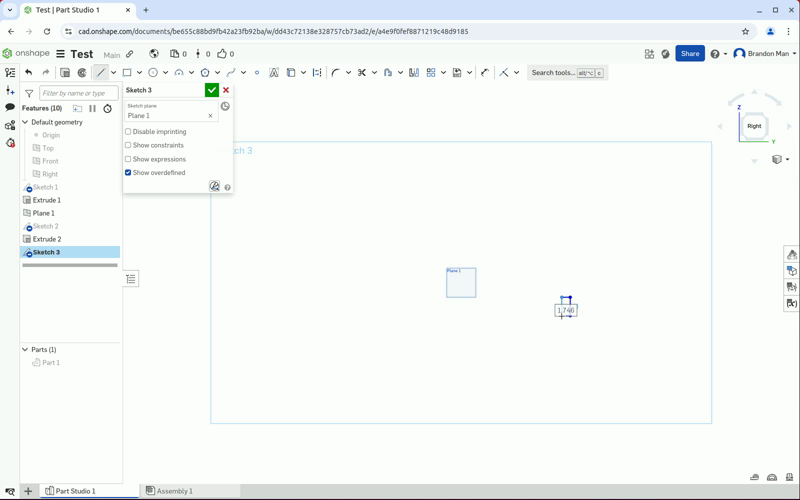
click(561, 315)
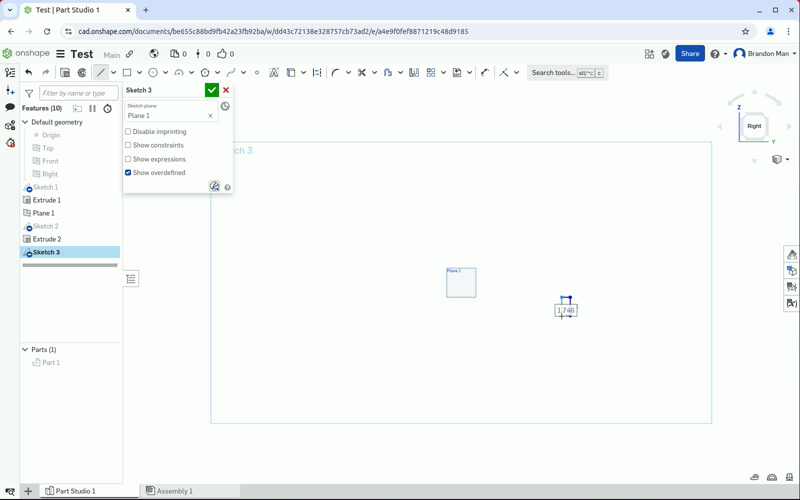
key(esc)
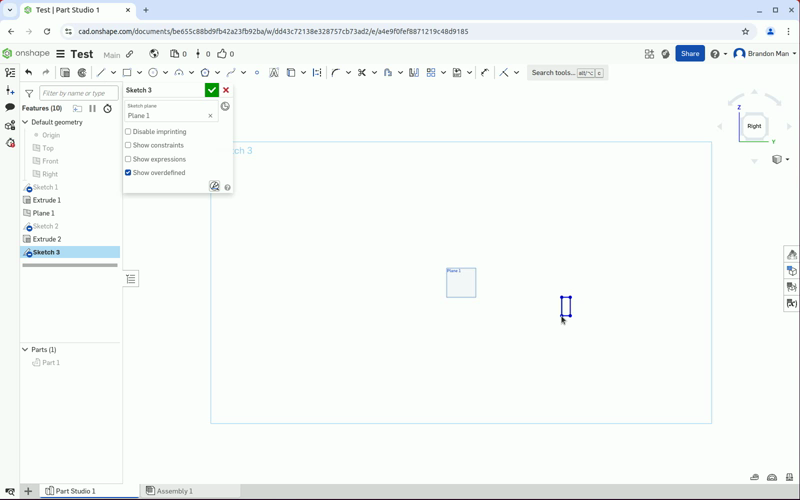
mouse_move(563, 309)
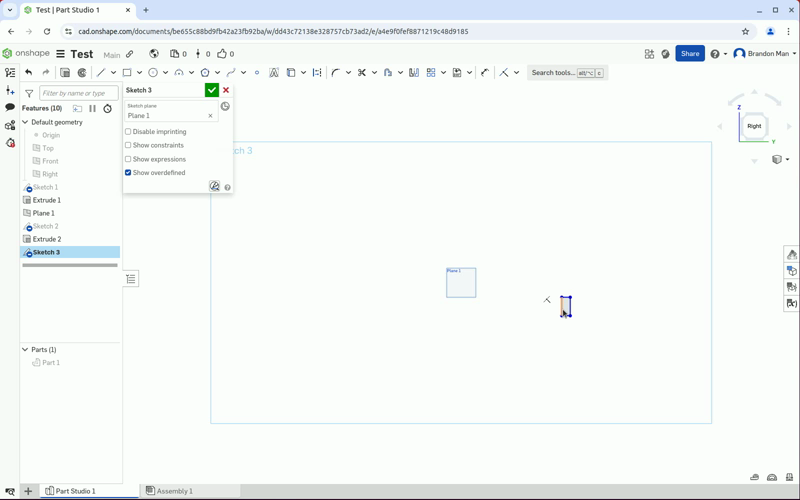
scroll(6)
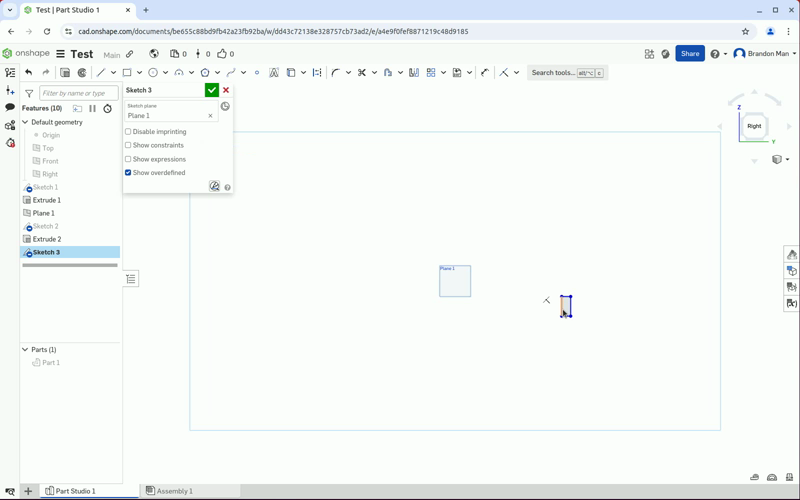
scroll(6)
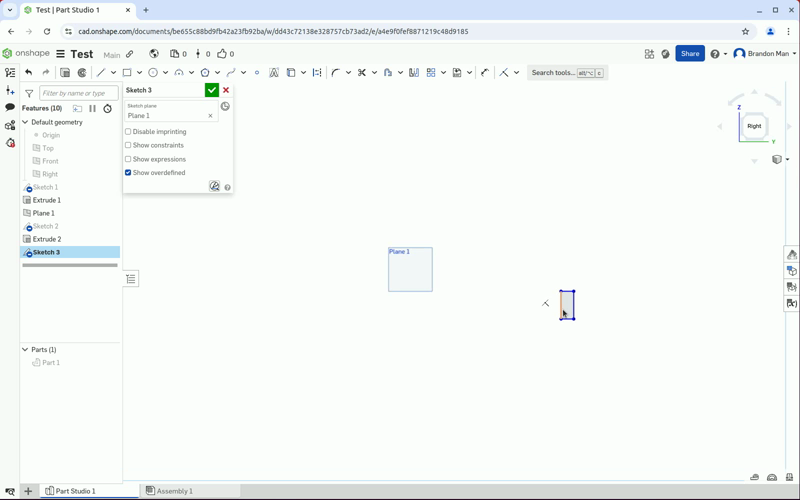
scroll(6)
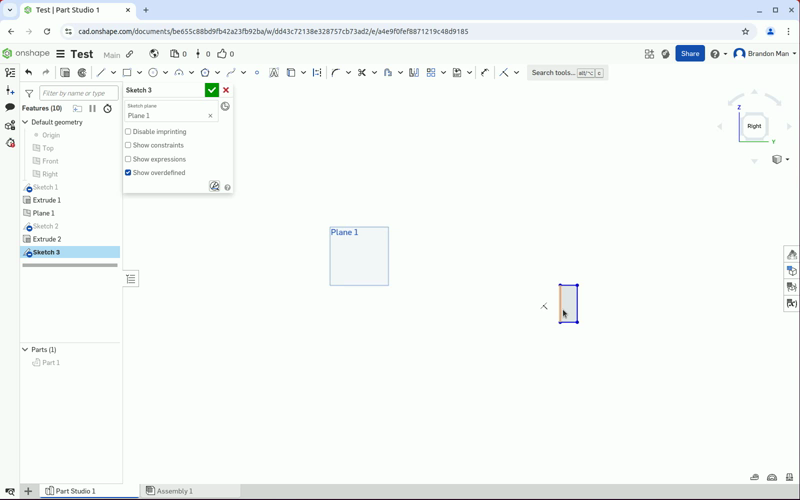
scroll(6)
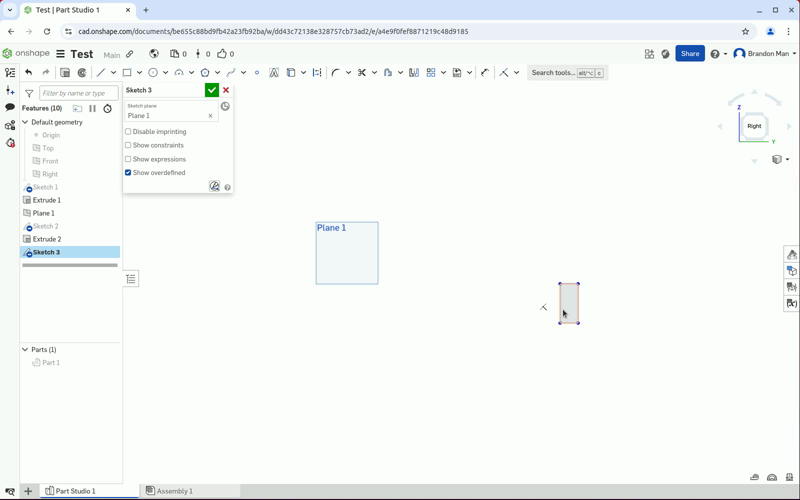
scroll(6)
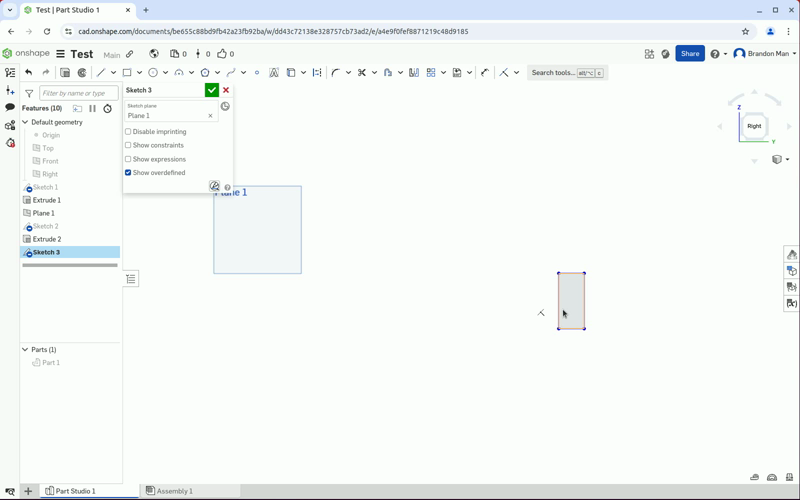
scroll(6)
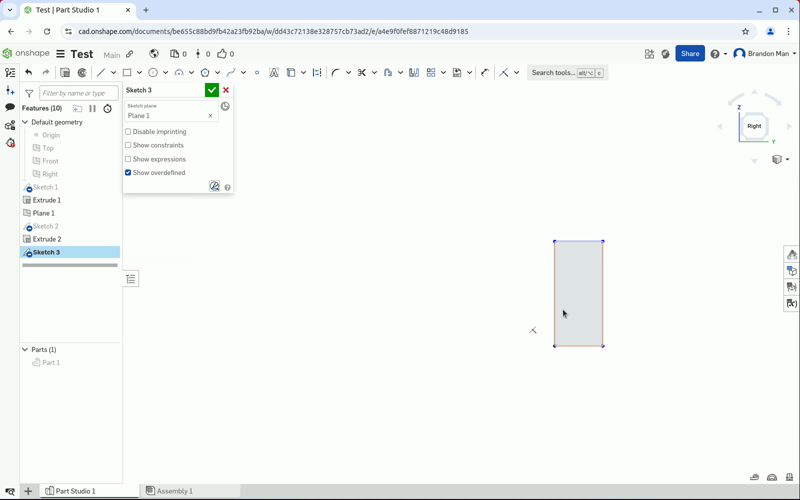
scroll(6)
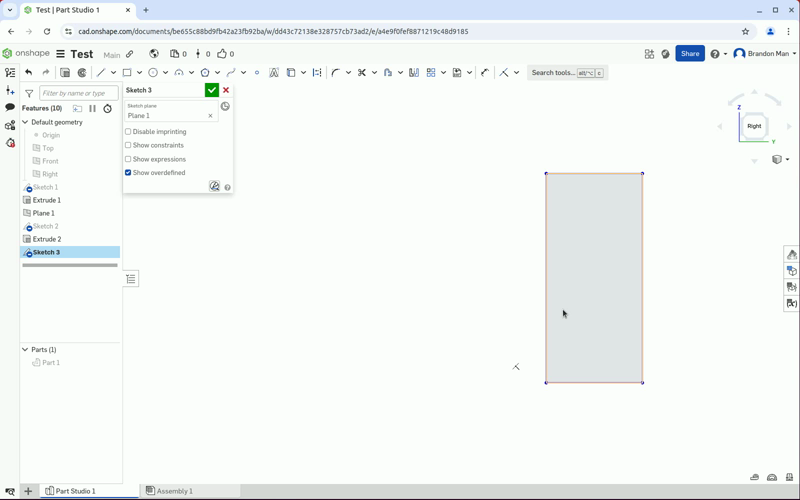
click(563, 309)
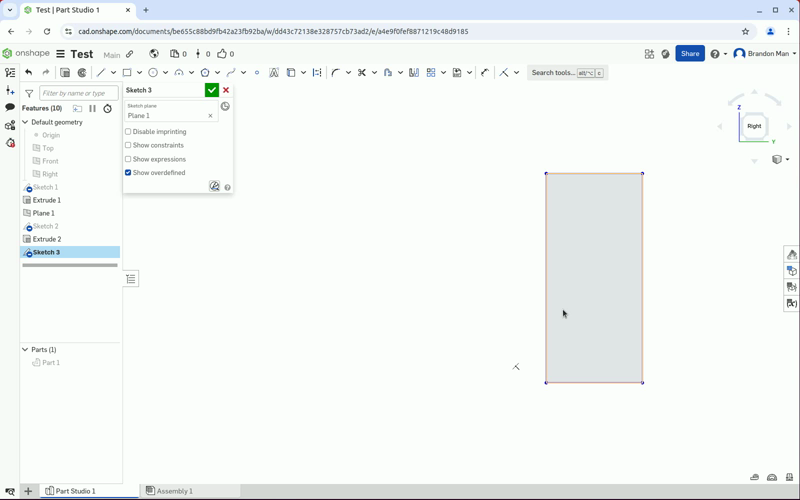
scroll(-6)
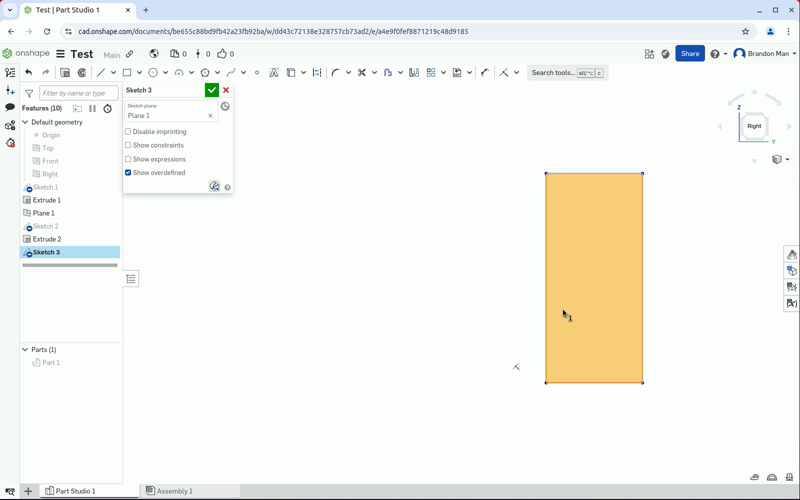
scroll(-6)
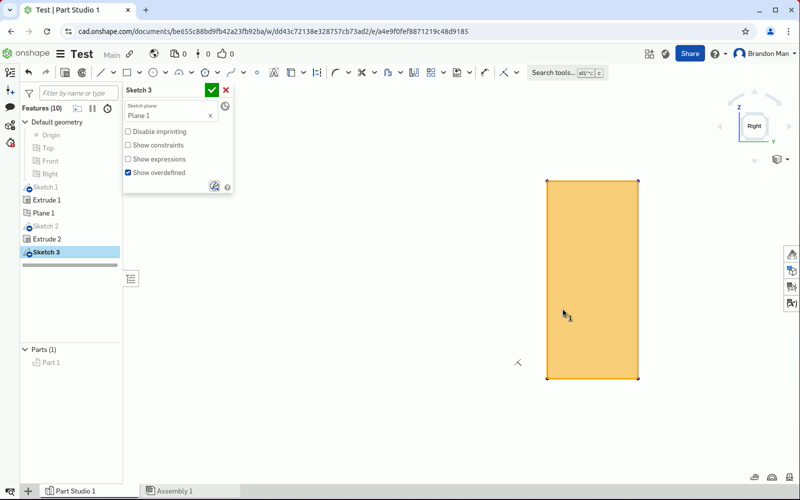
scroll(-6)
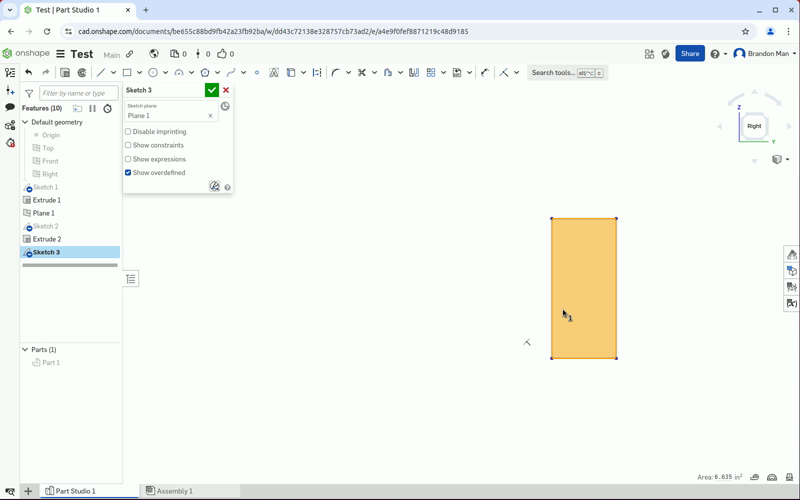
scroll(-6)
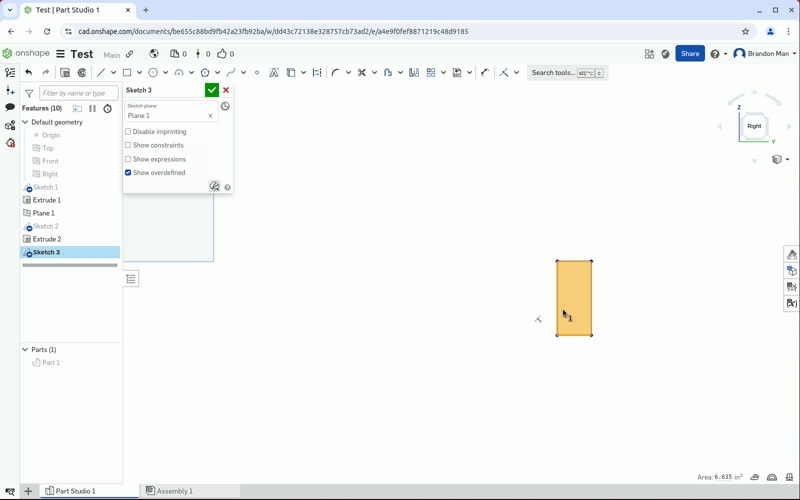
scroll(-6)
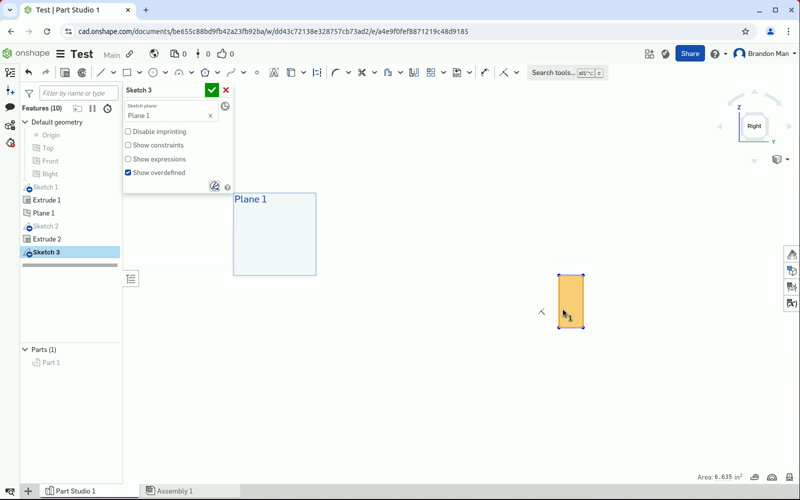
scroll(-6)
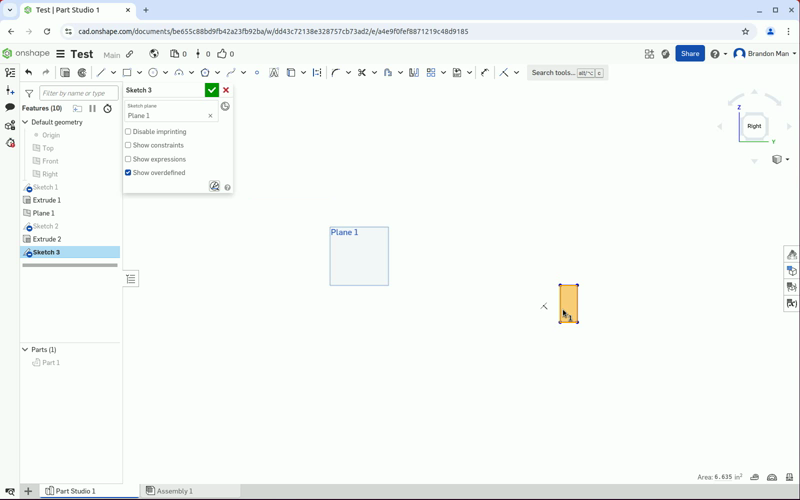
scroll(-6)
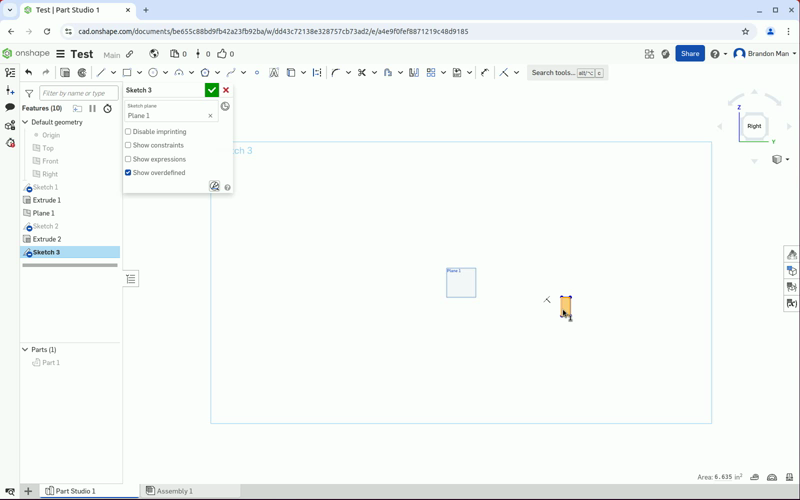
mouse_move(73, 352)
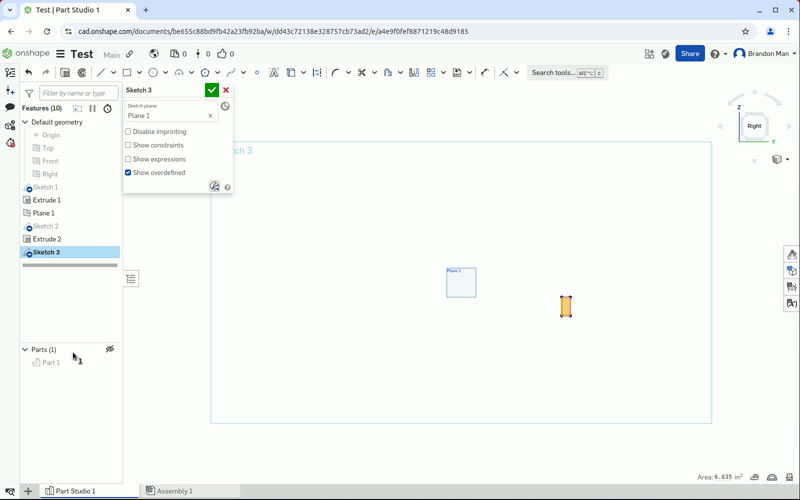
key(shift+y)
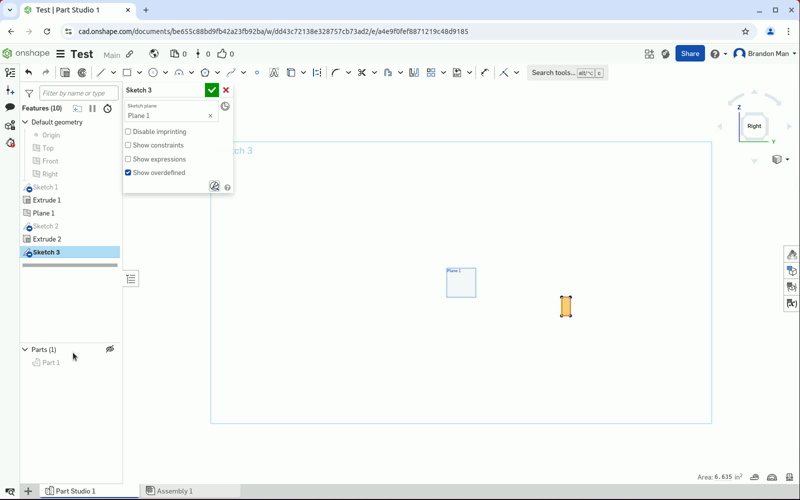
key(shift+e)
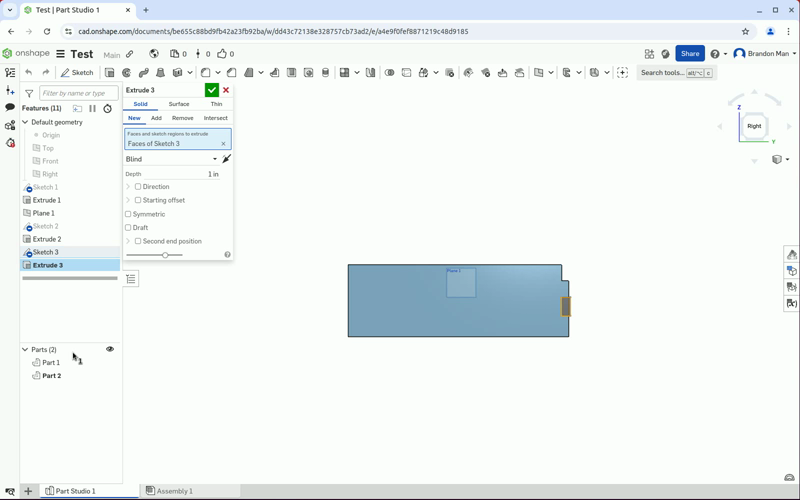
mouse_move(143, 106)
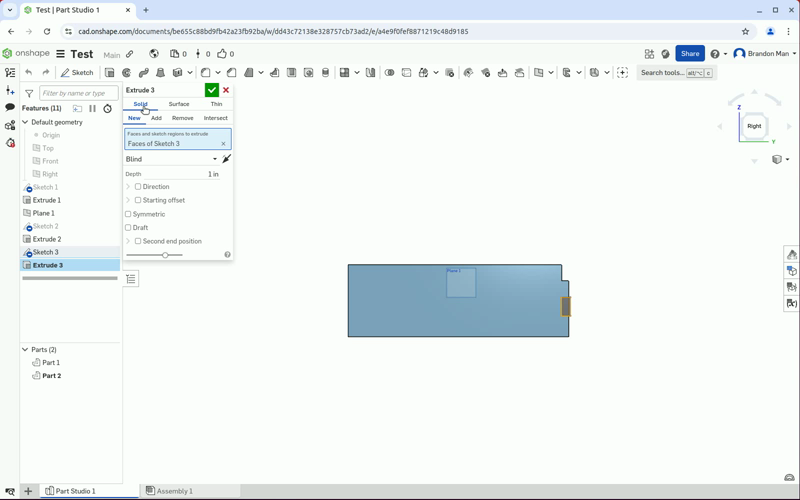
click(143, 106)
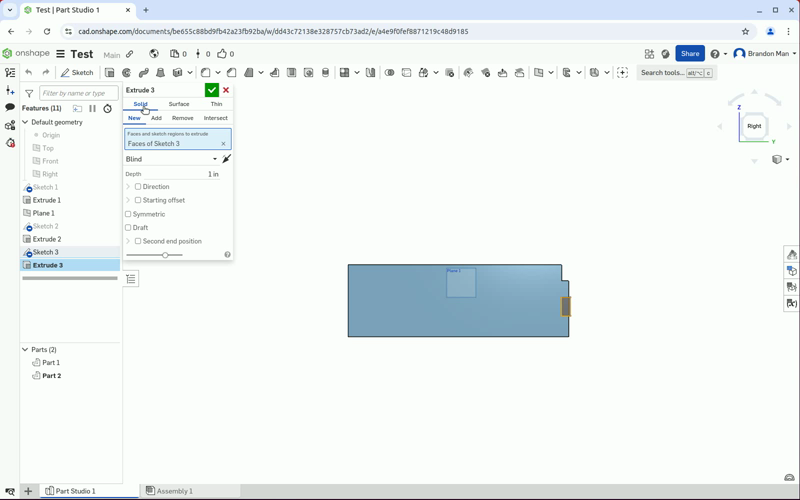
mouse_move(186, 120)
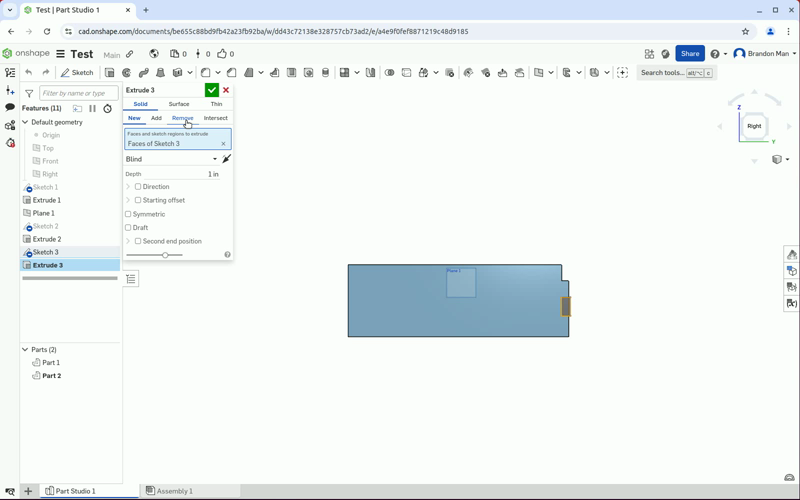
click(186, 120)
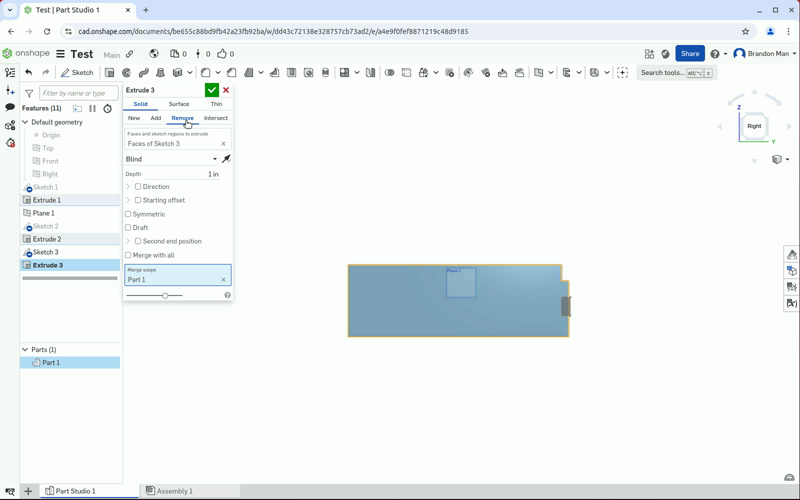
key(tab, 4)
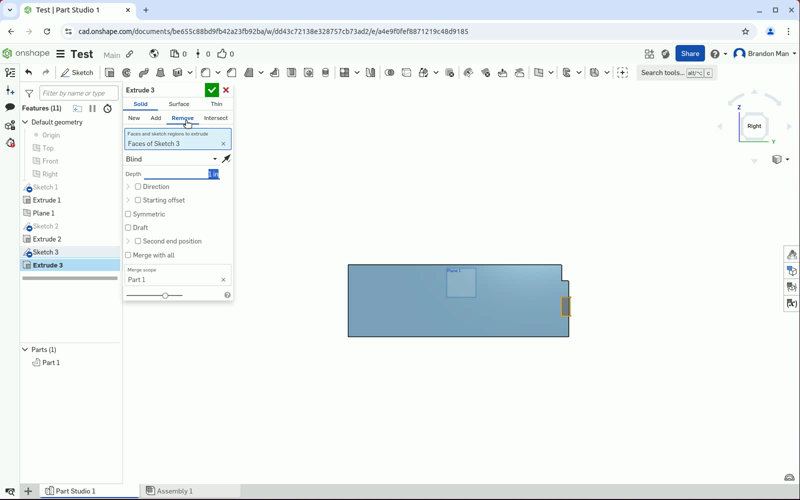
text(2.166)
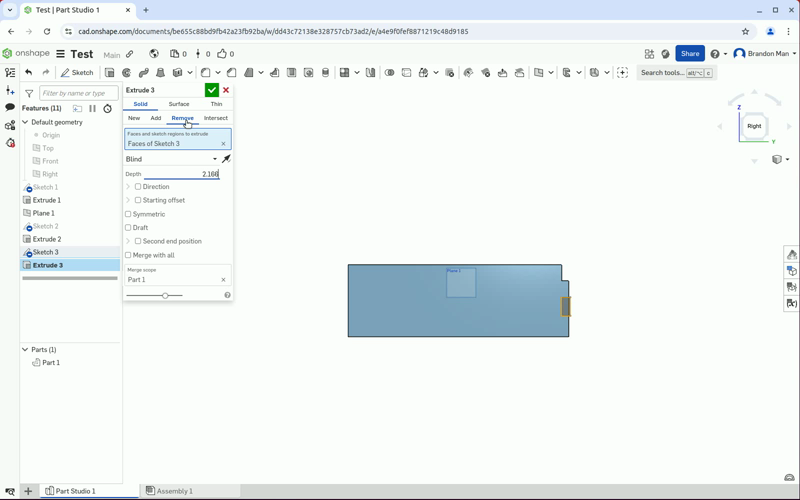
key(tab, 6)
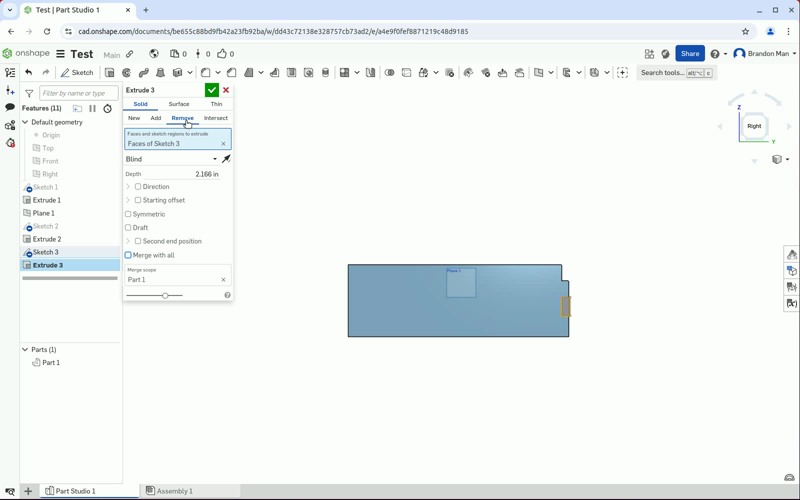
key(space)
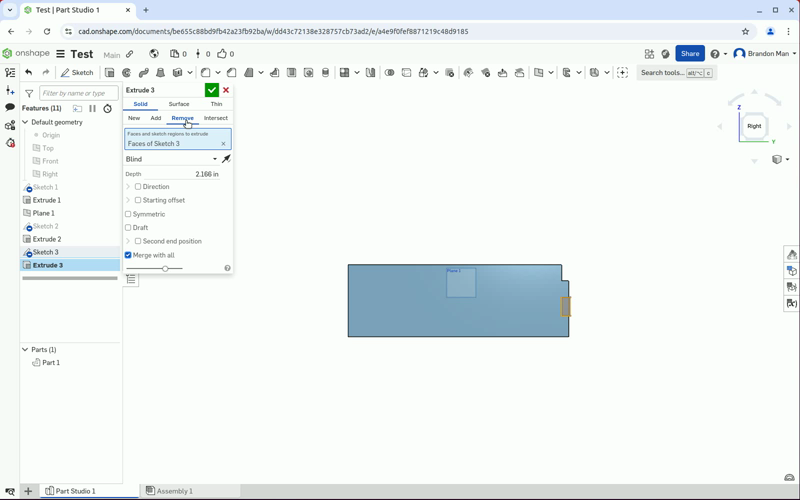
key(enter)
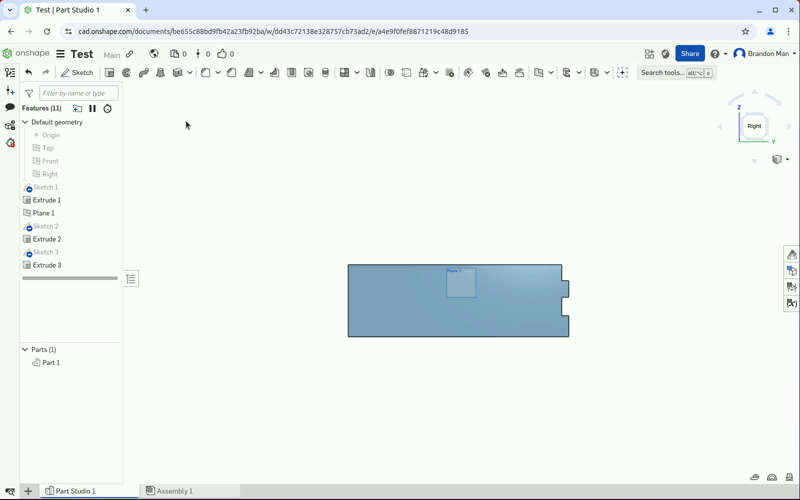
key(shift+h)
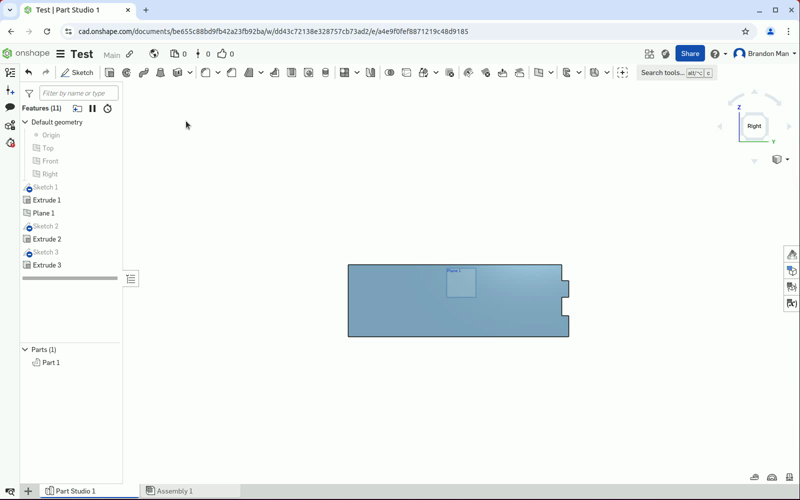
key(shift+h)
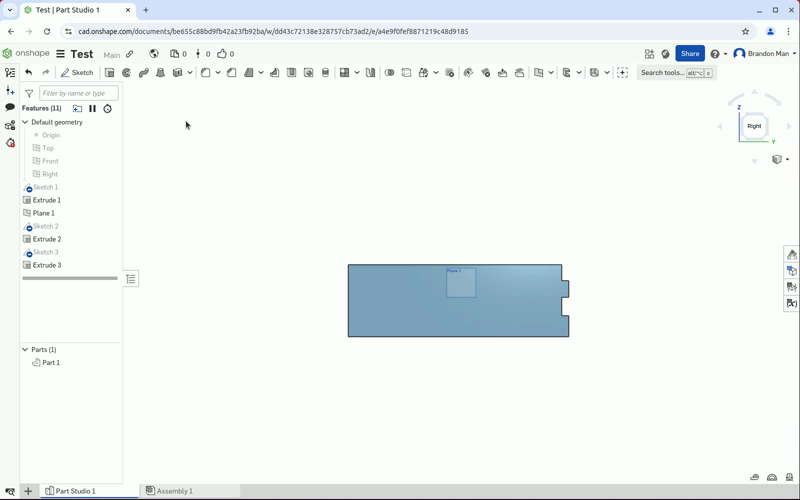
mouse_move(73, 189)
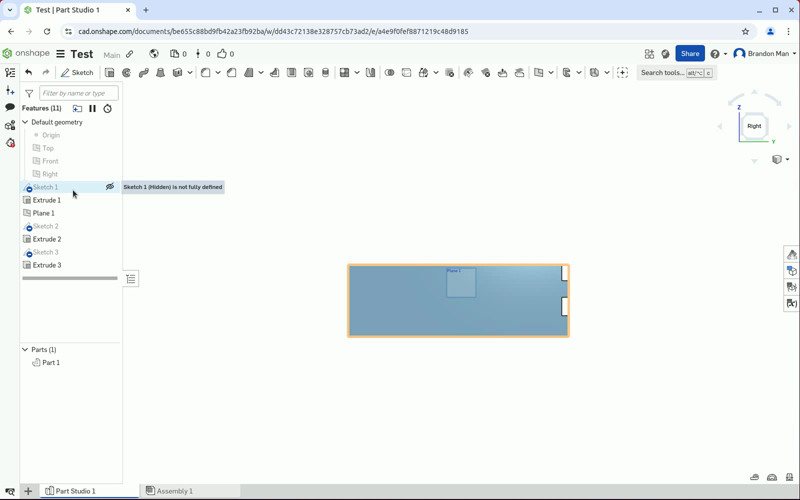
click(73, 189)
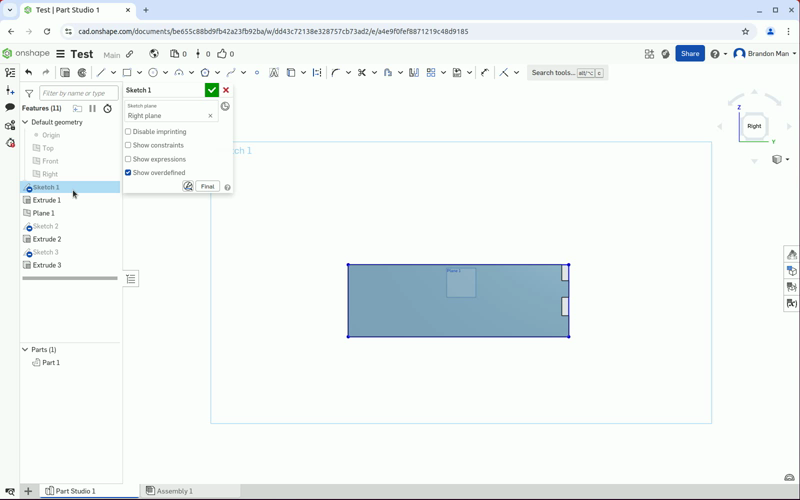
mouse_move(229, 92)
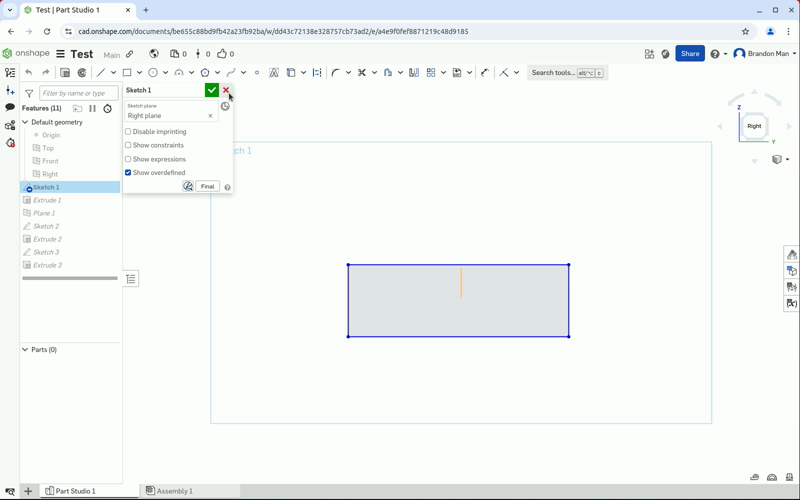
click(229, 92)
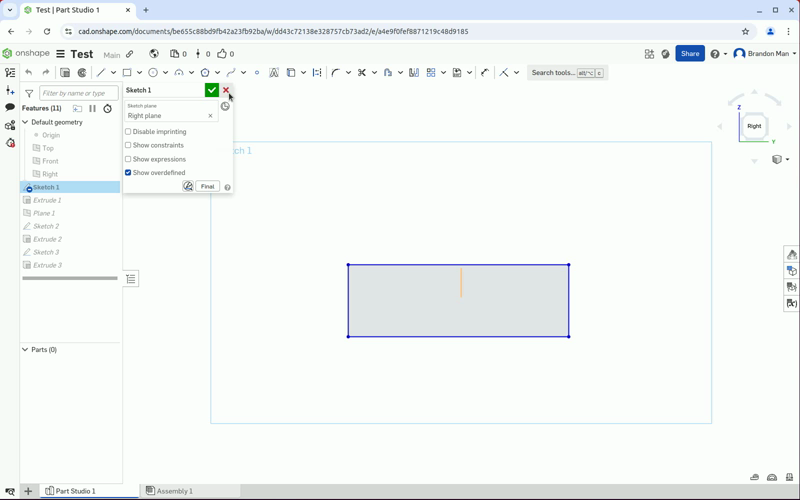
key(shift+s)
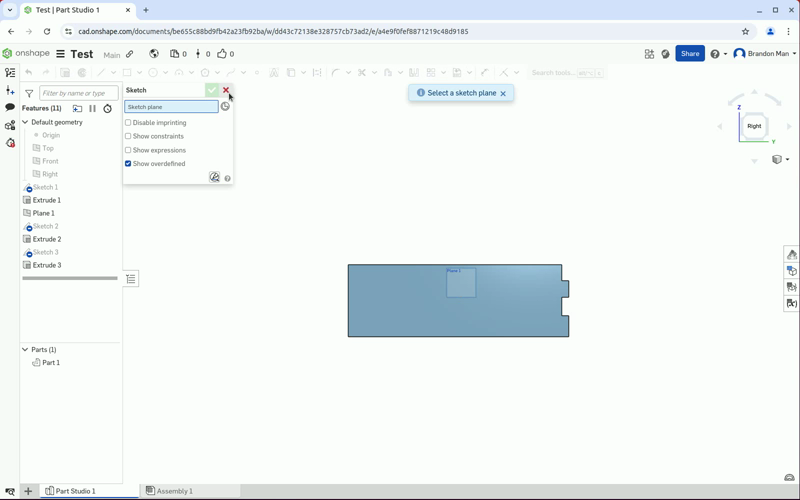
mouse_move(73, 215)
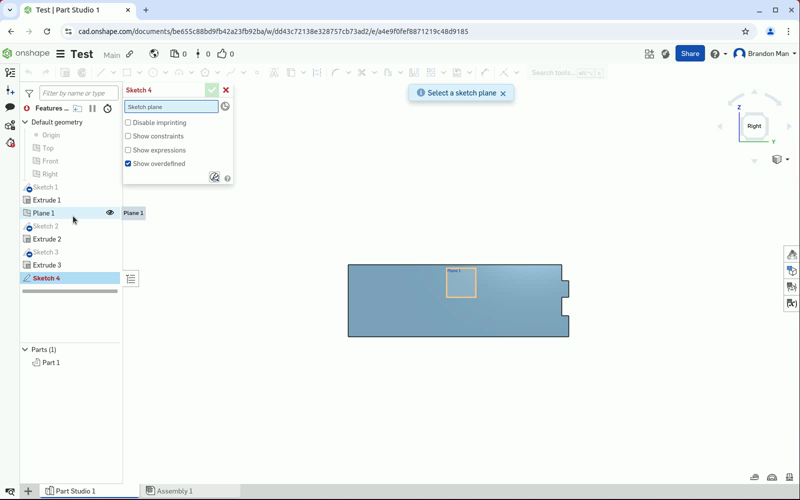
click(73, 215)
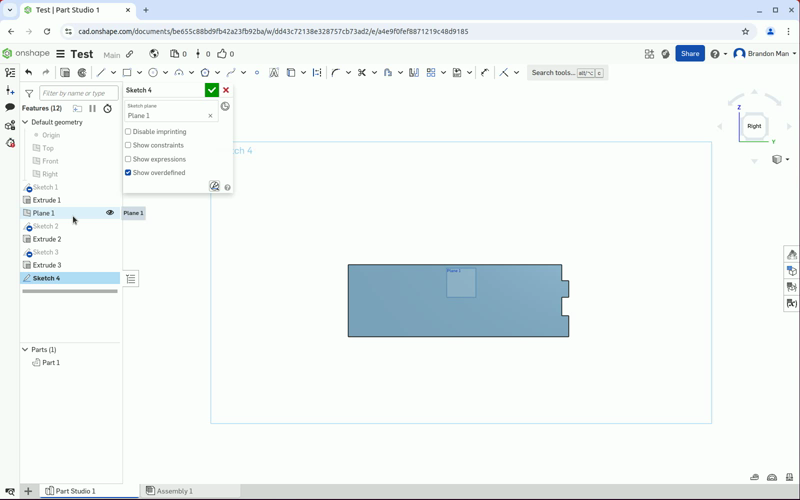
mouse_move(73, 352)
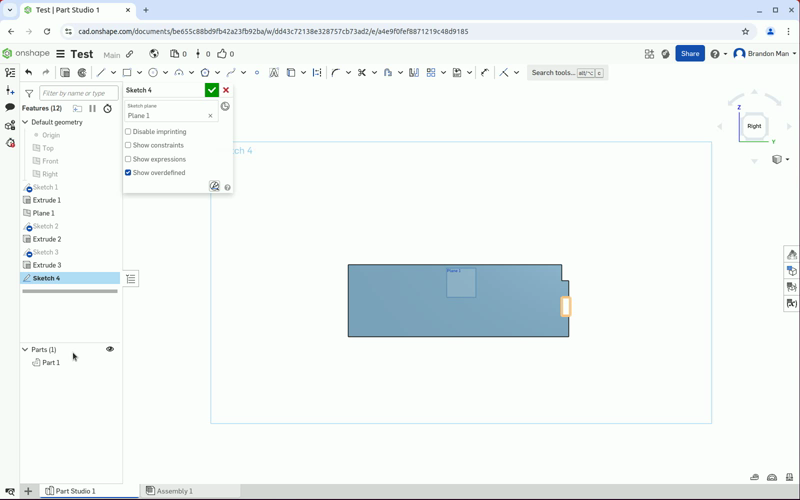
key(y)
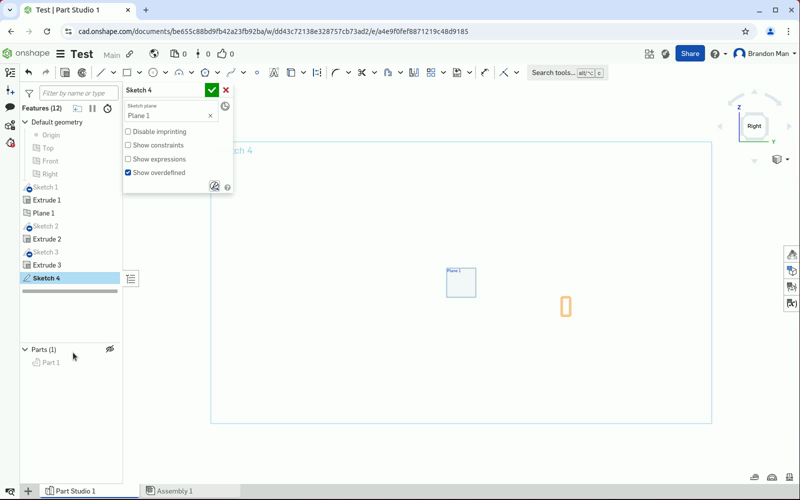
key(l)
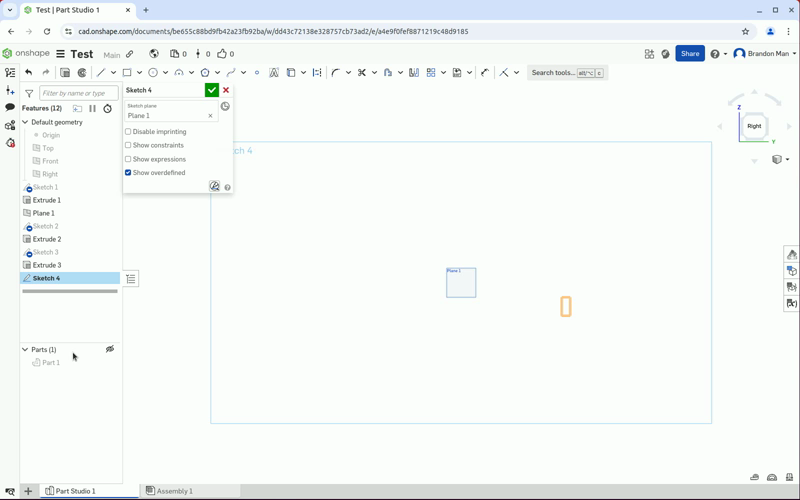
key_down(shift)
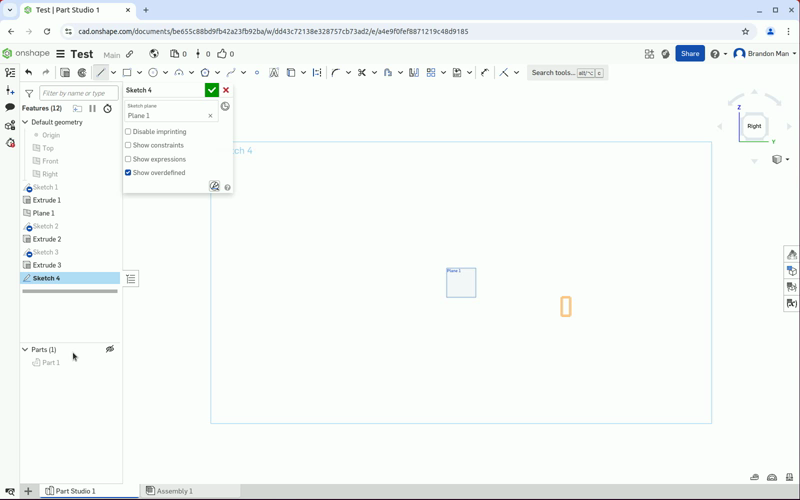
mouse_move(561, 352)
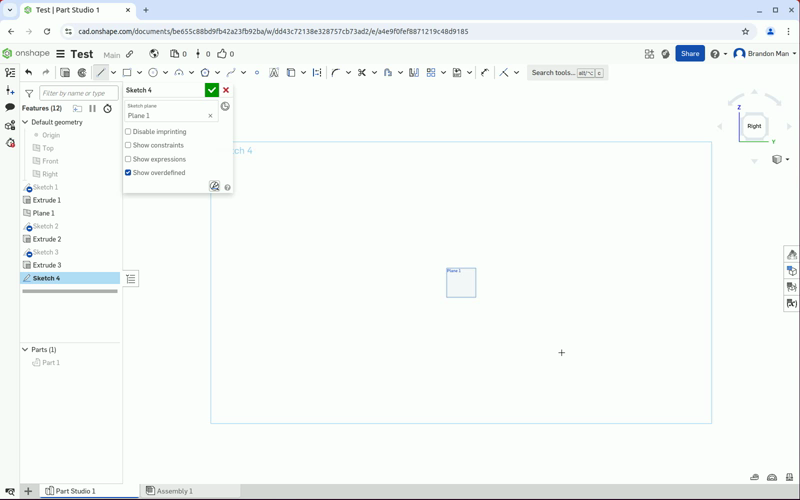
click(561, 352)
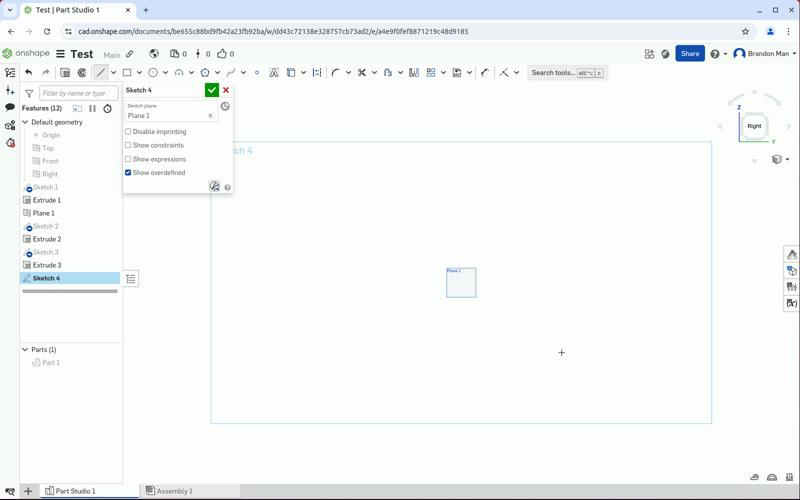
key_up(shift)
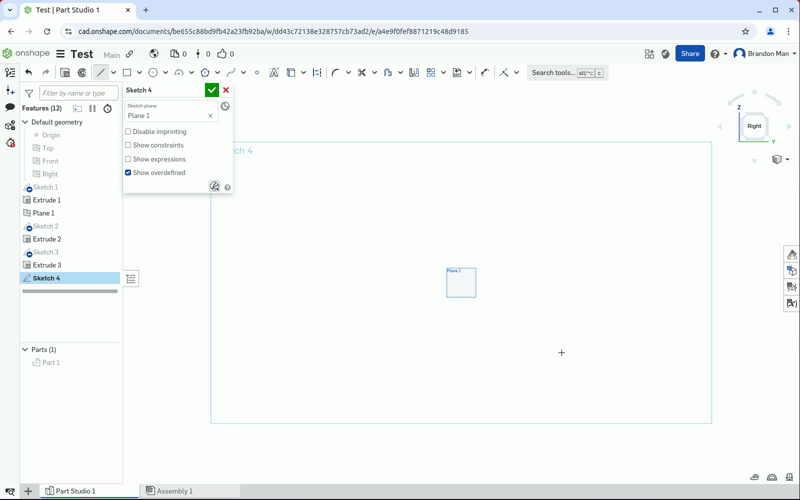
key_down(shift)
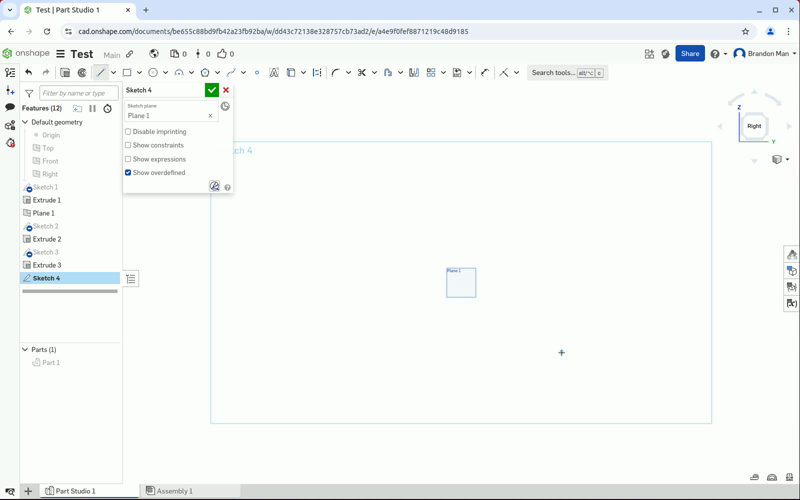
mouse_move(589, 352)
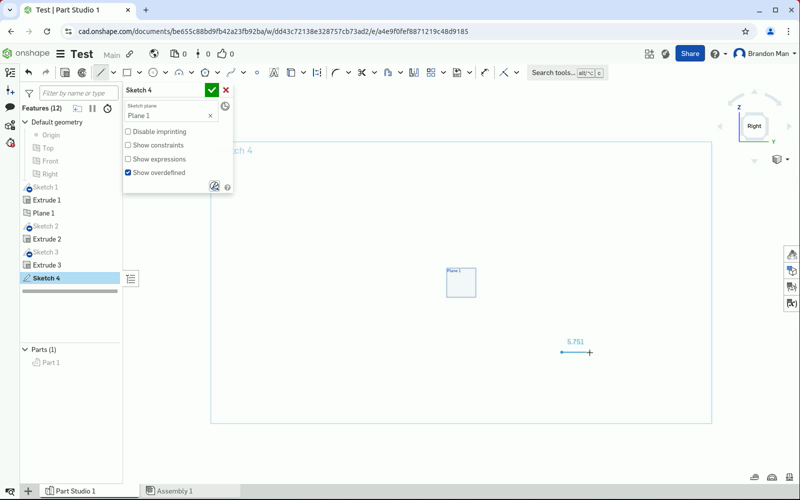
mouse_move(570, 352)
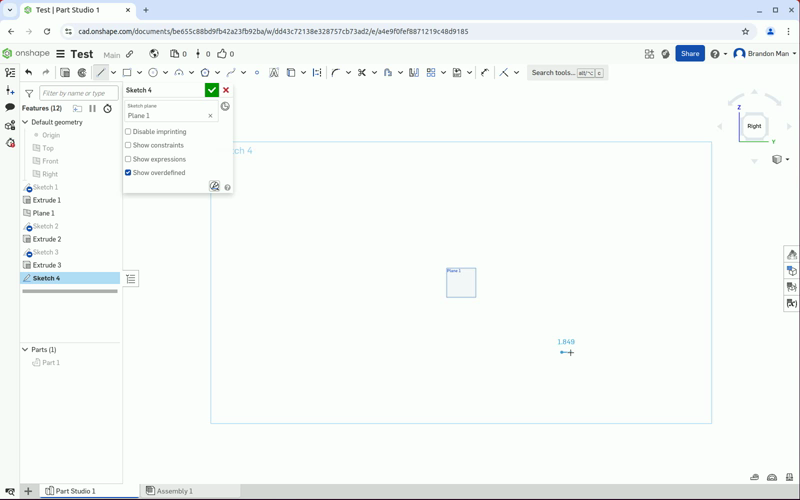
click(570, 352)
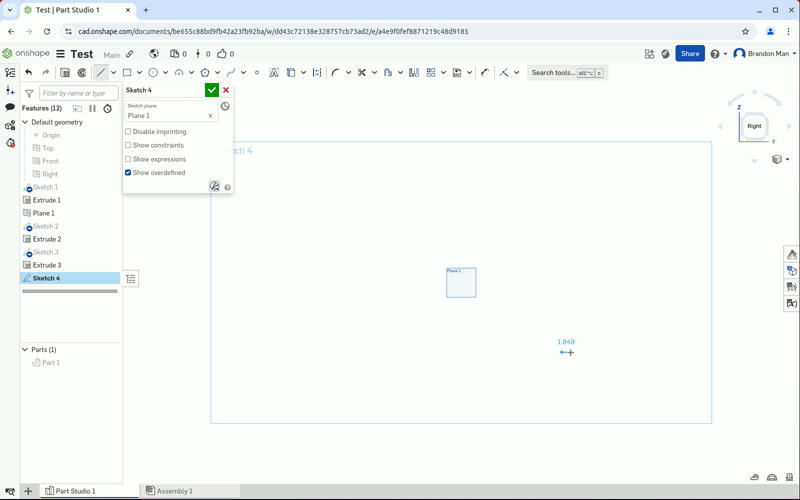
key_up(shift)
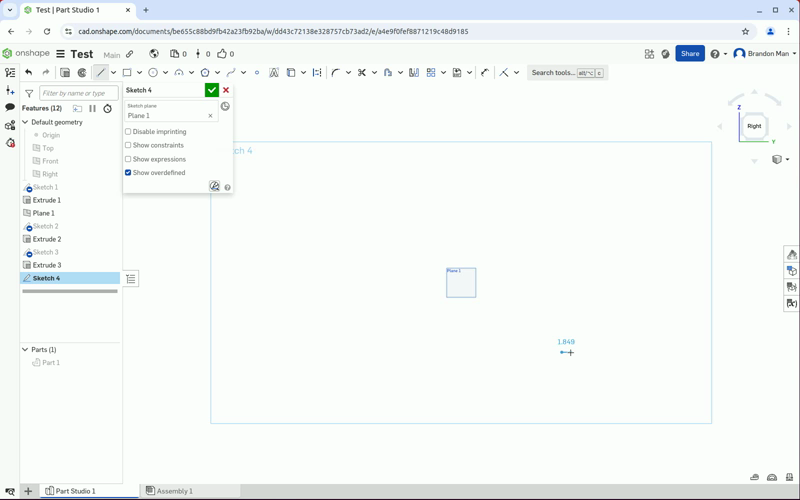
key_down(shift)
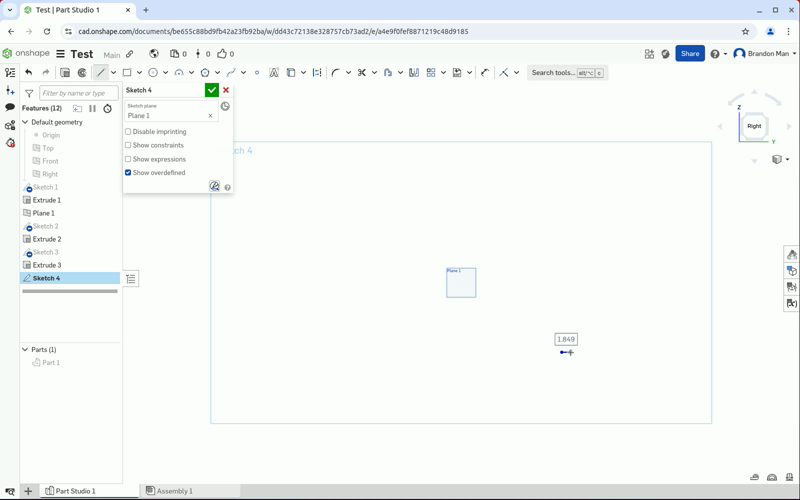
mouse_move(589, 352)
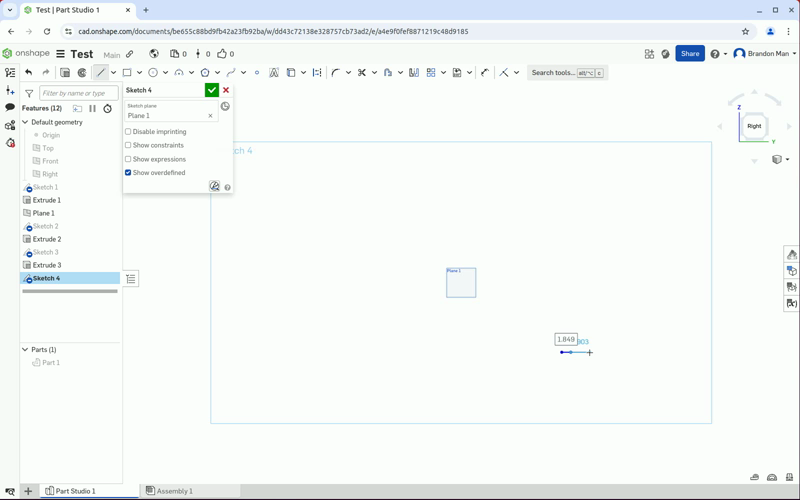
mouse_move(570, 335)
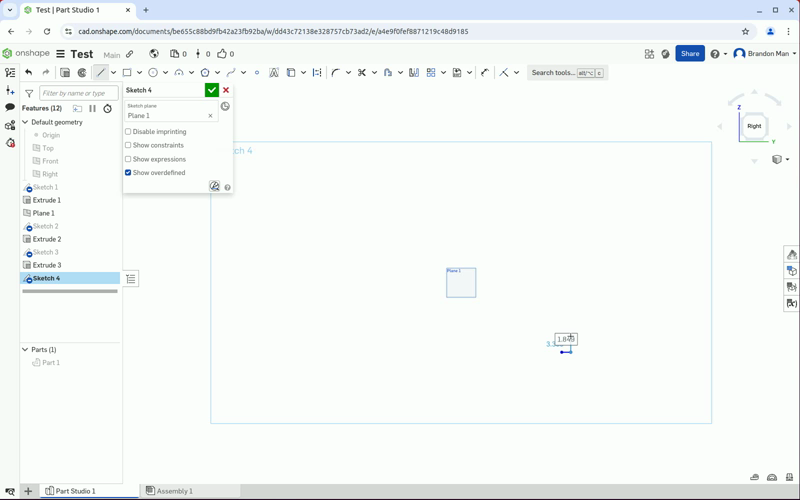
click(570, 335)
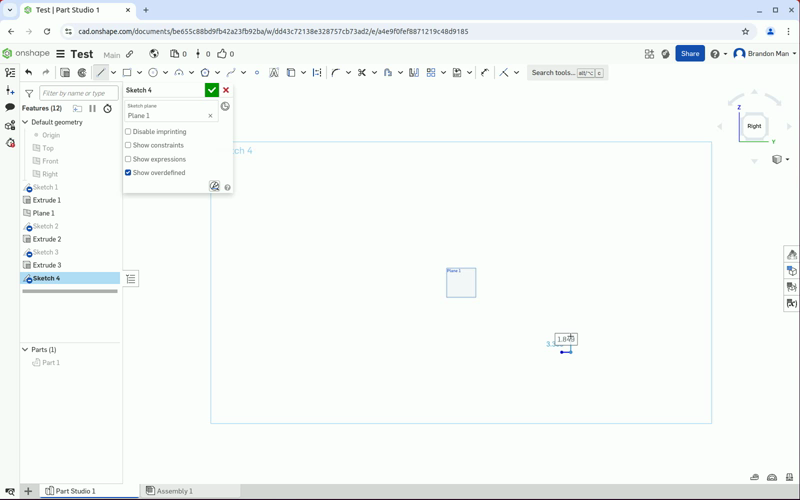
key_up(shift)
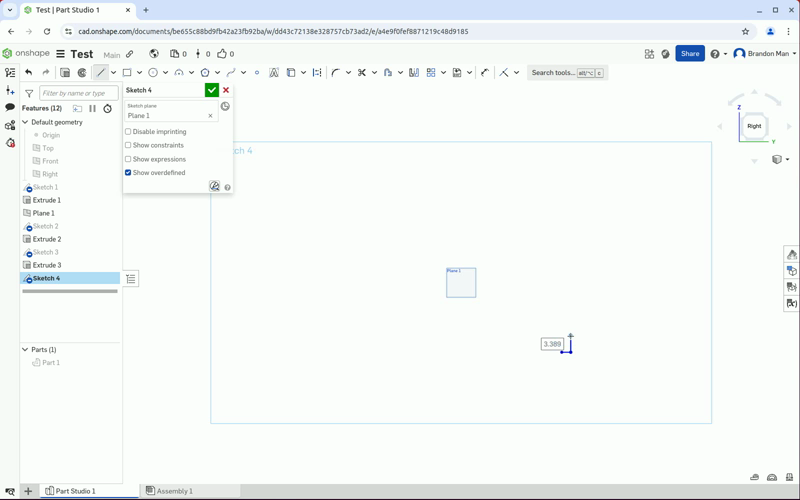
key_down(shift)
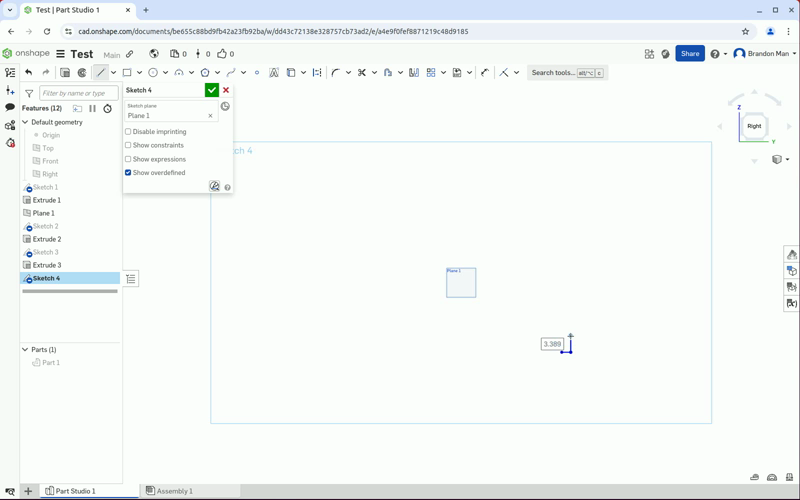
mouse_move(589, 335)
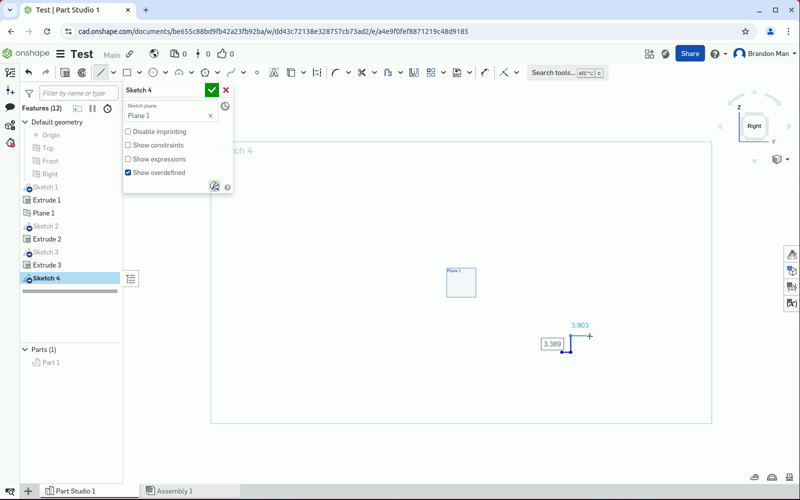
mouse_move(561, 335)
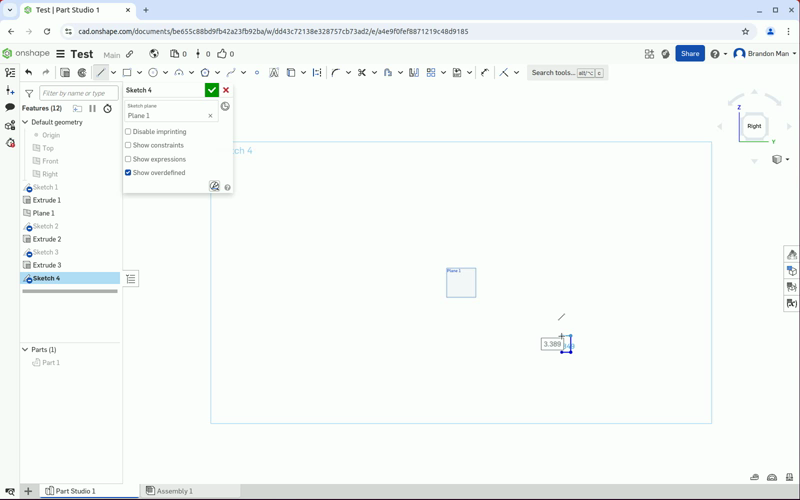
click(561, 335)
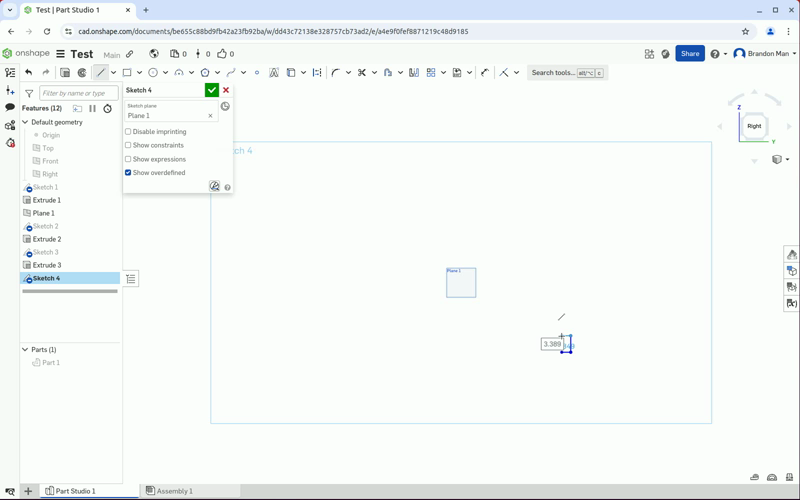
key_up(shift)
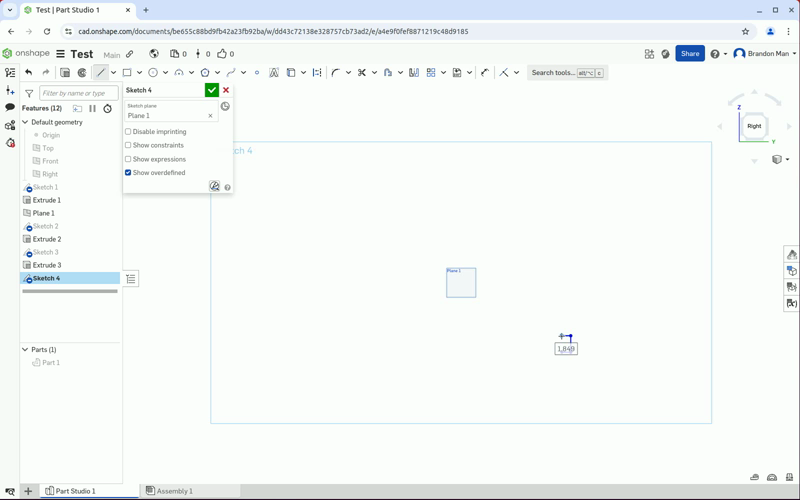
mouse_move(589, 335)
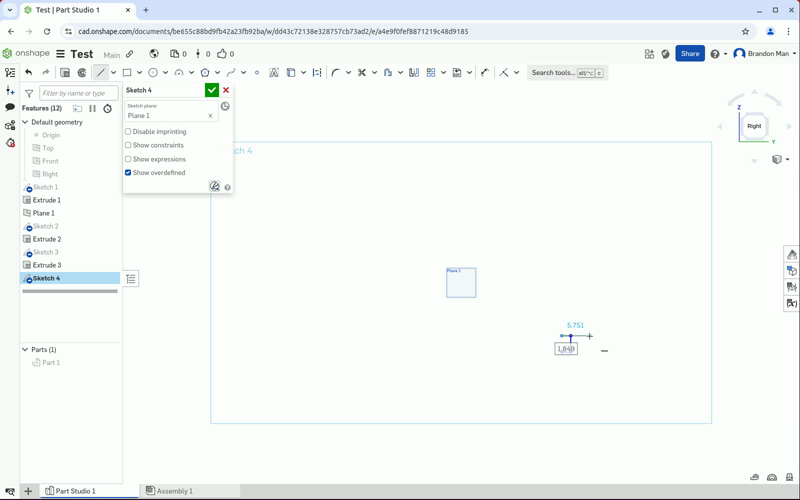
key_down(shift)
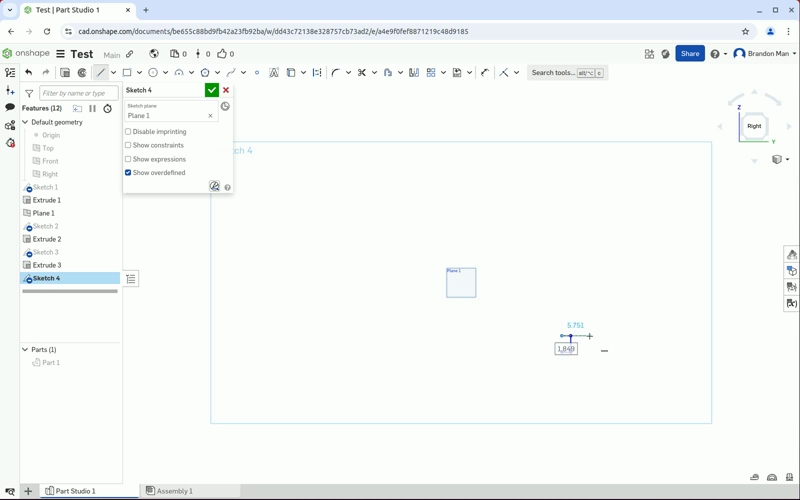
mouse_move(561, 352)
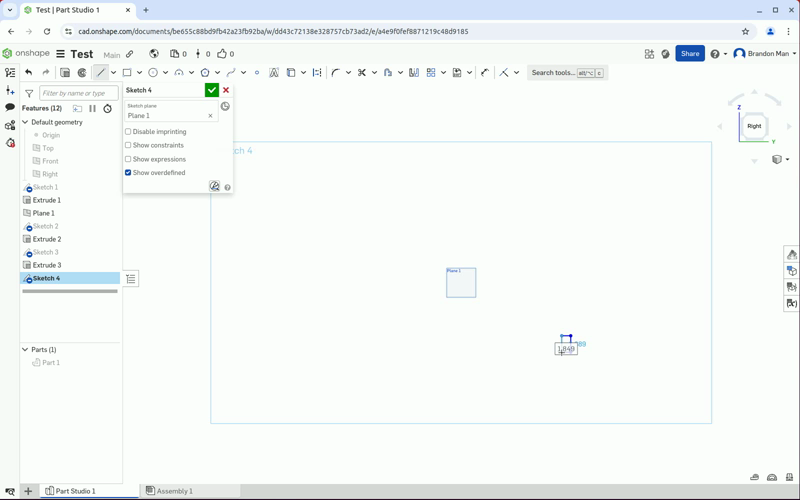
key_up(shift)
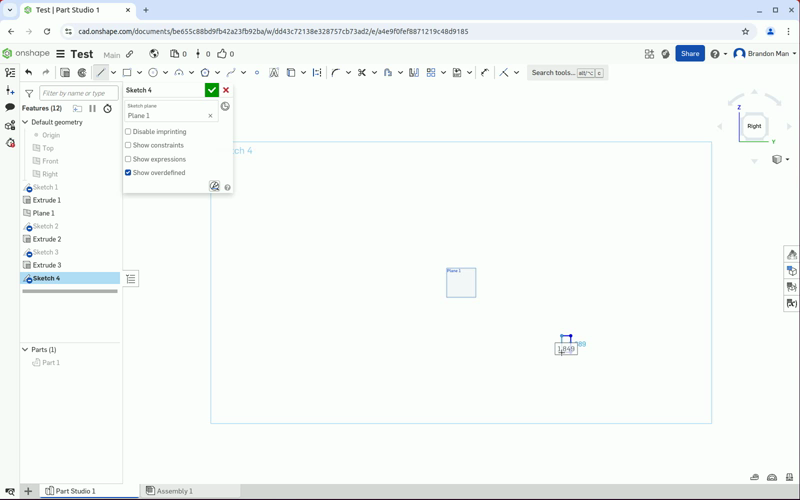
click(561, 352)
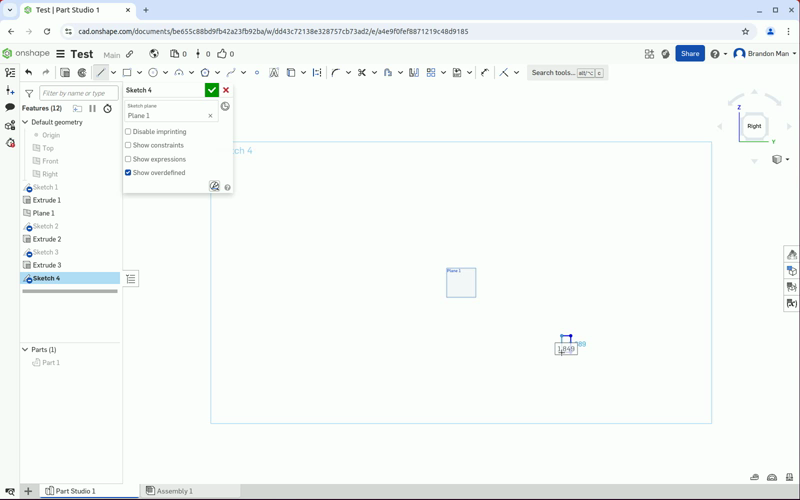
key(esc)
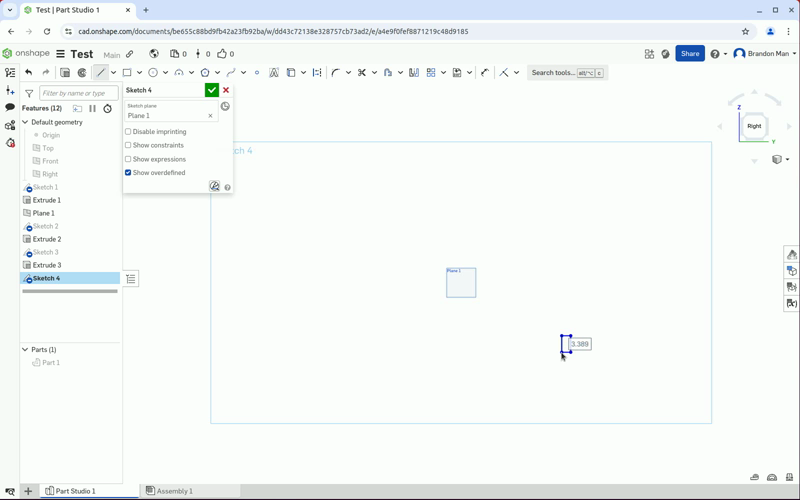
mouse_move(568, 348)
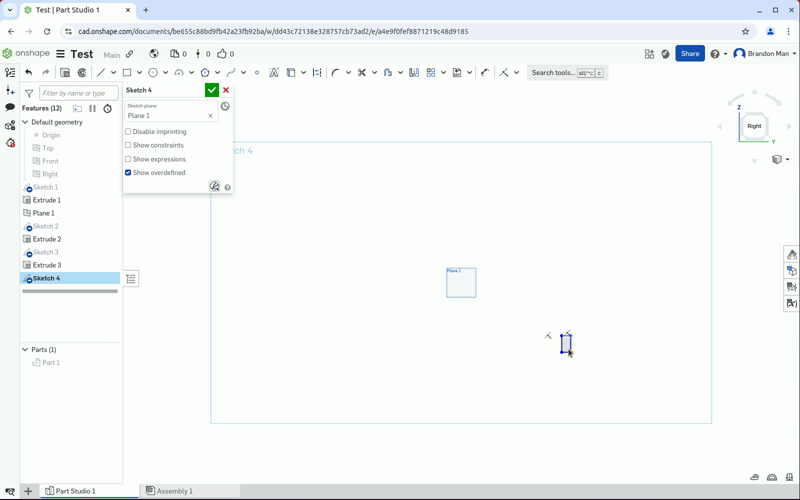
scroll(6)
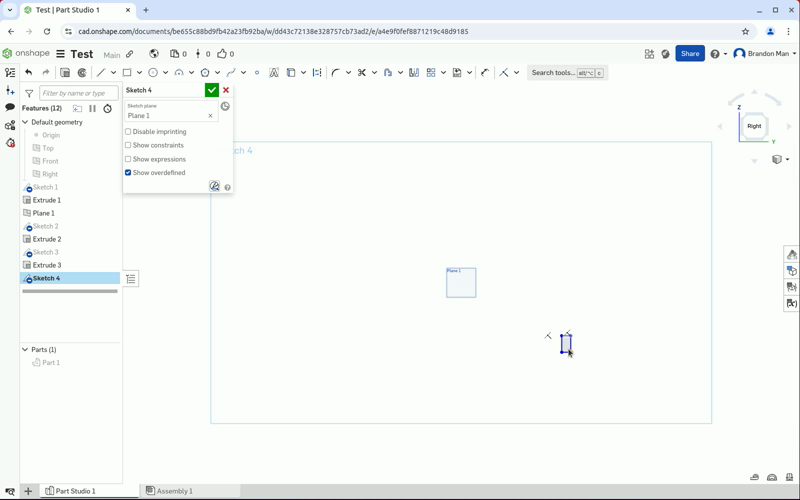
scroll(6)
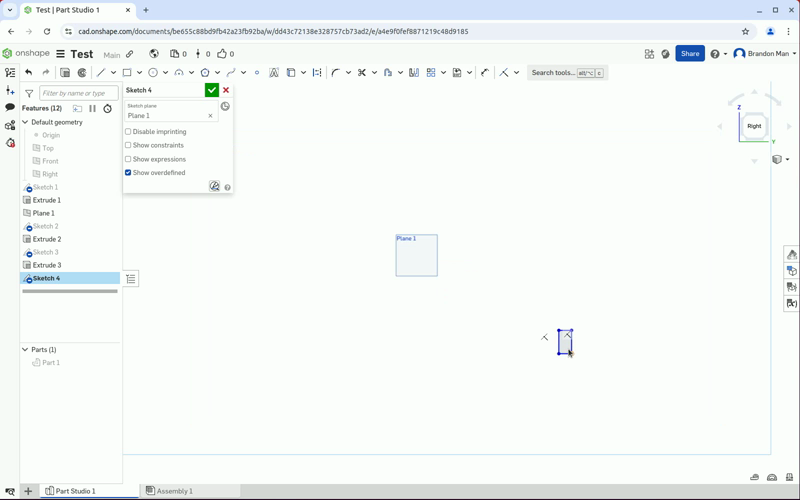
scroll(6)
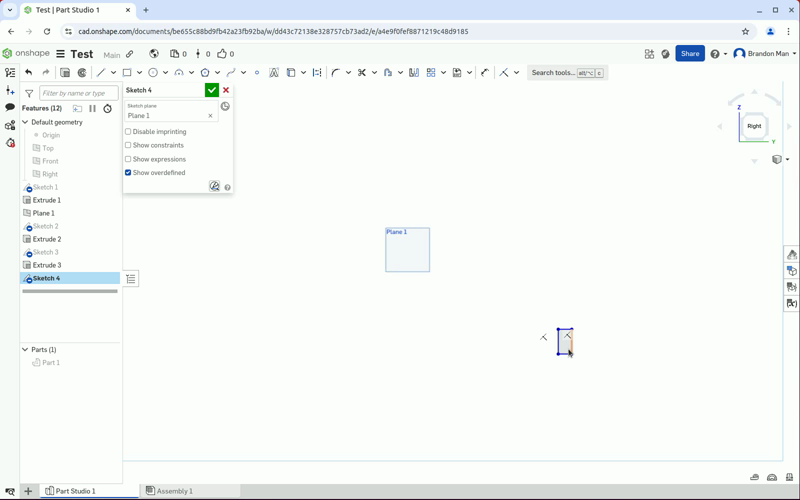
scroll(6)
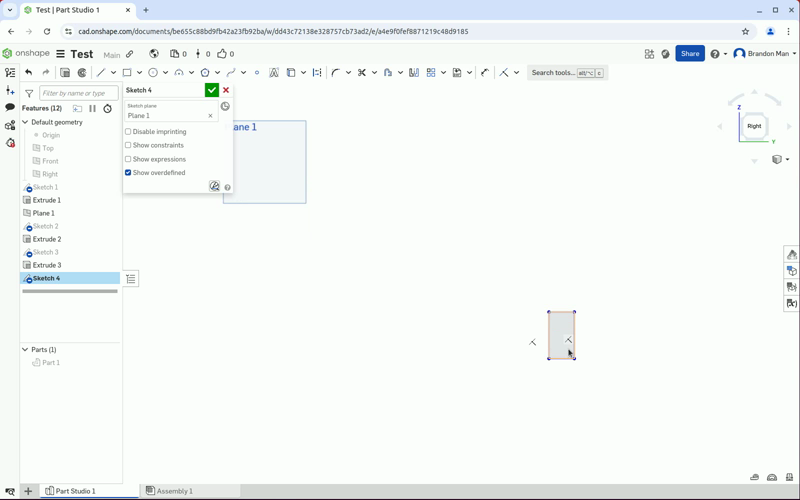
scroll(6)
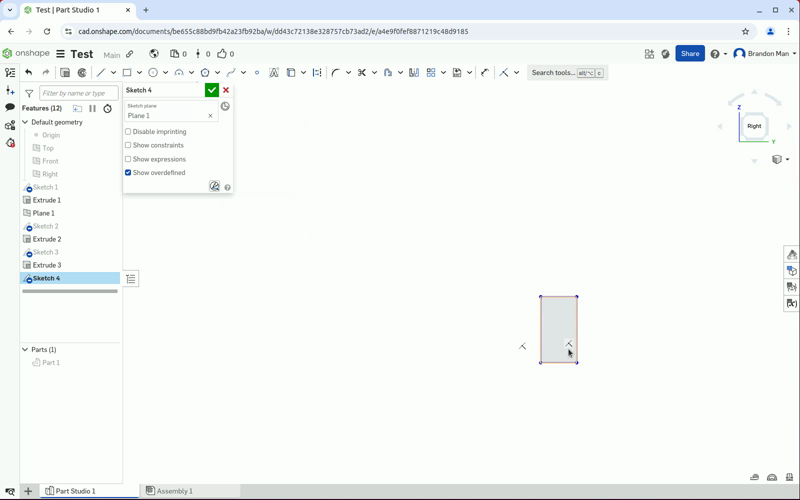
scroll(6)
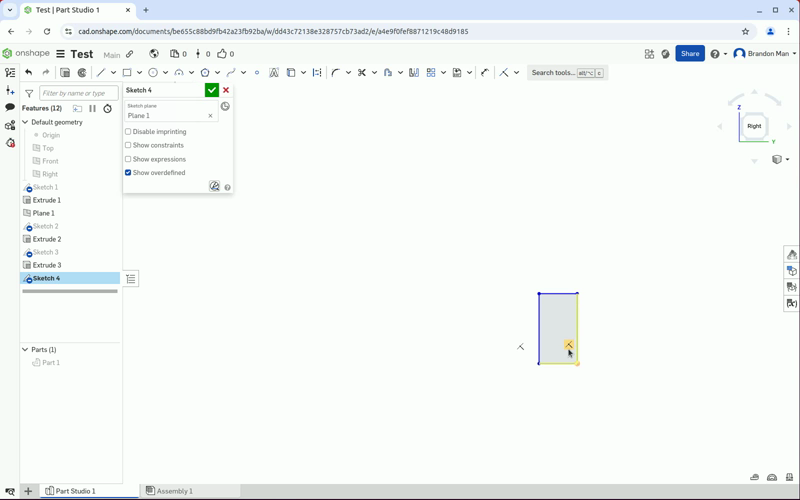
scroll(6)
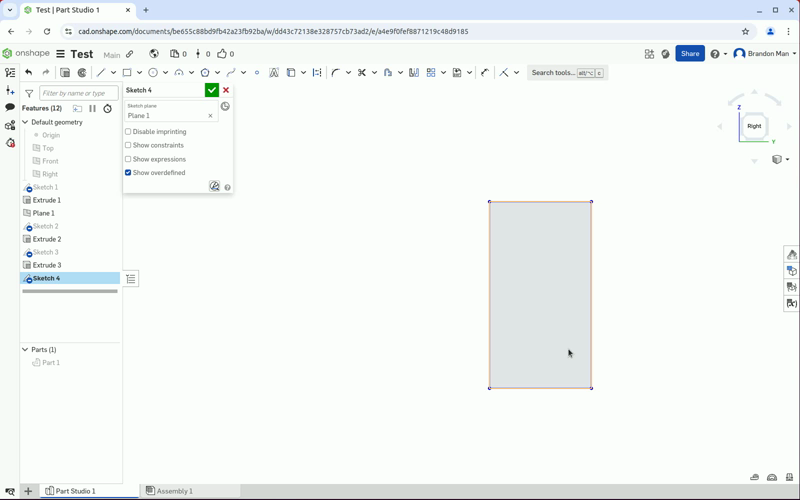
click(568, 348)
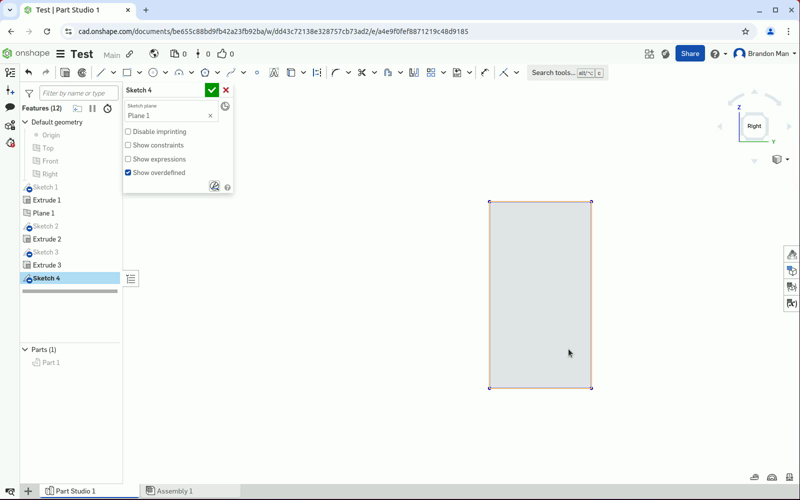
scroll(-6)
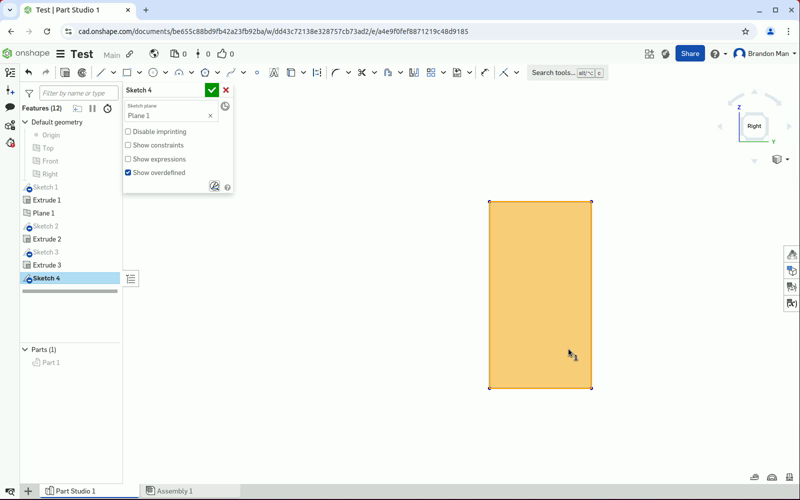
scroll(-6)
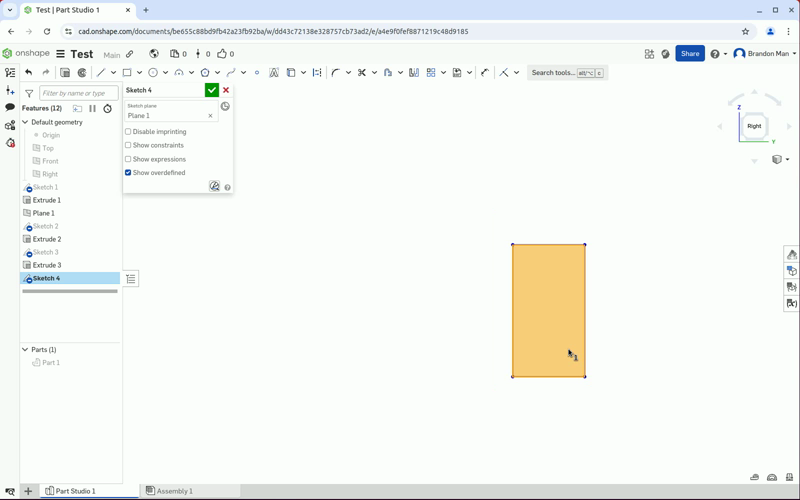
scroll(-6)
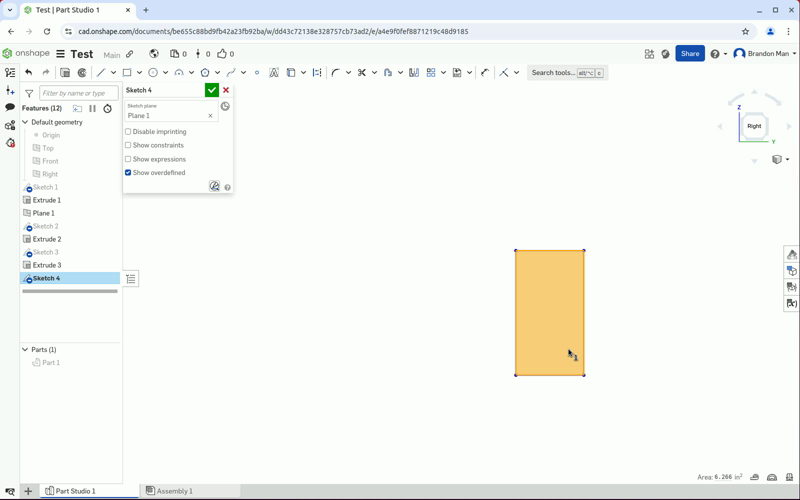
scroll(-6)
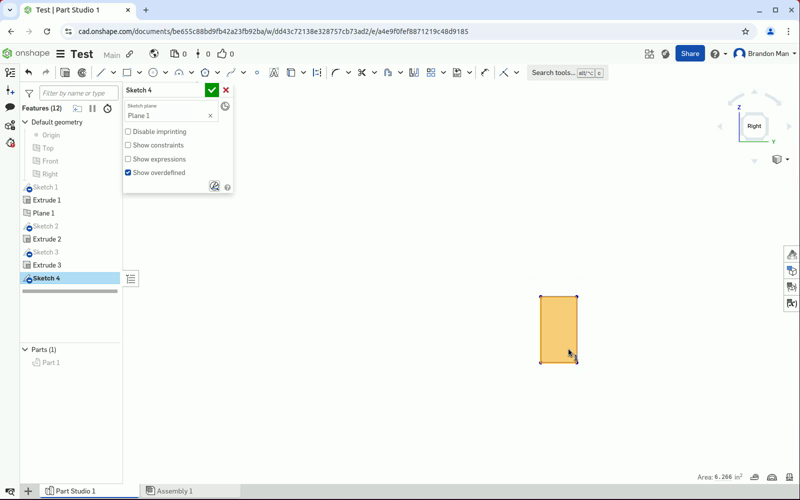
scroll(-6)
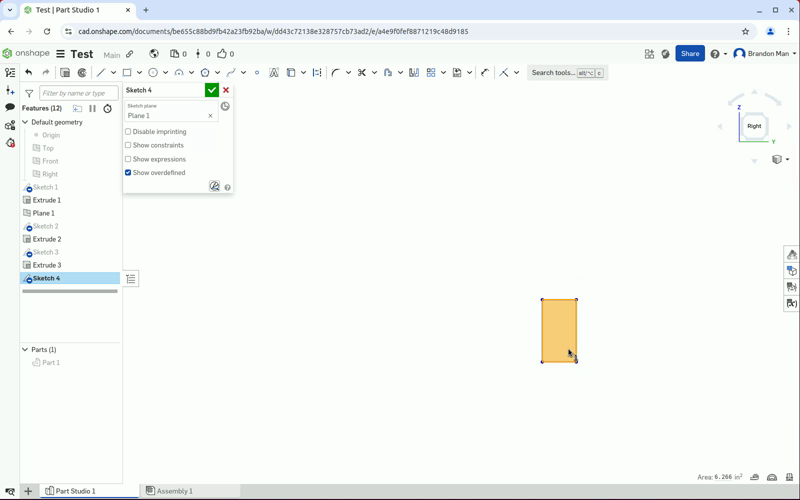
scroll(-6)
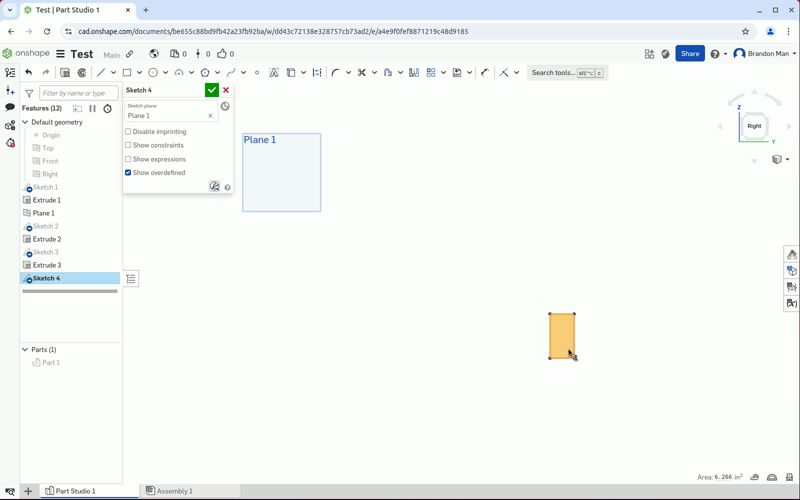
scroll(-6)
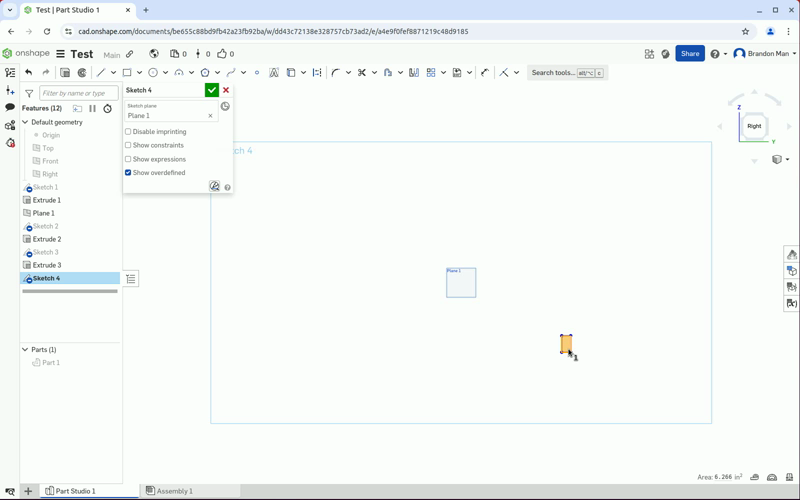
mouse_move(73, 352)
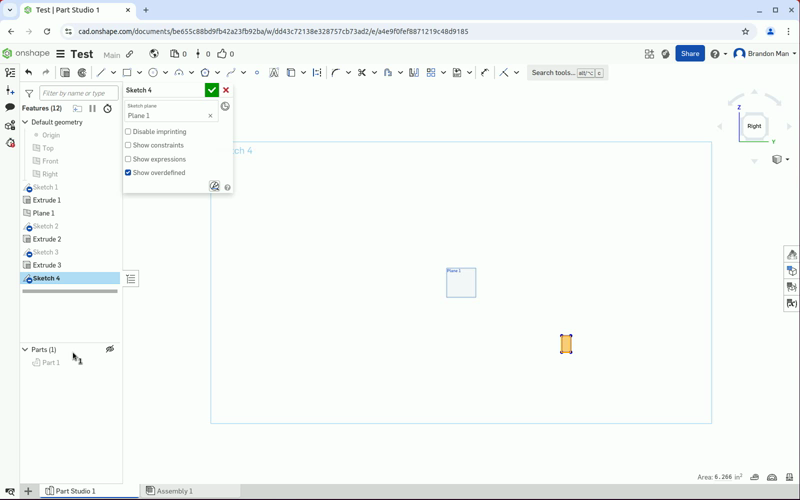
key(shift+y)
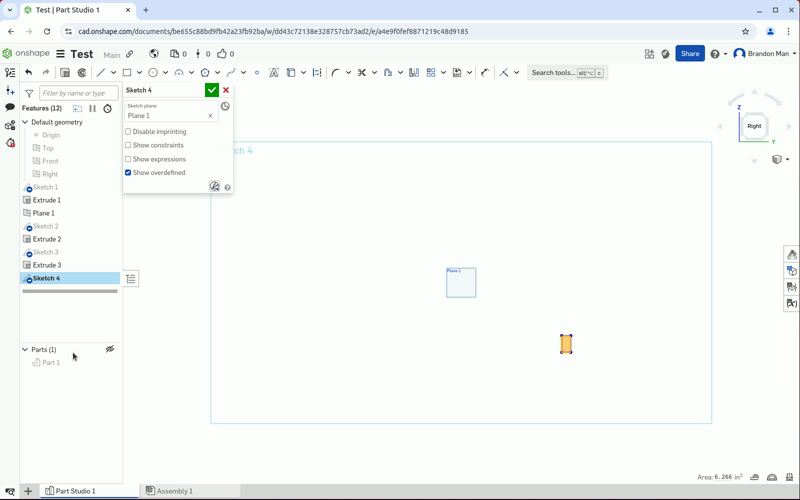
key(shift+e)
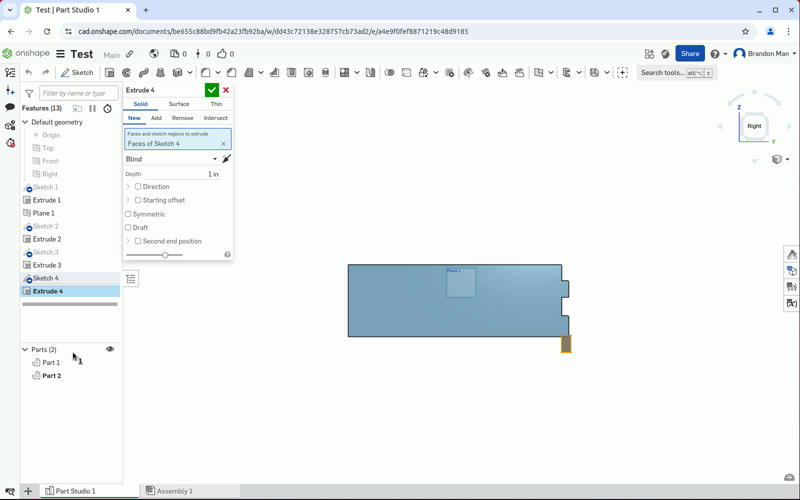
mouse_move(143, 106)
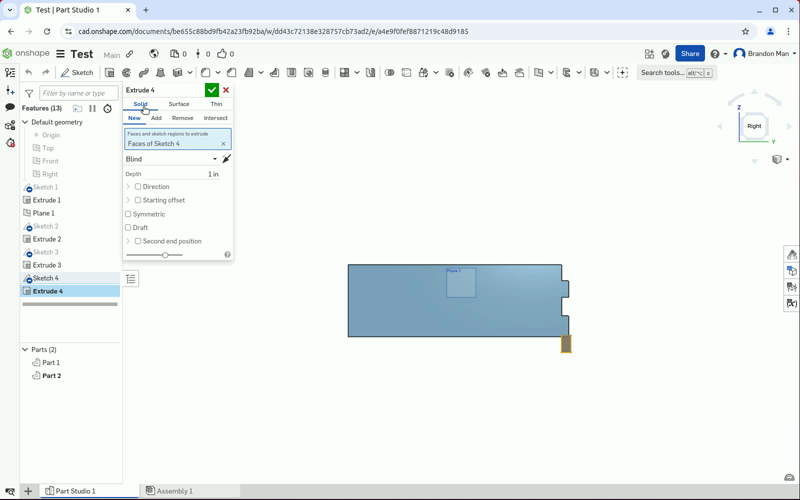
click(143, 106)
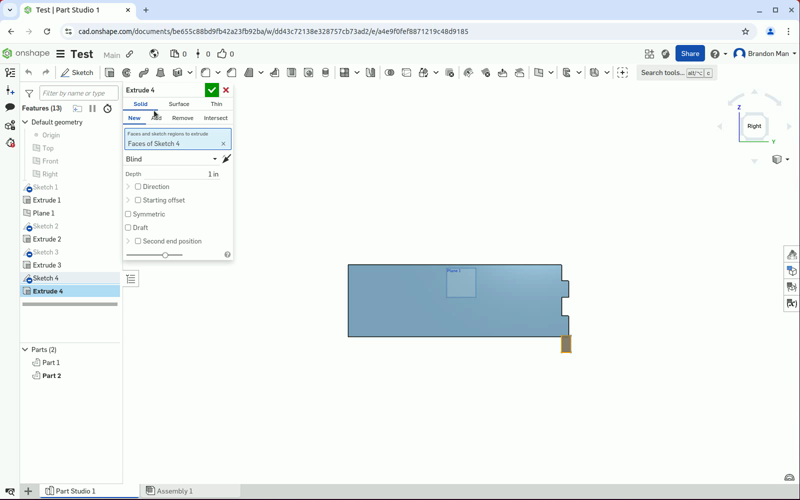
mouse_move(186, 120)
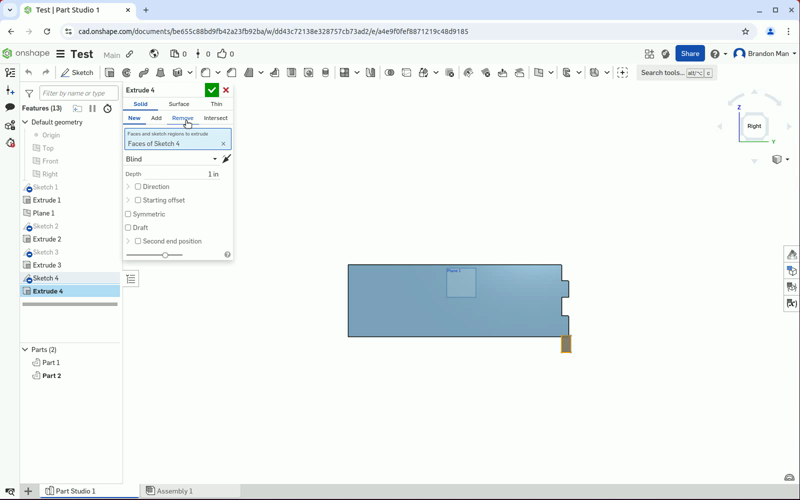
click(186, 120)
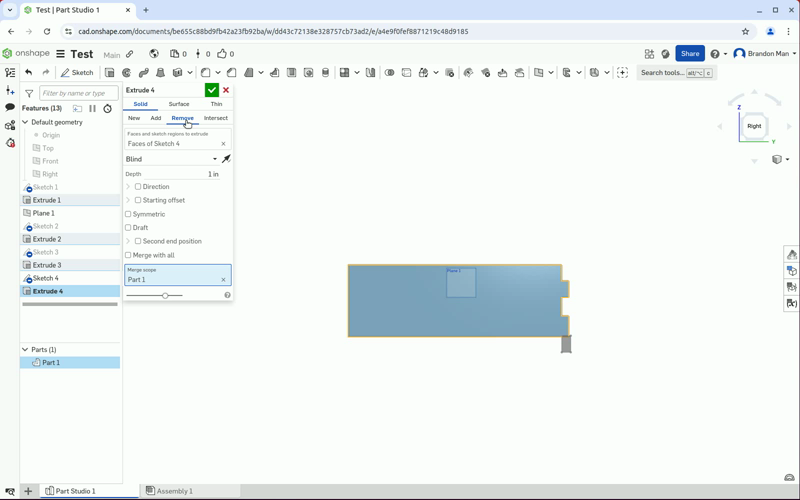
key(tab, 4)
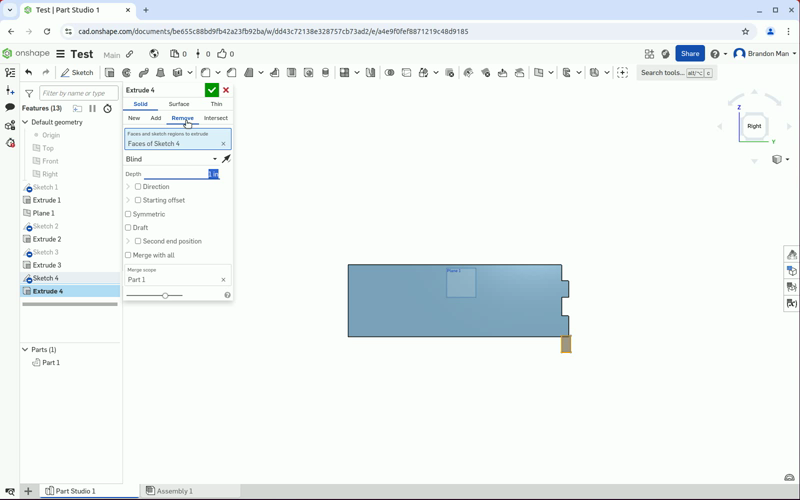
text(2.166)
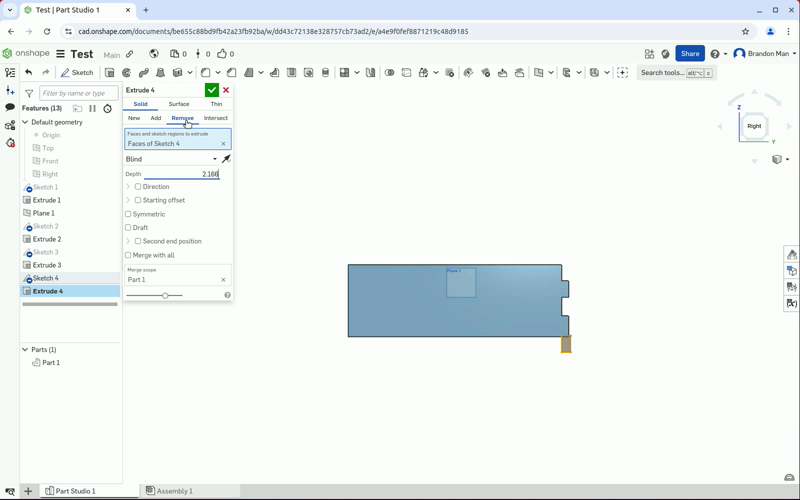
key(tab, 6)
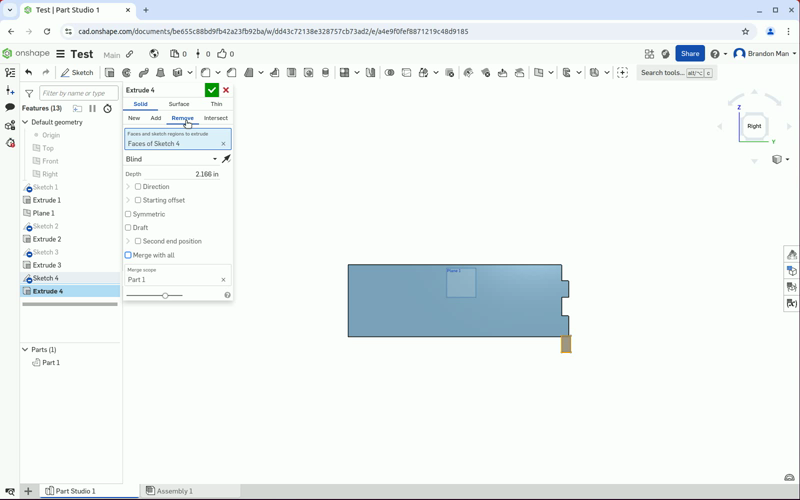
key(space)
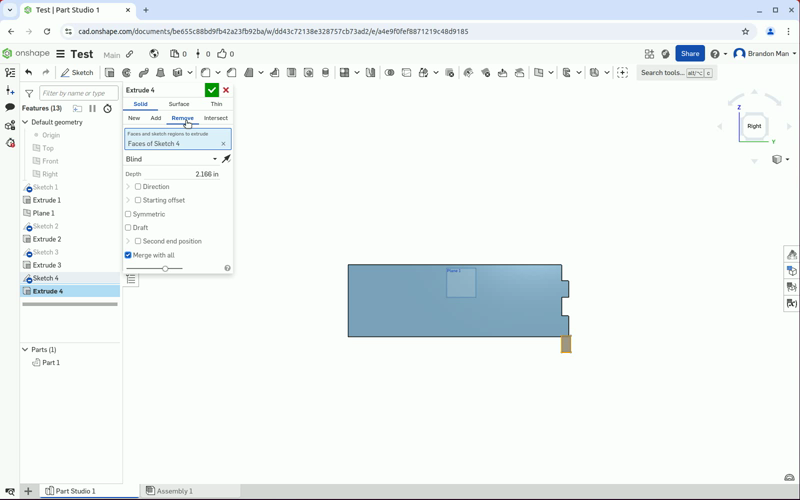
key(enter)
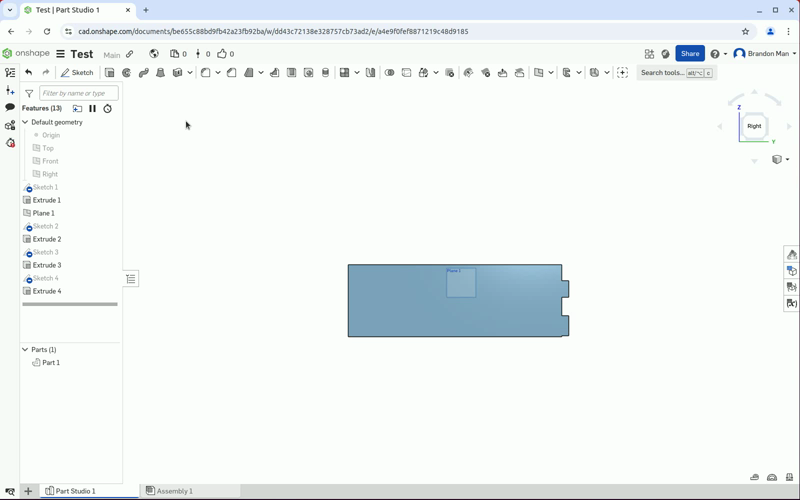
key(shift+h)
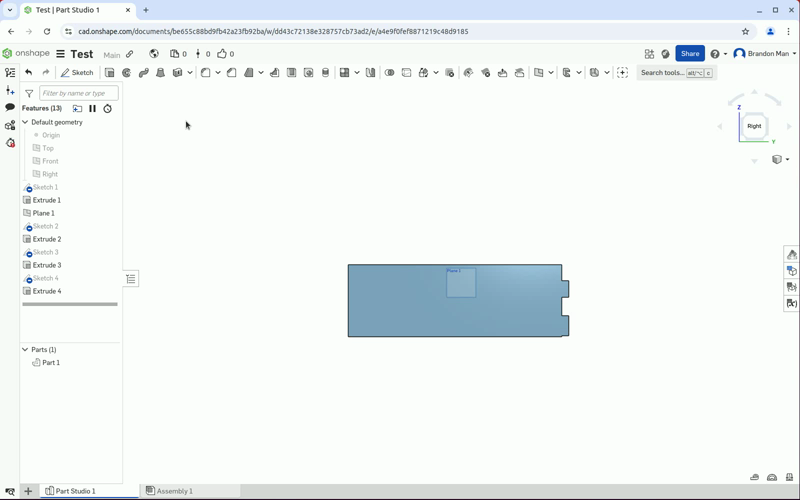
key(shift+h)
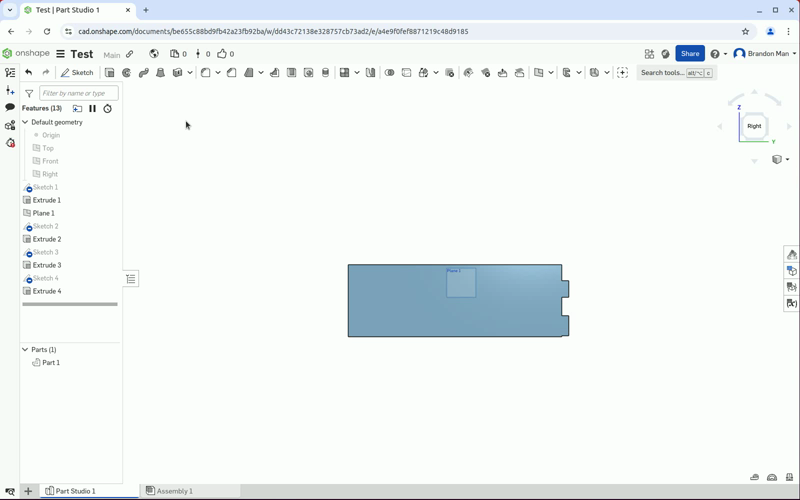
mouse_move(73, 189)
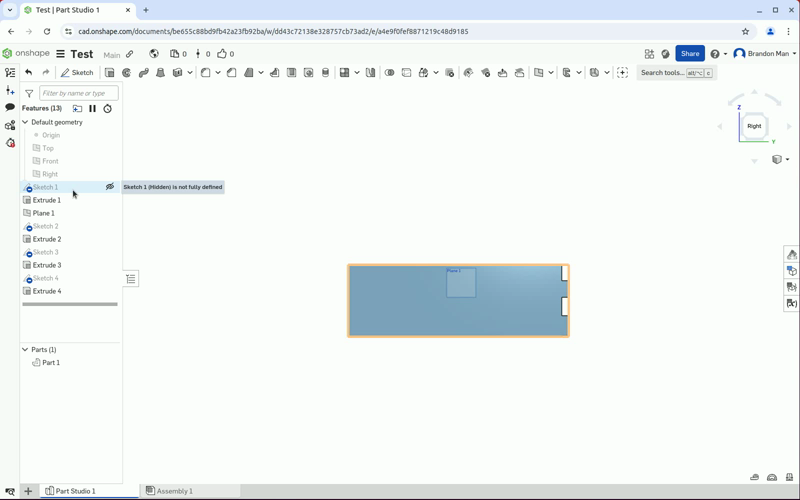
click(73, 189)
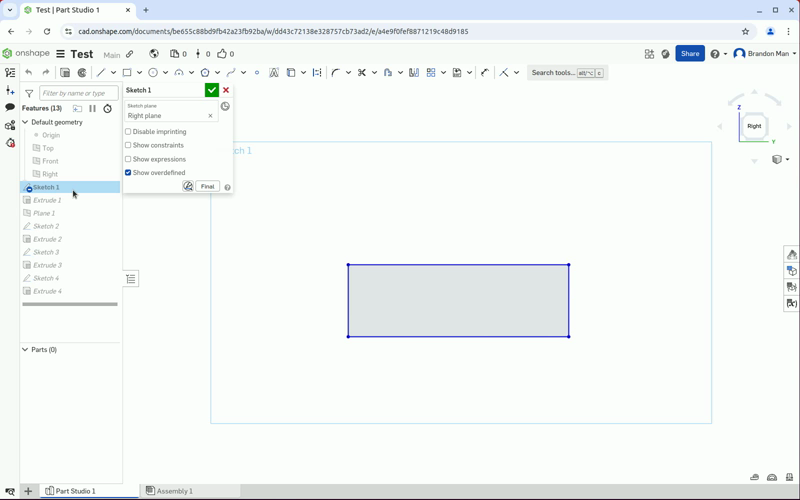
mouse_move(229, 92)
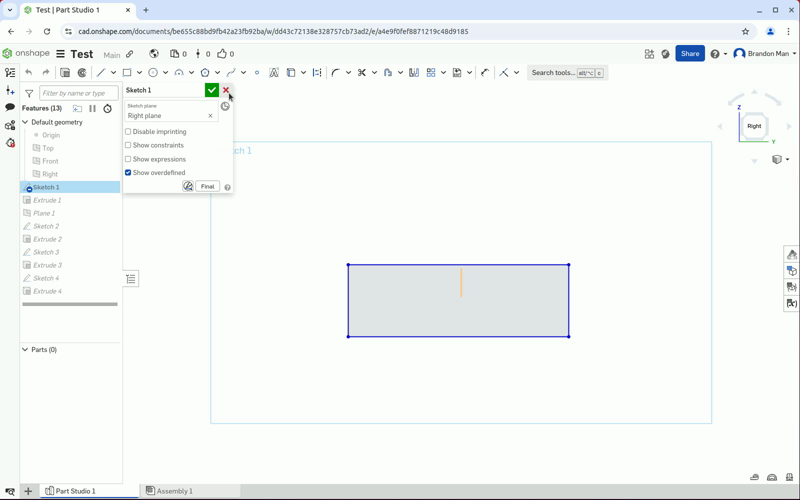
click(229, 92)
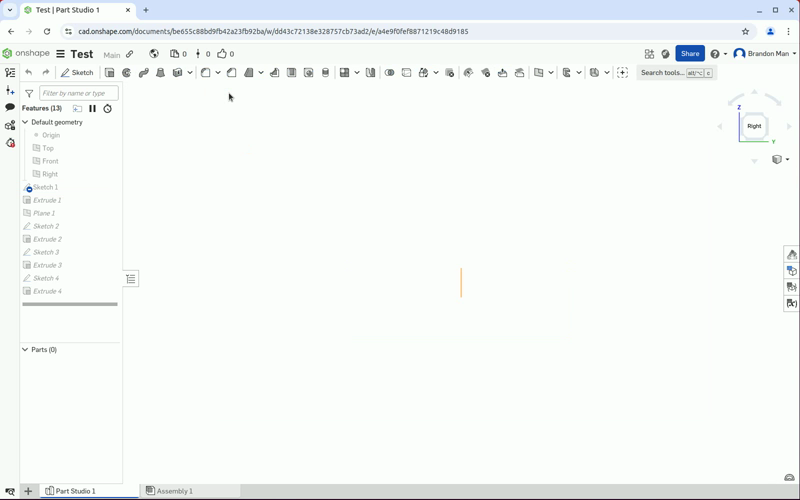
key(shift+s)
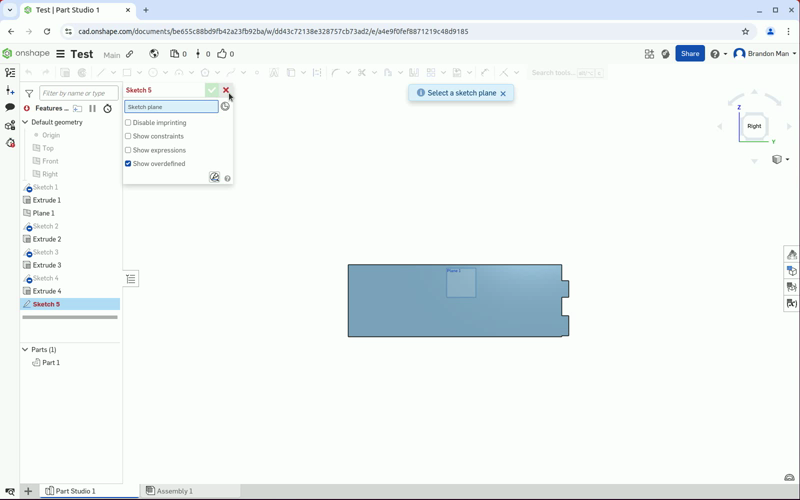
mouse_move(73, 215)
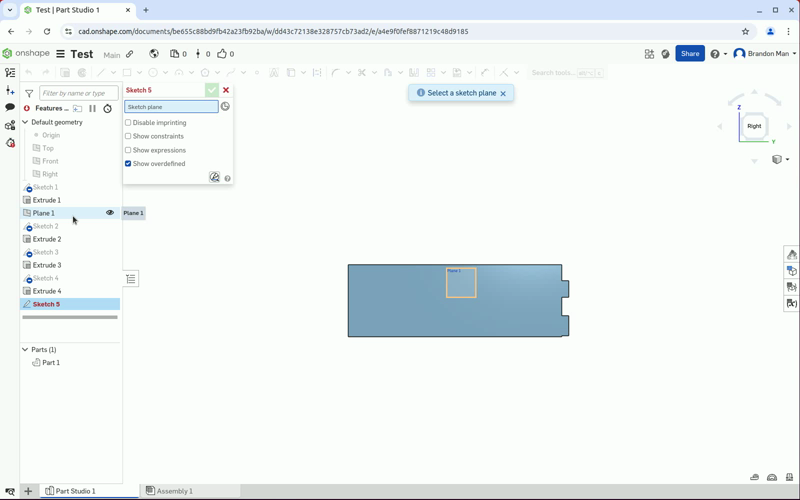
click(73, 215)
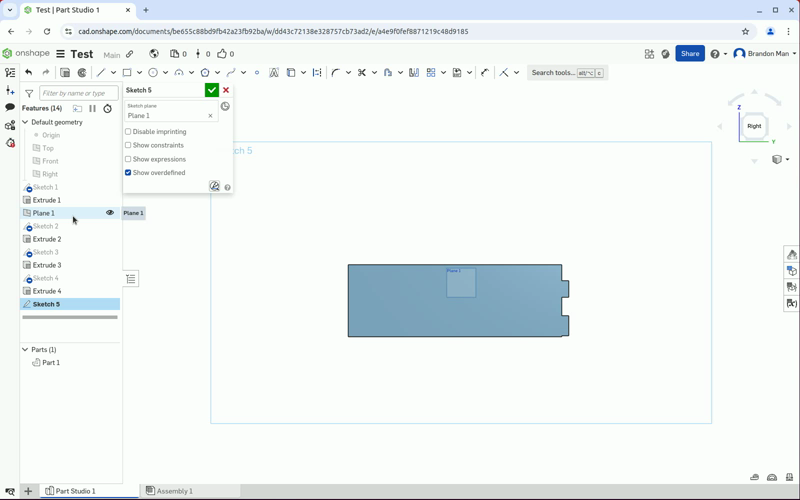
mouse_move(73, 352)
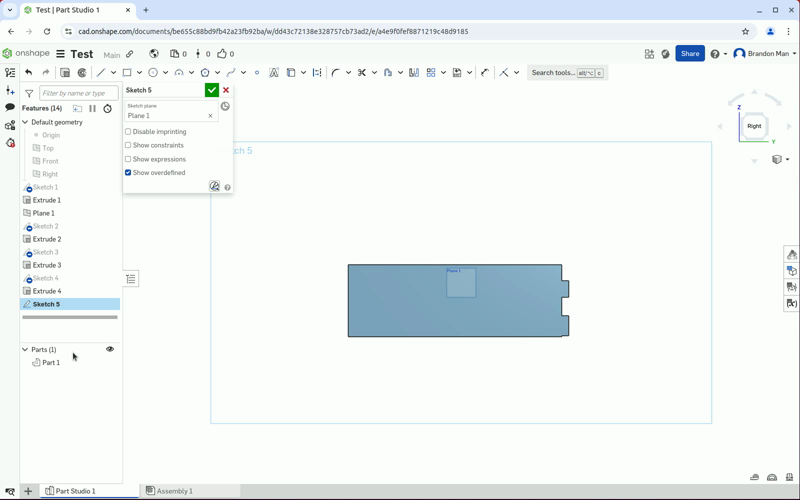
key(y)
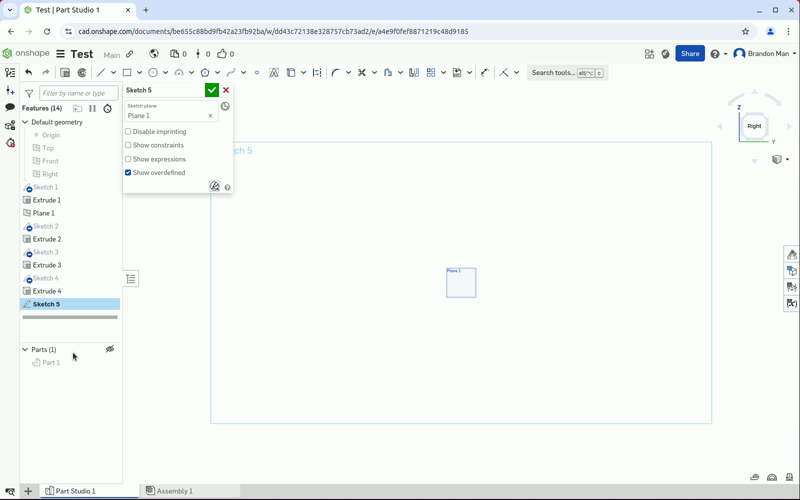
key(l)
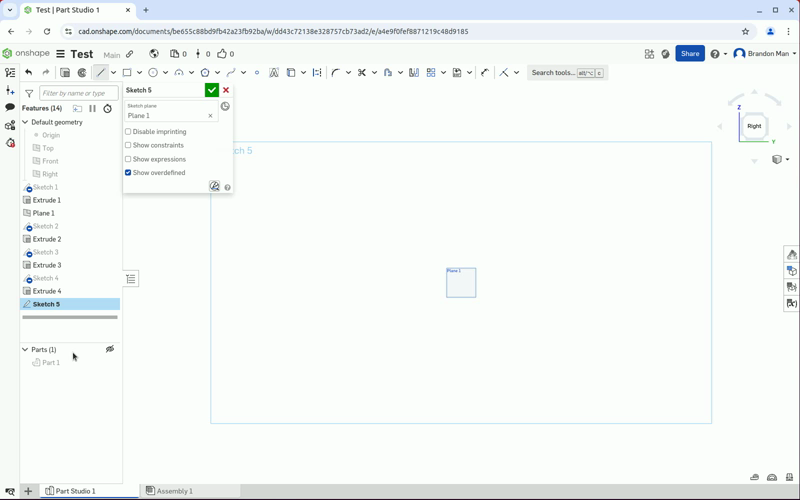
key_down(shift)
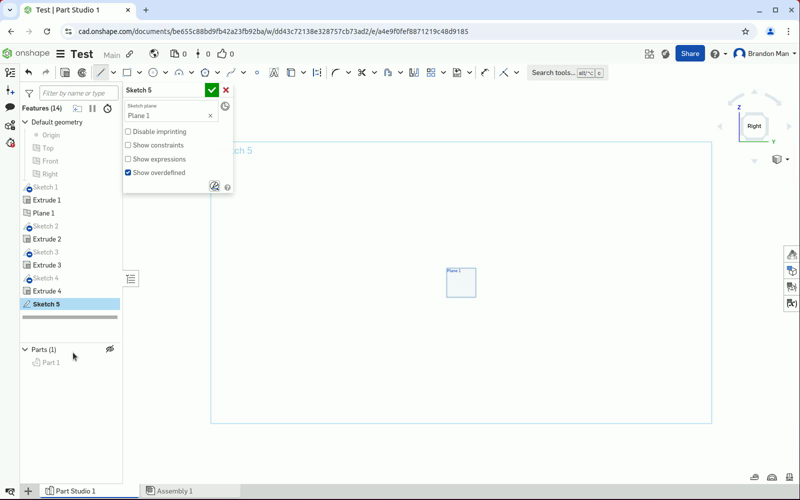
mouse_move(348, 315)
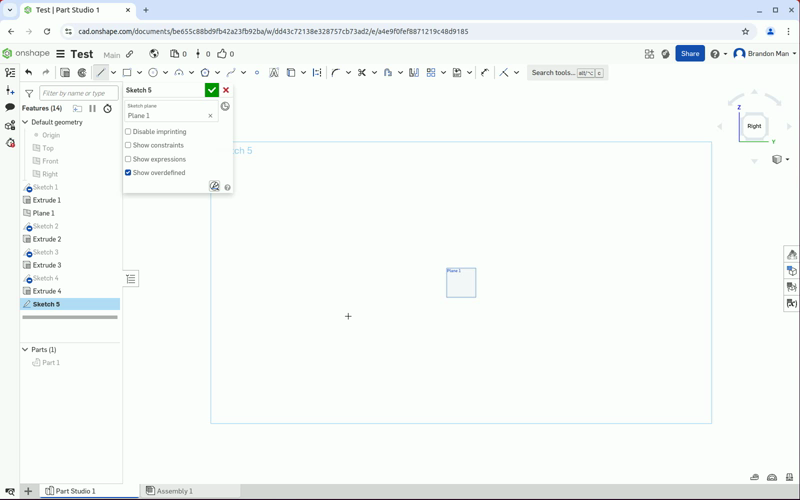
click(348, 315)
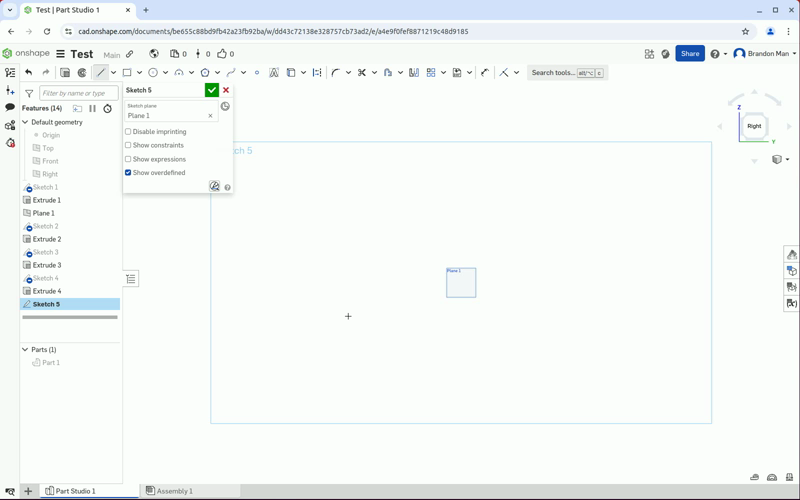
key_up(shift)
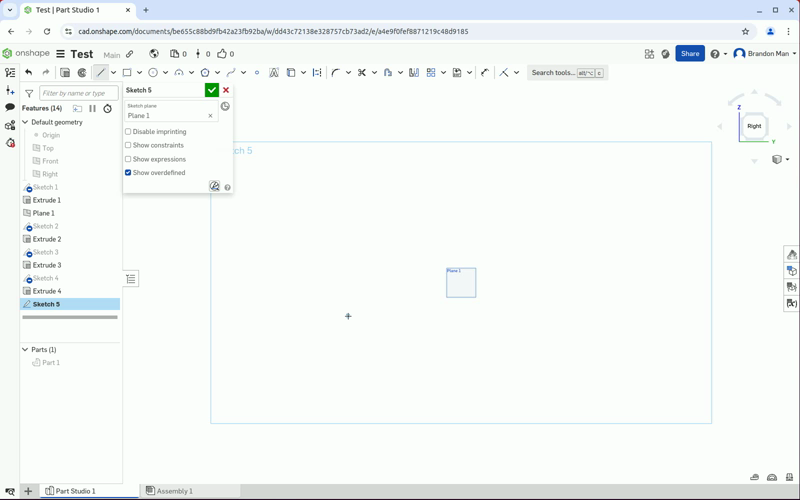
key_down(shift)
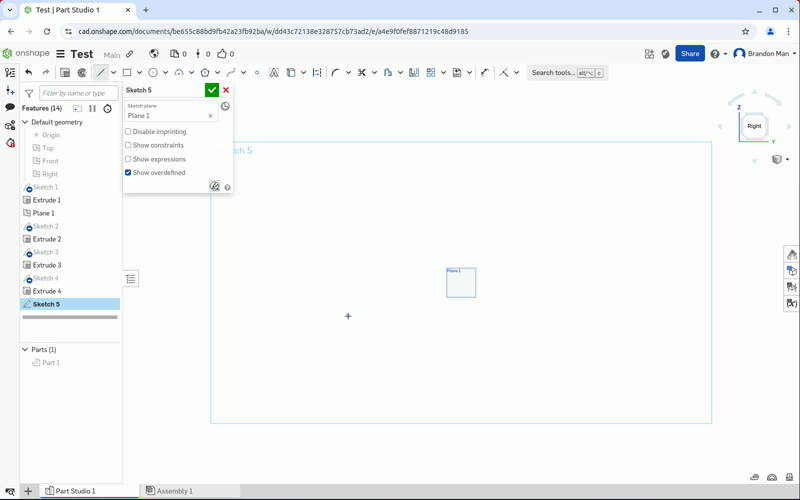
mouse_move(378, 315)
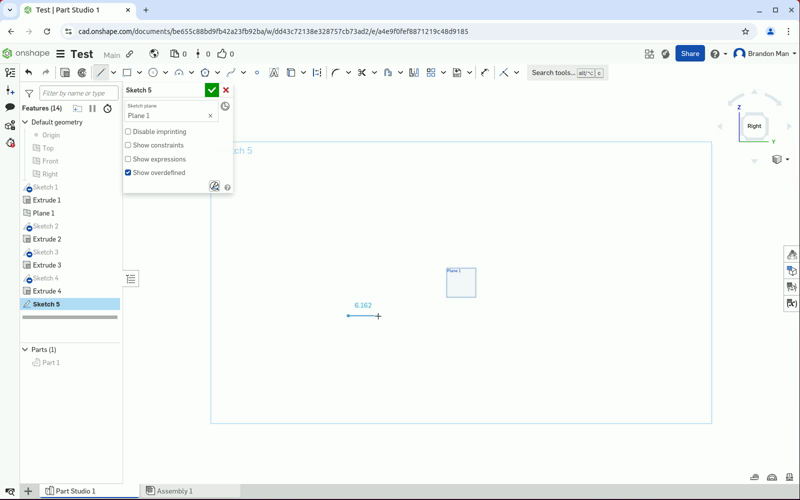
mouse_move(356, 315)
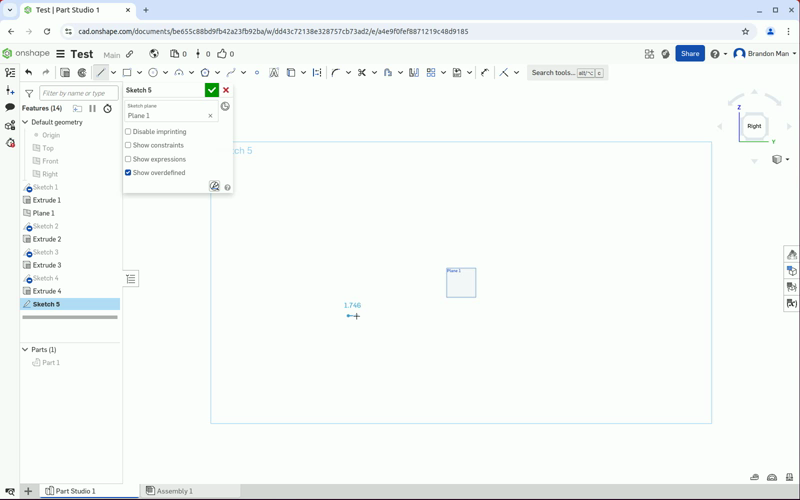
click(356, 315)
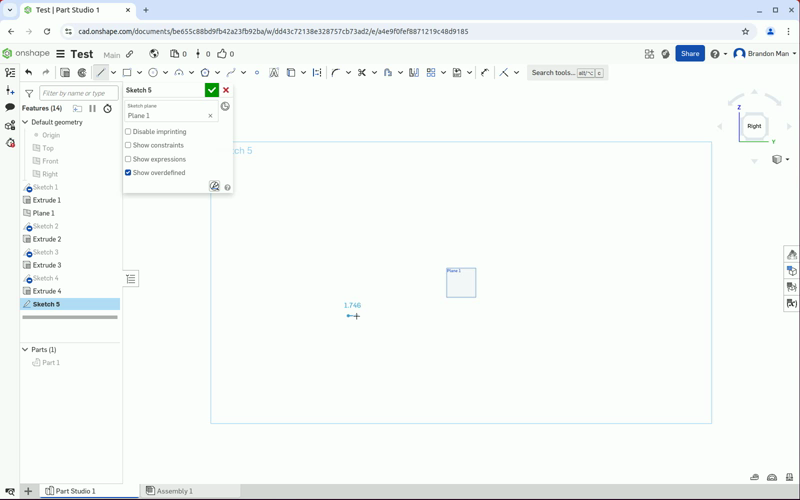
key_up(shift)
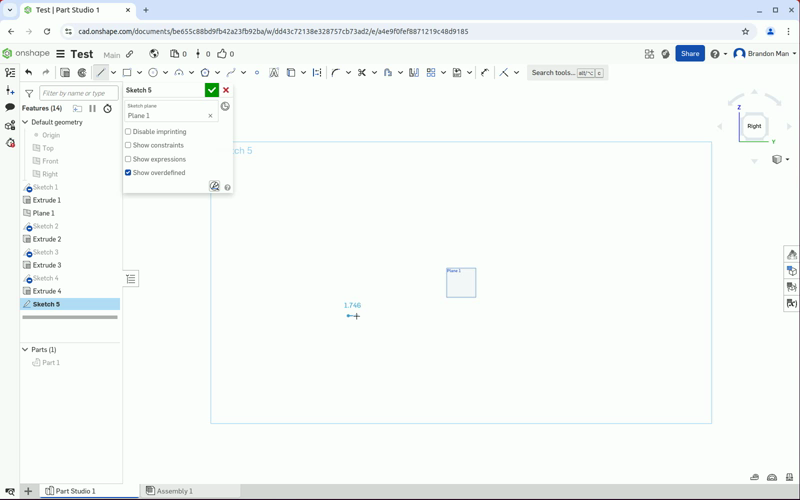
key_down(shift)
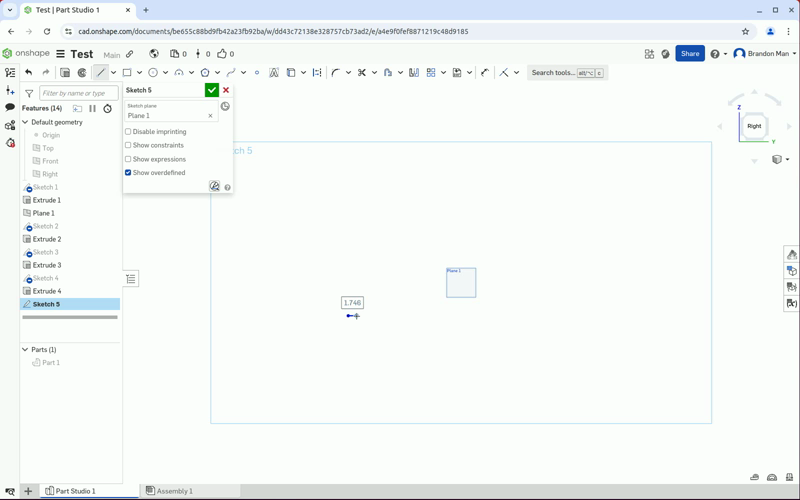
mouse_move(386, 315)
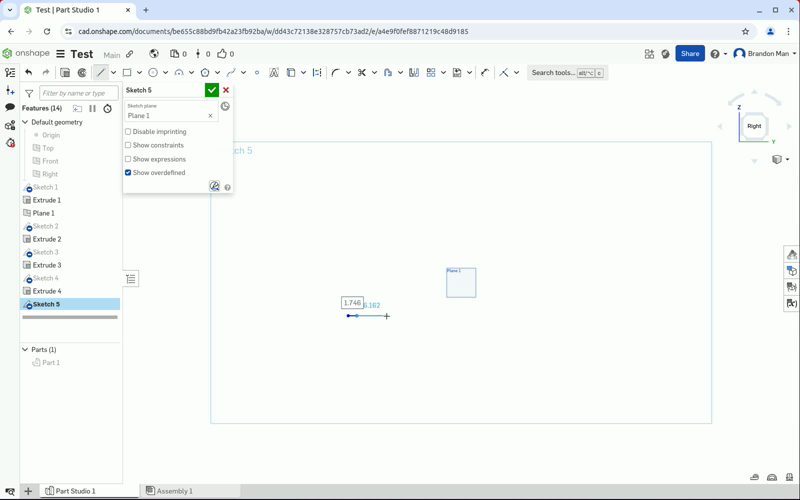
mouse_move(356, 297)
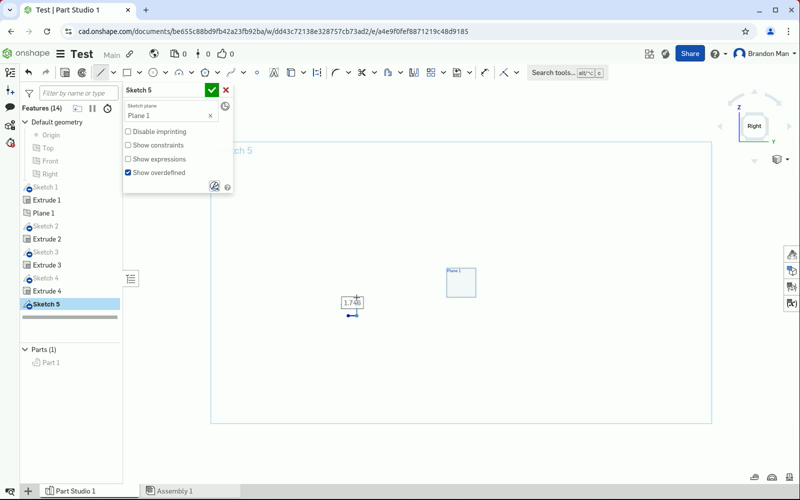
click(356, 297)
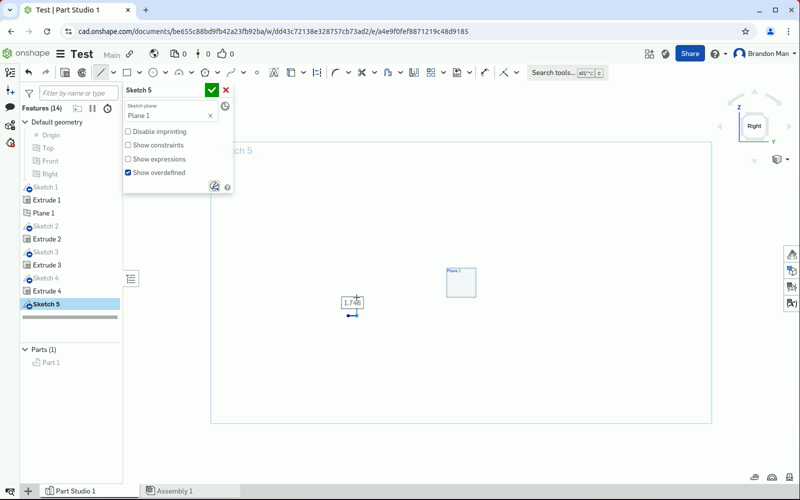
key_up(shift)
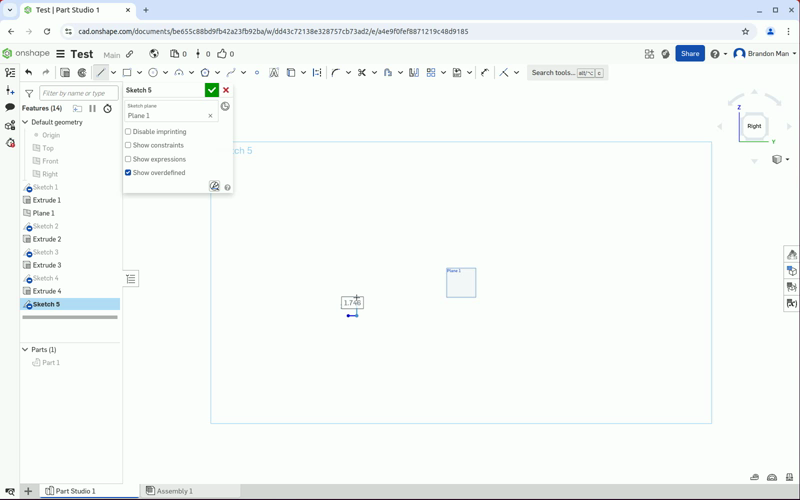
key_down(shift)
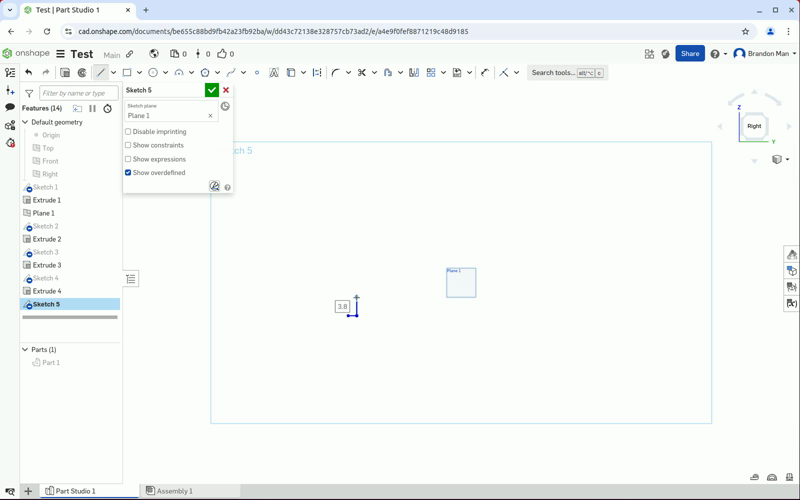
mouse_move(386, 297)
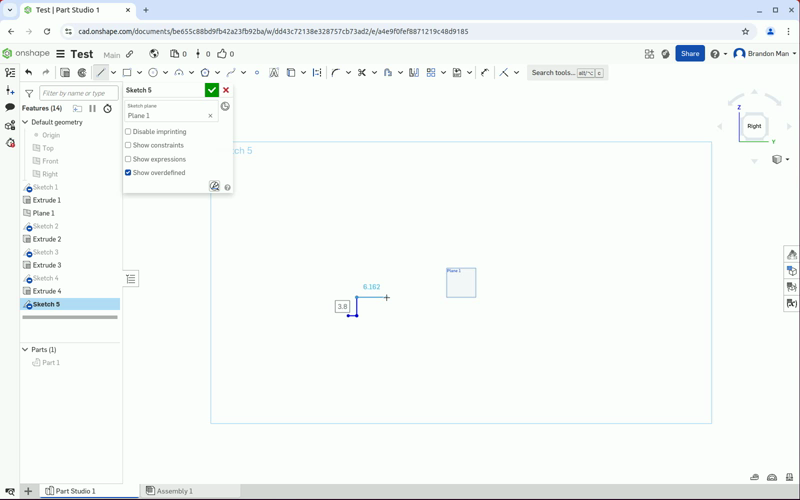
mouse_move(348, 297)
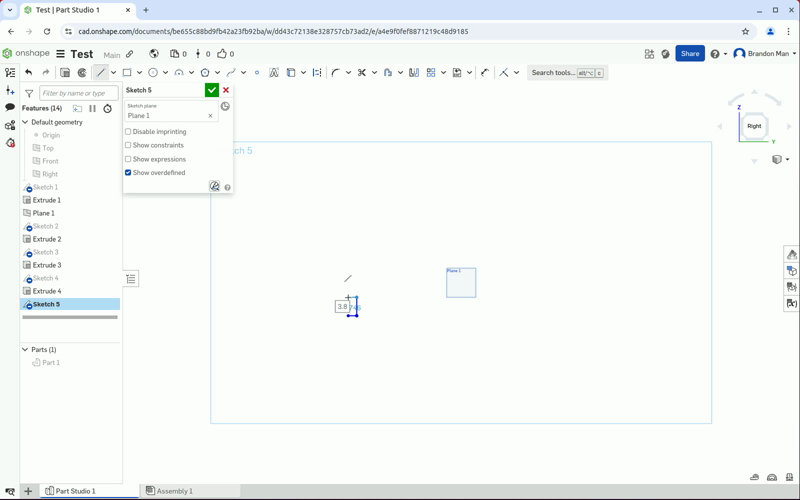
click(348, 297)
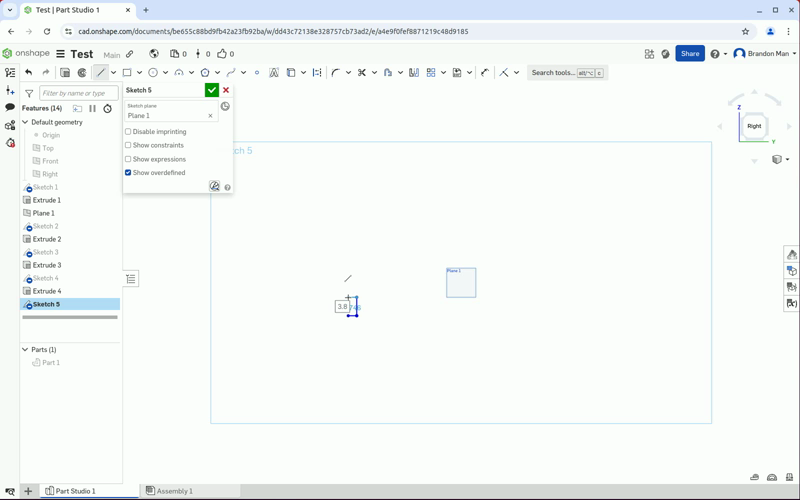
key_up(shift)
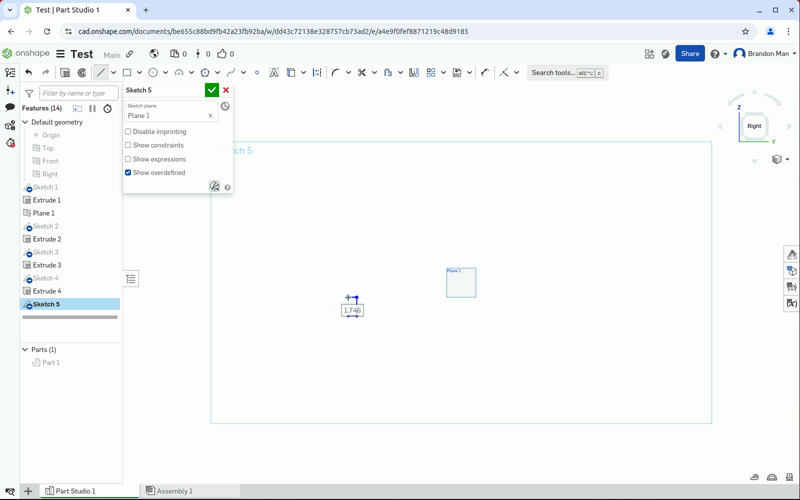
mouse_move(378, 297)
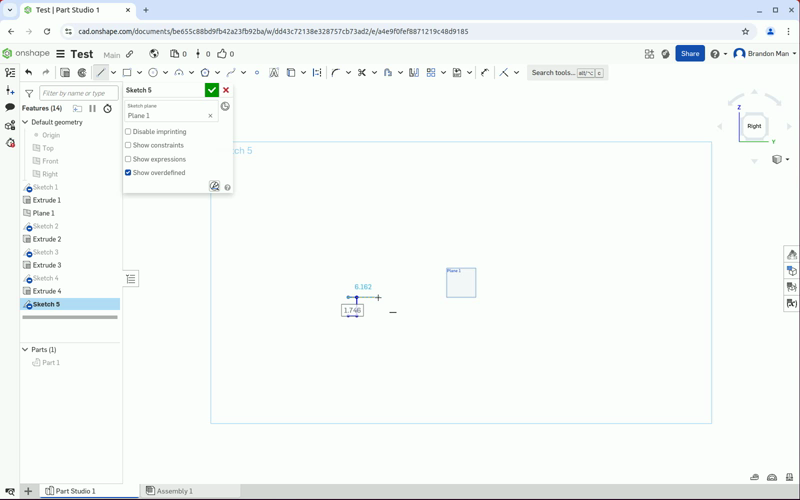
key_down(shift)
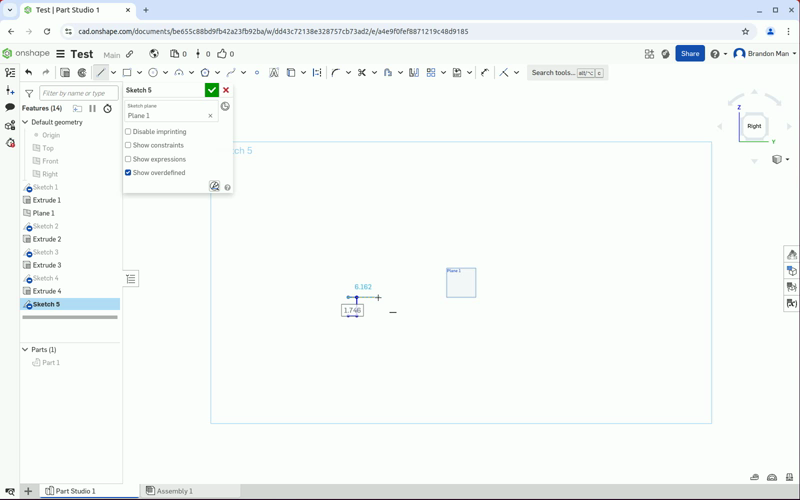
mouse_move(348, 315)
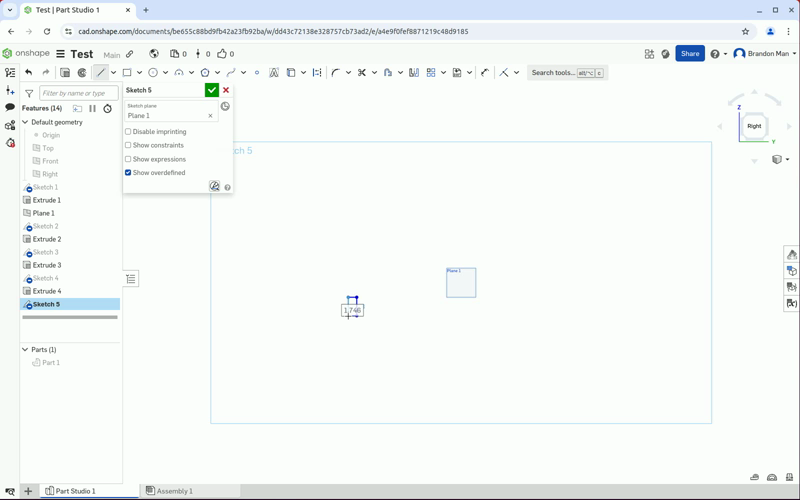
key_up(shift)
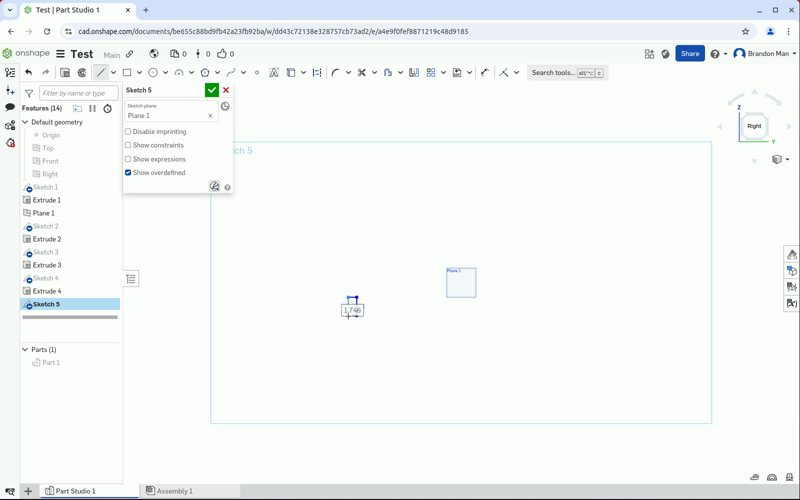
click(348, 315)
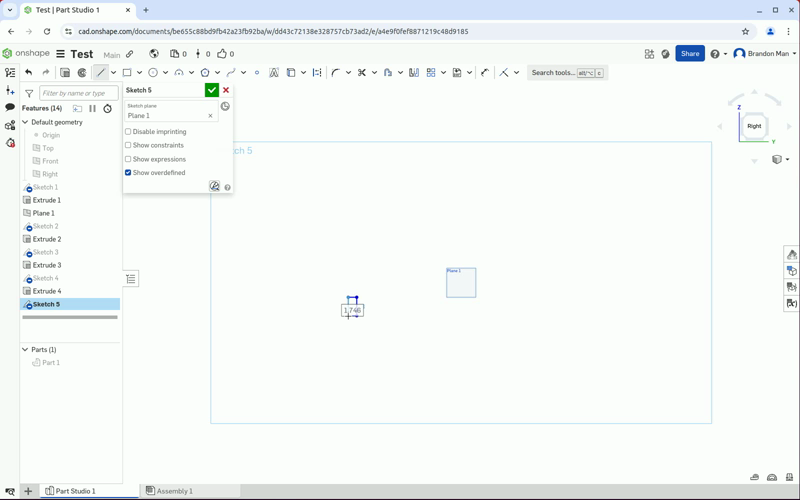
key(esc)
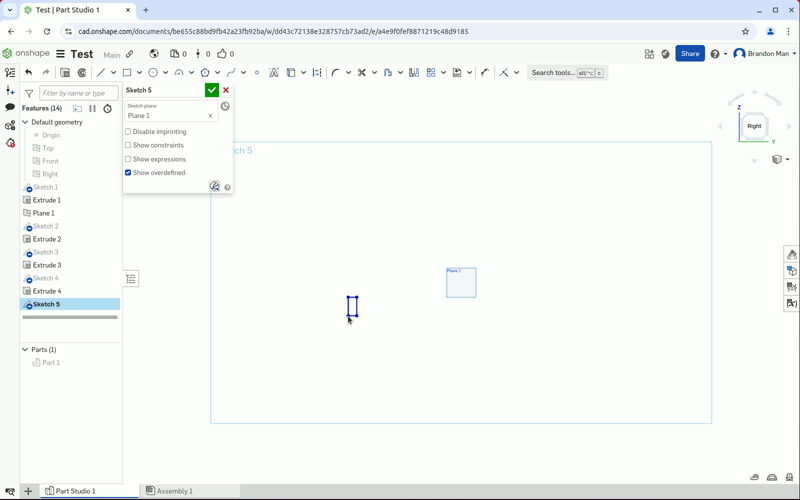
mouse_move(354, 305)
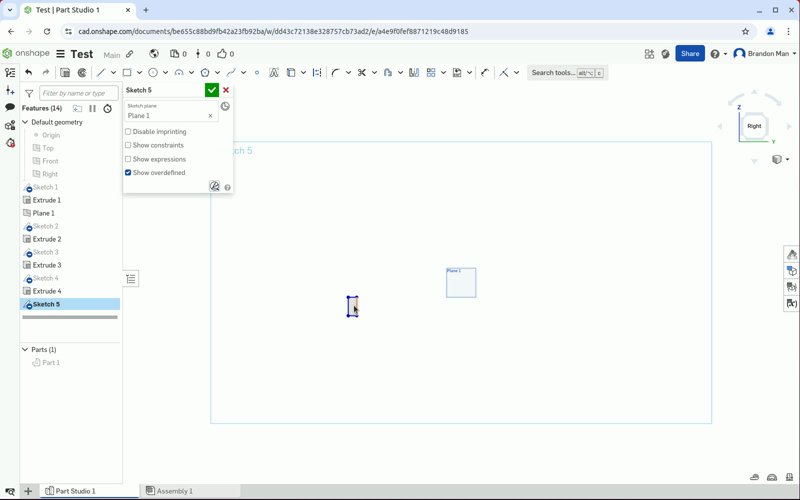
scroll(6)
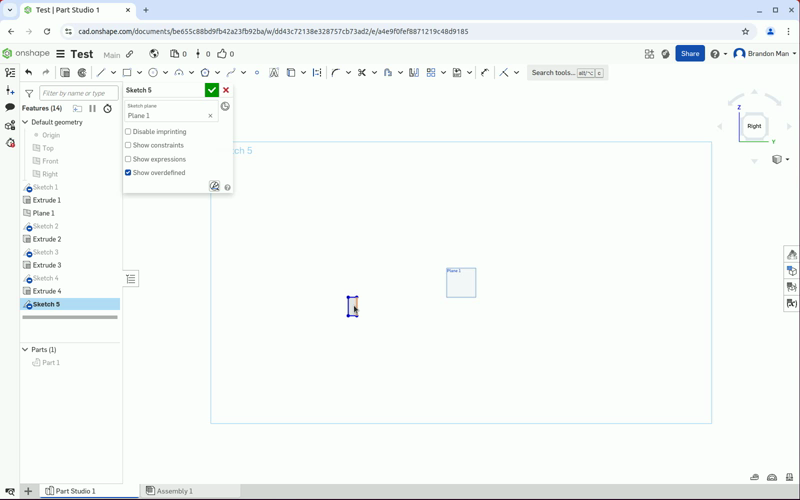
scroll(6)
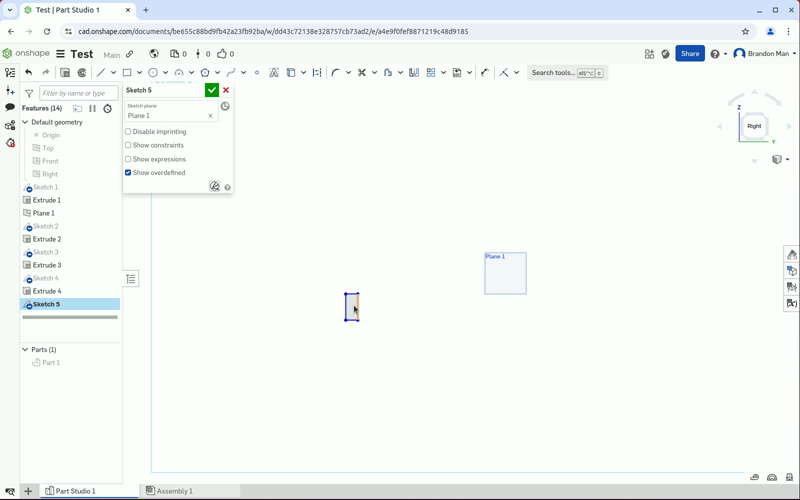
scroll(6)
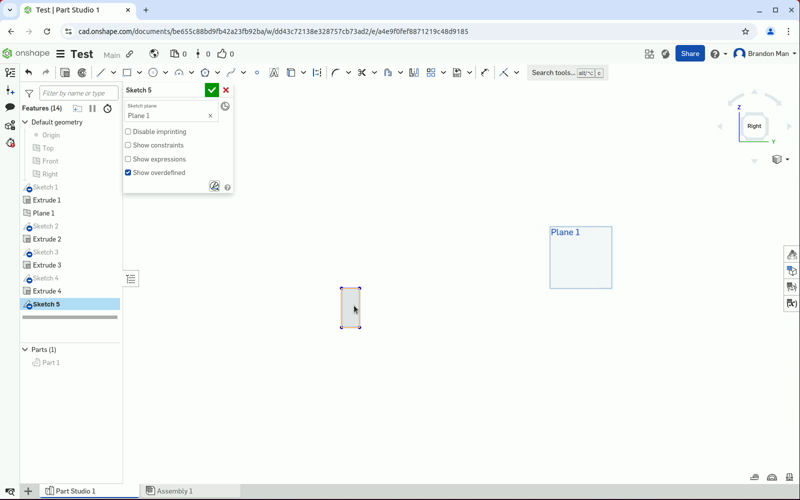
scroll(6)
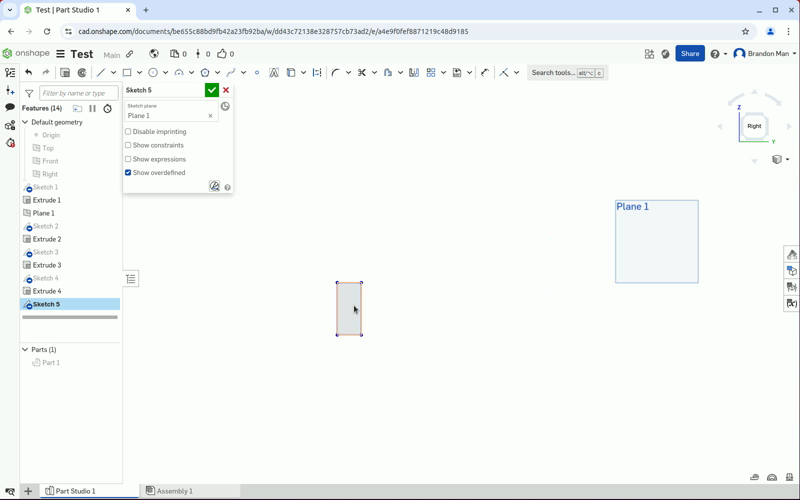
scroll(6)
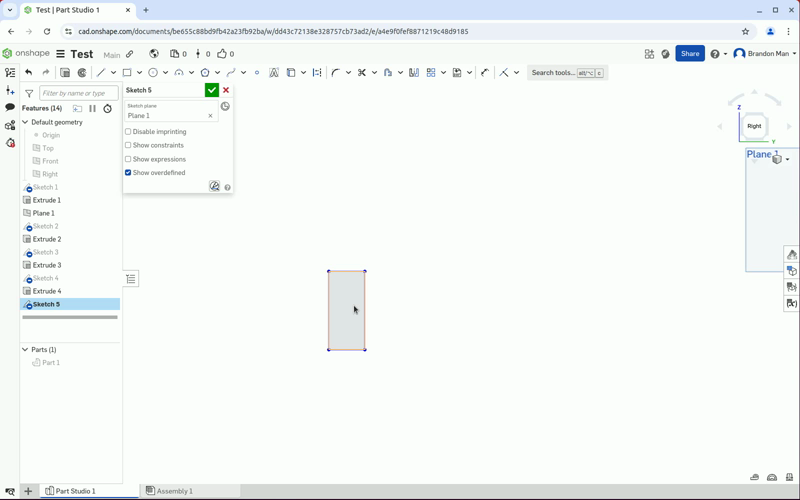
scroll(6)
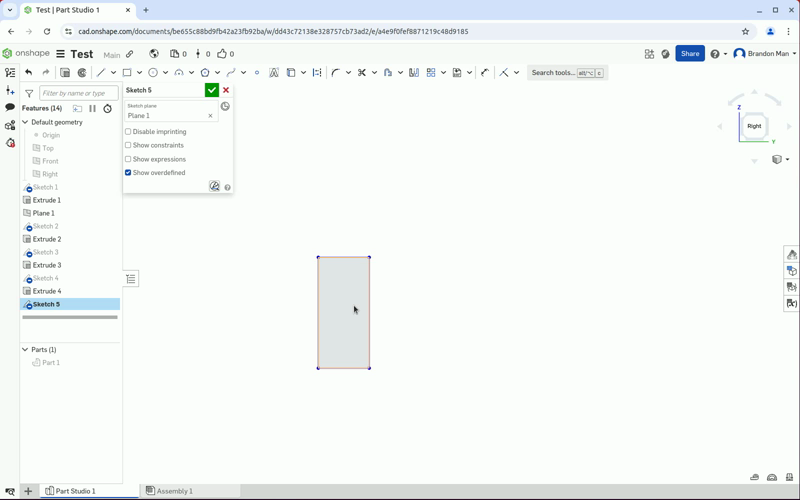
scroll(6)
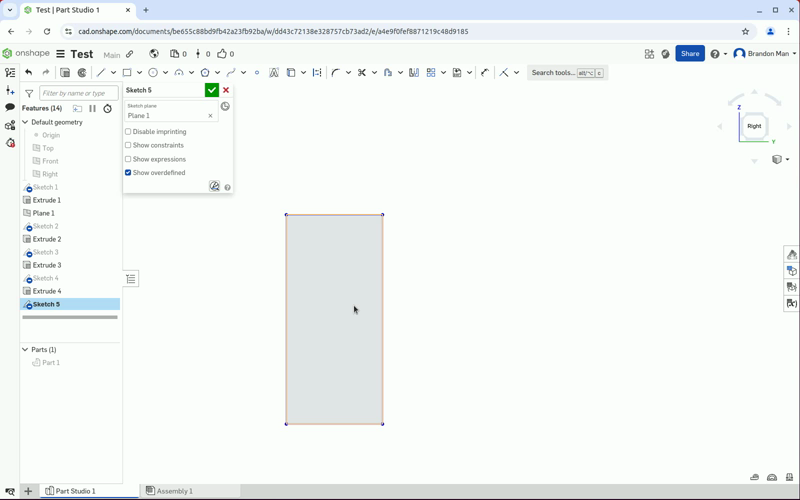
click(354, 305)
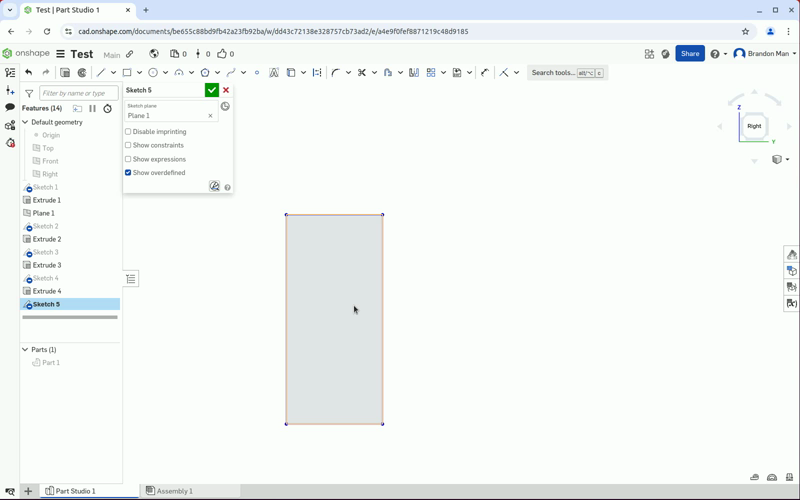
scroll(-6)
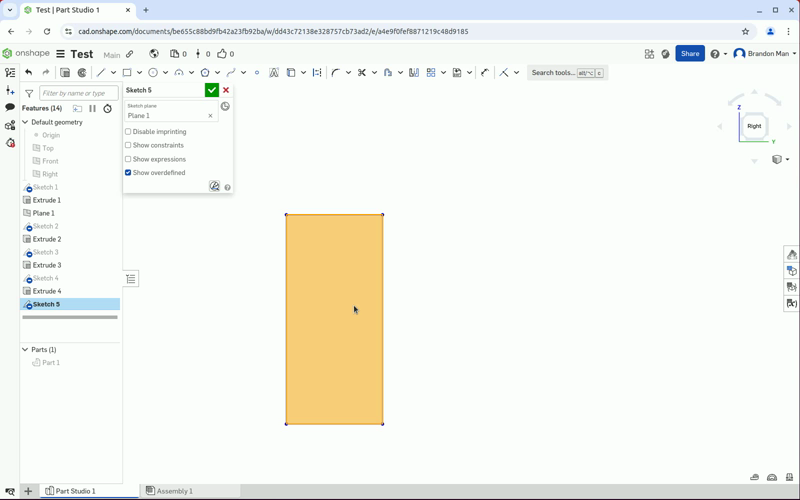
scroll(-6)
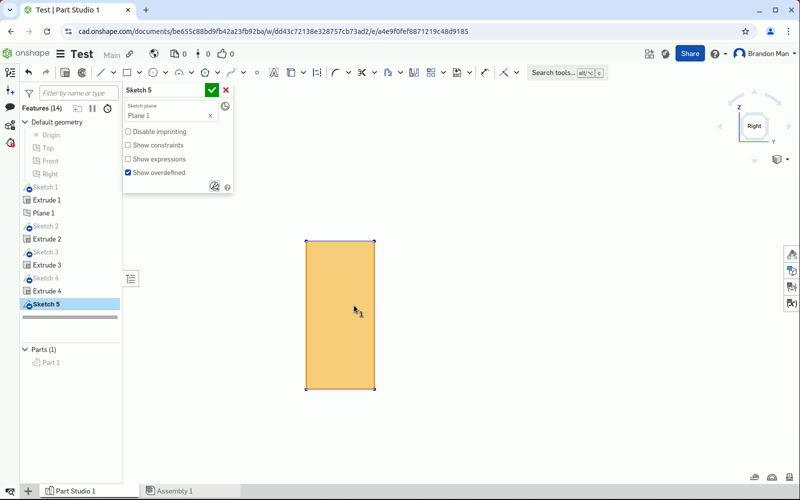
scroll(-6)
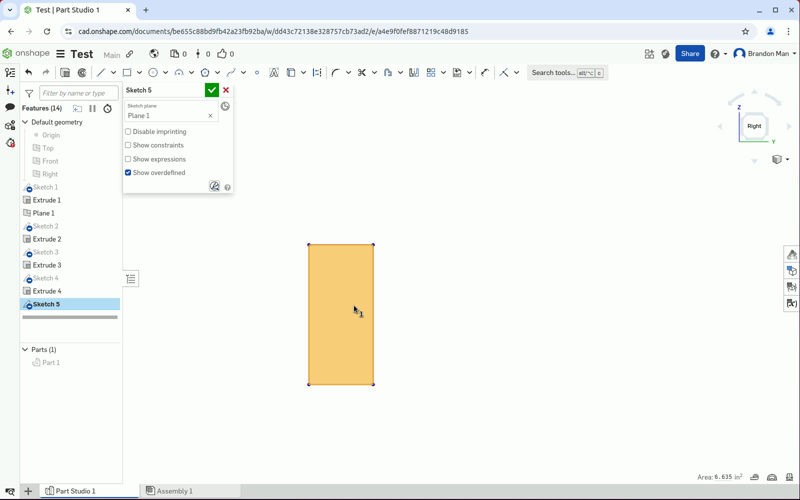
scroll(-6)
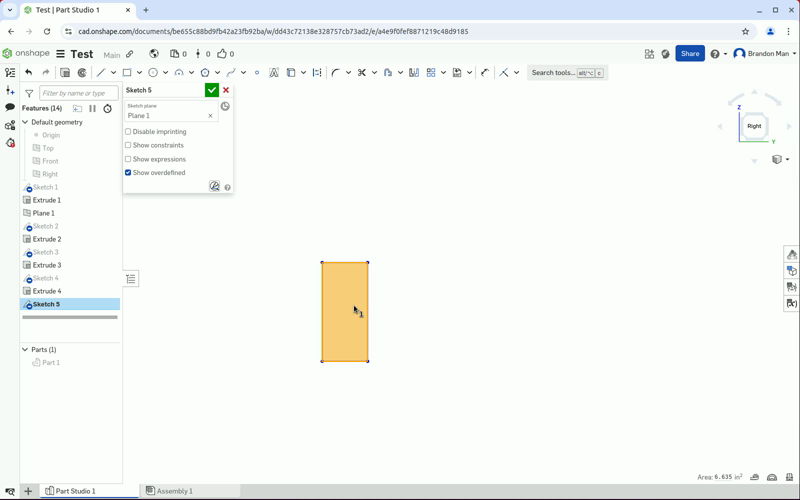
scroll(-6)
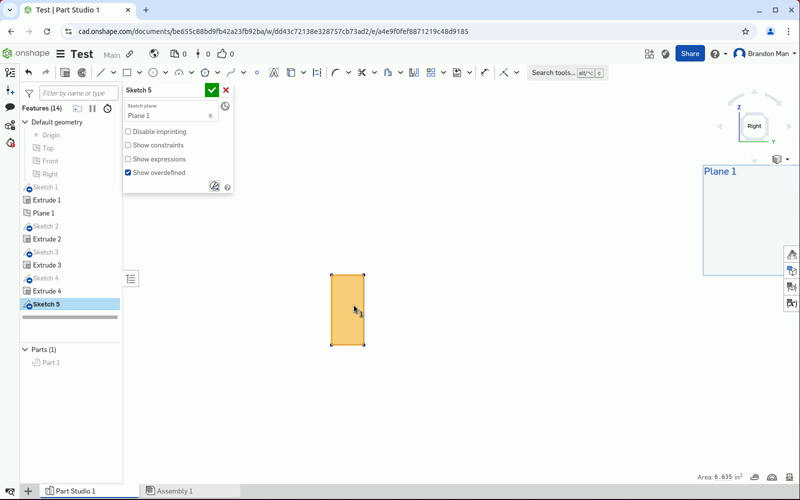
scroll(-6)
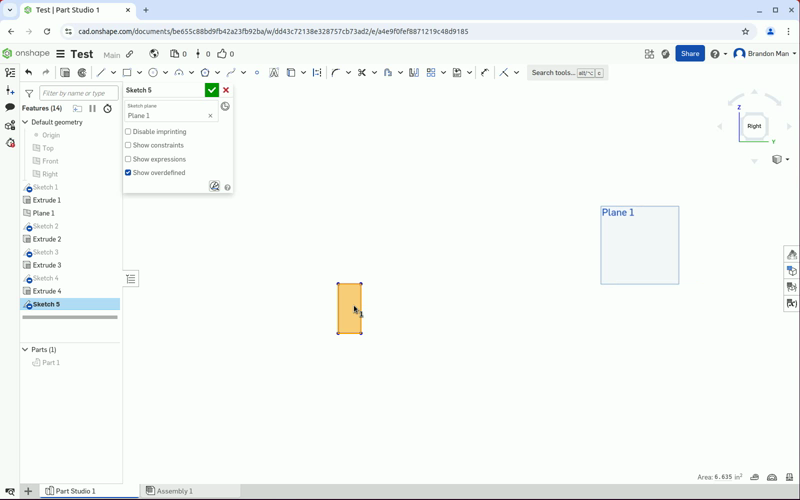
scroll(-6)
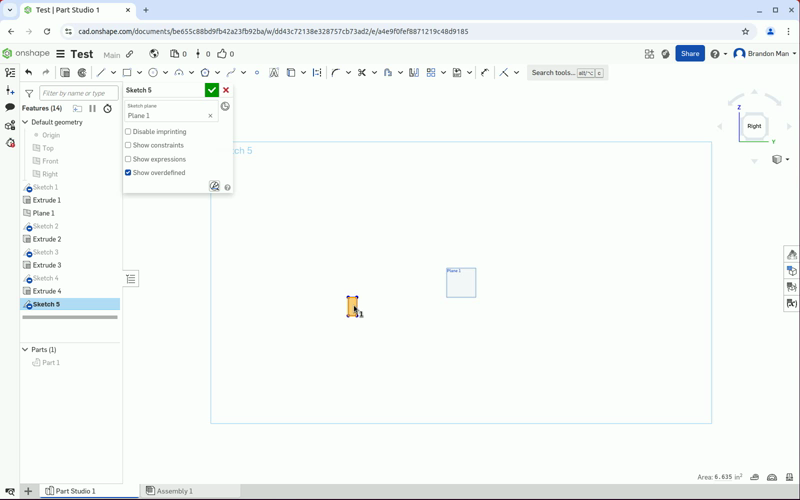
mouse_move(73, 352)
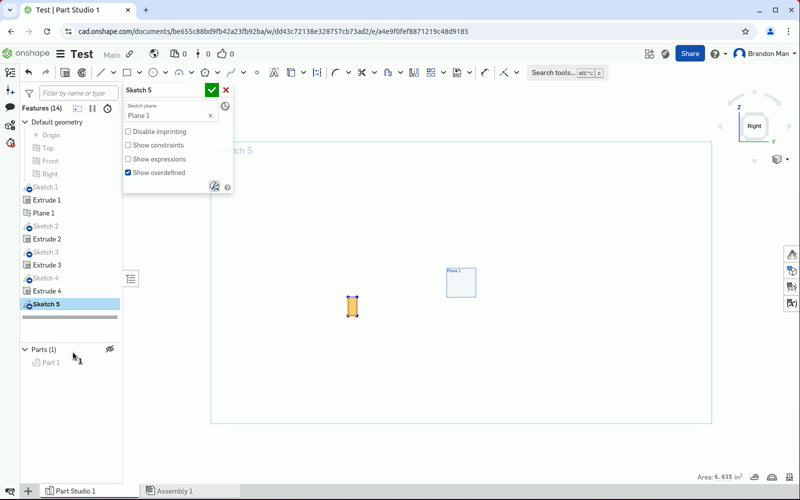
key(shift+y)
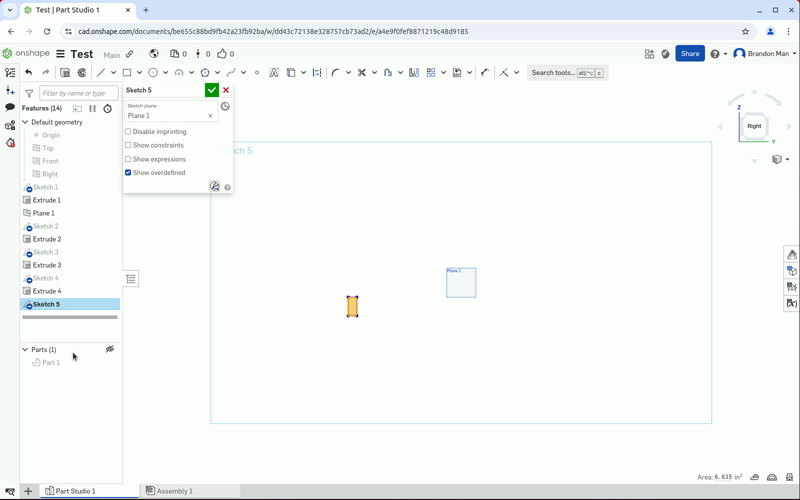
key(shift+e)
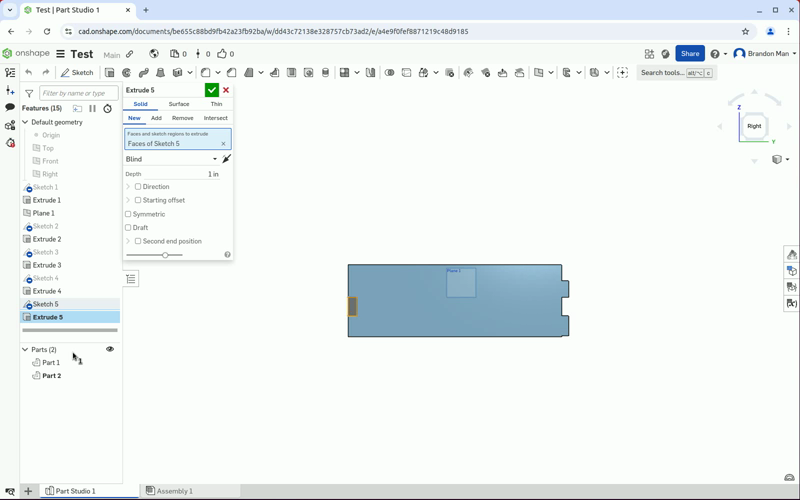
mouse_move(143, 106)
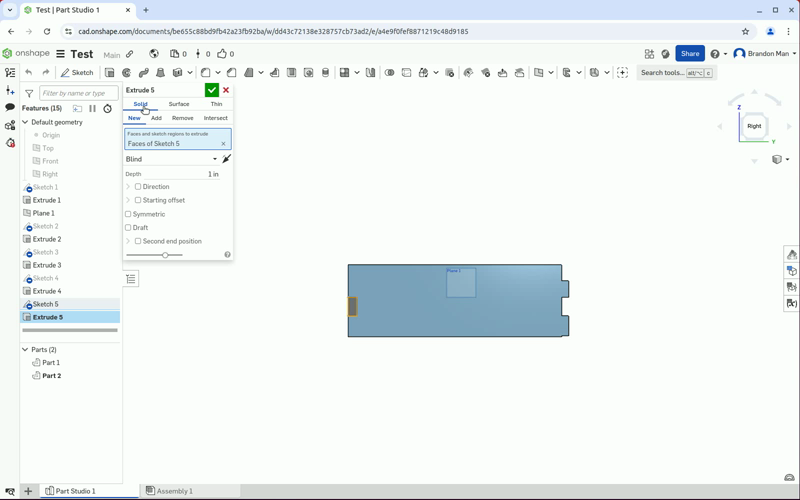
click(143, 106)
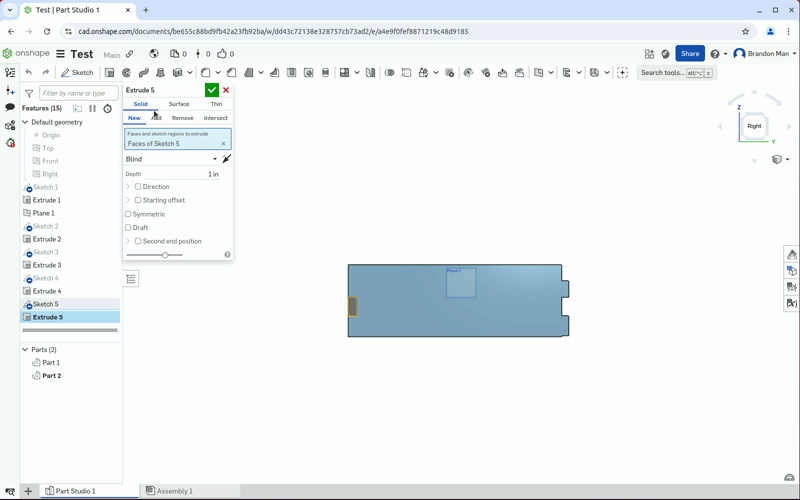
mouse_move(186, 120)
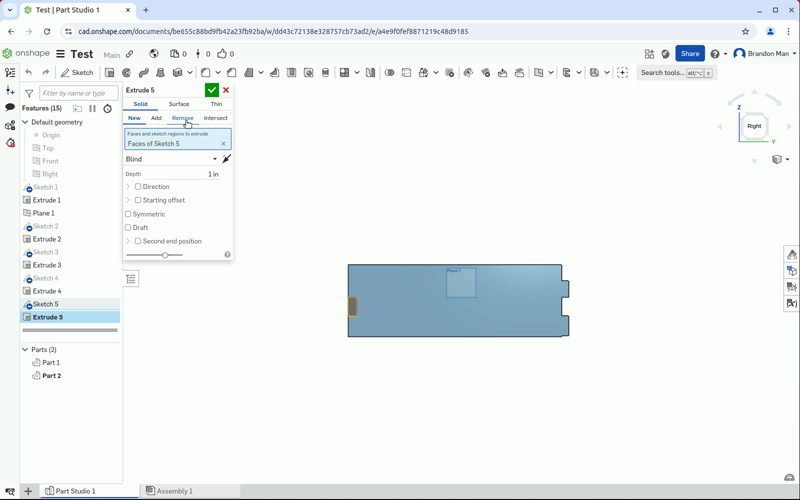
click(186, 120)
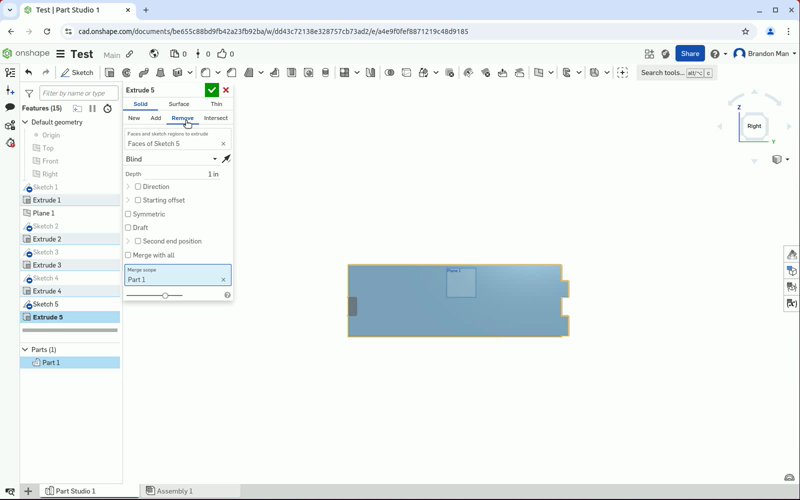
key(tab, 4)
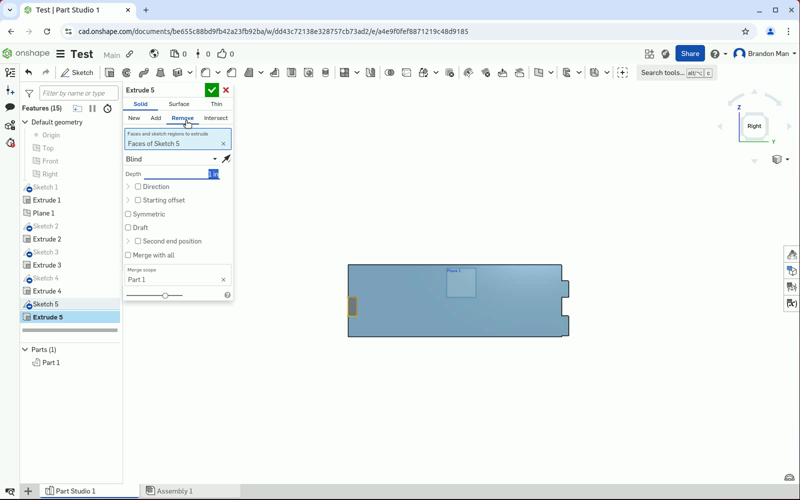
text(2.166)
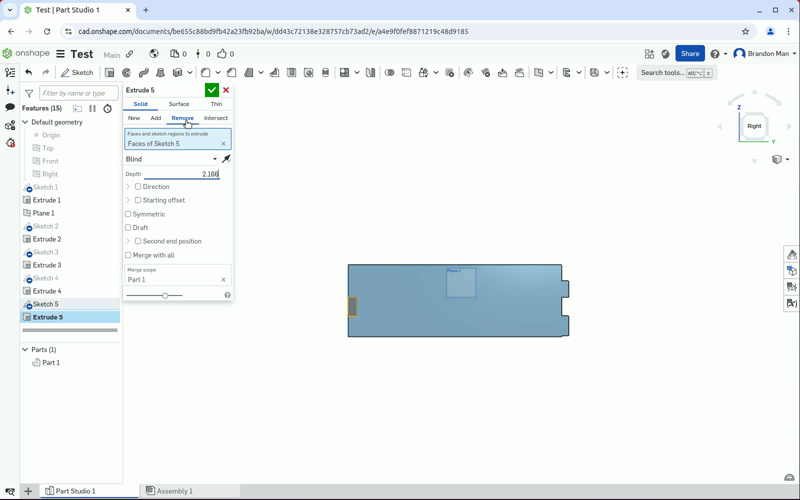
key(tab, 6)
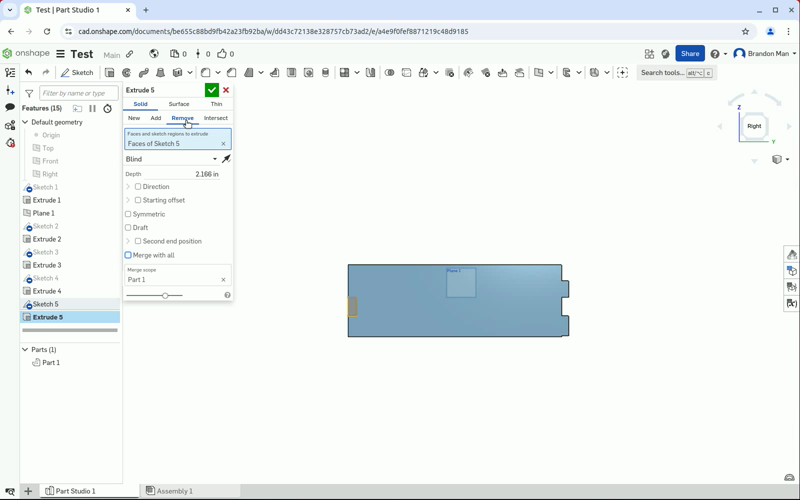
key(space)
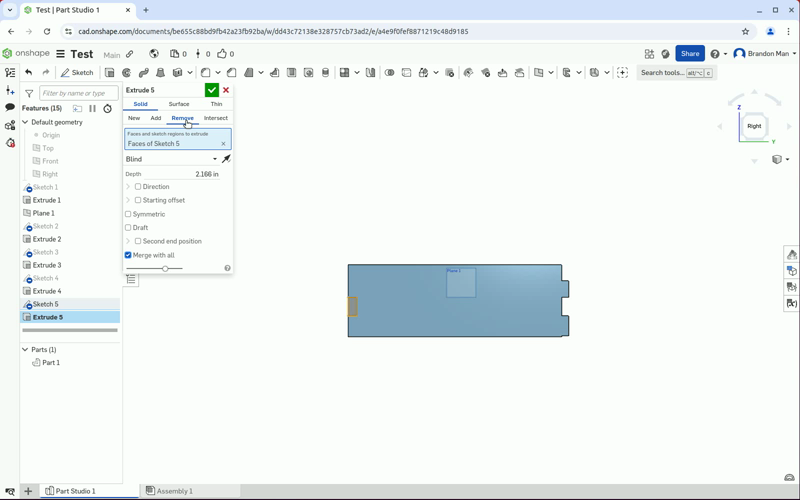
key(enter)
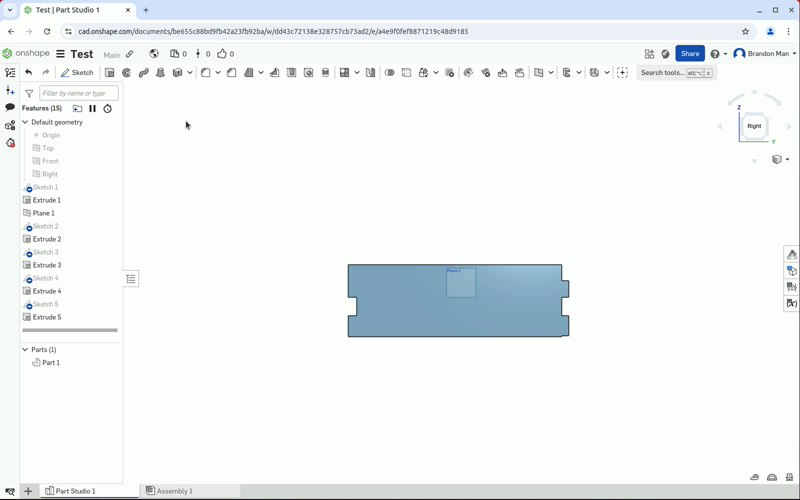
key(shift+h)
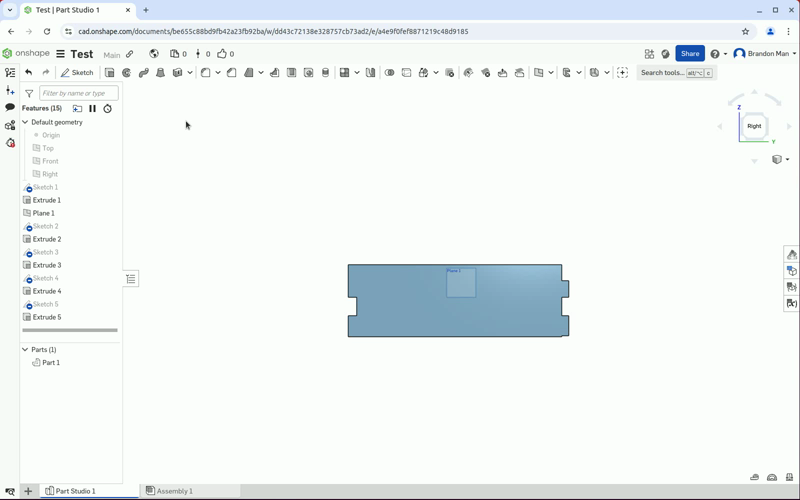
key(shift+h)
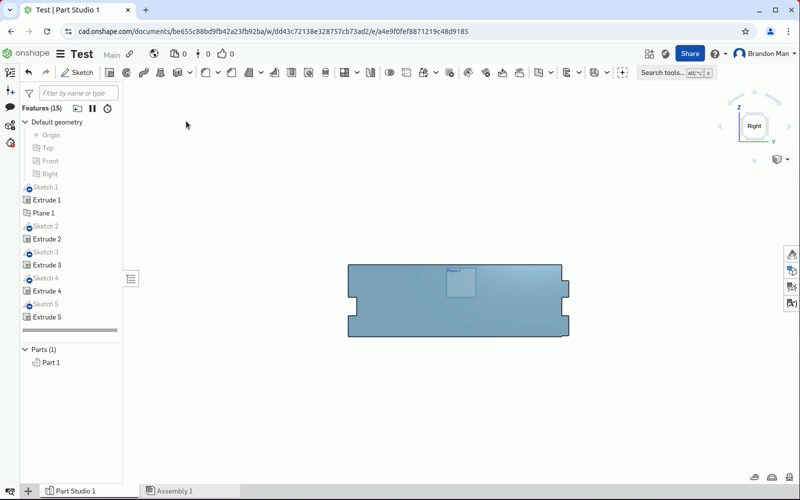
mouse_move(73, 189)
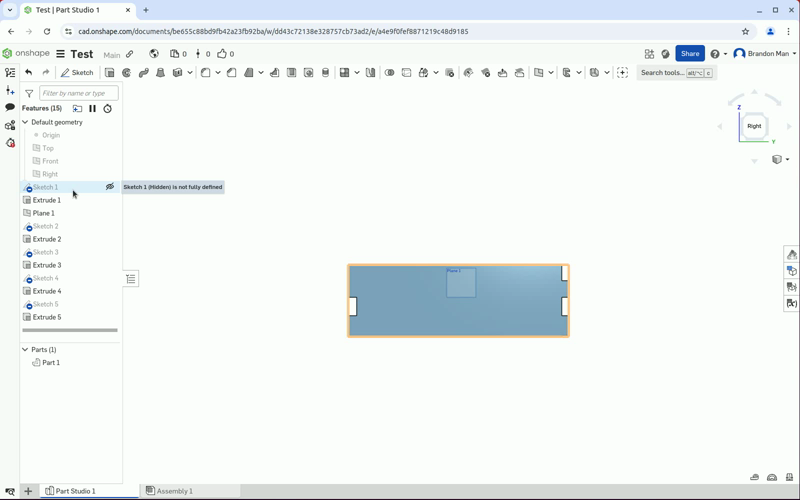
click(73, 189)
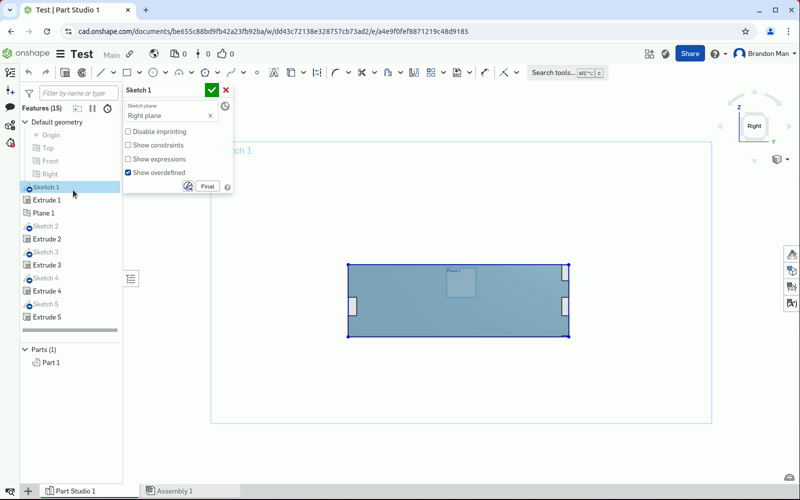
mouse_move(229, 92)
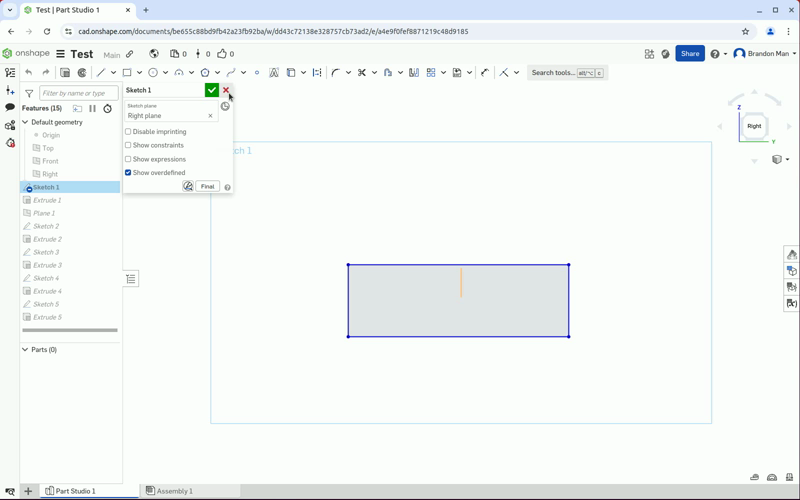
click(229, 92)
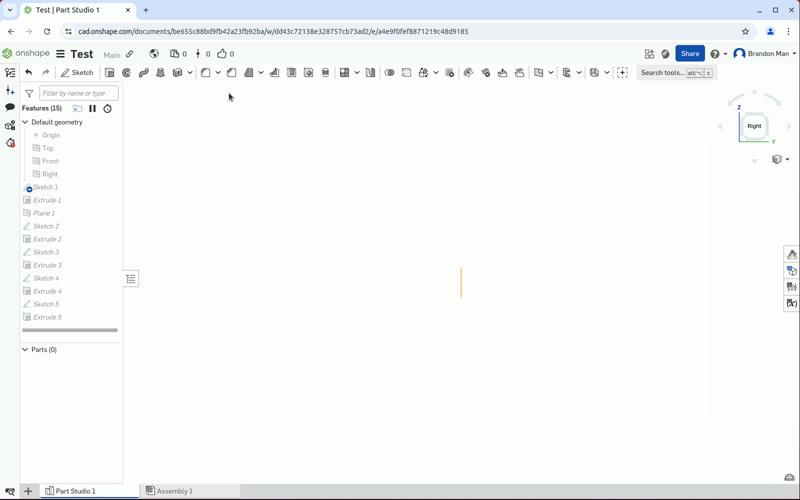
key(shift+s)
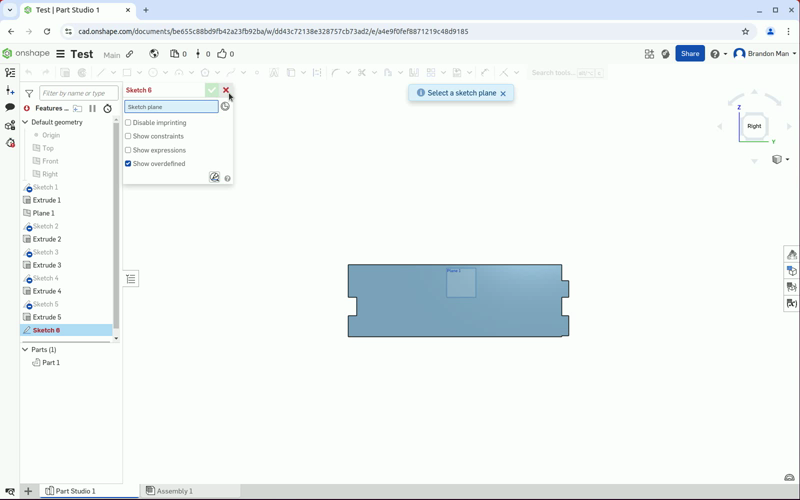
mouse_move(69, 215)
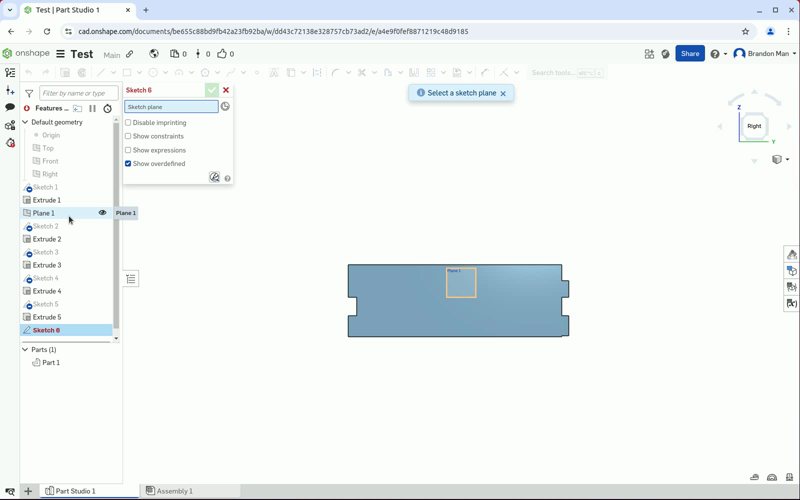
click(69, 215)
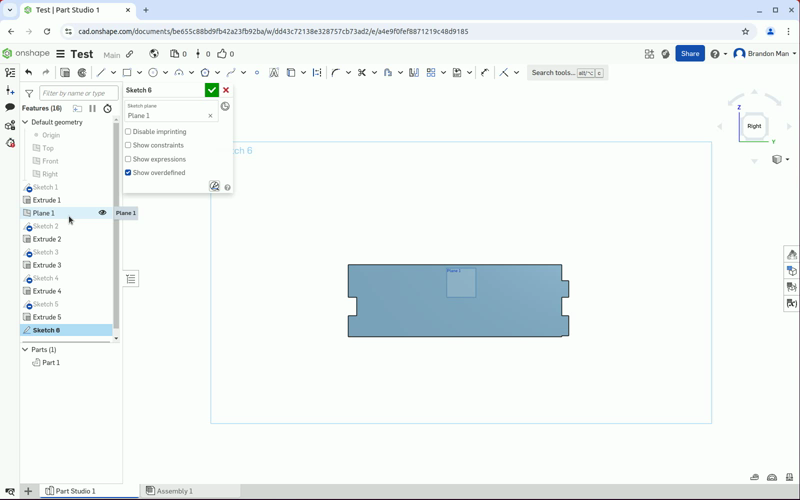
mouse_move(73, 352)
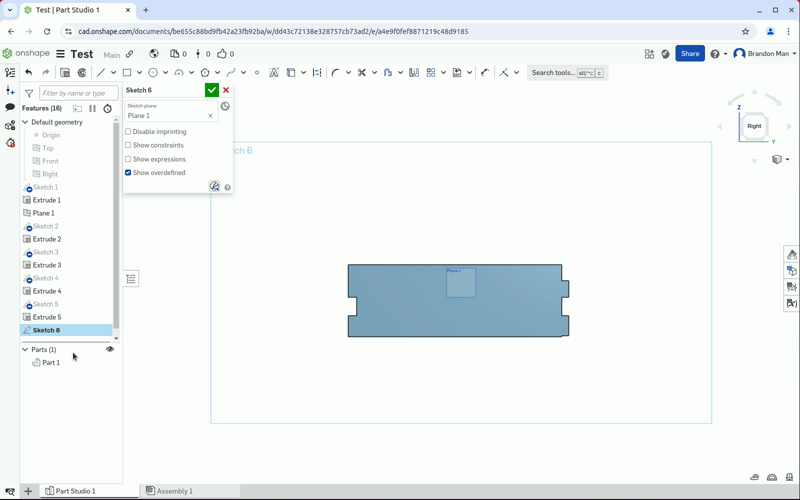
key(y)
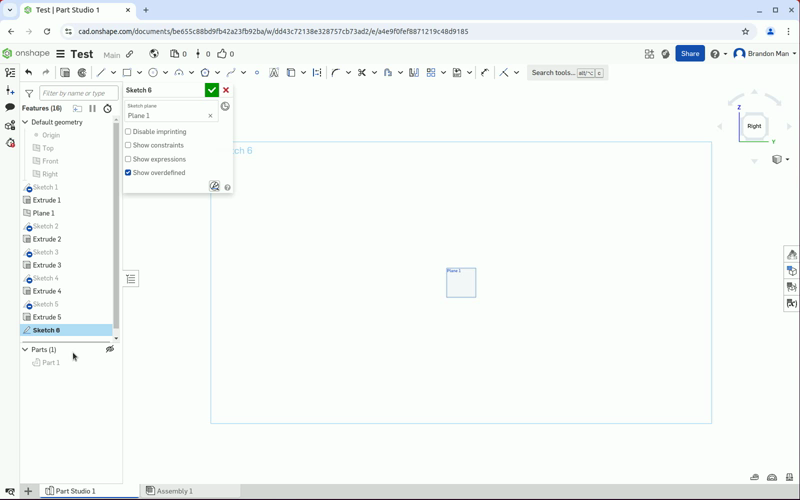
key(l)
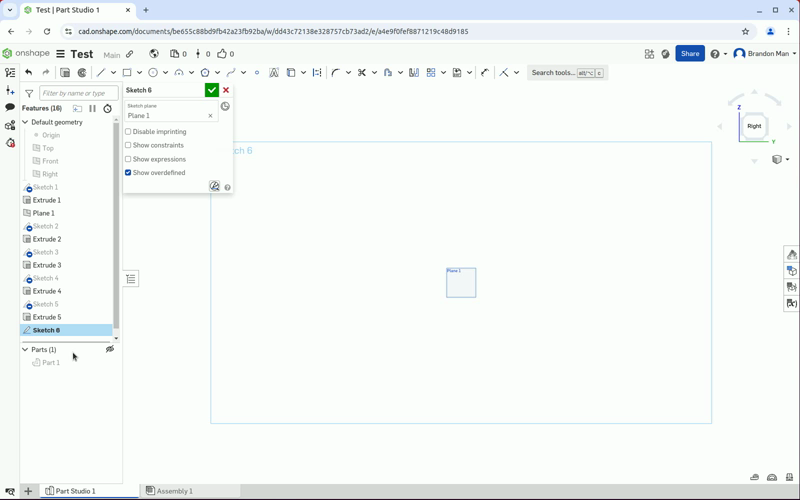
key_down(shift)
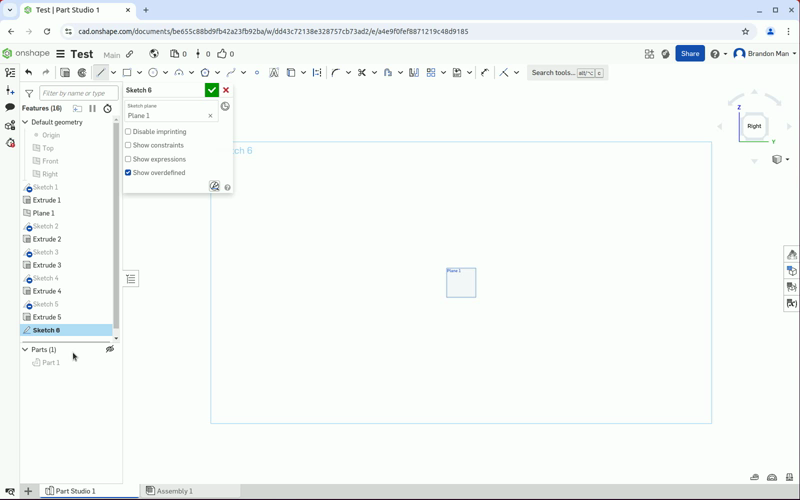
mouse_move(348, 280)
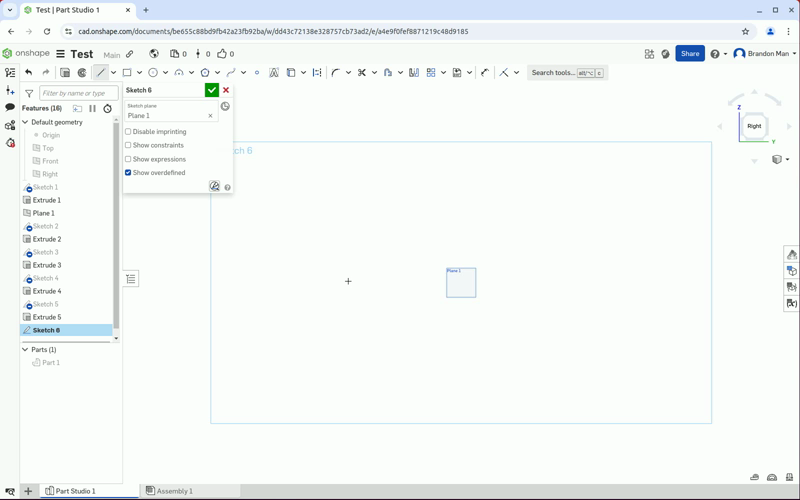
click(348, 280)
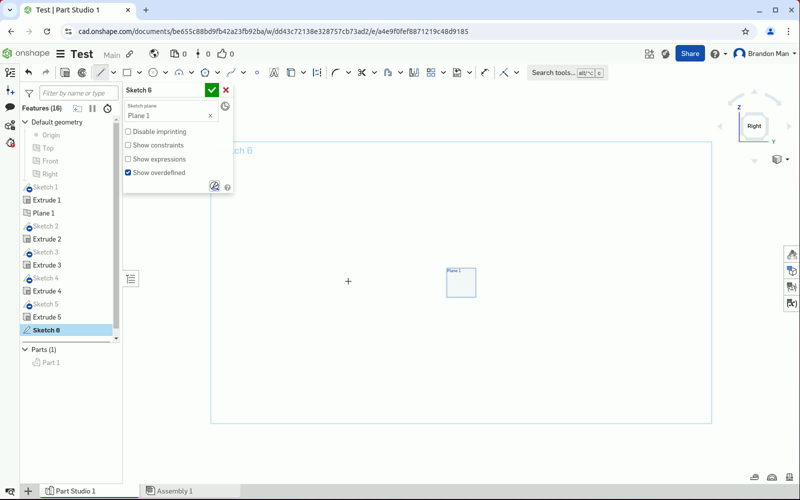
key_up(shift)
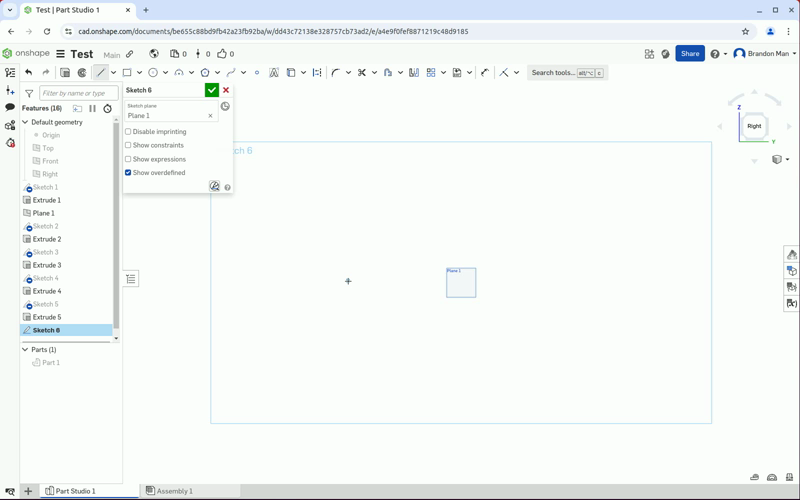
key_down(shift)
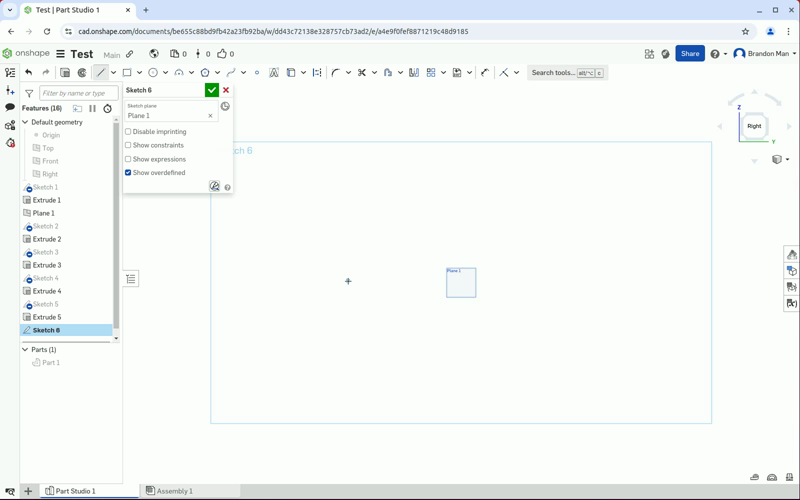
mouse_move(378, 280)
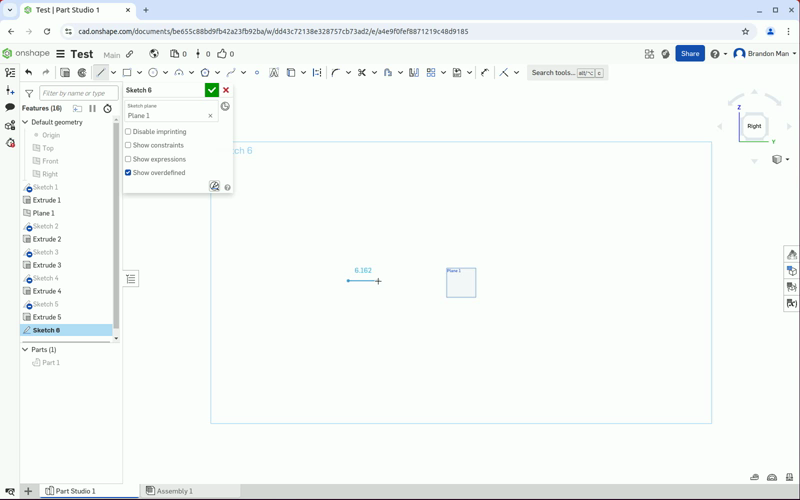
mouse_move(356, 280)
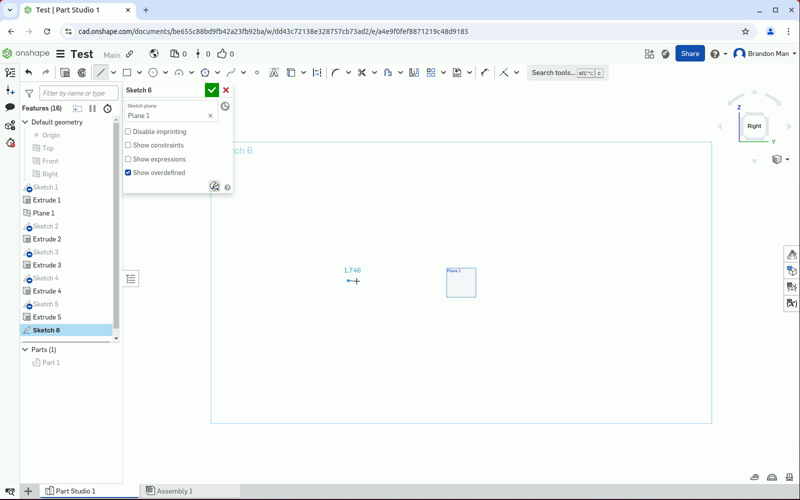
click(356, 280)
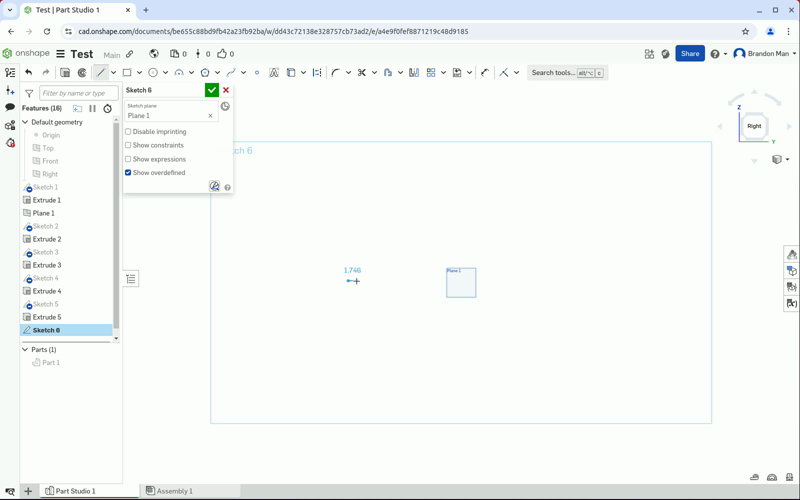
key_up(shift)
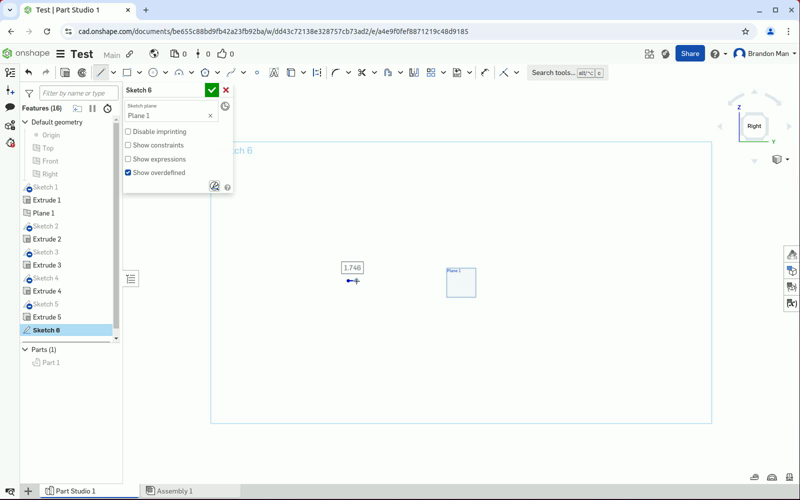
key_down(shift)
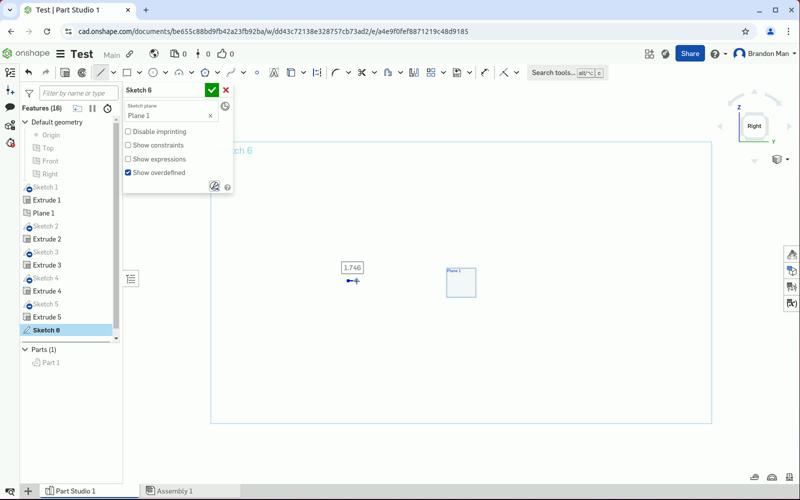
mouse_move(386, 280)
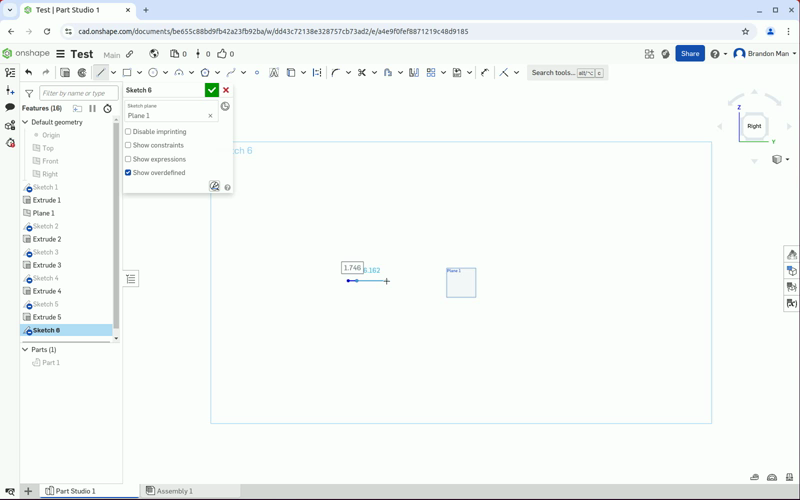
mouse_move(356, 261)
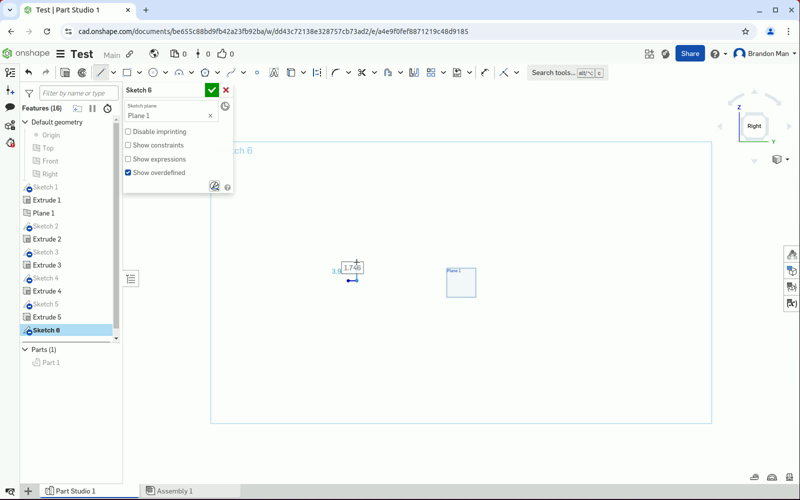
click(356, 261)
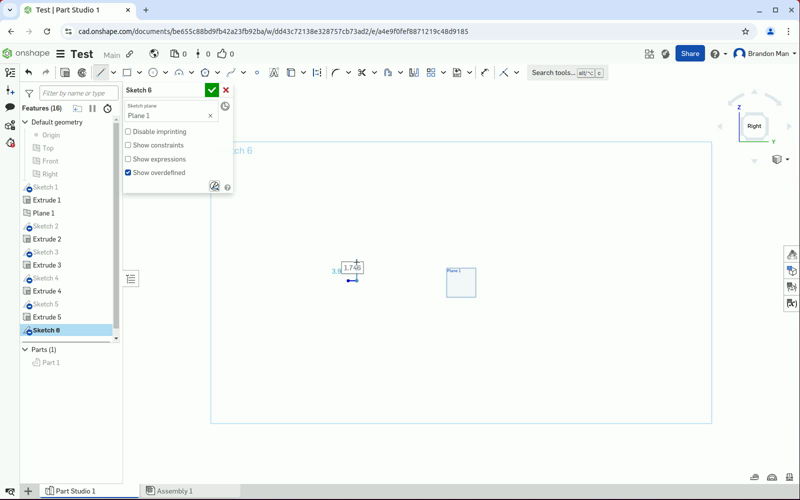
key_up(shift)
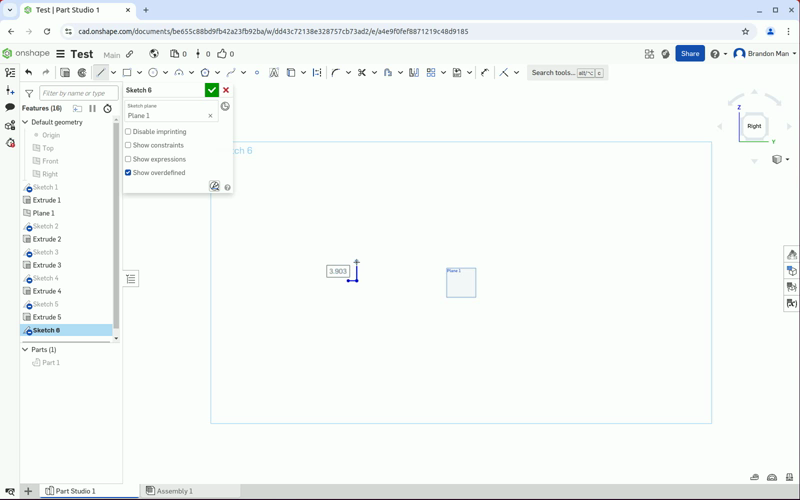
key_down(shift)
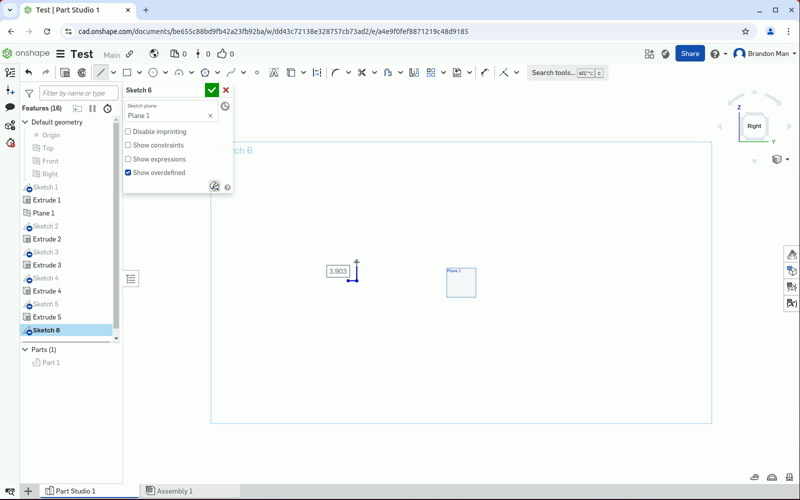
mouse_move(386, 261)
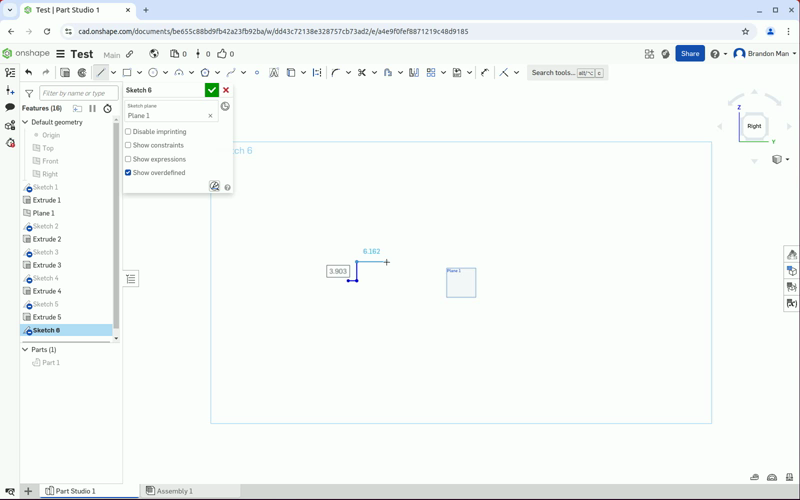
mouse_move(348, 261)
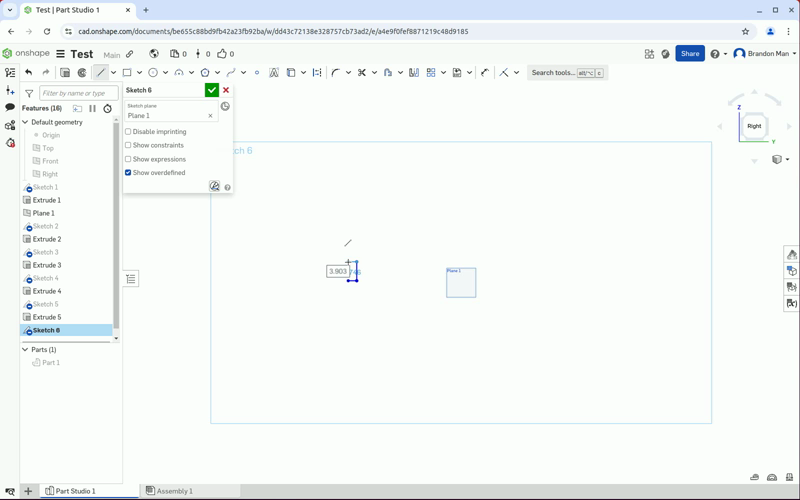
click(348, 261)
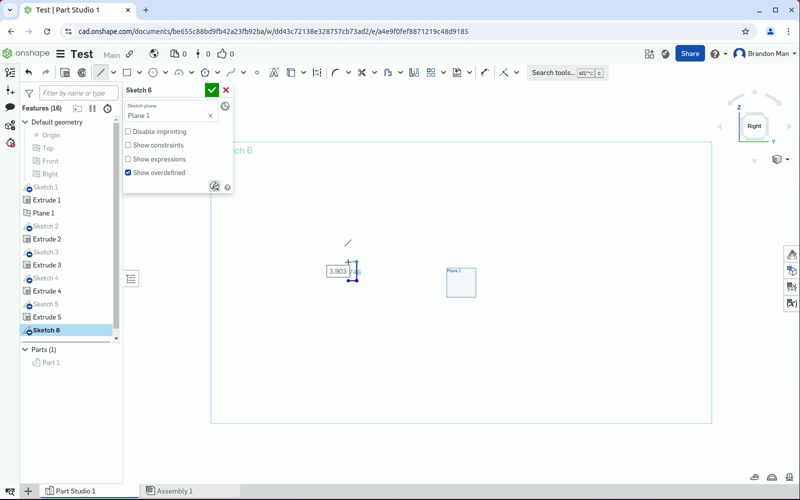
key_up(shift)
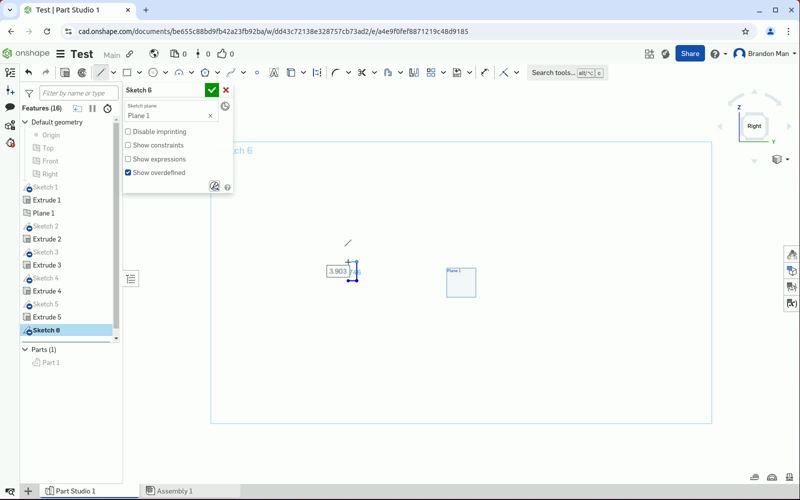
mouse_move(378, 261)
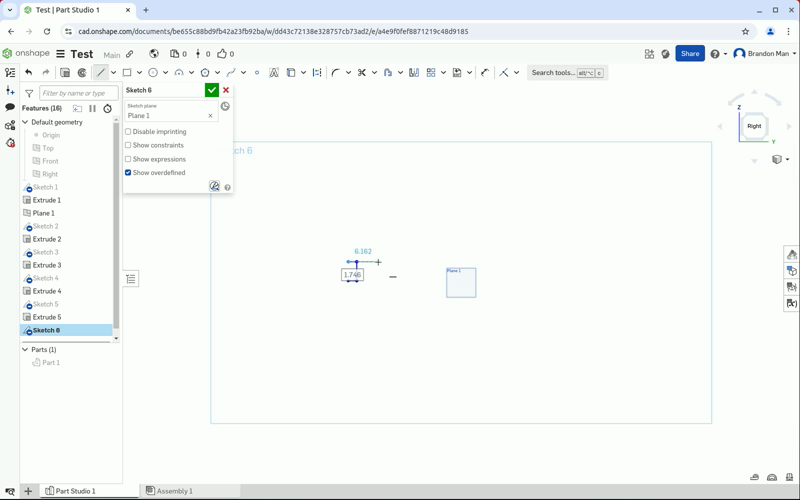
key_down(shift)
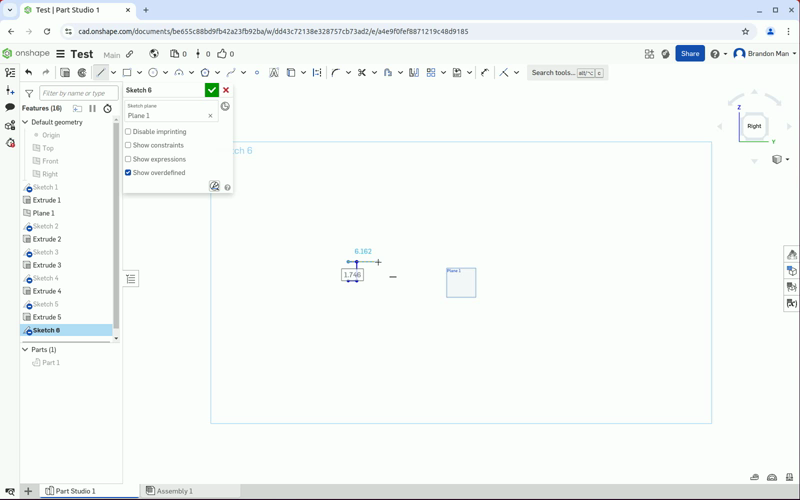
mouse_move(348, 280)
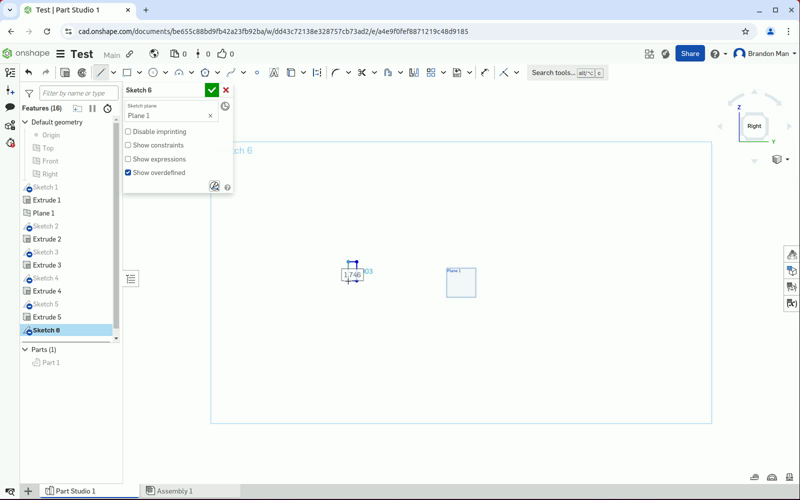
key_up(shift)
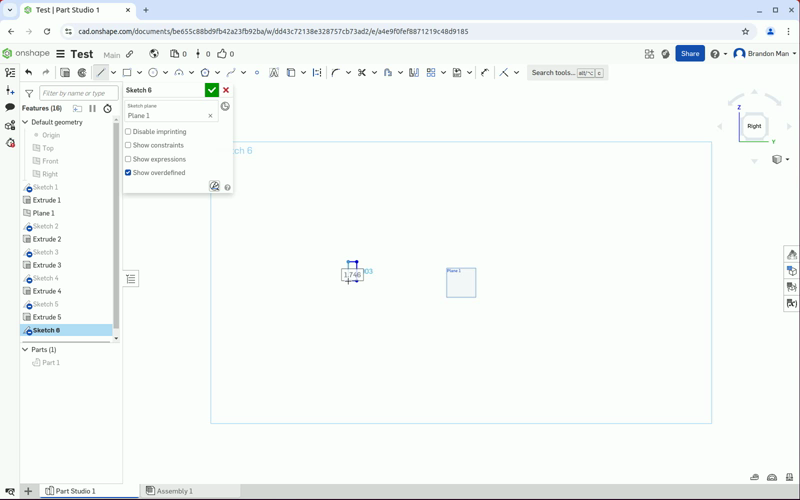
click(348, 280)
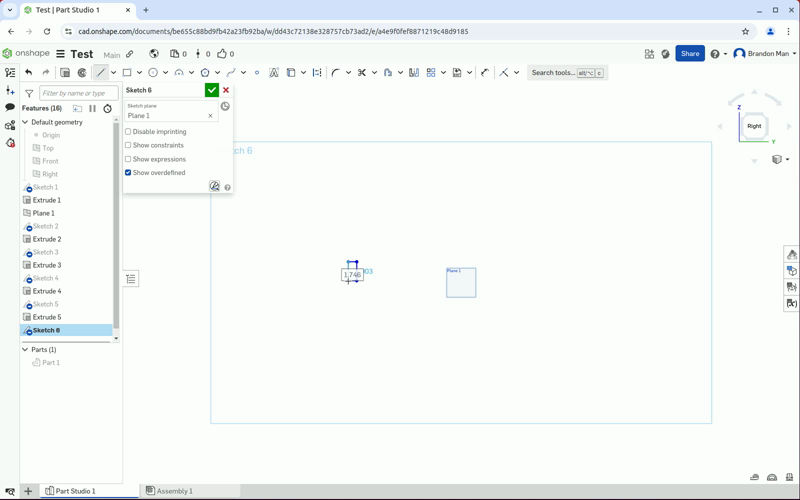
key(esc)
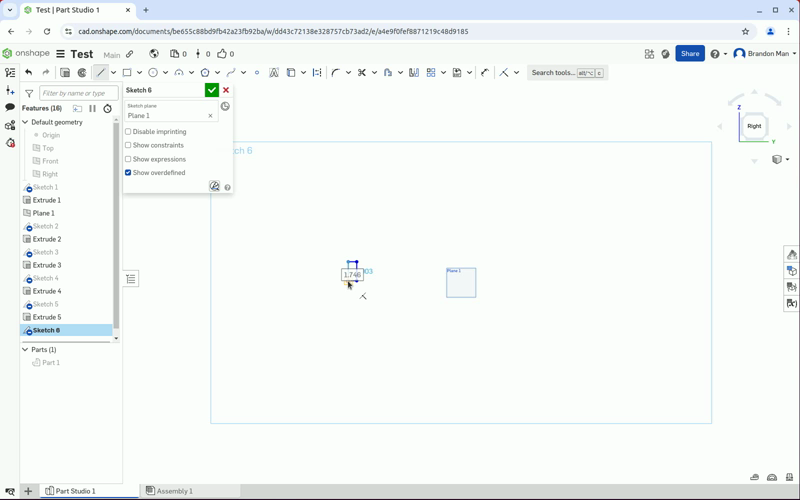
mouse_move(350, 266)
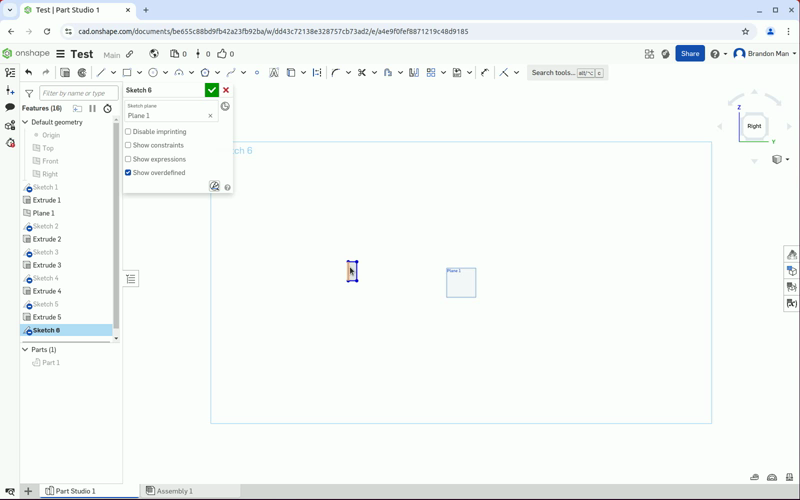
scroll(6)
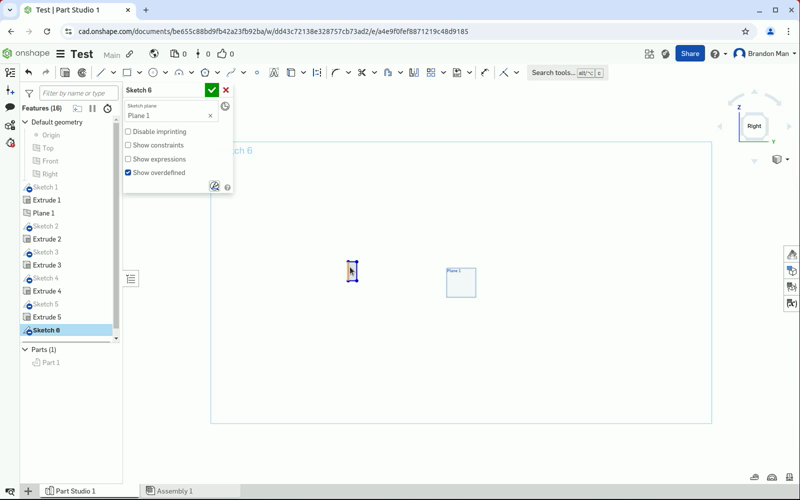
scroll(6)
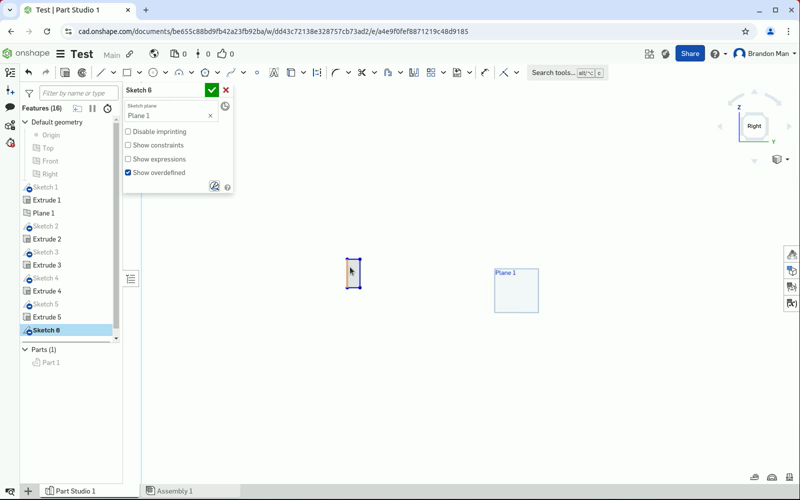
scroll(6)
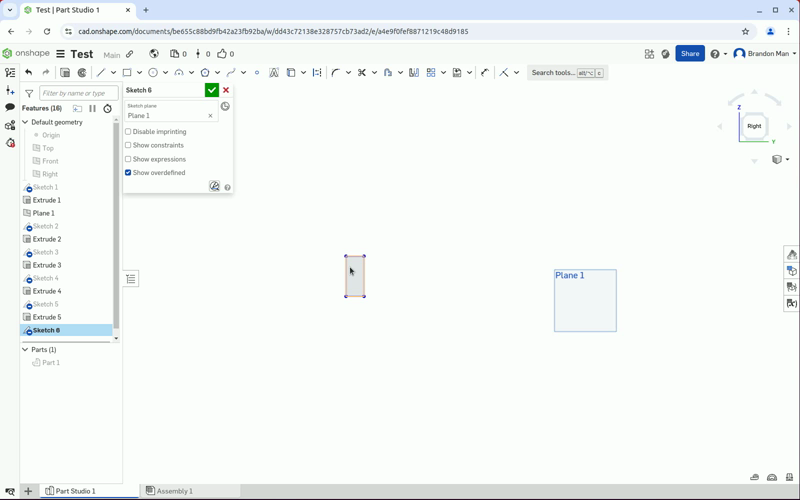
scroll(6)
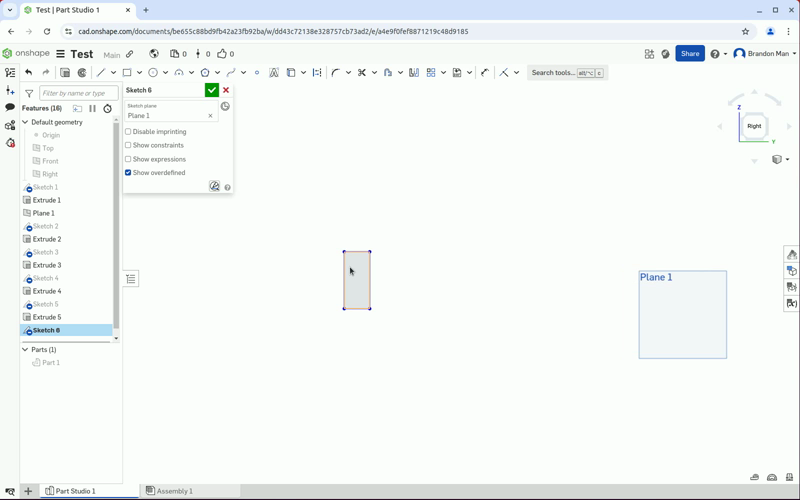
scroll(6)
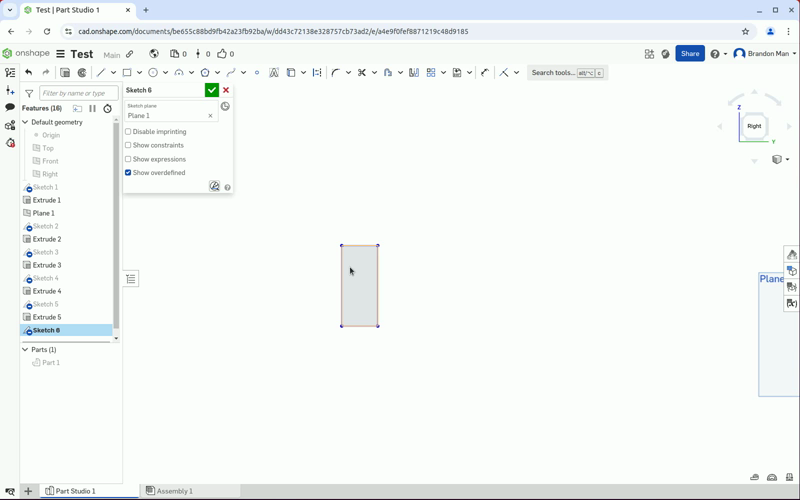
scroll(6)
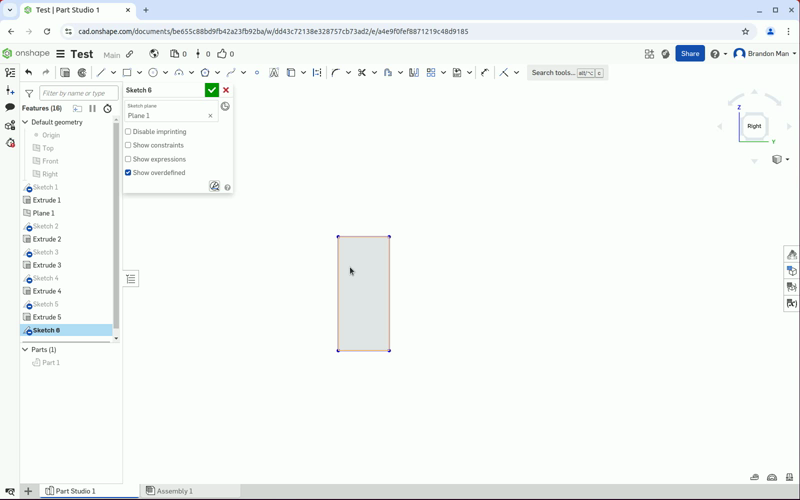
scroll(6)
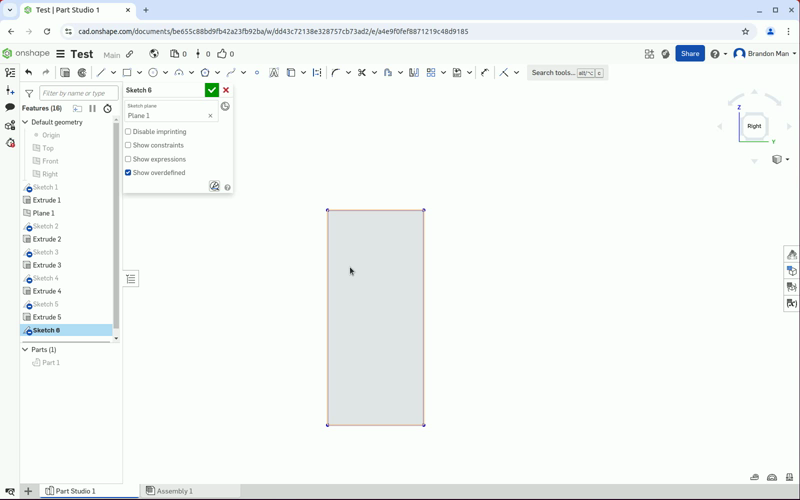
click(350, 266)
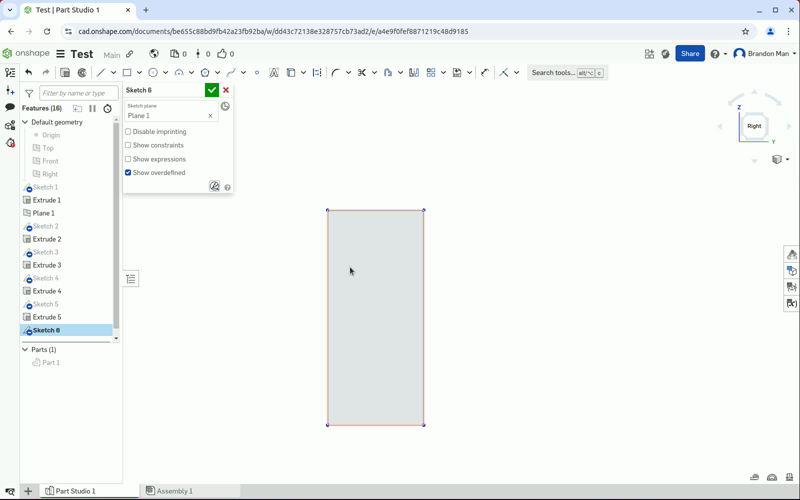
scroll(-6)
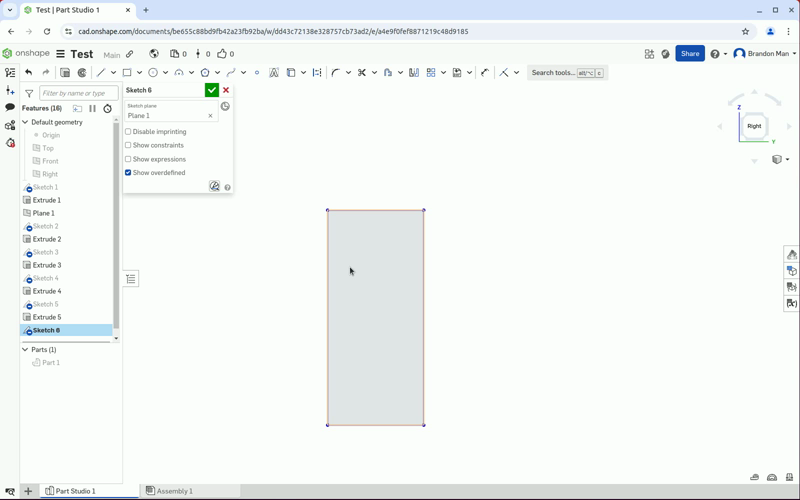
scroll(-6)
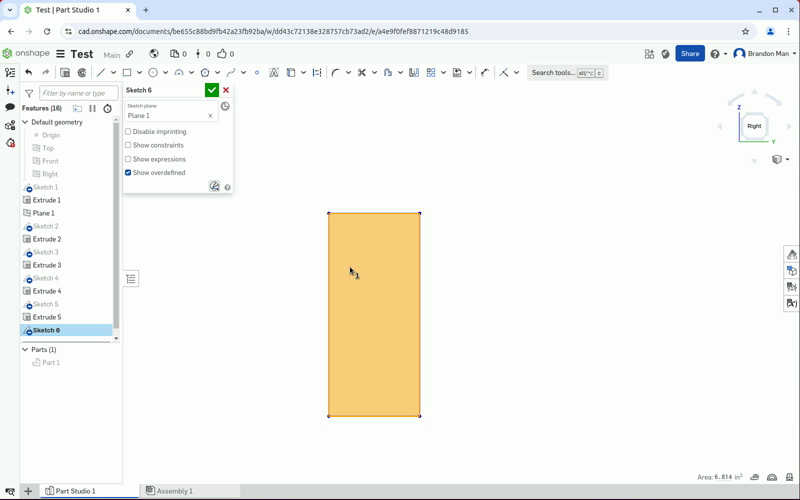
scroll(-6)
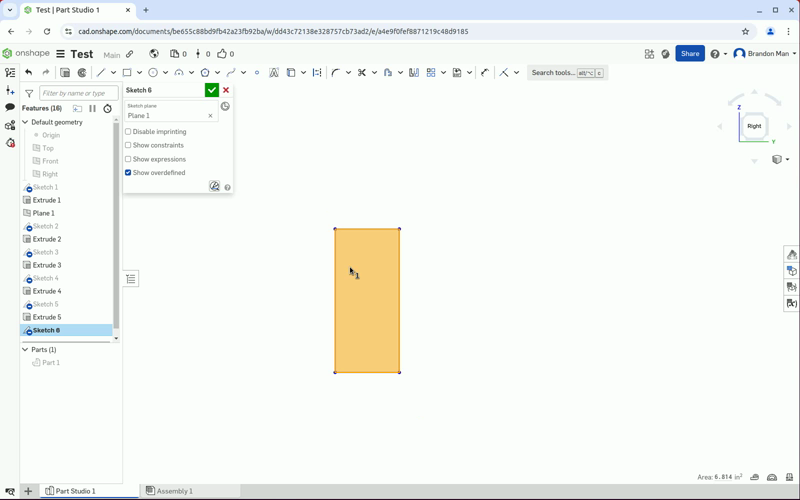
scroll(-6)
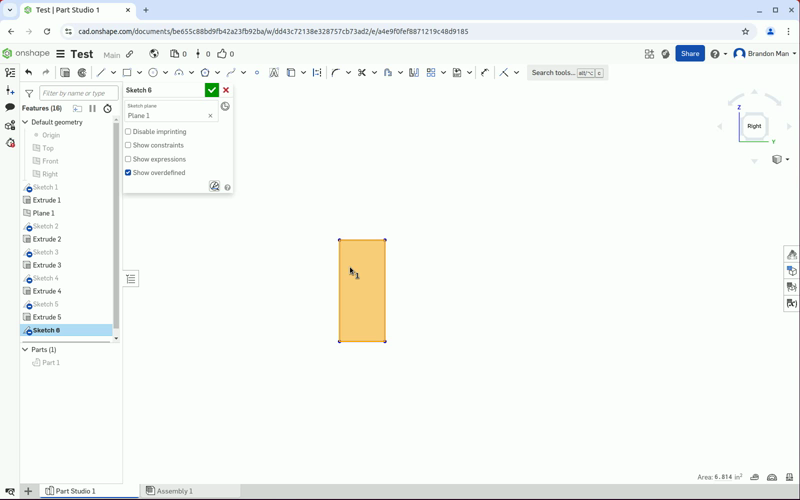
scroll(-6)
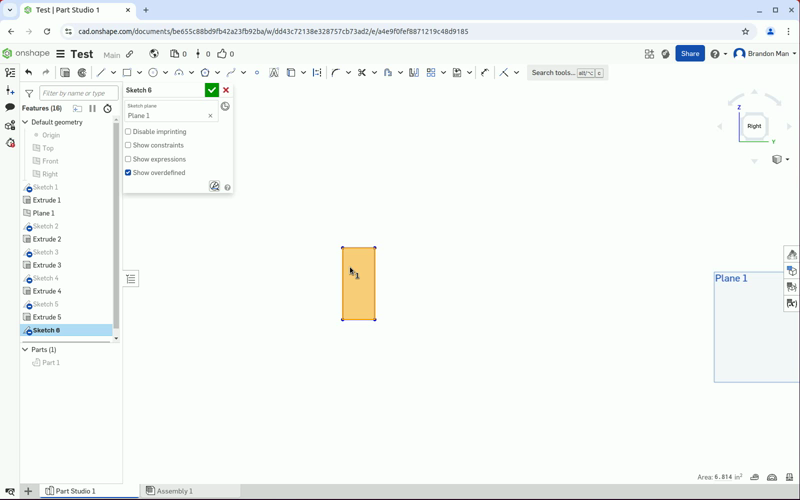
scroll(-6)
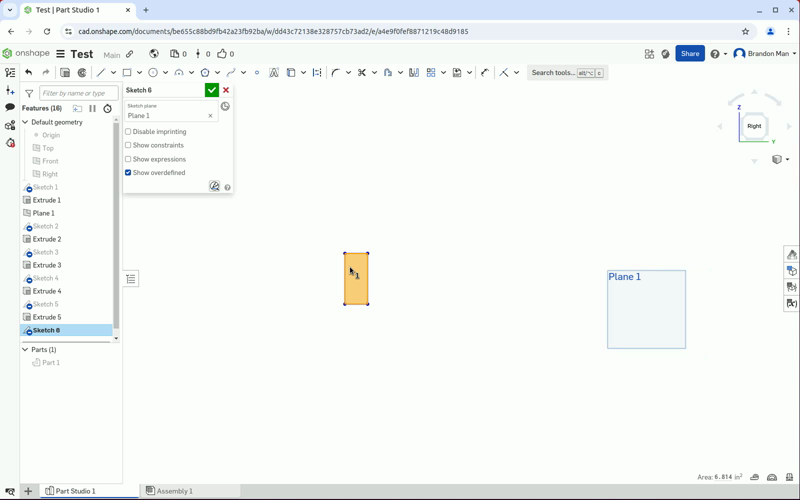
scroll(-6)
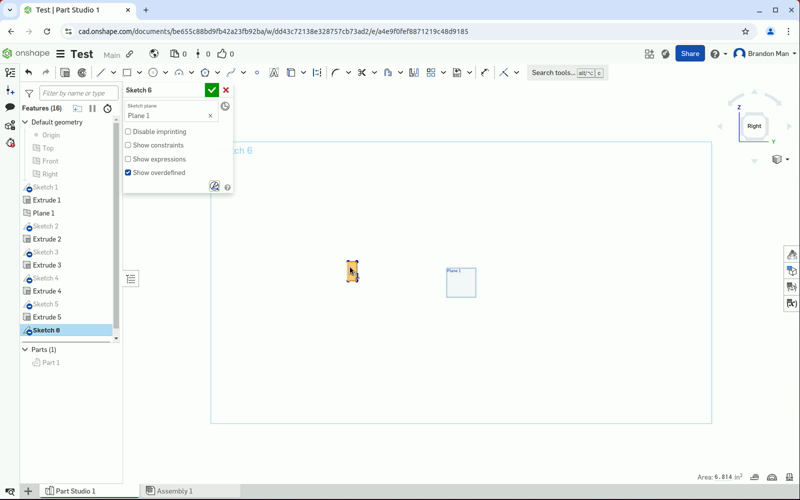
mouse_move(73, 352)
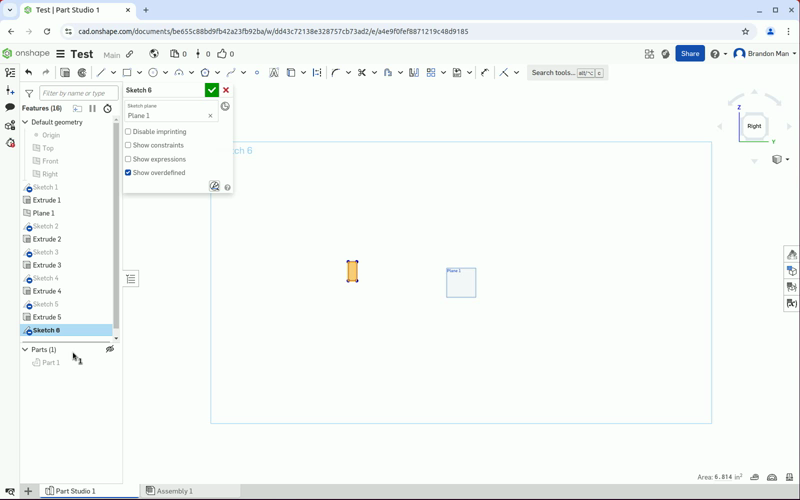
key(shift+y)
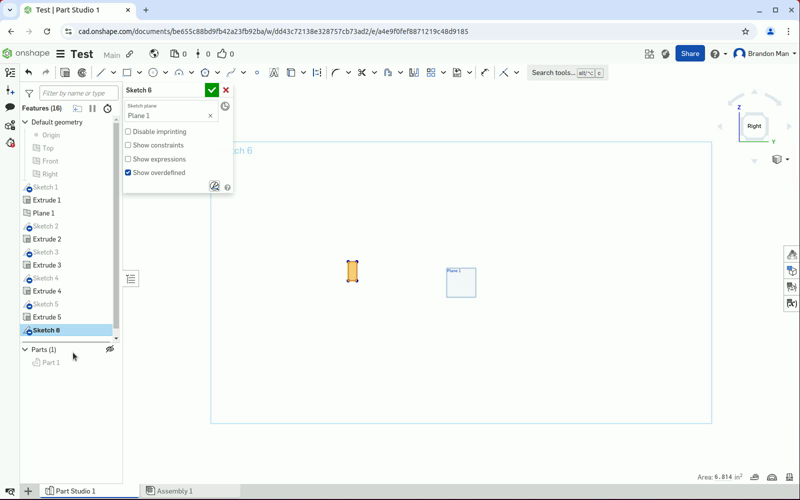
key(shift+e)
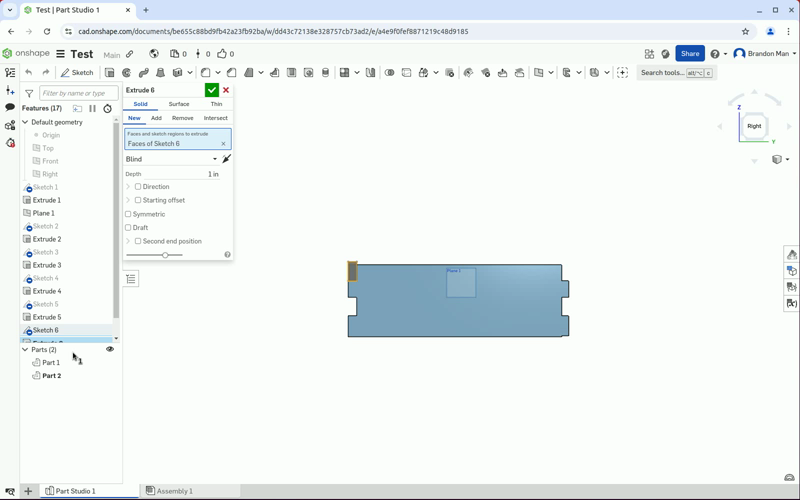
mouse_move(143, 106)
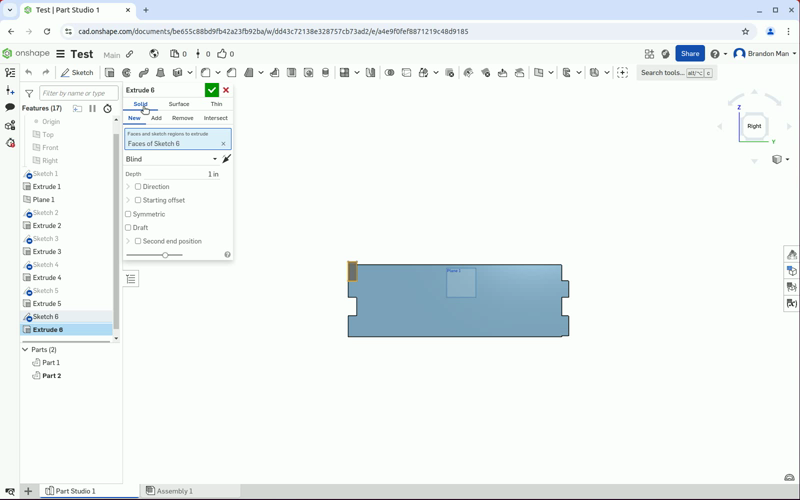
click(143, 106)
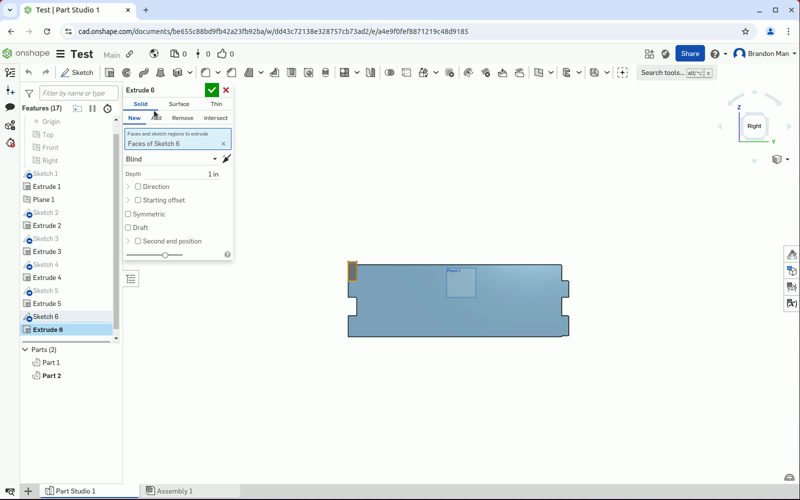
mouse_move(186, 120)
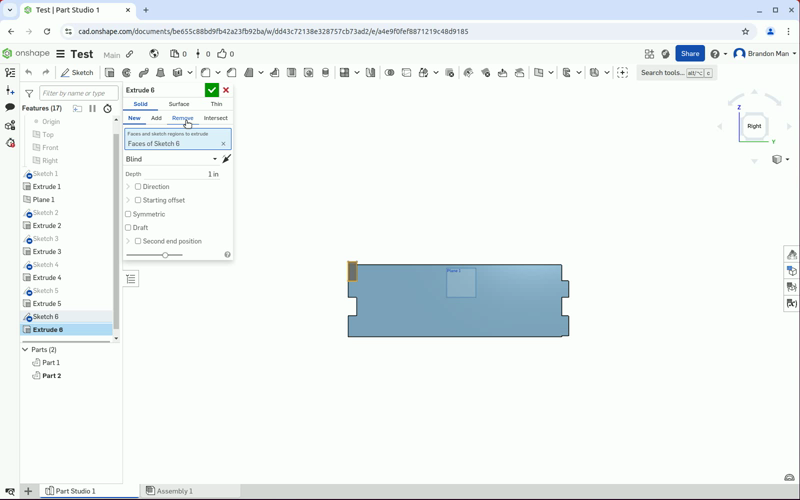
click(186, 120)
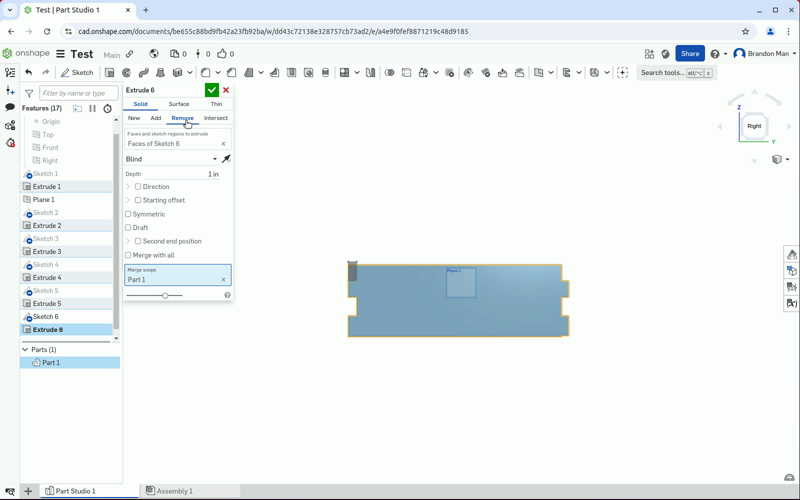
key(tab, 4)
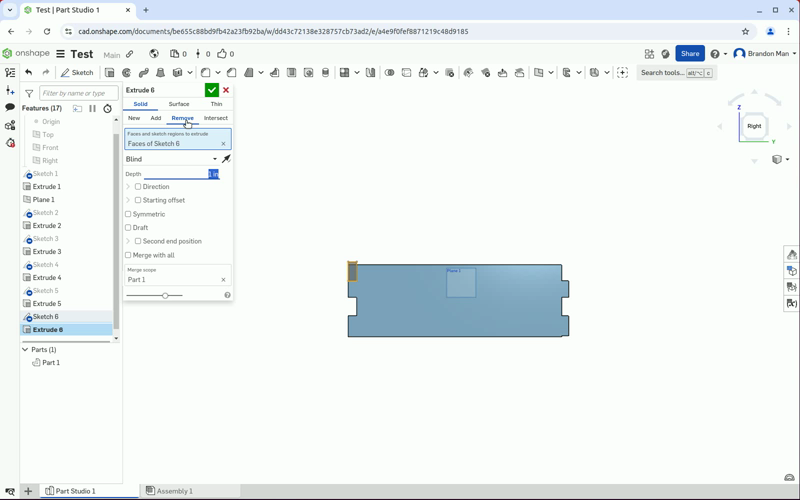
text(2.166)
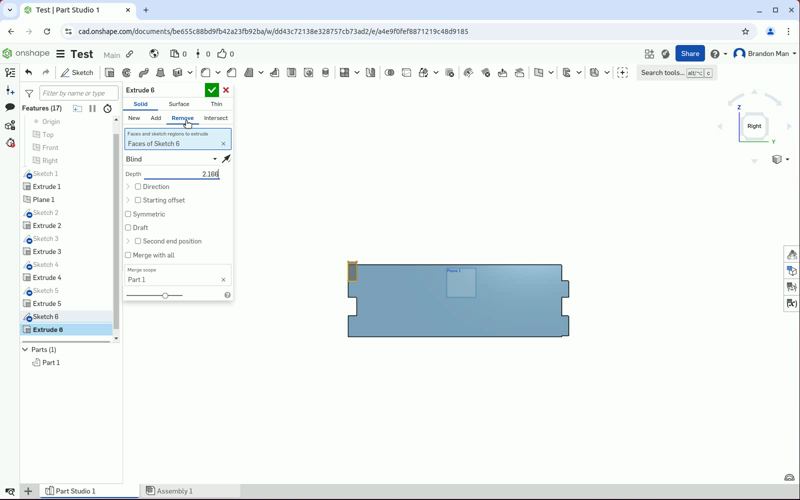
key(tab, 6)
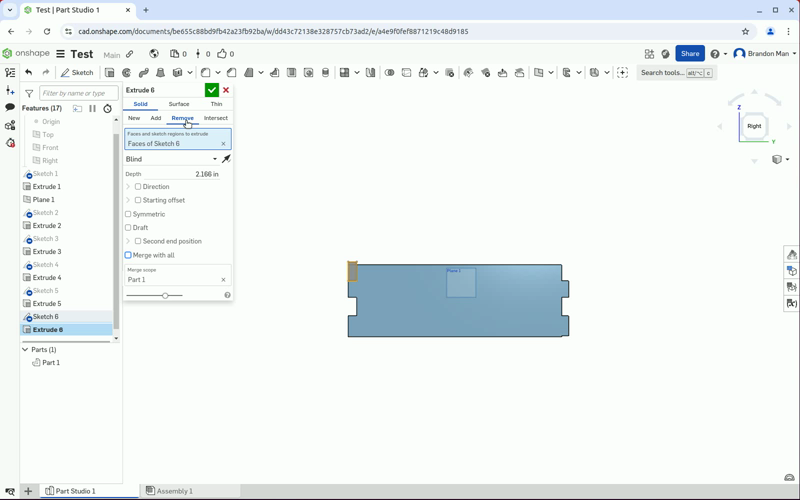
key(space)
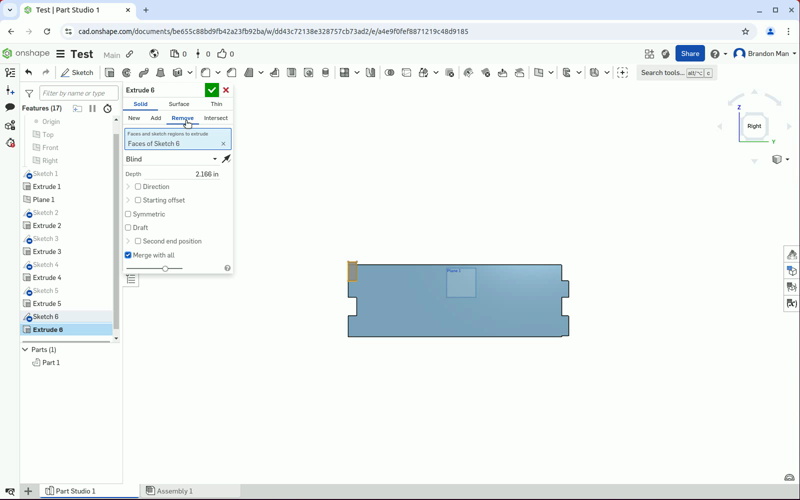
key(enter)
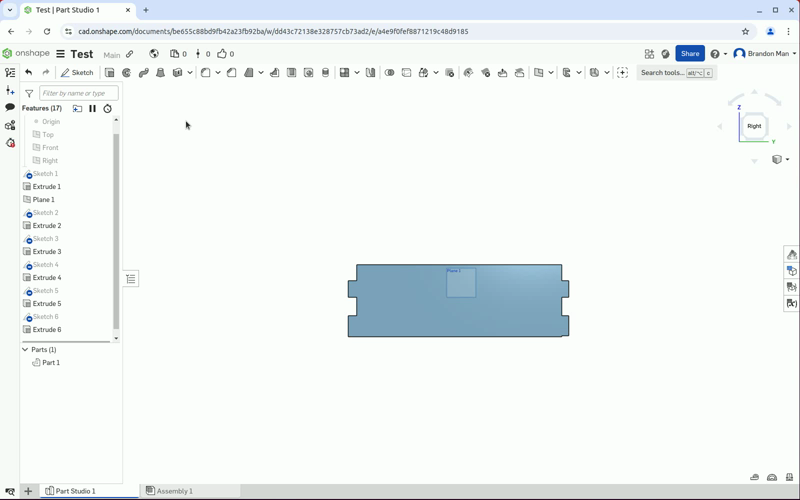
key(shift+h)
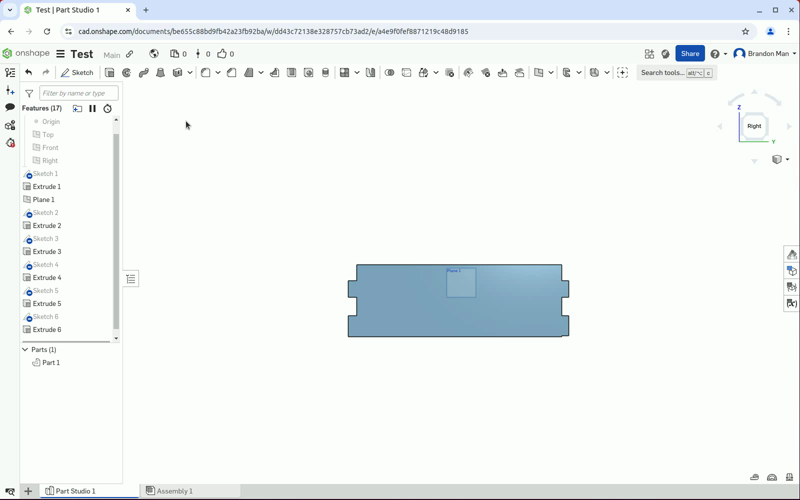
key(shift+h)
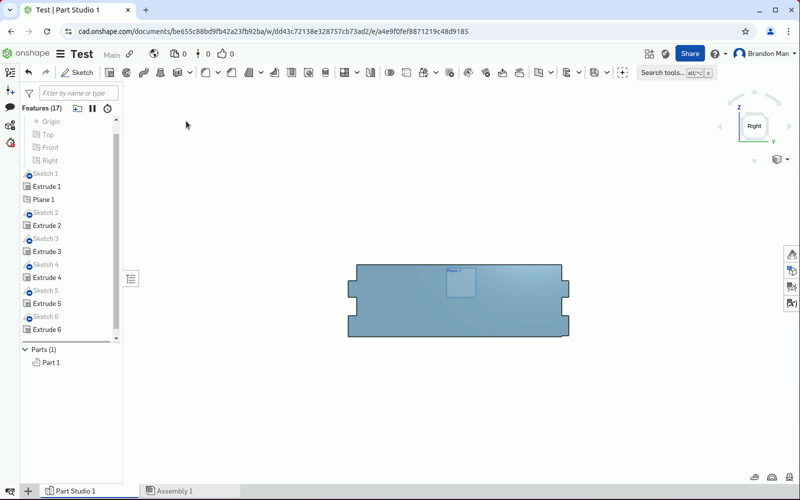
key(shift+7)
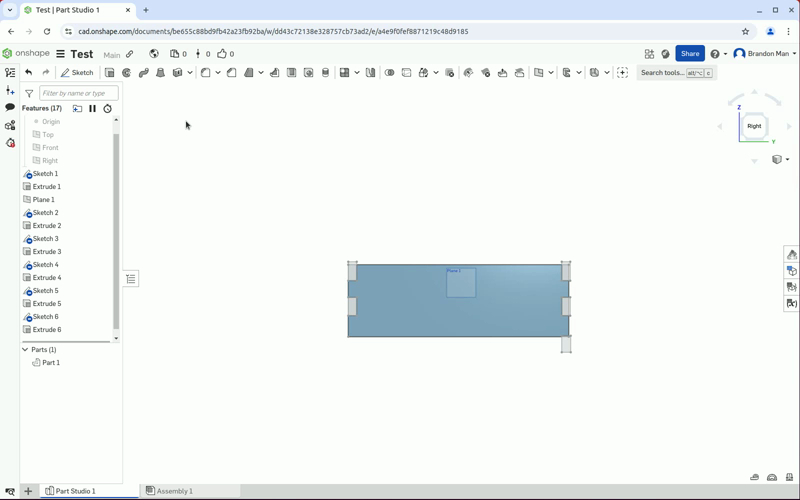
key(right, 2)
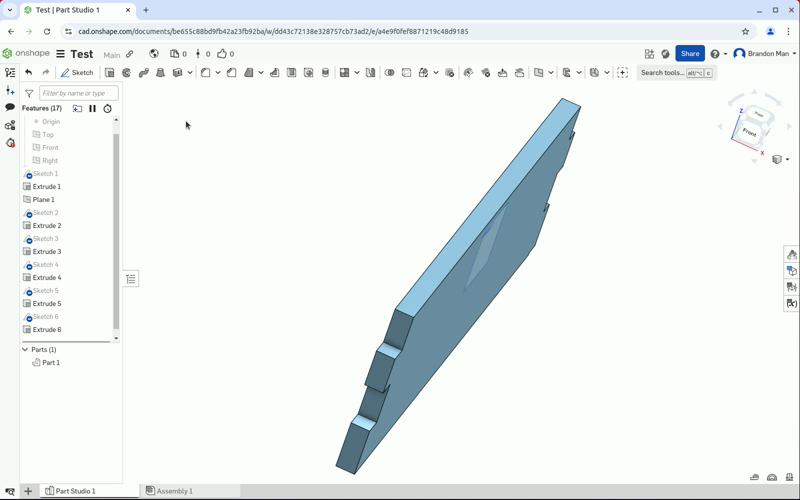
key(down, 2)
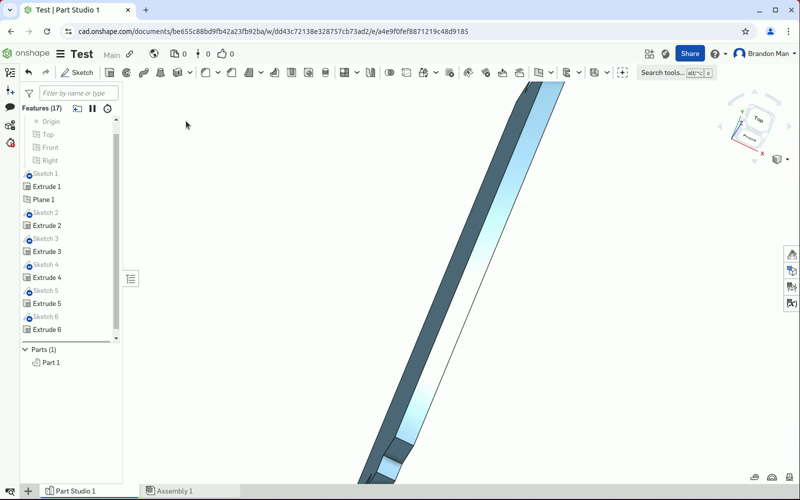
key(up, 2)
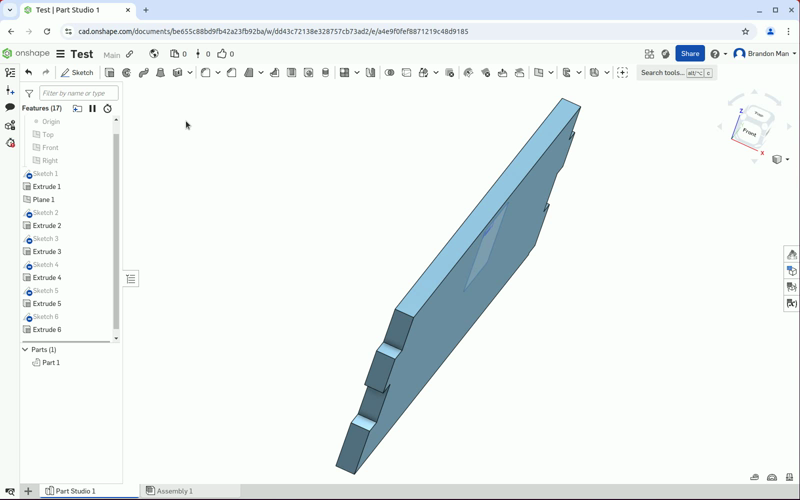
key(left, 2)
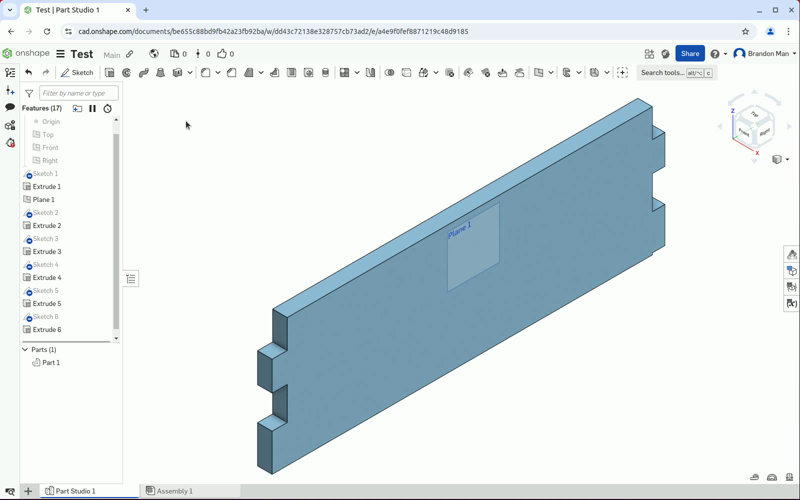
mouse_move(69, 176)
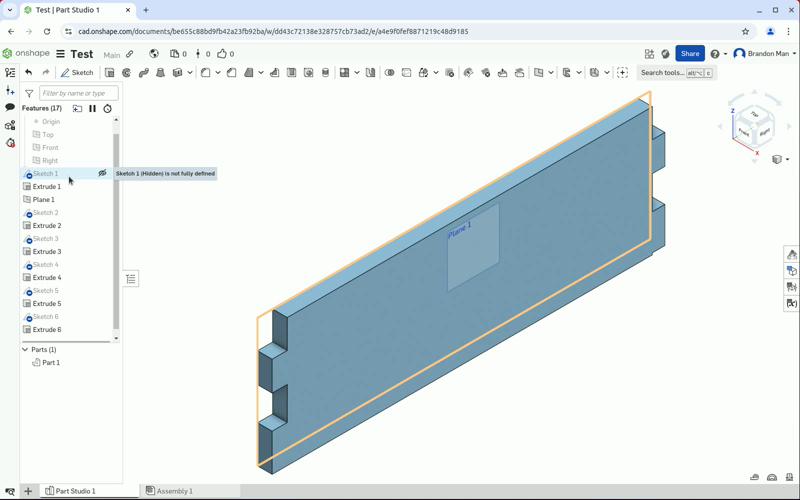
click(69, 176)